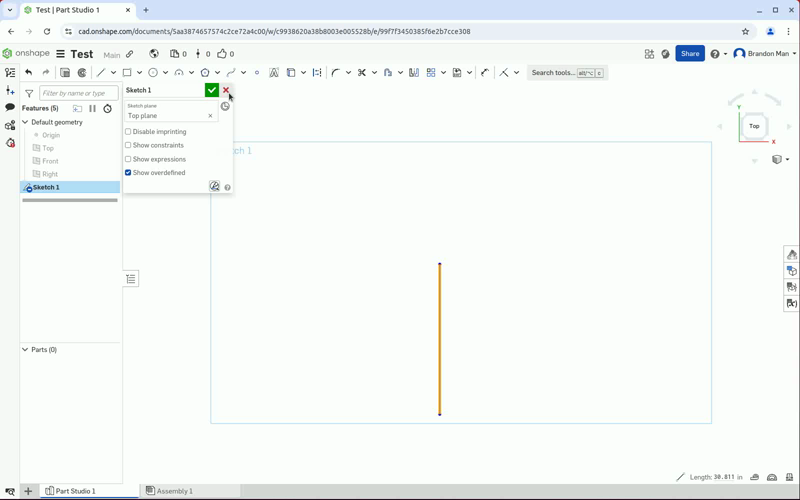
key(shift+h)
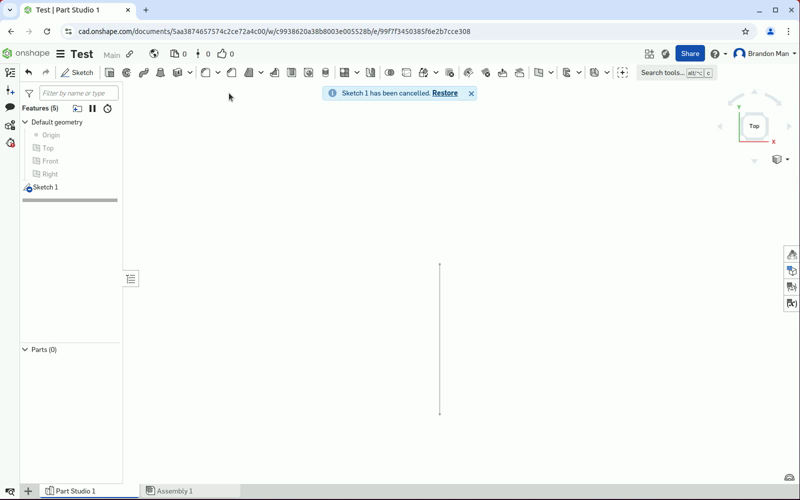
mouse_move(73, 352)
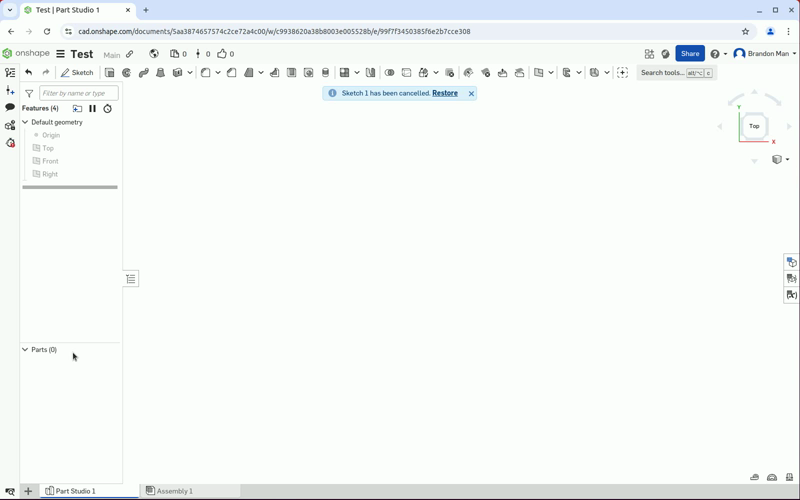
key(y)
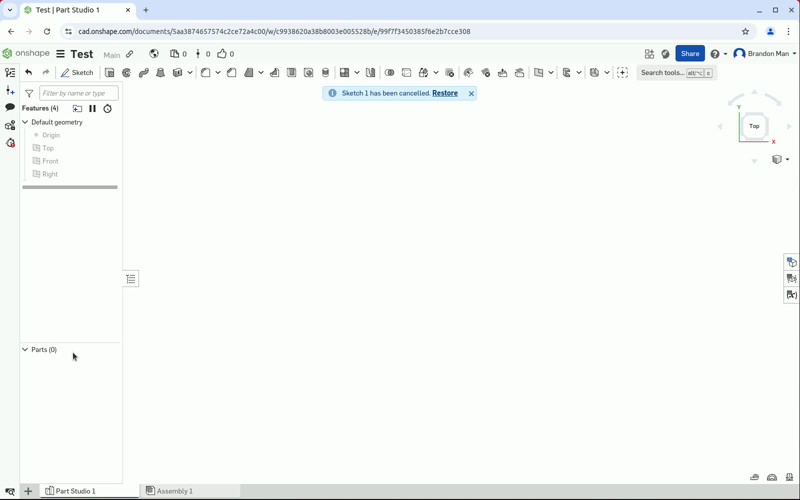
key(shift+p)
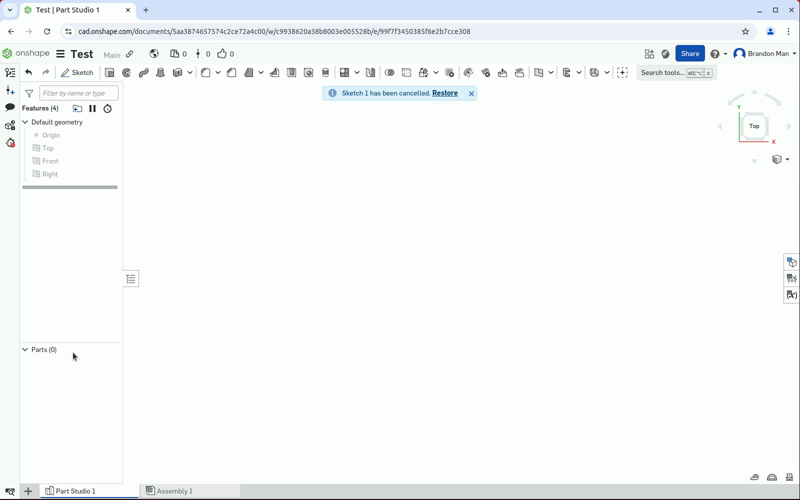
key(space)
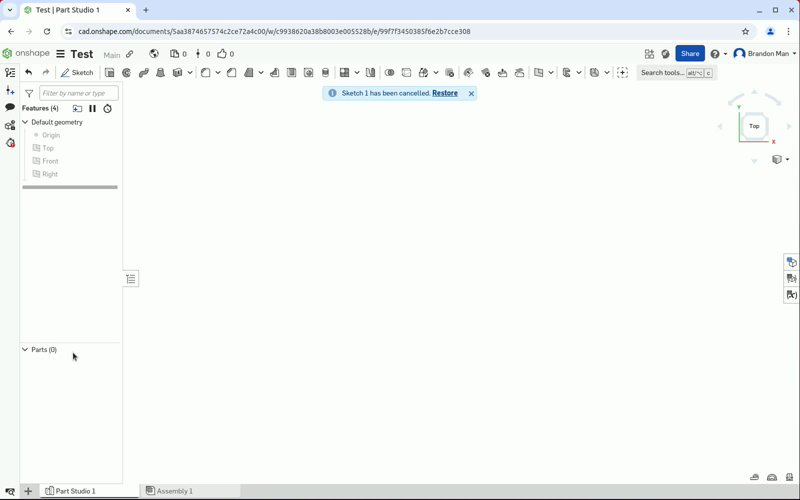
key_down(shift)
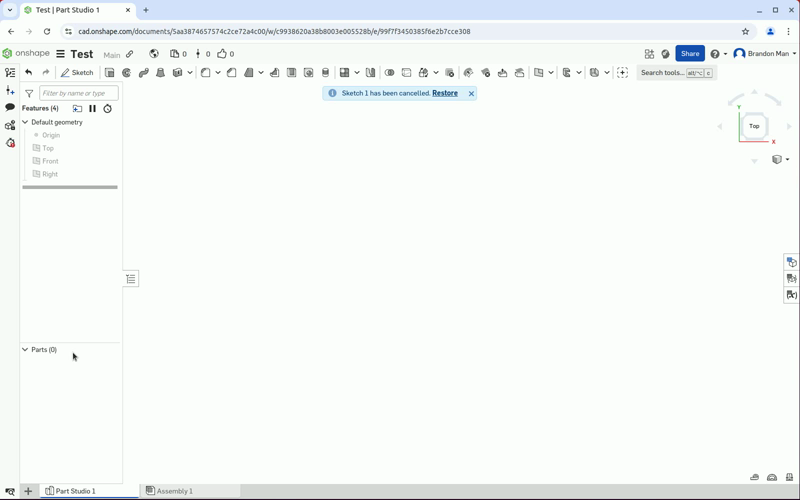
key(up)
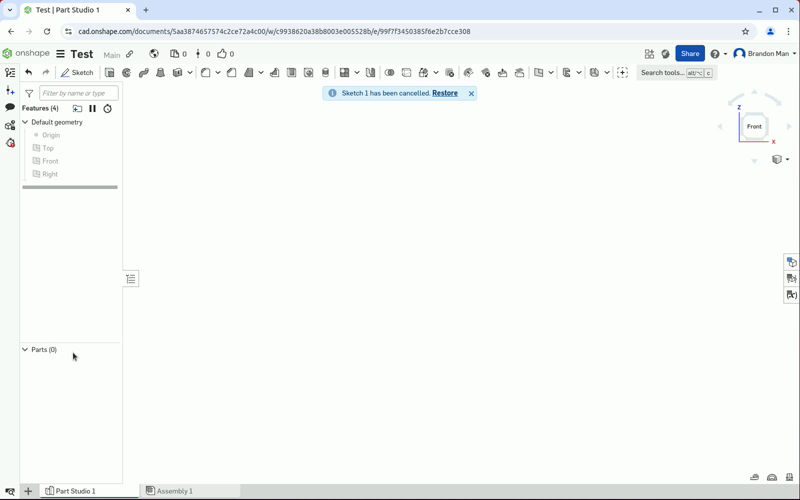
key_up(shift)
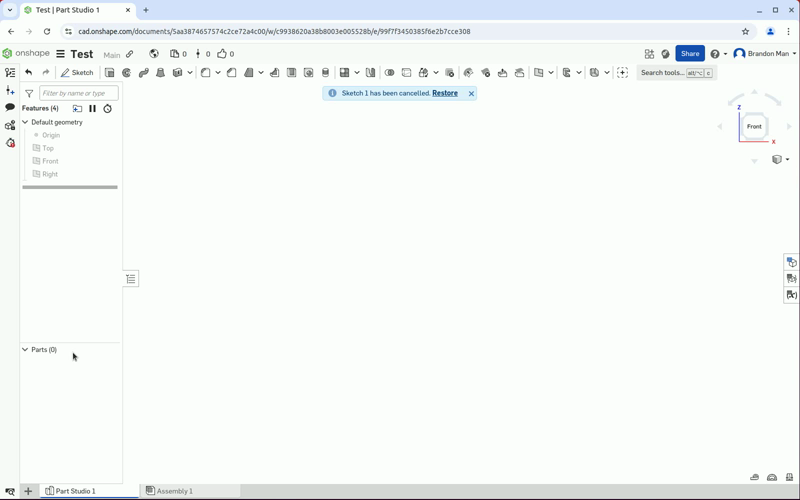
mouse_move(73, 352)
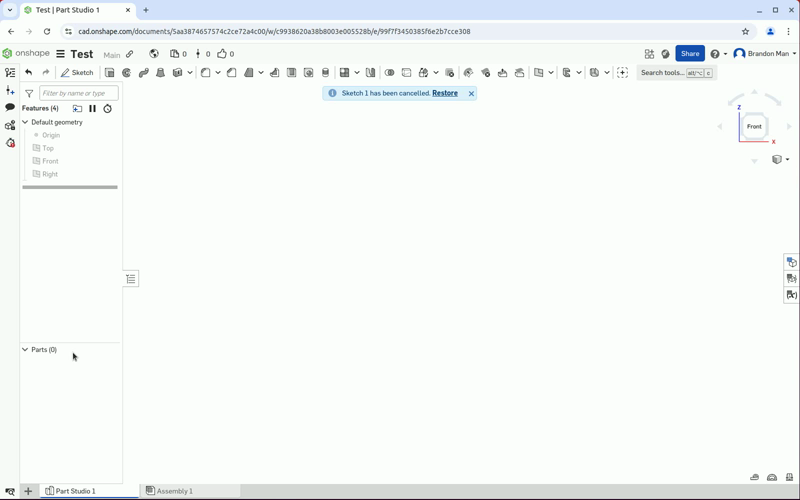
key(shift+y)
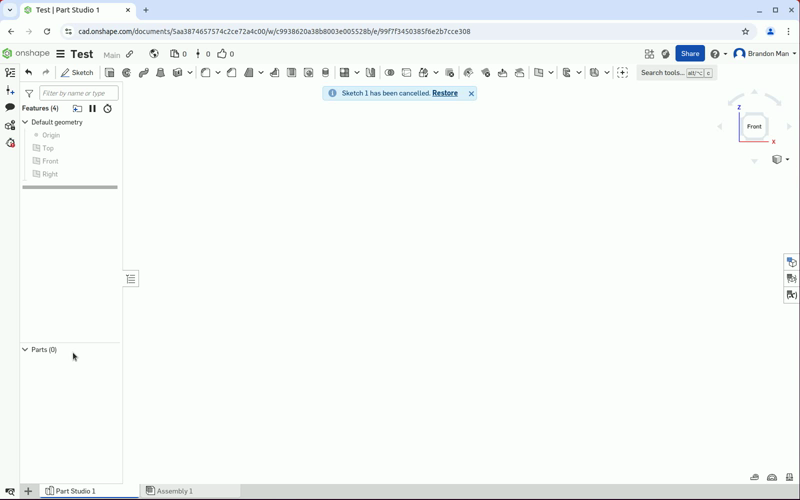
key(shift+s)
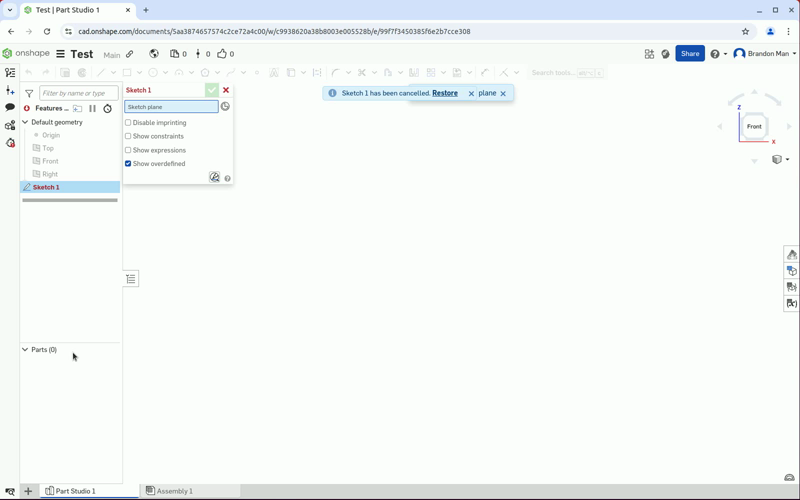
mouse_move(73, 163)
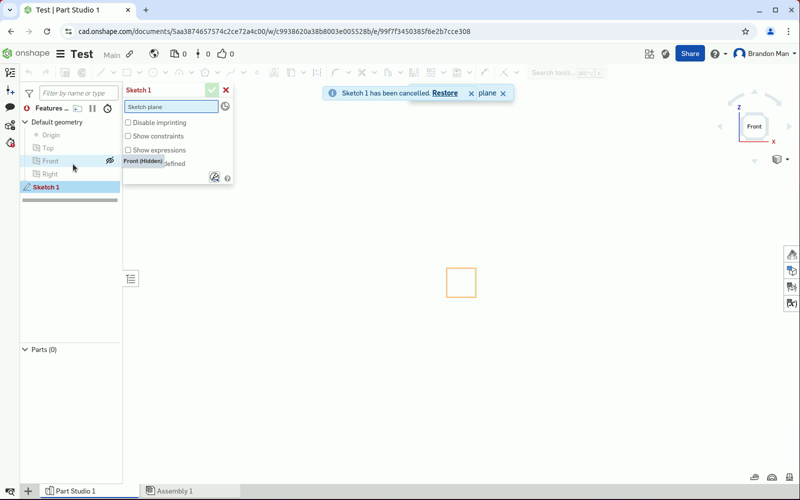
click(73, 163)
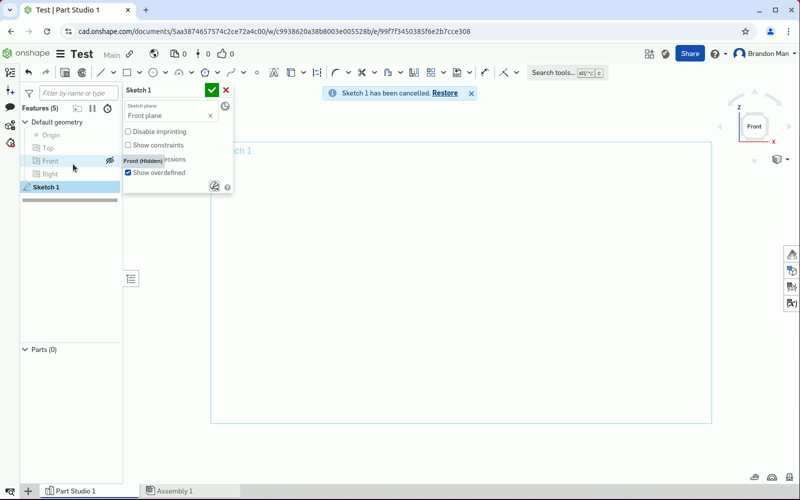
mouse_move(73, 352)
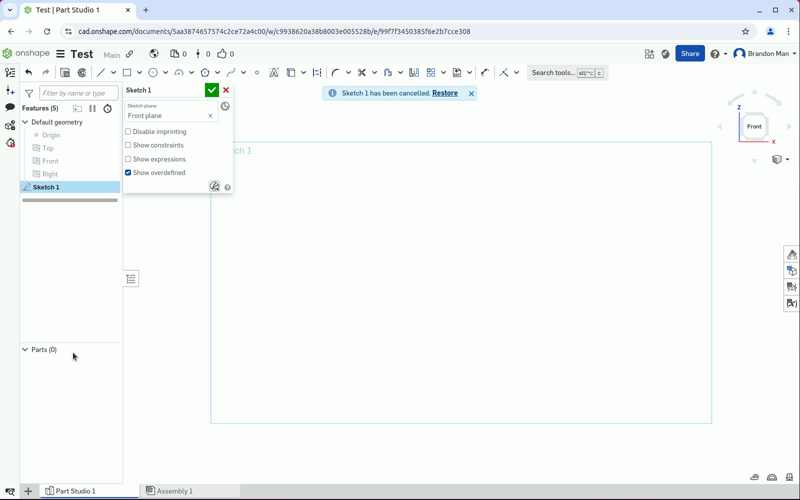
key(y)
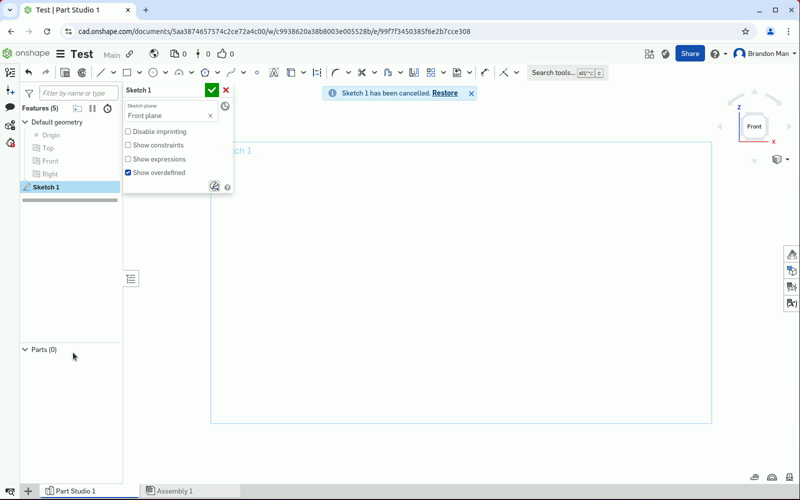
key(a)
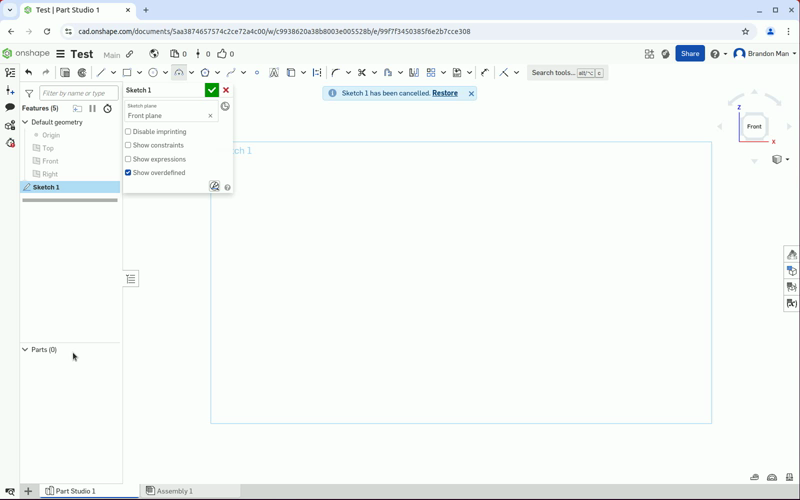
key_down(shift)
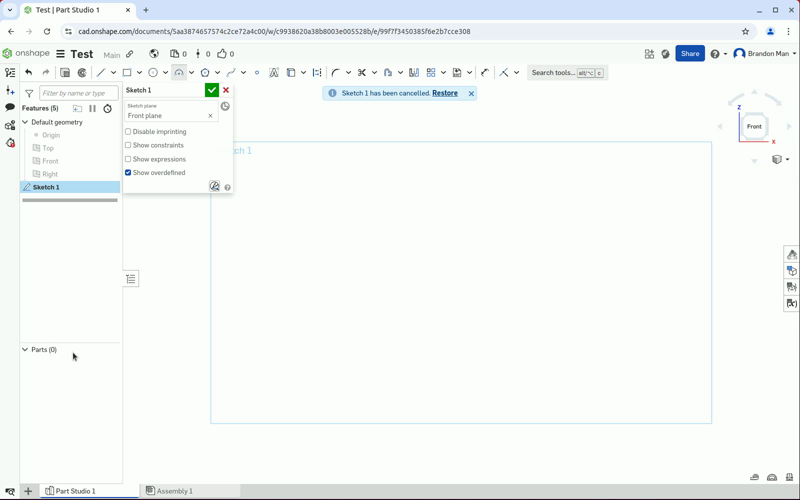
mouse_move(380, 309)
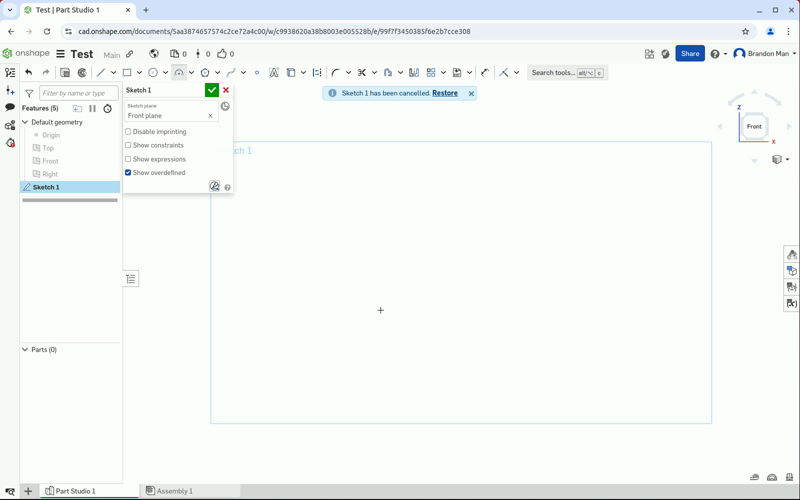
click(380, 309)
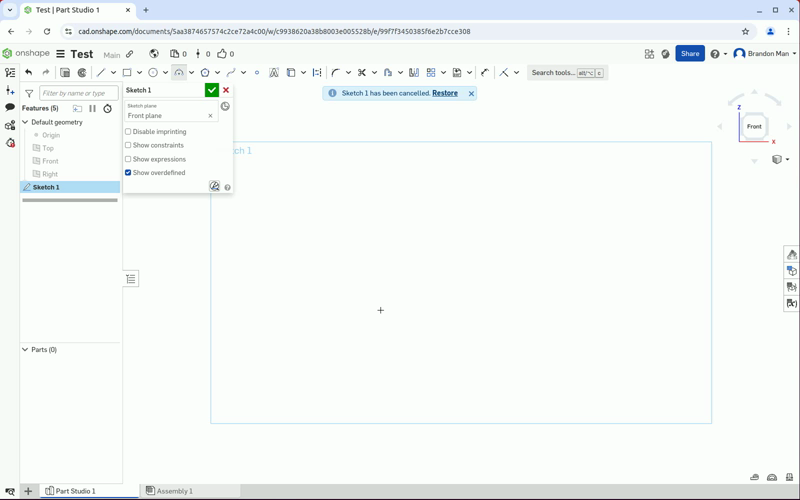
key_up(shift)
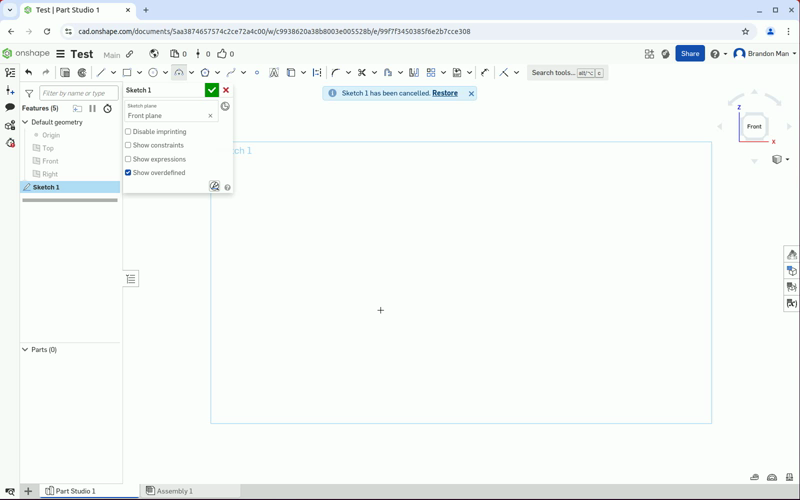
key_down(shift)
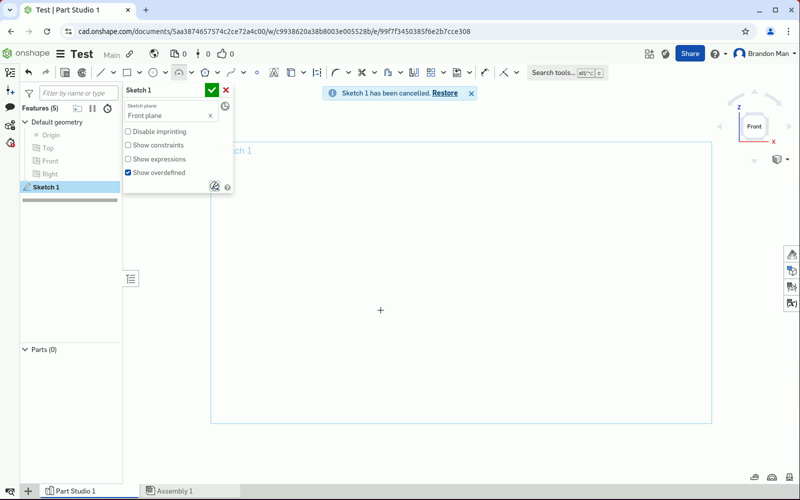
mouse_move(548, 306)
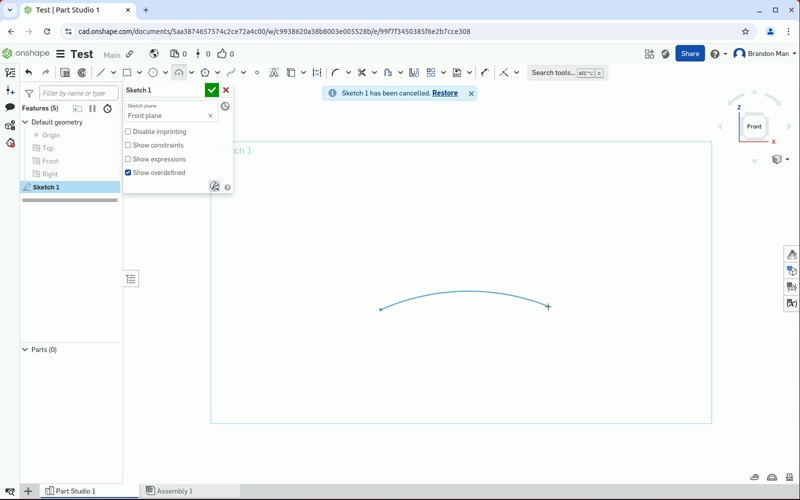
click(548, 306)
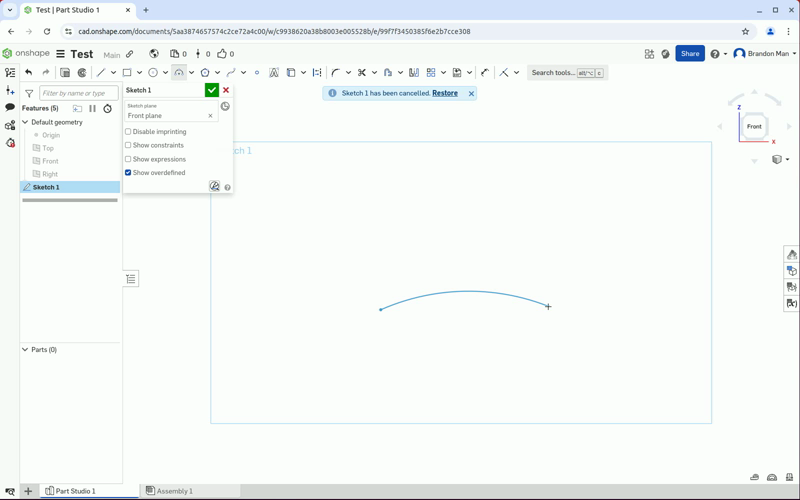
mouse_move(464, 324)
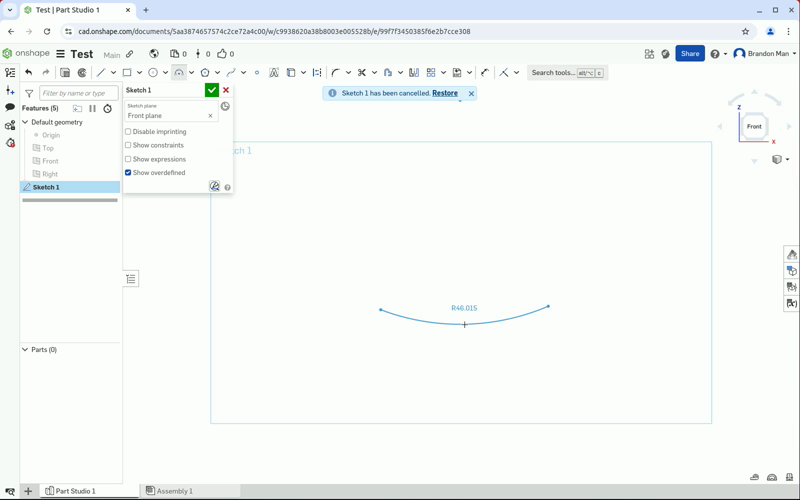
click(464, 324)
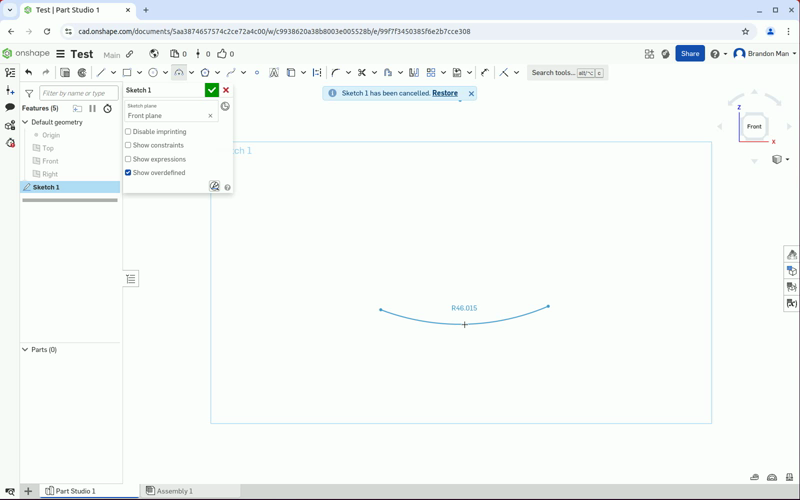
key_up(shift)
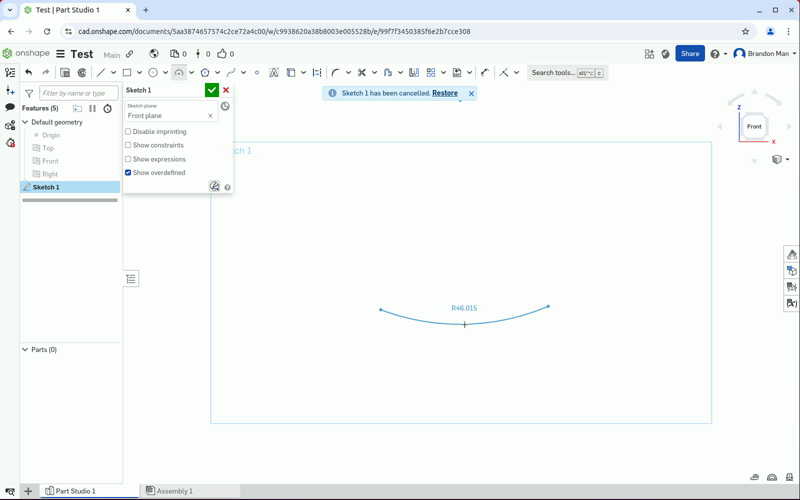
key(esc)
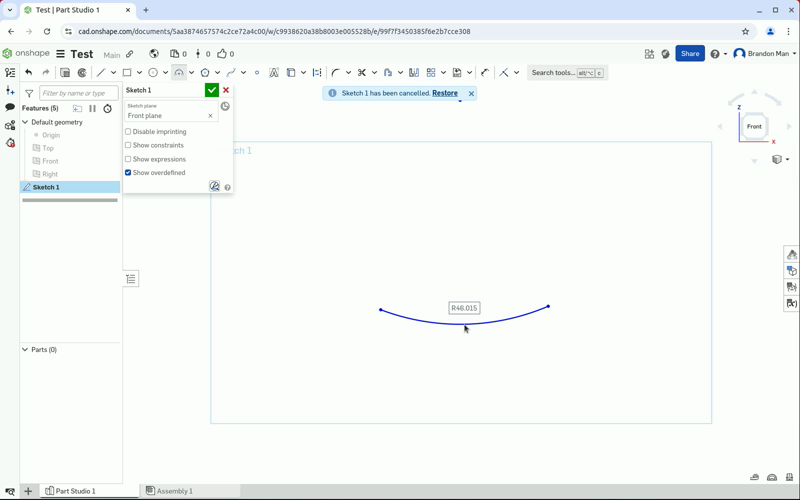
key(l)
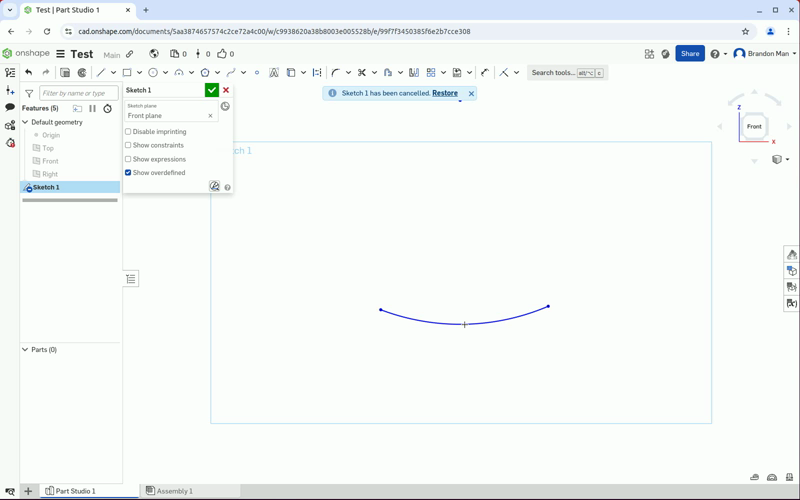
mouse_move(548, 306)
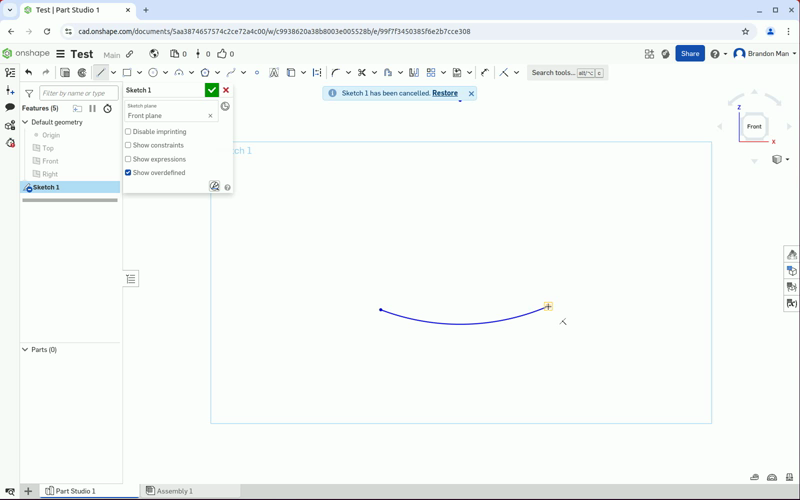
click(548, 306)
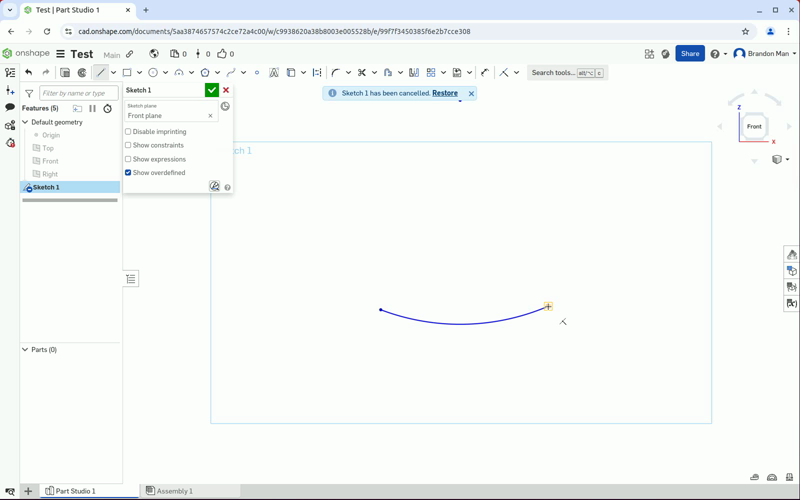
key_down(shift)
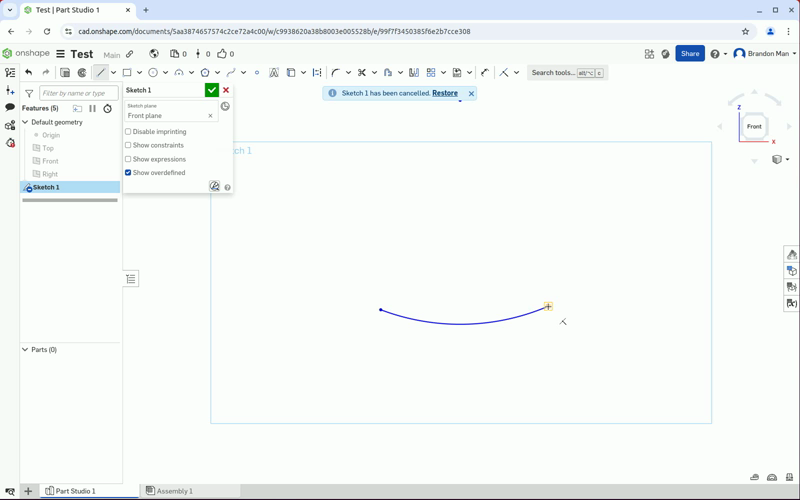
mouse_move(578, 306)
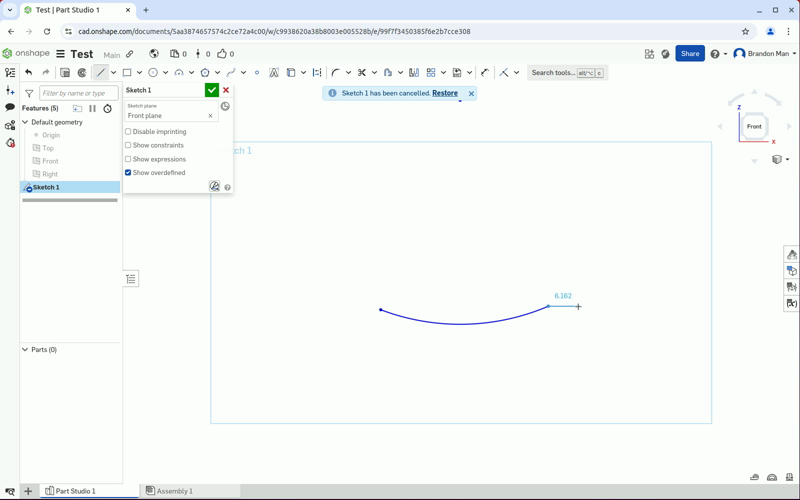
mouse_move(546, 303)
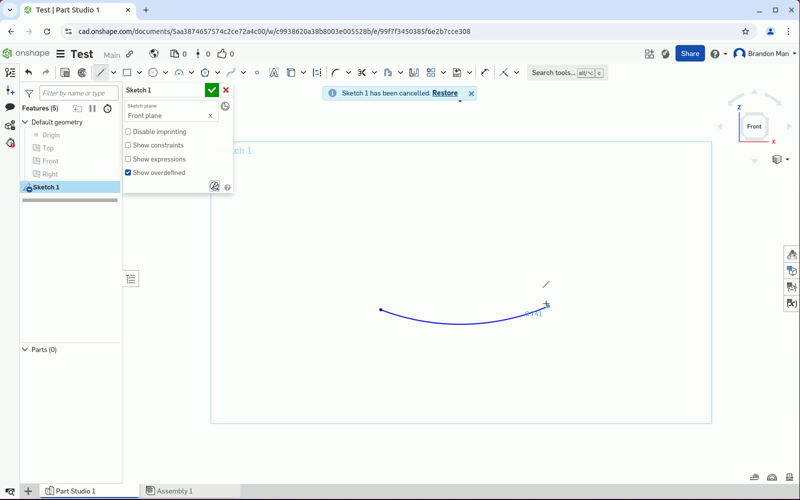
scroll(6)
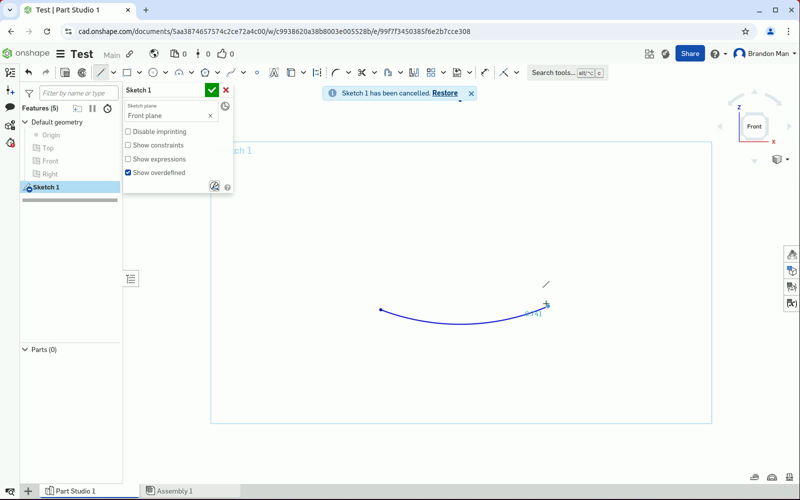
scroll(6)
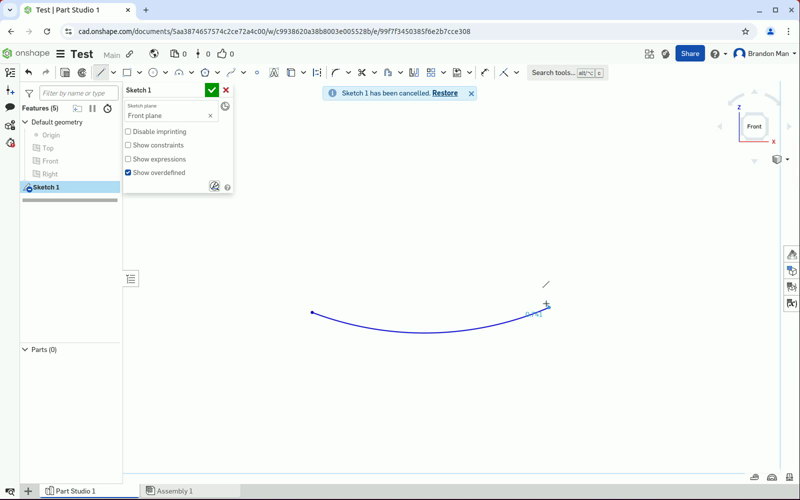
scroll(6)
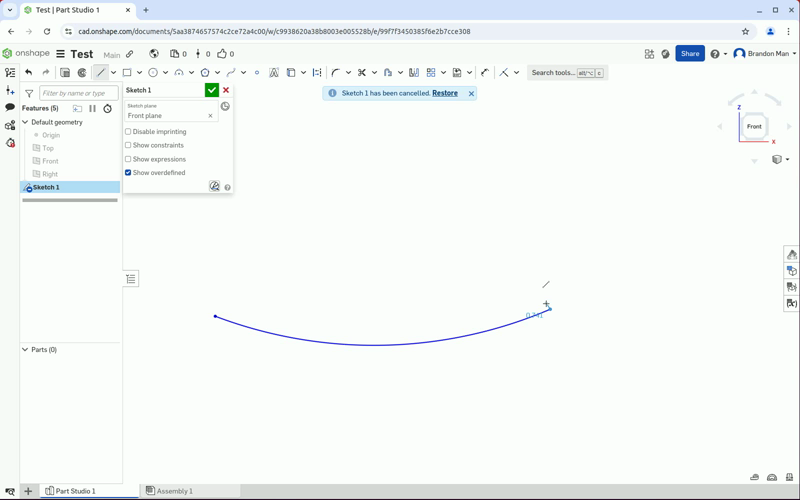
scroll(6)
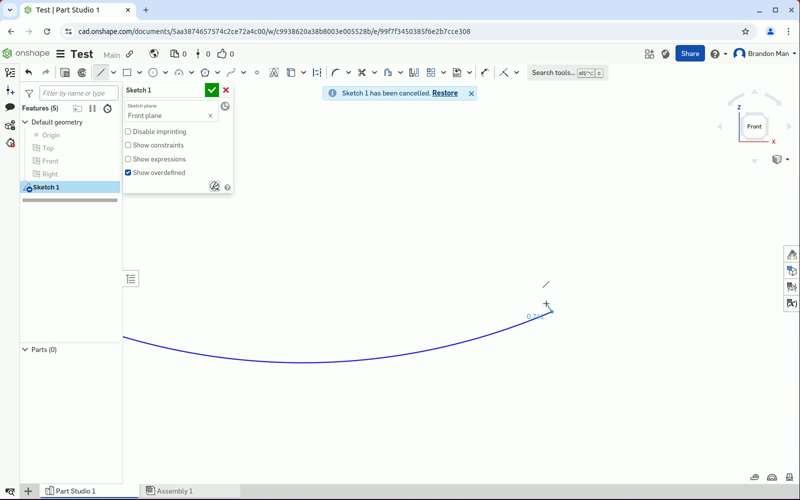
scroll(6)
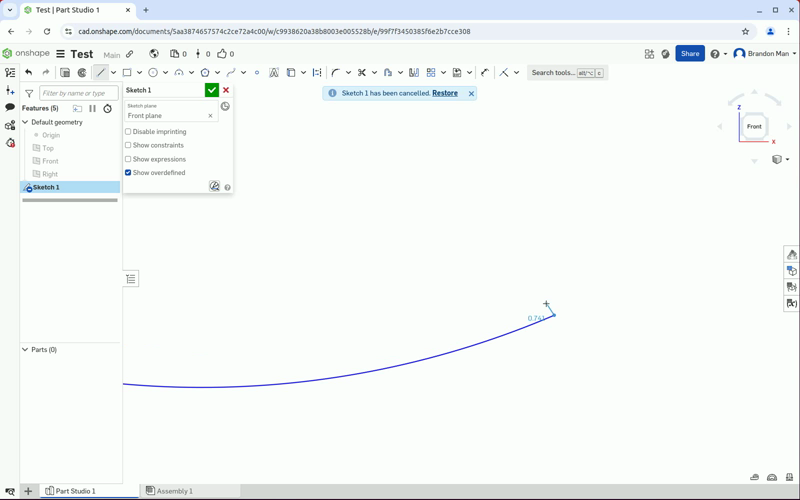
scroll(6)
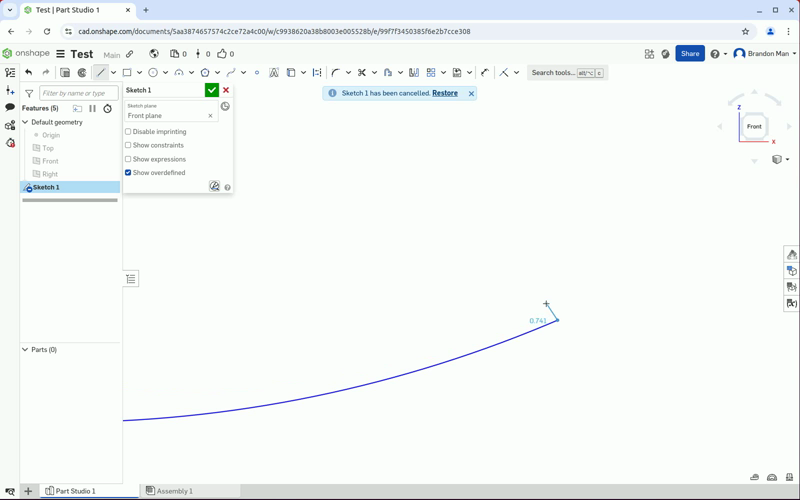
scroll(6)
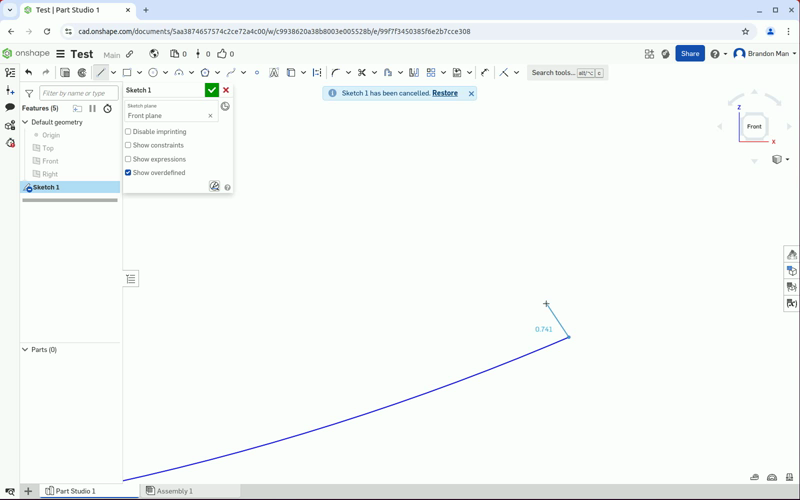
click(546, 303)
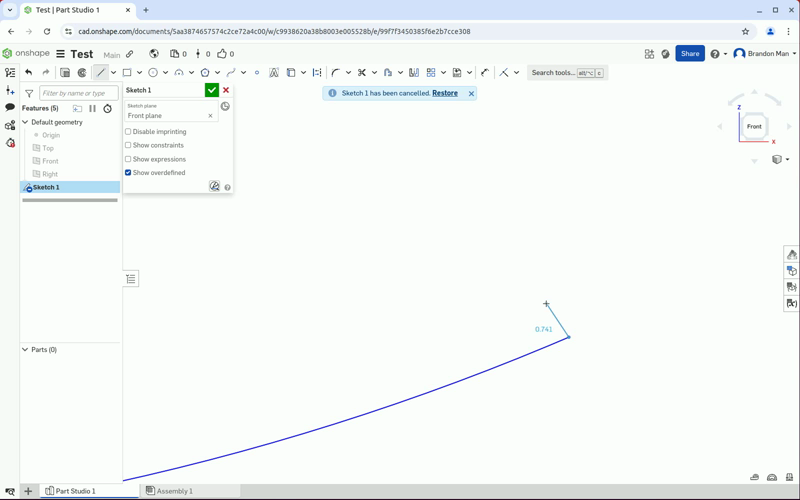
scroll(-6)
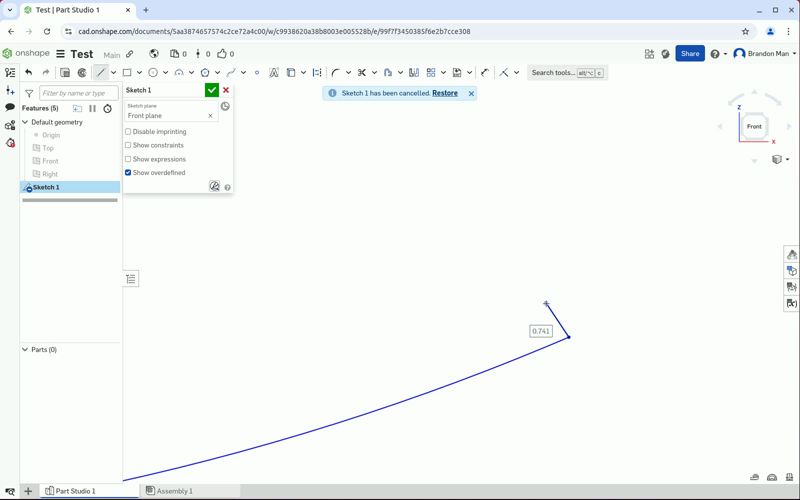
scroll(-6)
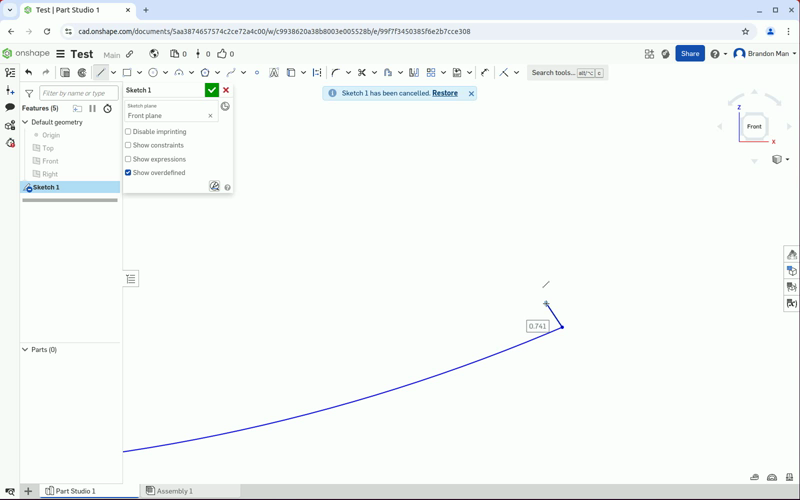
scroll(-6)
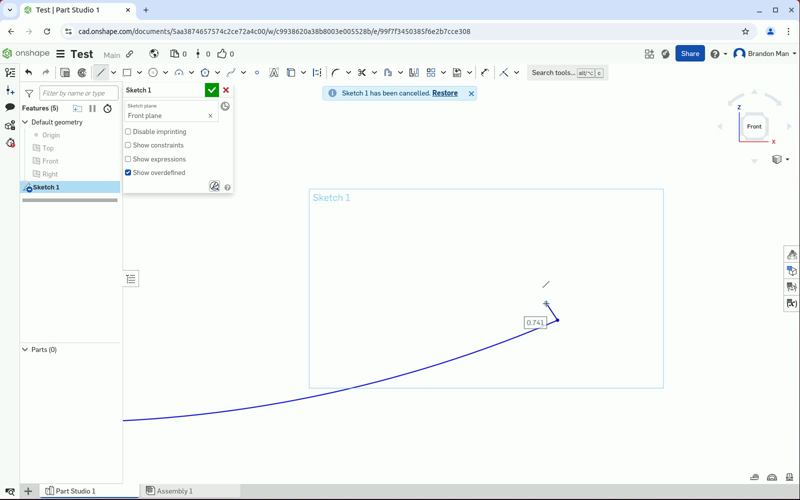
scroll(-6)
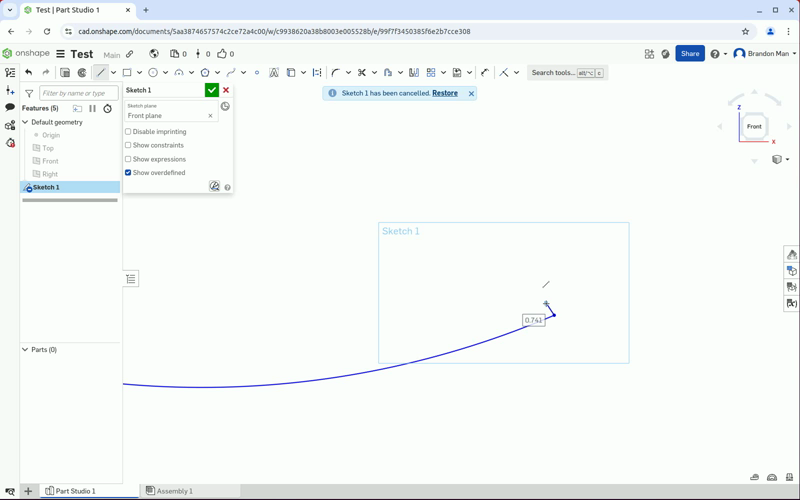
scroll(-6)
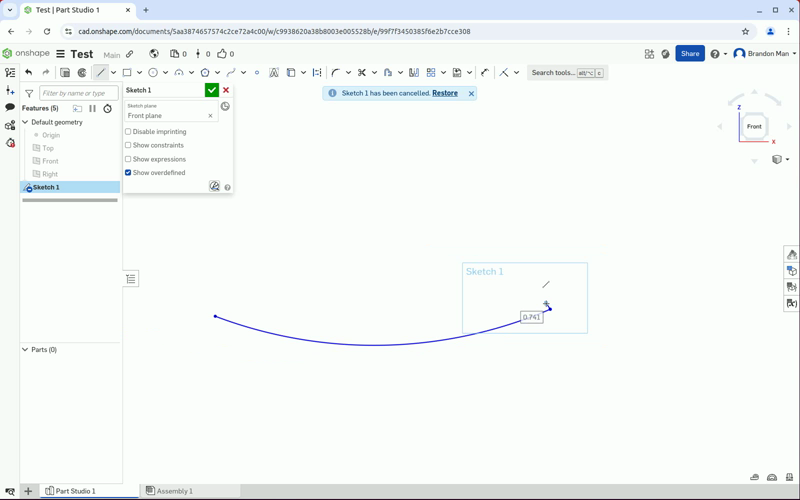
scroll(-6)
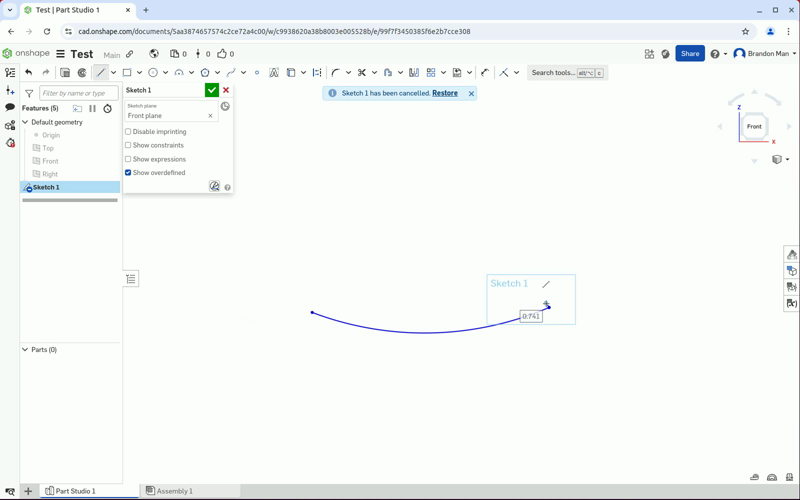
scroll(-6)
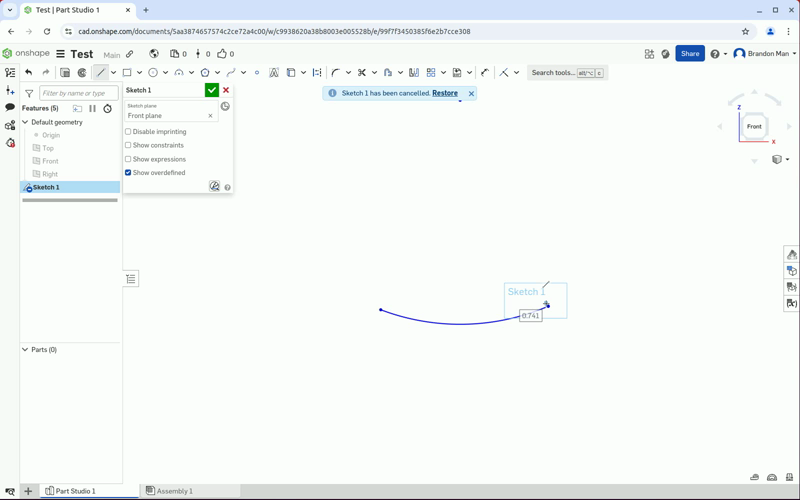
key_up(shift)
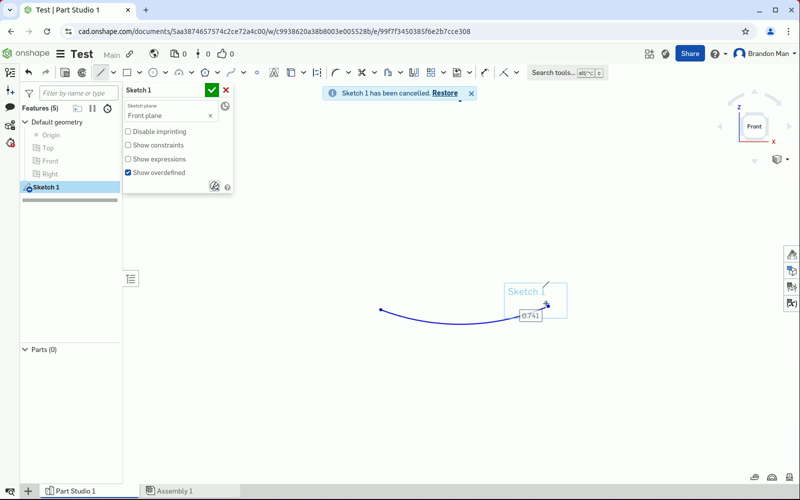
key(esc)
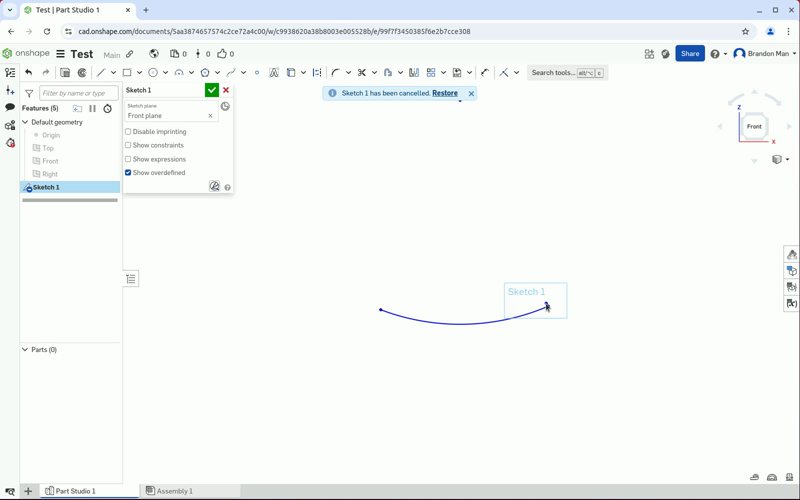
key(a)
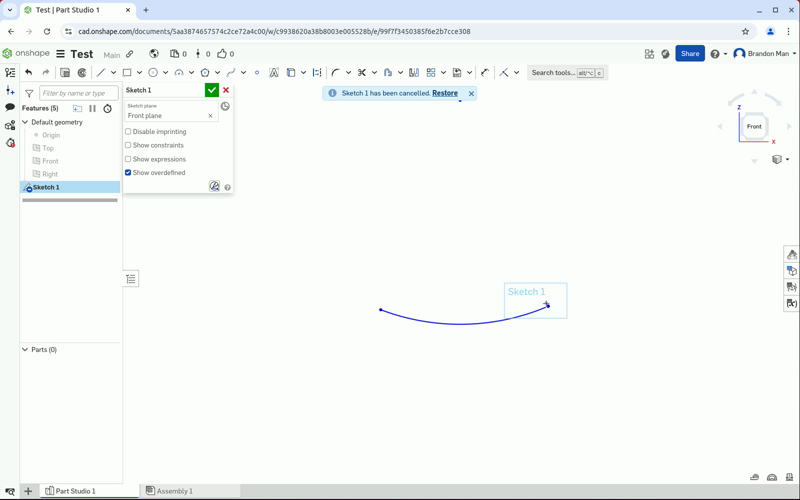
mouse_move(546, 303)
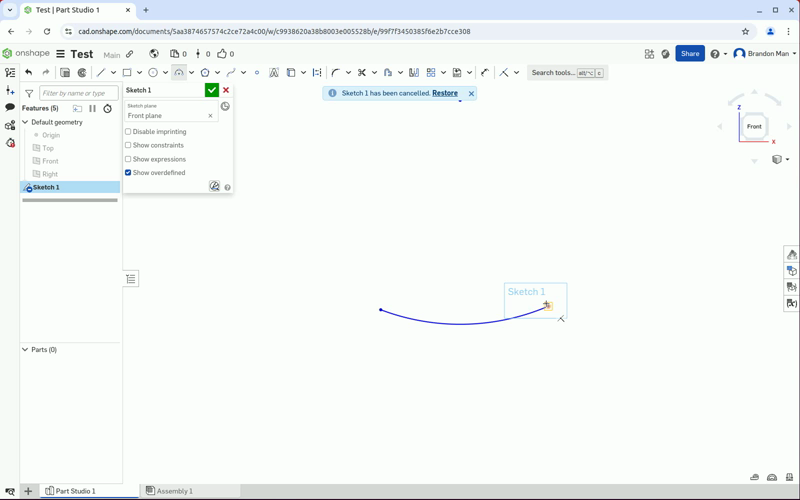
scroll(6)
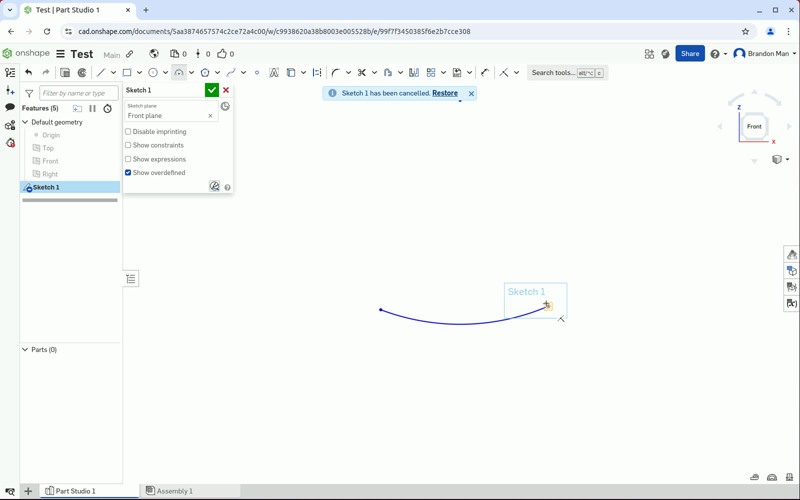
scroll(6)
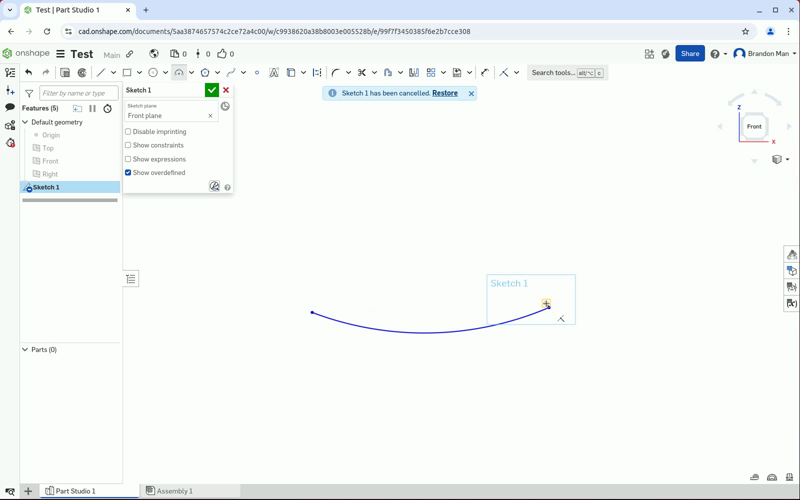
scroll(6)
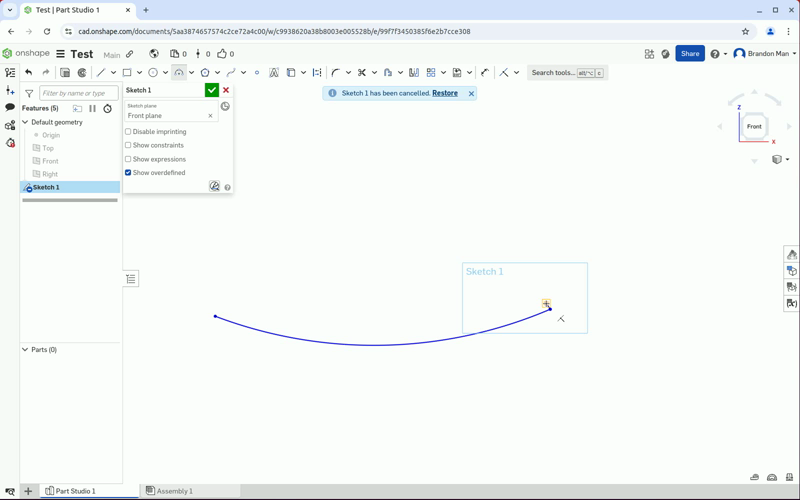
scroll(6)
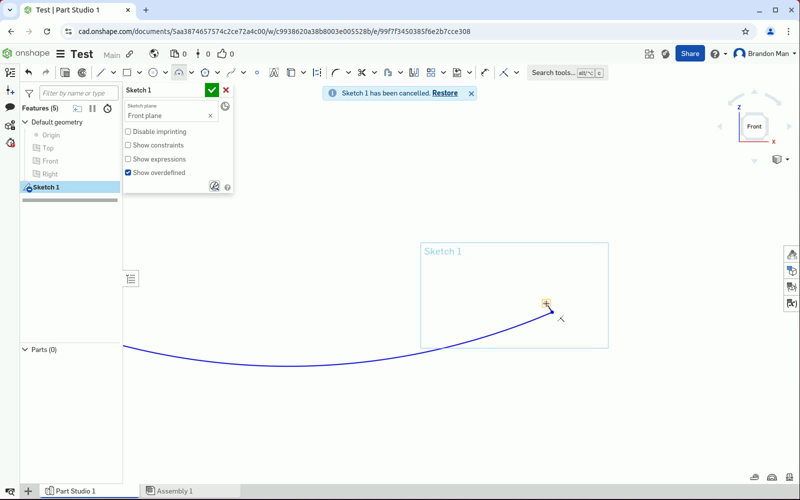
scroll(6)
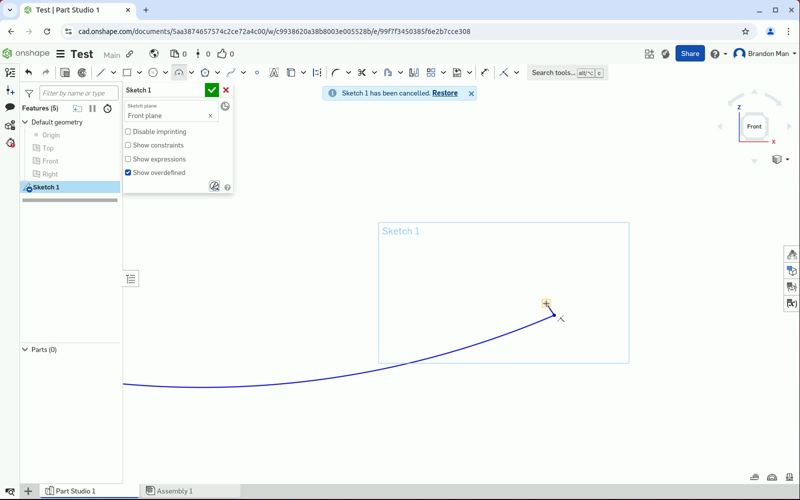
scroll(6)
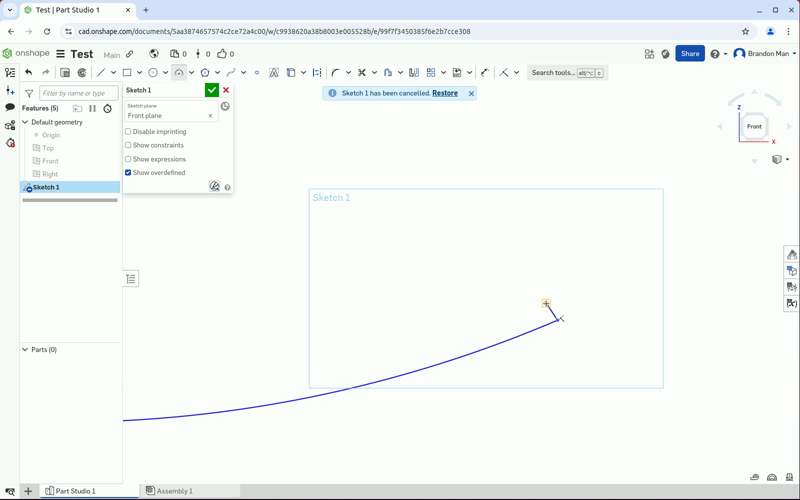
scroll(6)
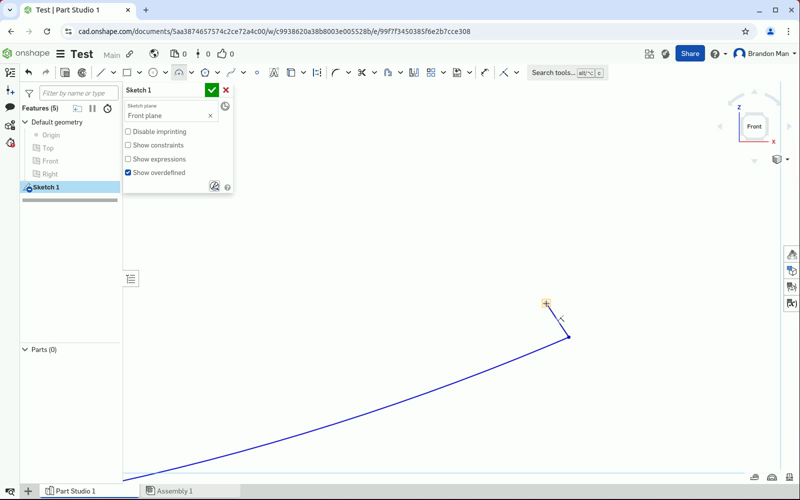
click(546, 303)
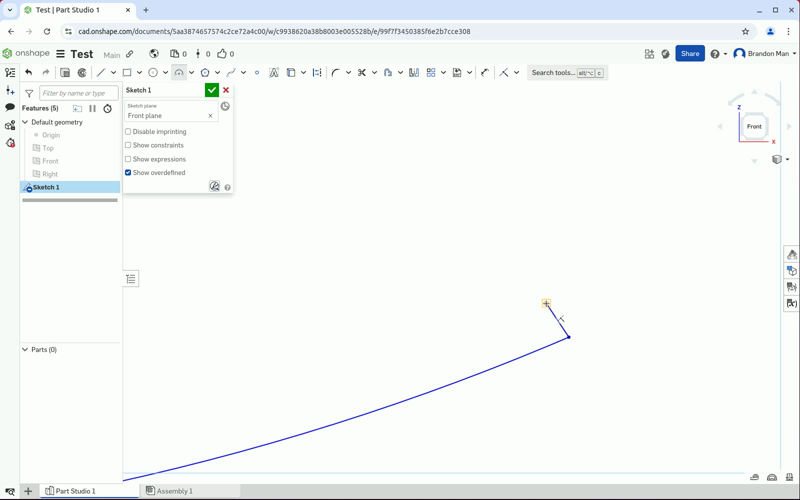
scroll(-6)
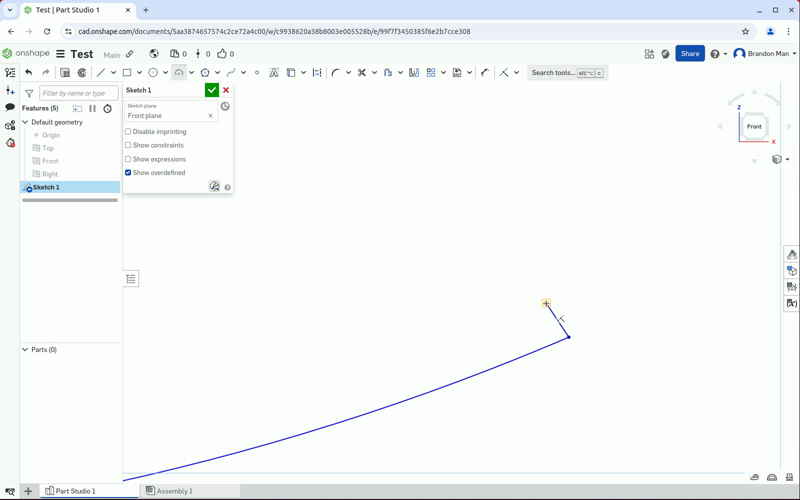
scroll(-6)
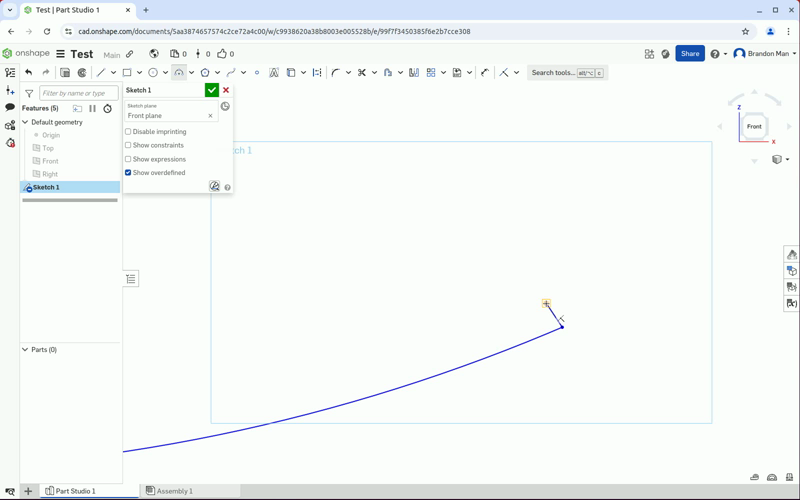
scroll(-6)
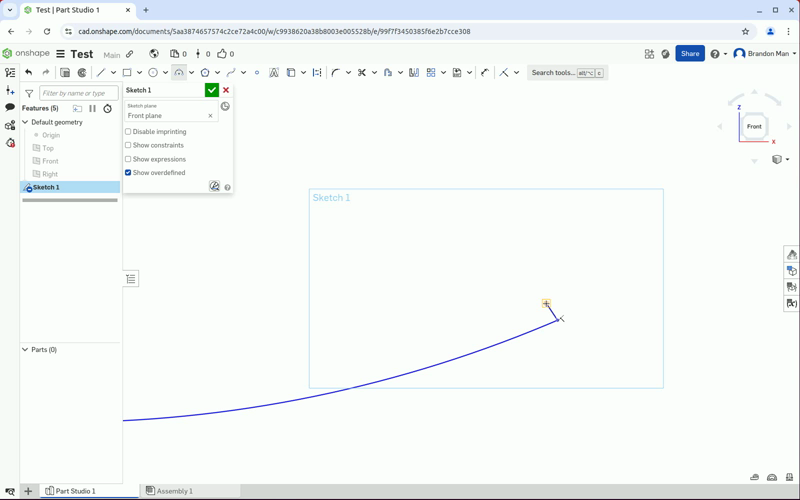
scroll(-6)
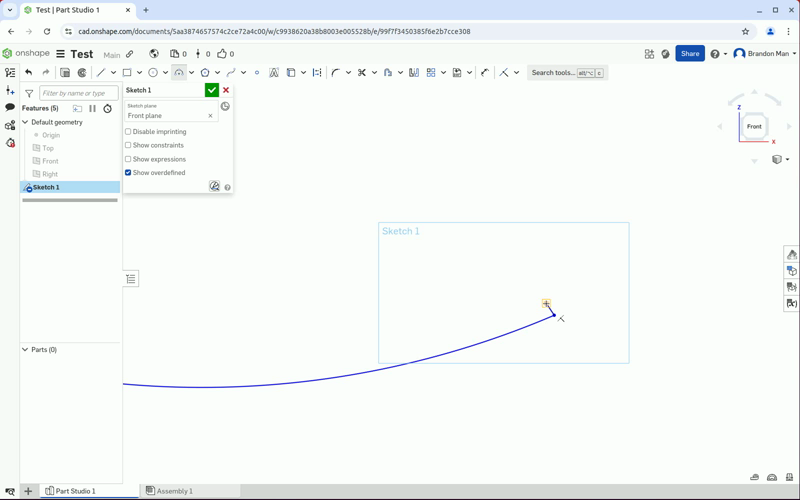
scroll(-6)
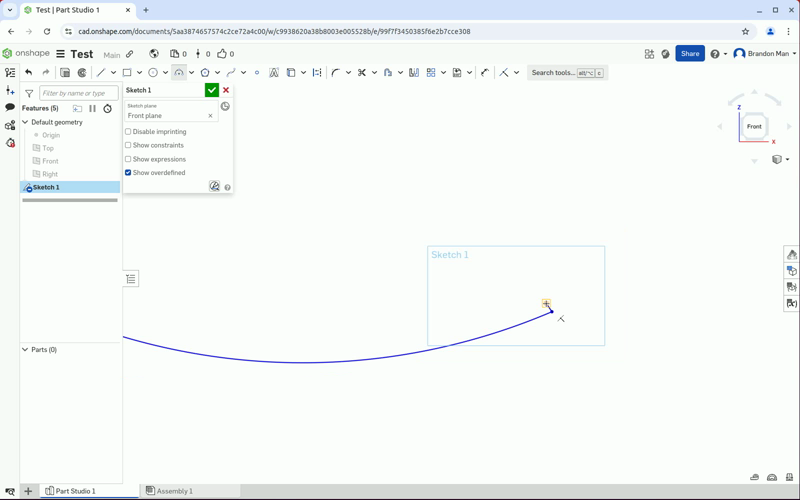
scroll(-6)
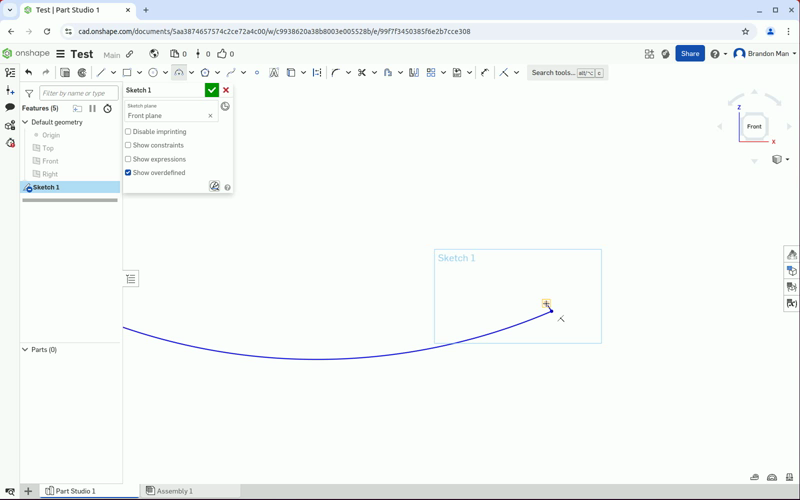
scroll(-6)
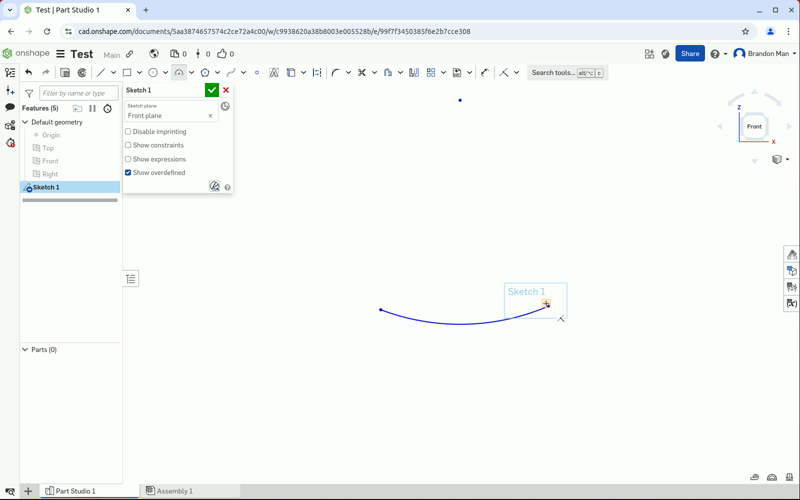
key_down(shift)
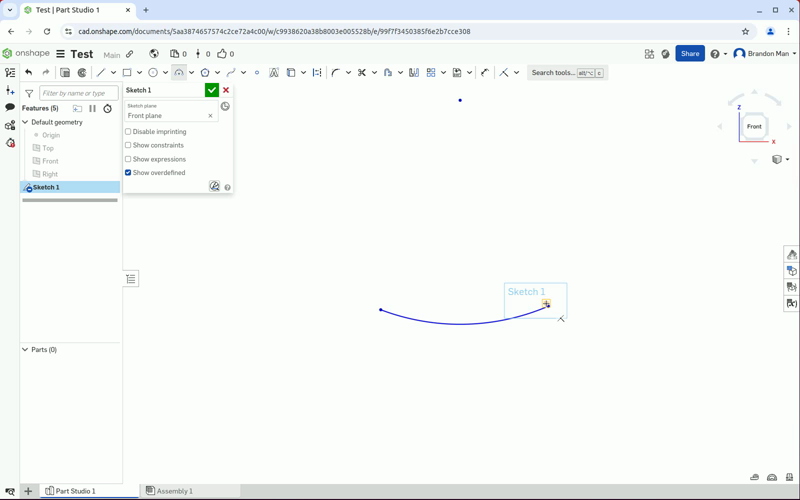
mouse_move(382, 306)
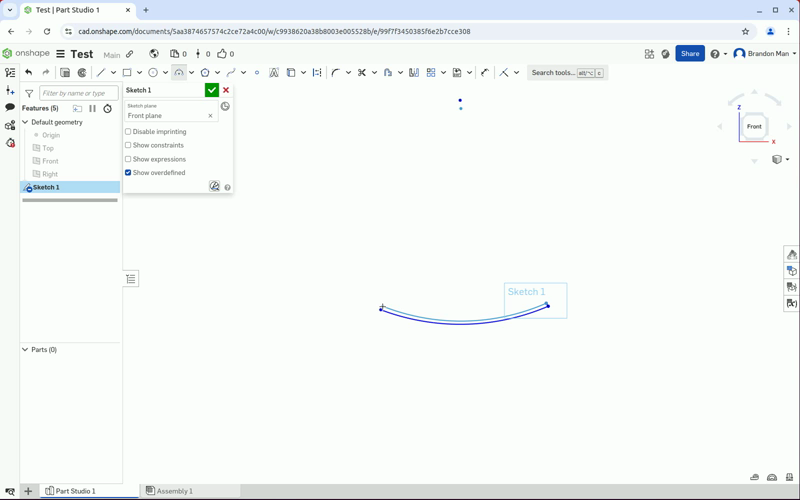
scroll(6)
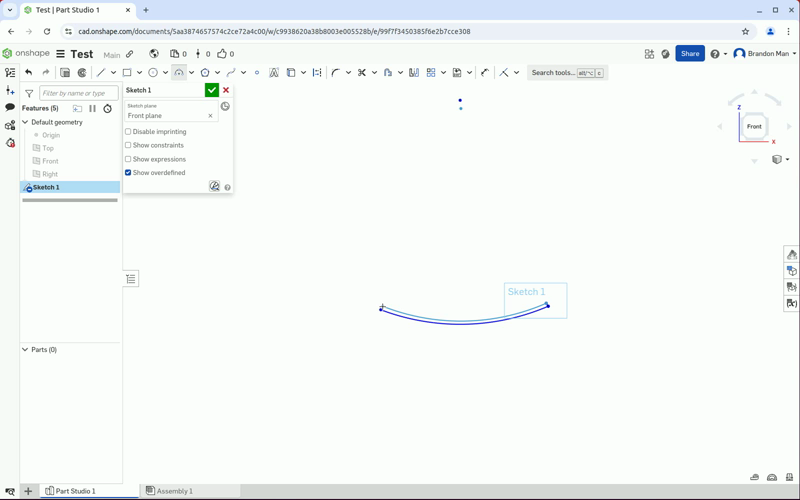
scroll(6)
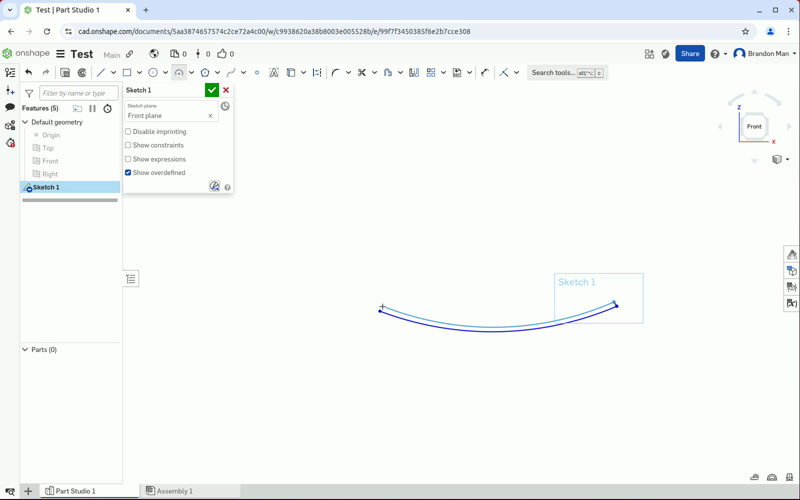
scroll(6)
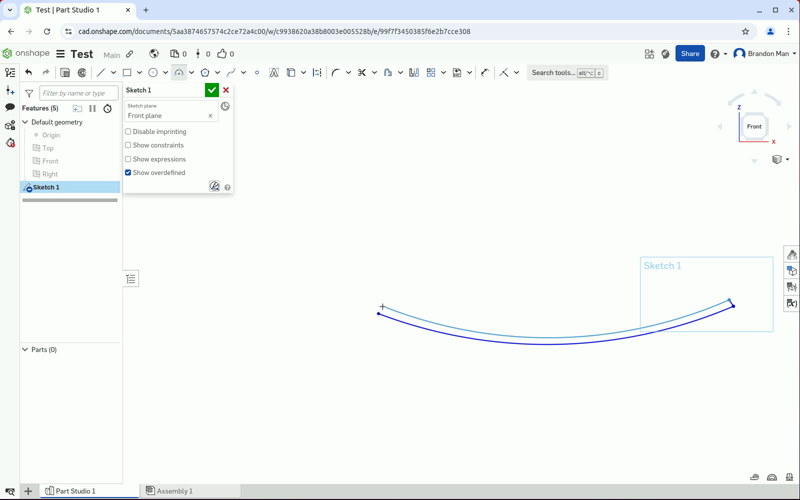
scroll(6)
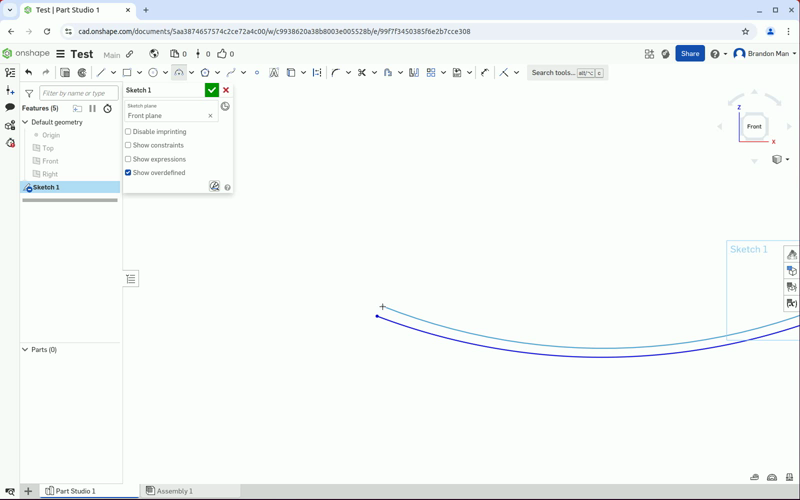
scroll(6)
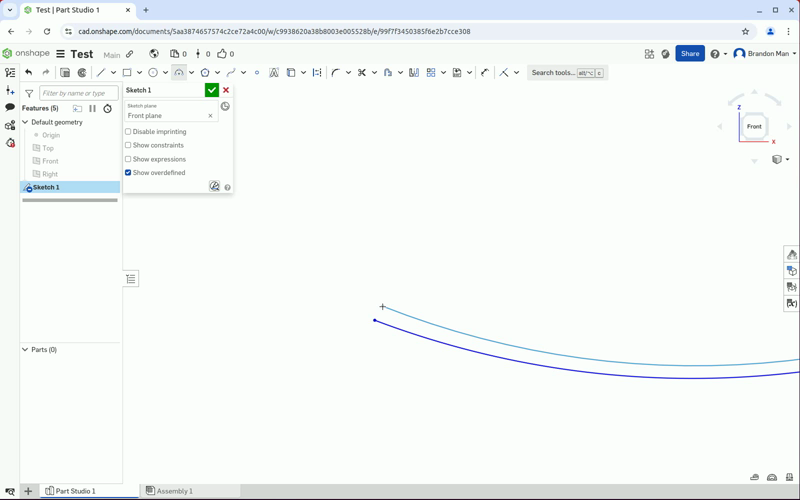
scroll(6)
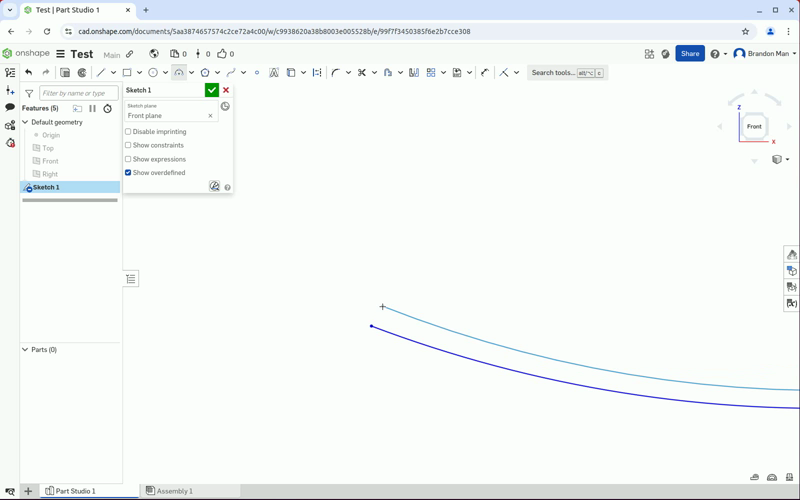
scroll(6)
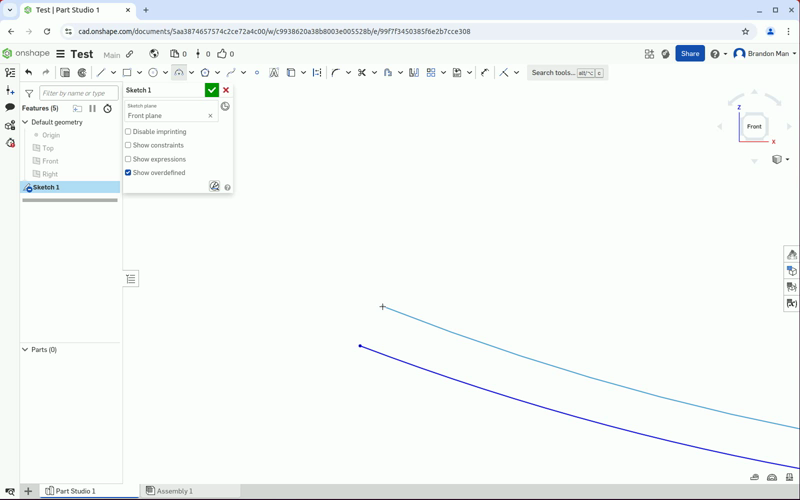
click(382, 306)
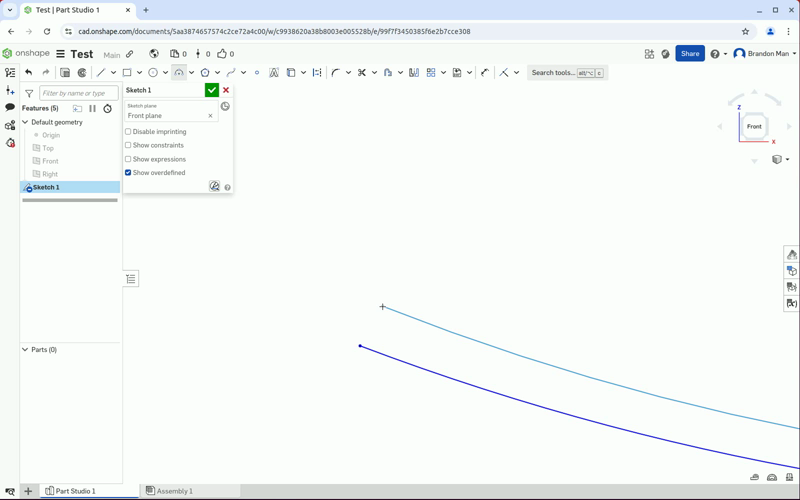
scroll(-6)
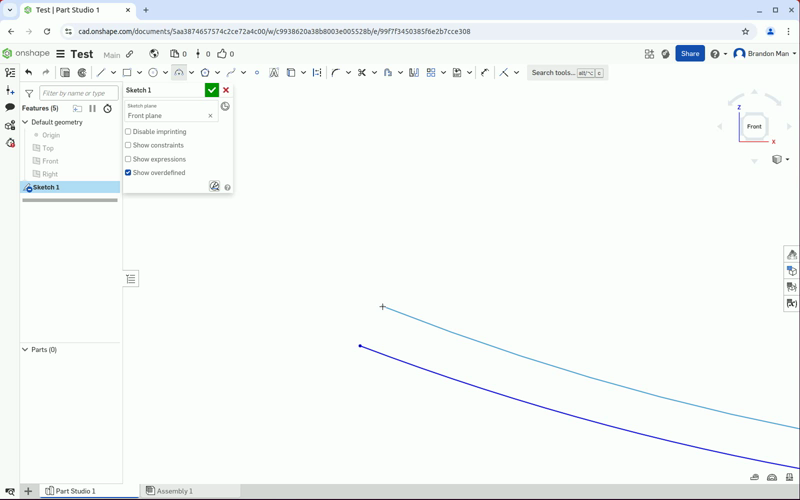
scroll(-6)
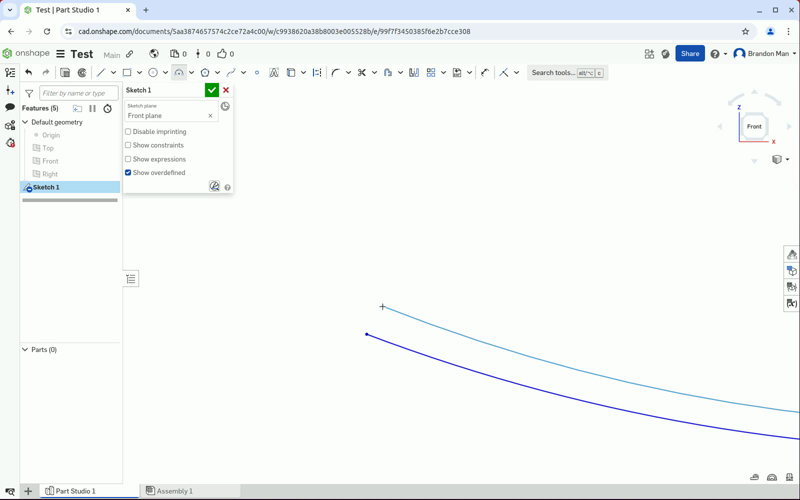
scroll(-6)
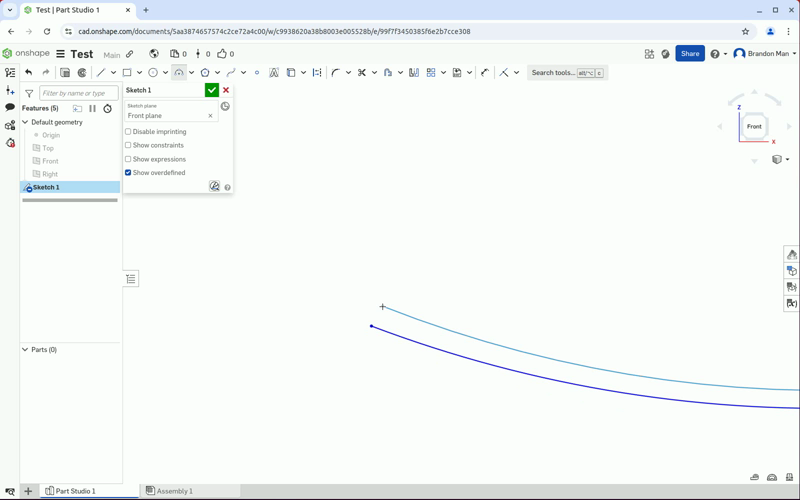
scroll(-6)
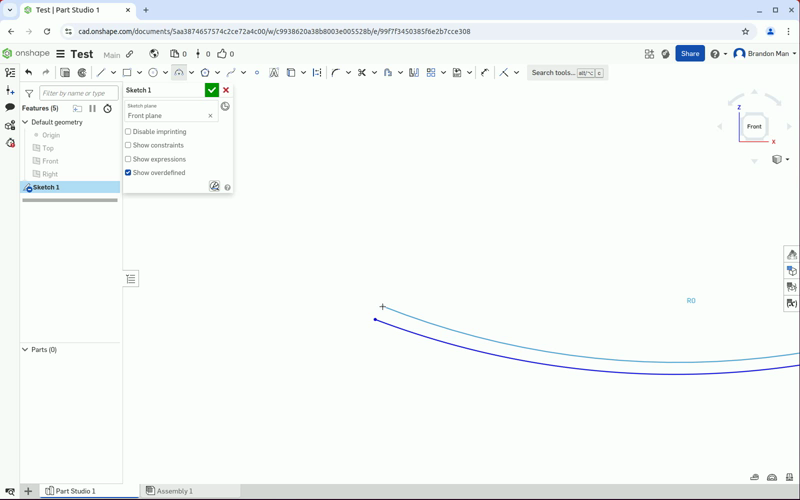
scroll(-6)
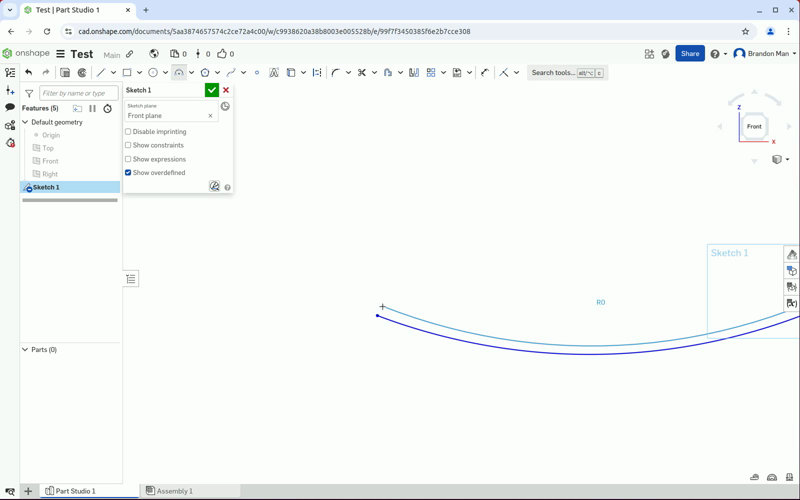
scroll(-6)
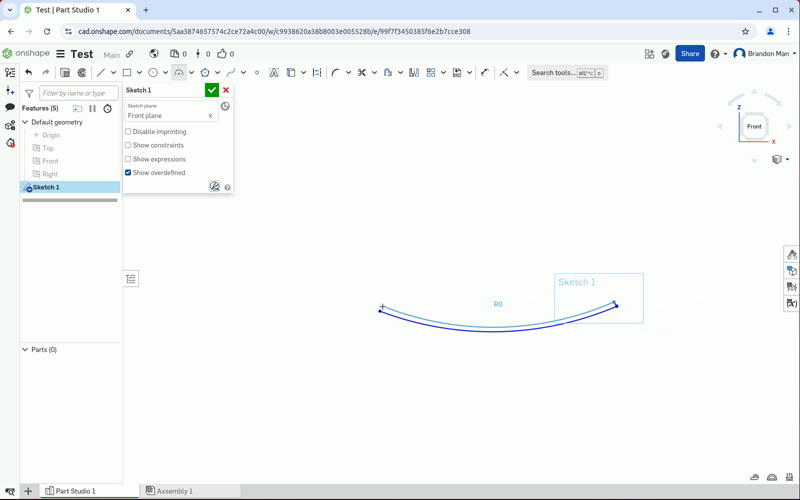
scroll(-6)
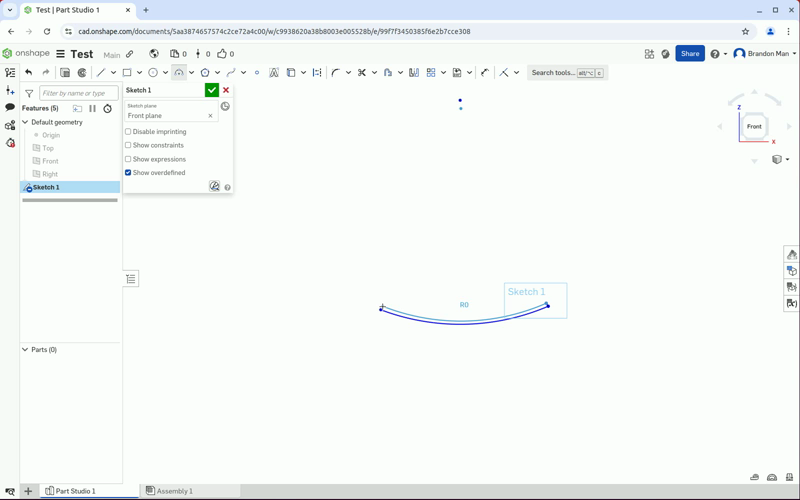
mouse_move(464, 320)
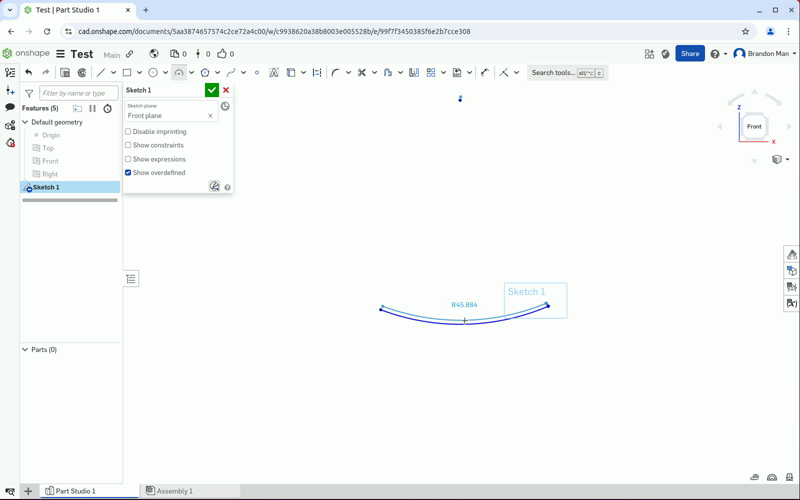
scroll(6)
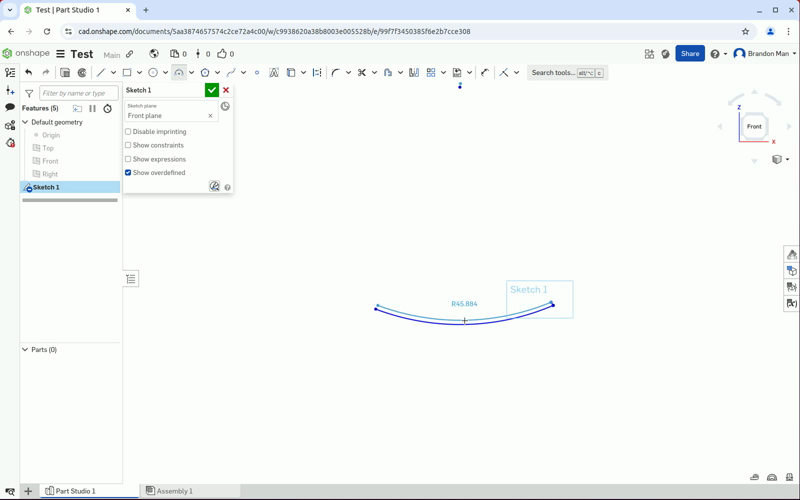
scroll(6)
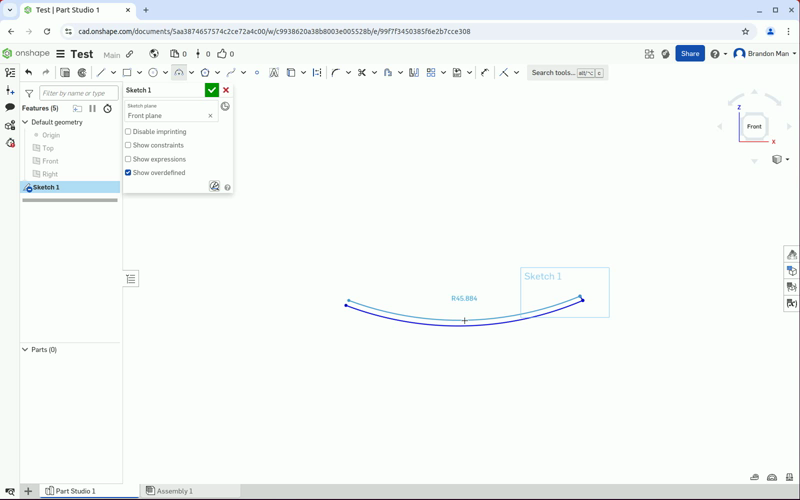
scroll(6)
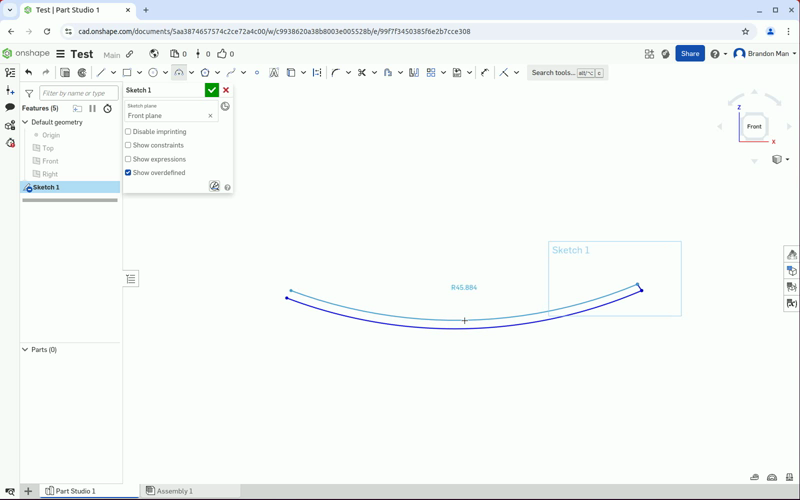
scroll(6)
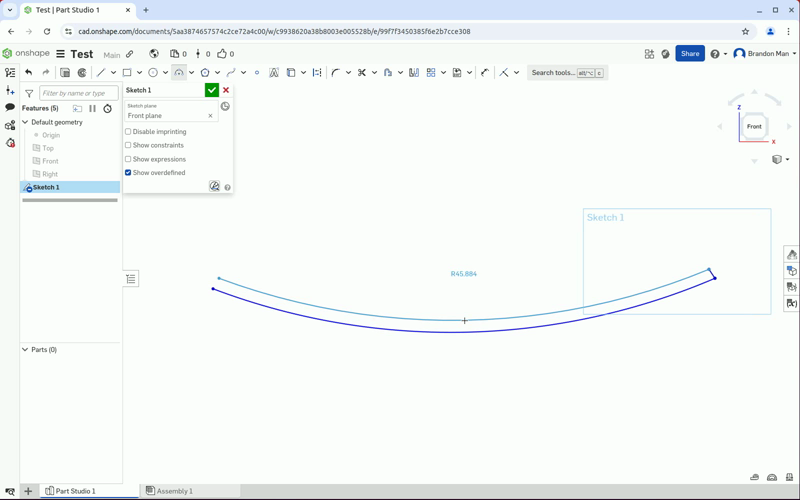
scroll(6)
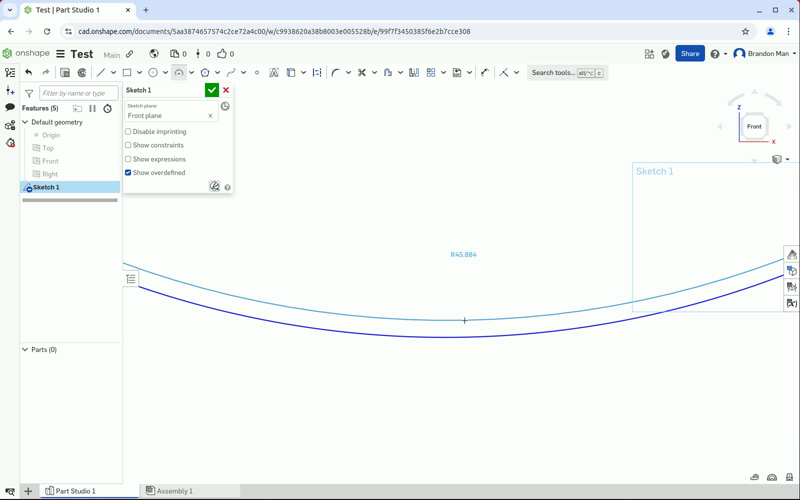
scroll(6)
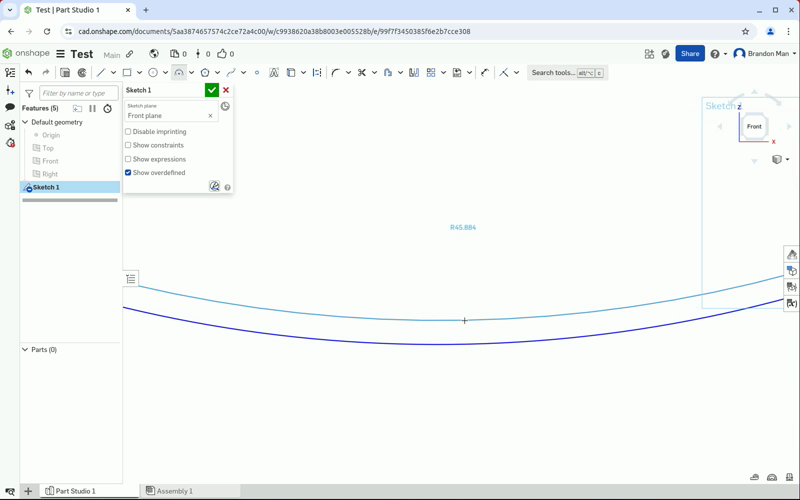
scroll(6)
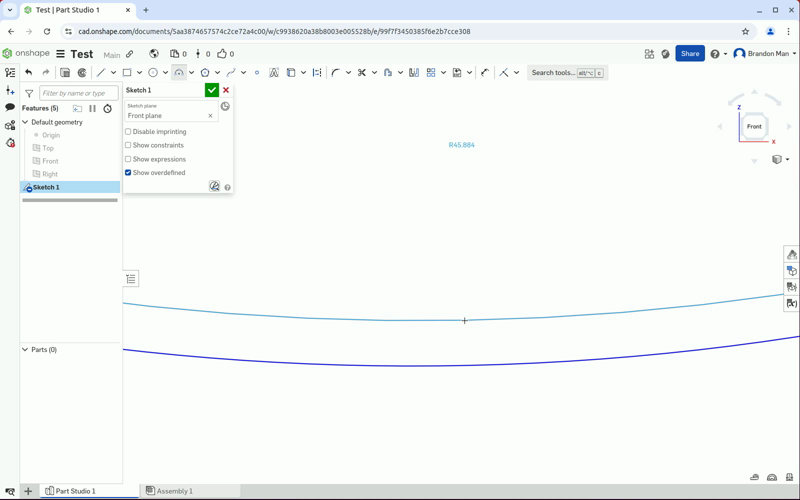
click(464, 320)
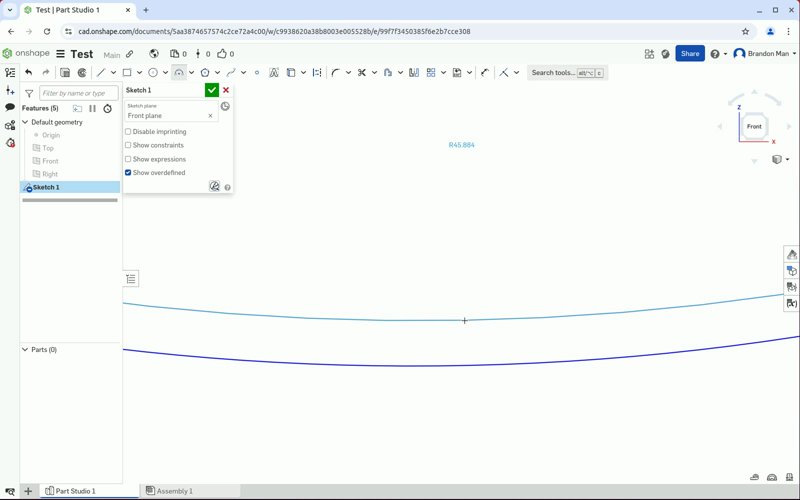
scroll(-6)
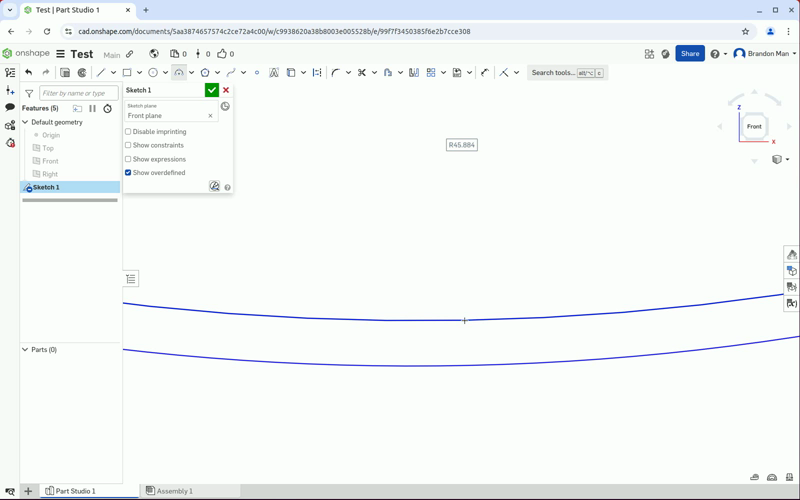
scroll(-6)
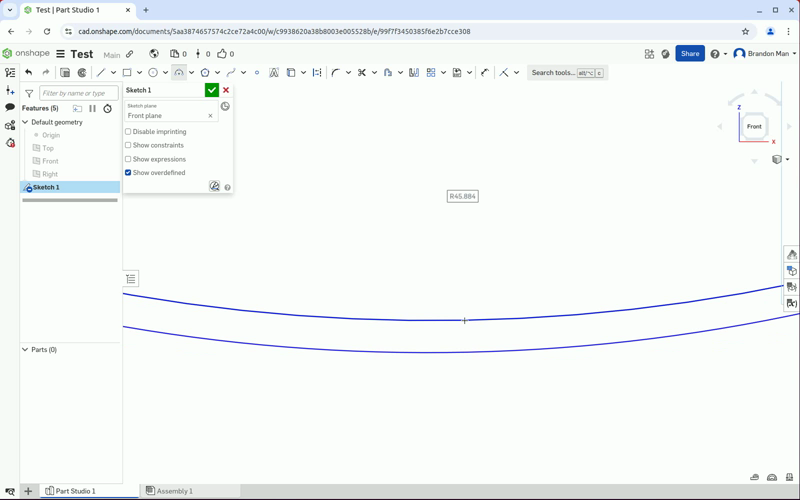
scroll(-6)
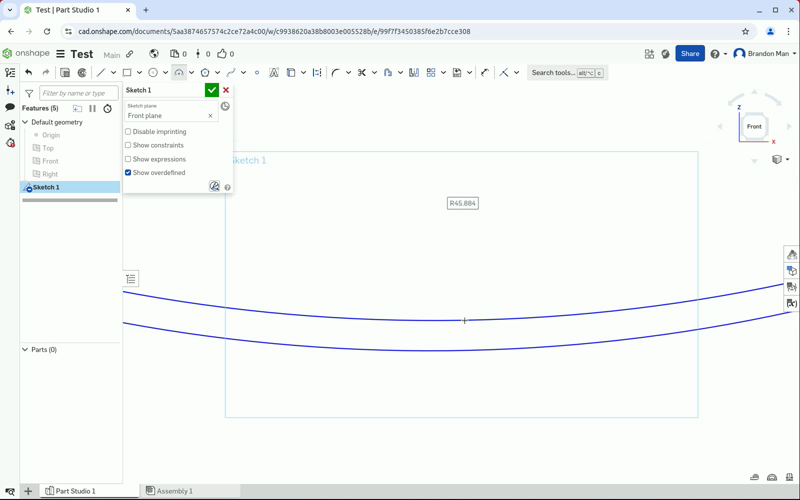
scroll(-6)
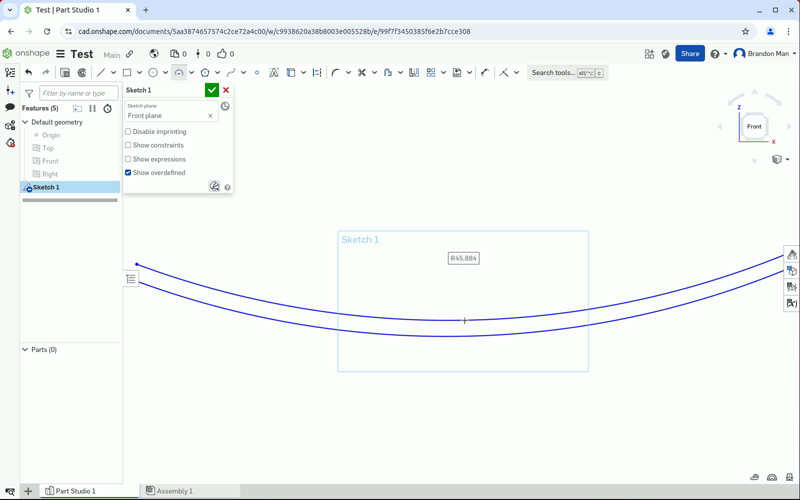
scroll(-6)
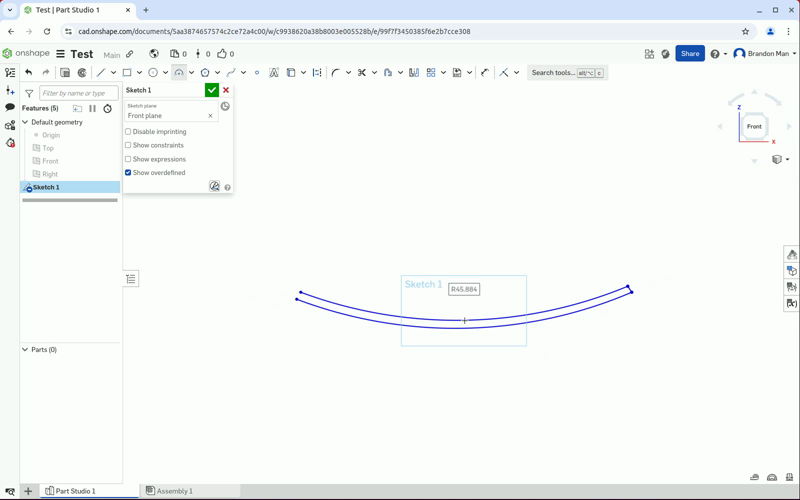
scroll(-6)
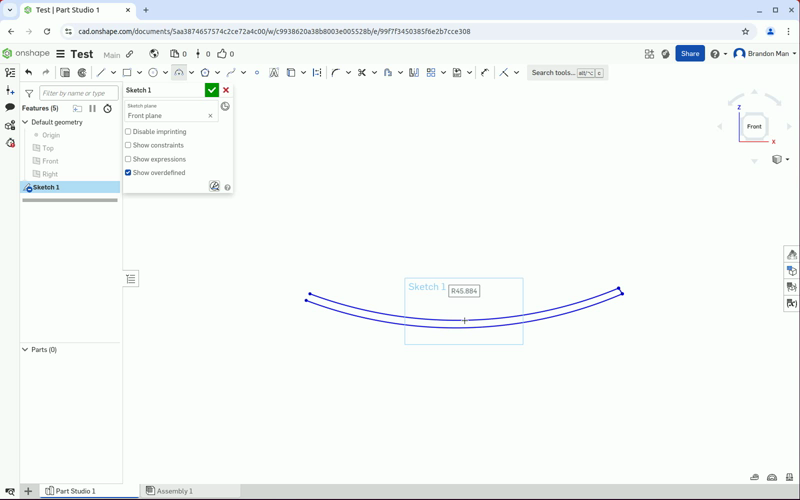
scroll(-6)
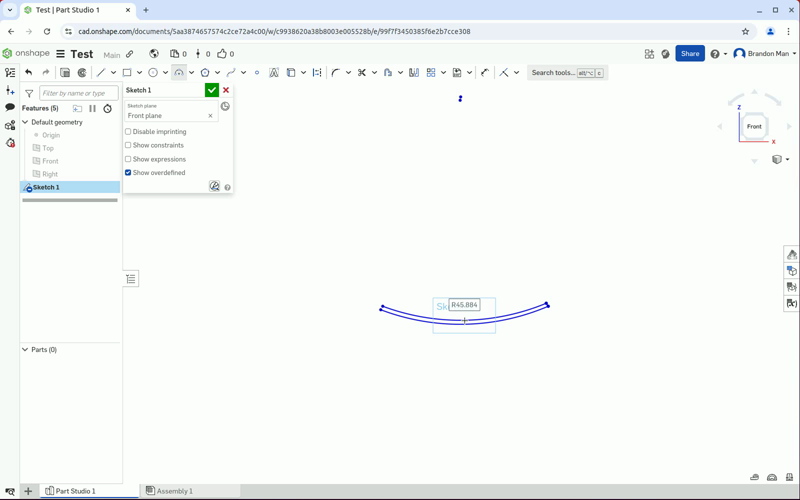
key_up(shift)
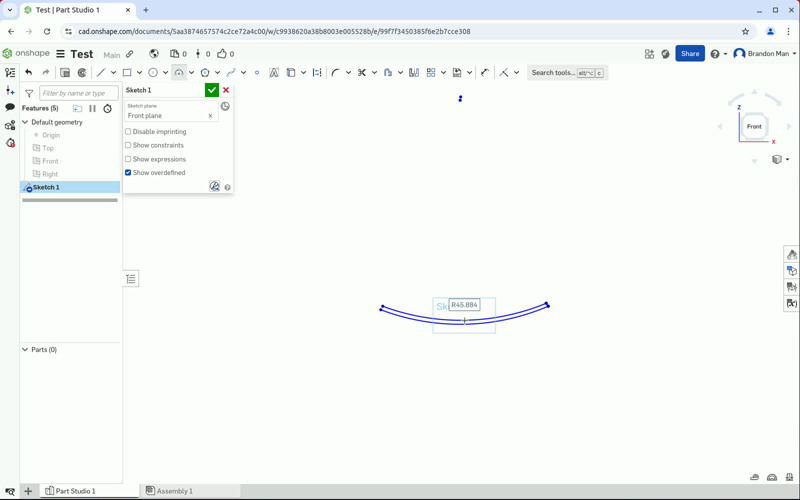
key(esc)
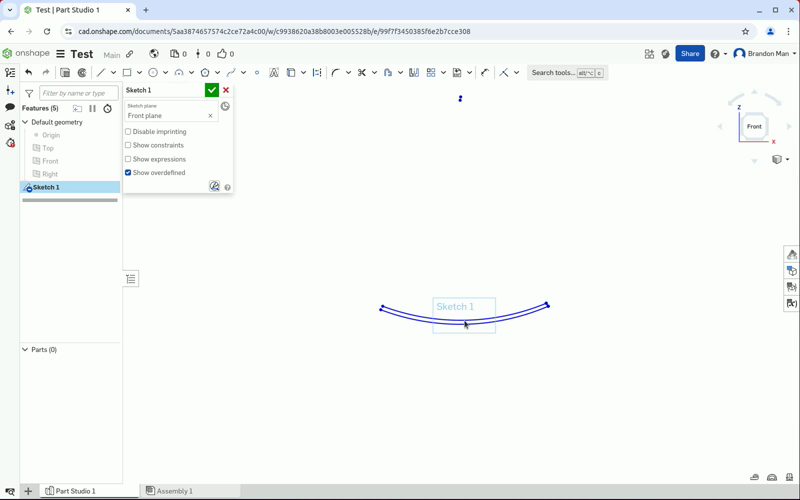
key(l)
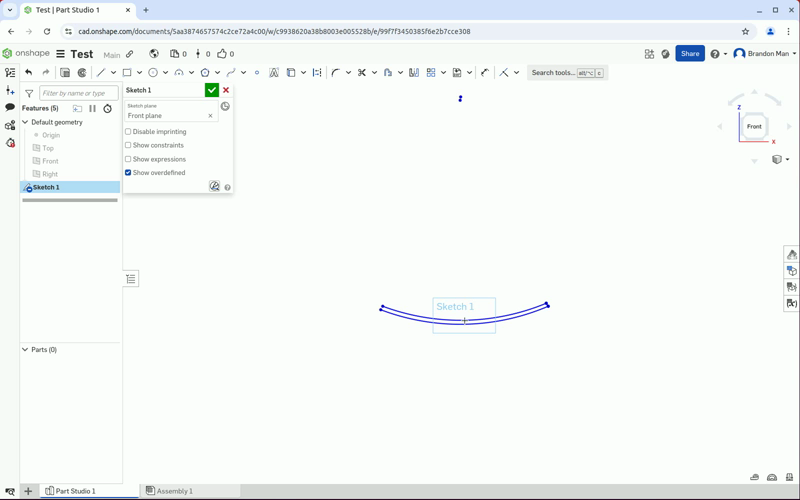
mouse_move(382, 306)
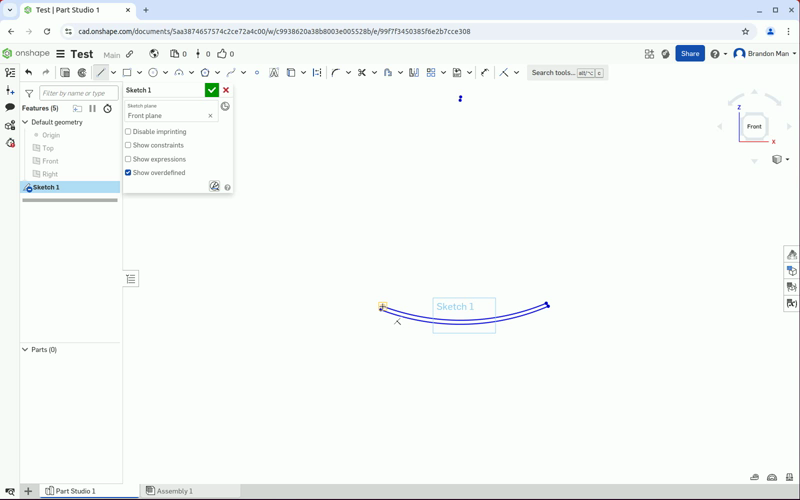
scroll(6)
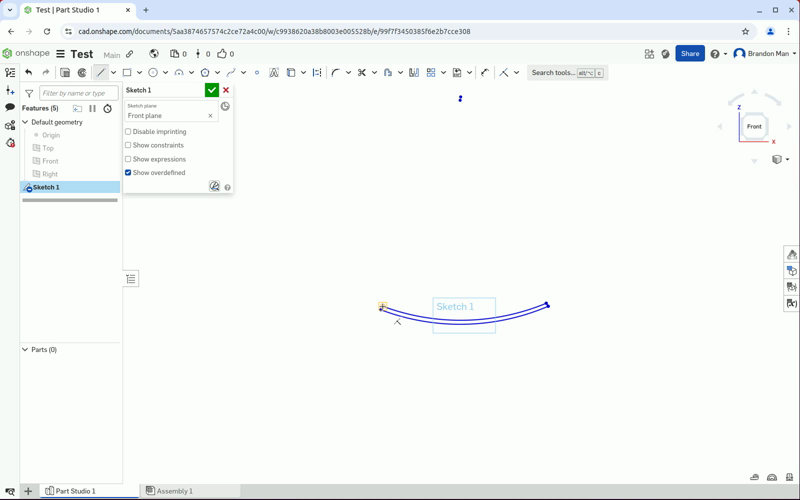
scroll(6)
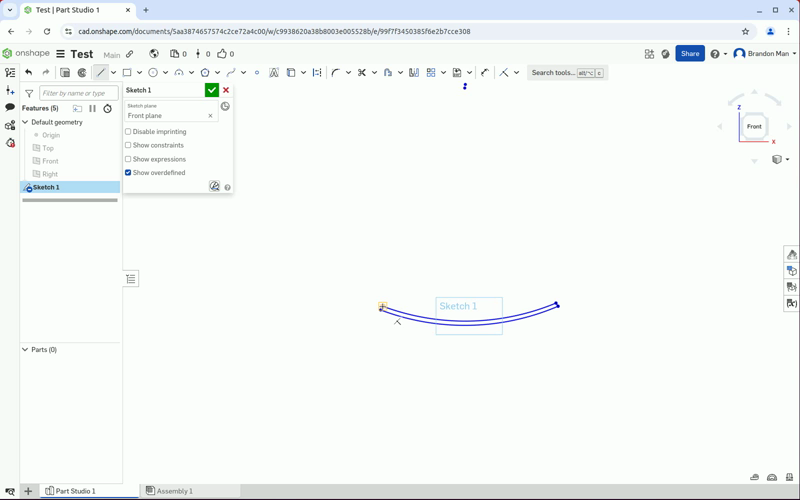
scroll(6)
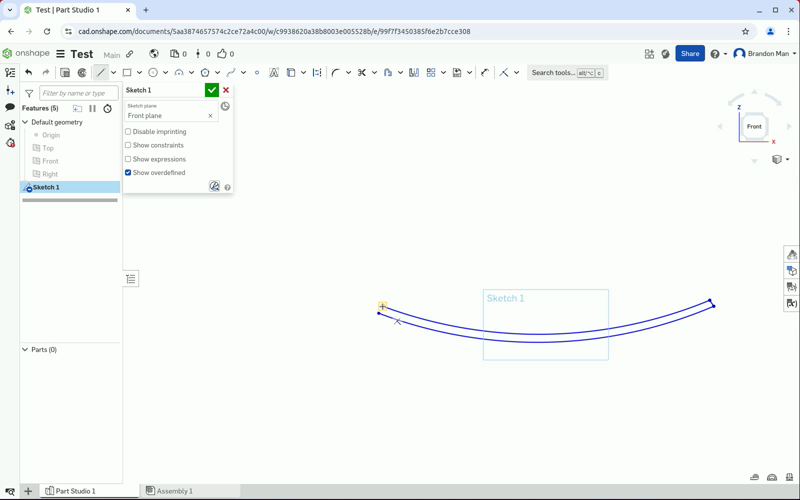
scroll(6)
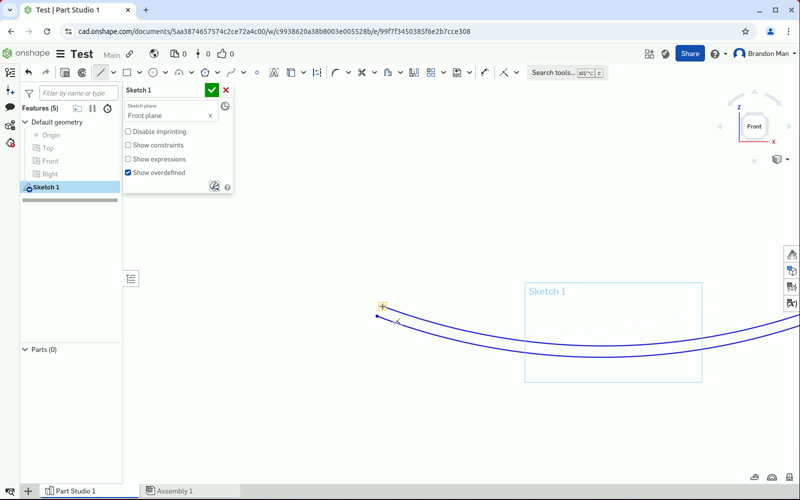
scroll(6)
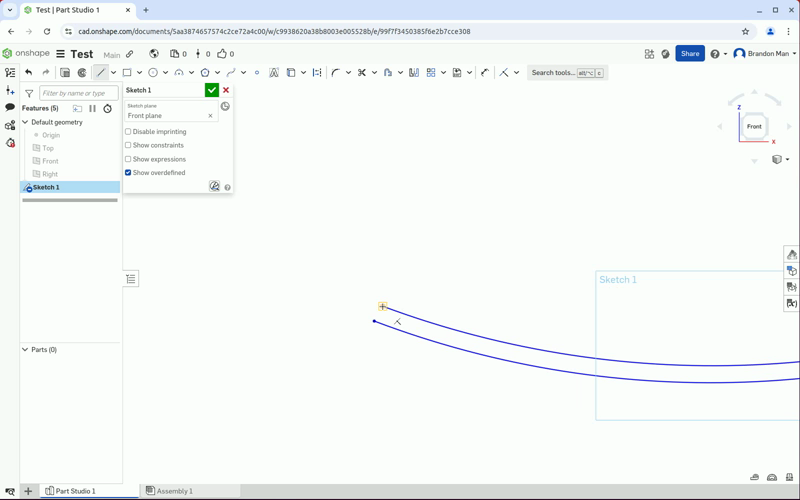
scroll(6)
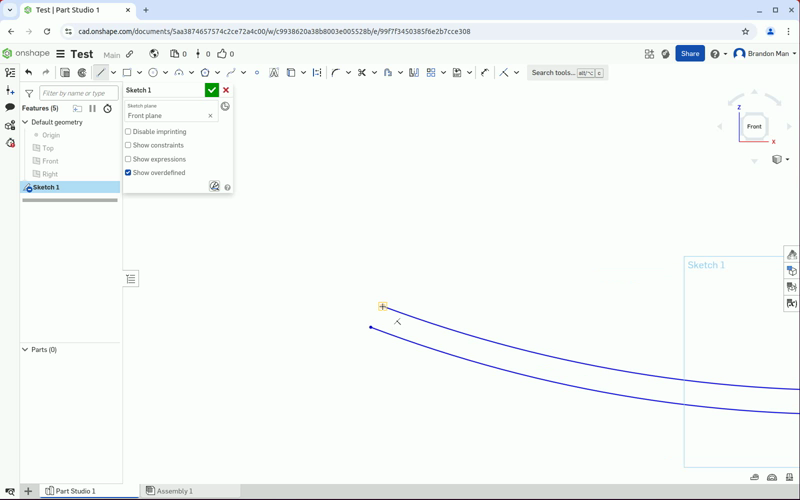
scroll(6)
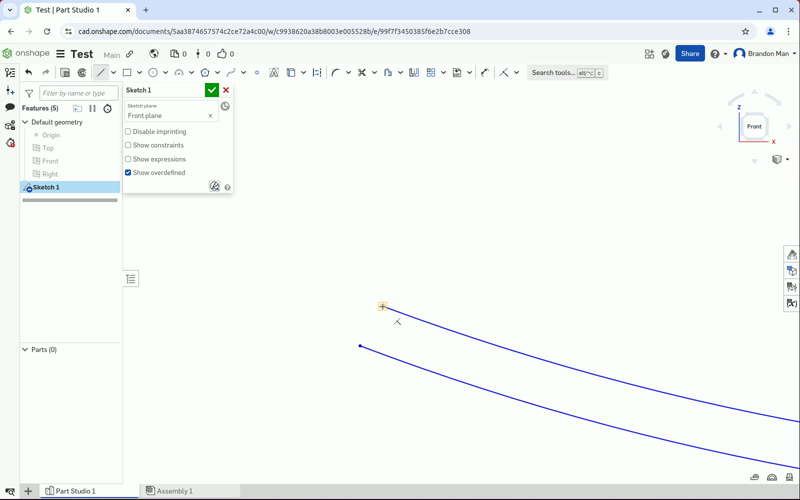
click(382, 306)
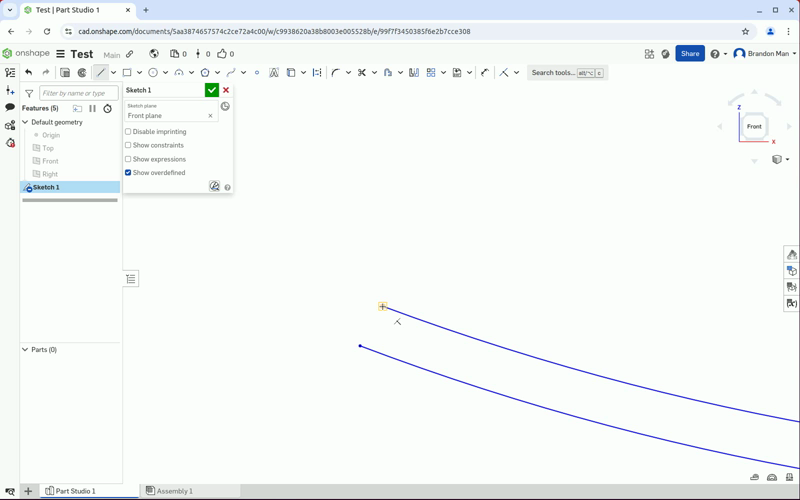
scroll(-6)
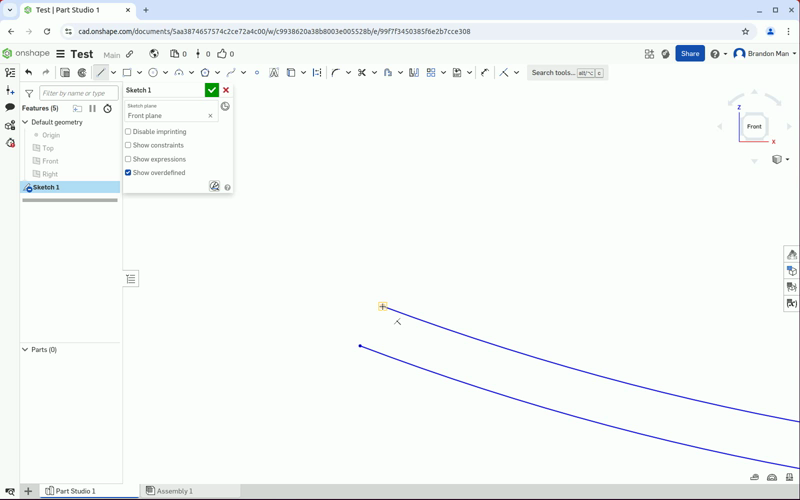
scroll(-6)
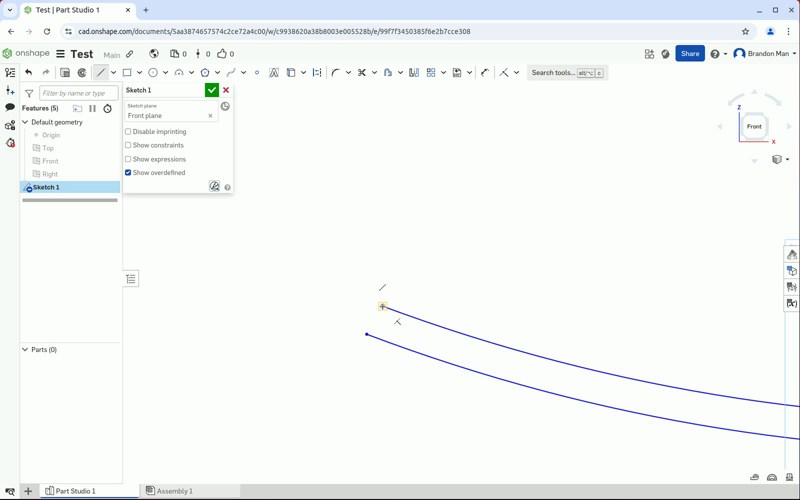
scroll(-6)
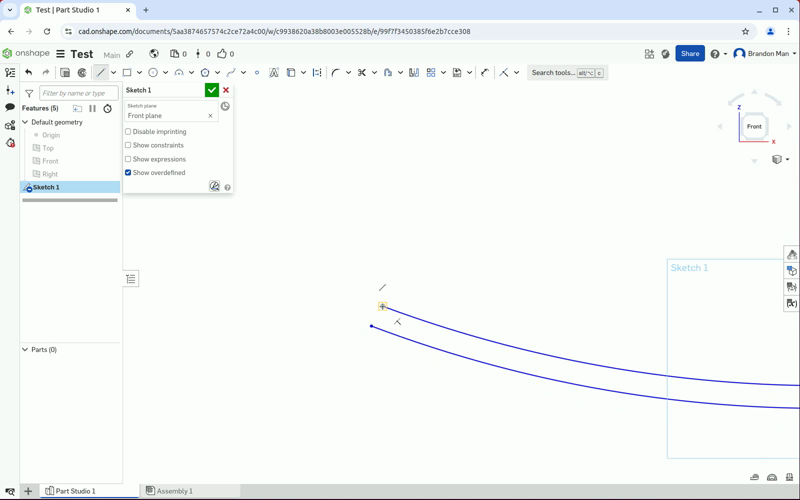
scroll(-6)
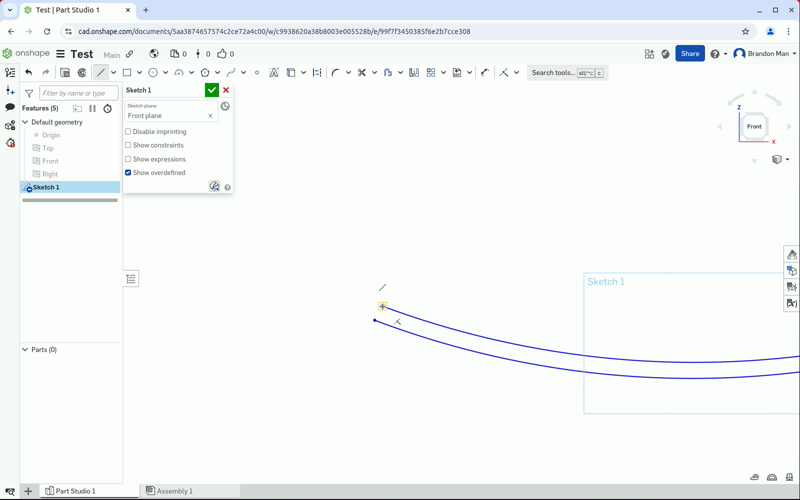
scroll(-6)
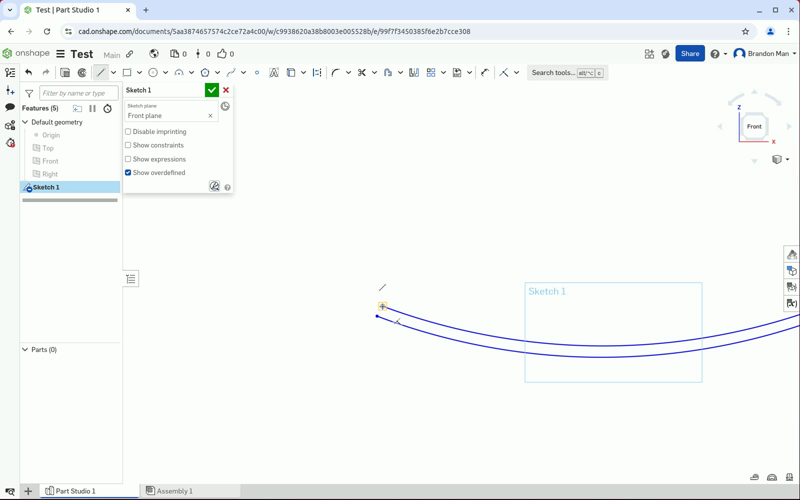
scroll(-6)
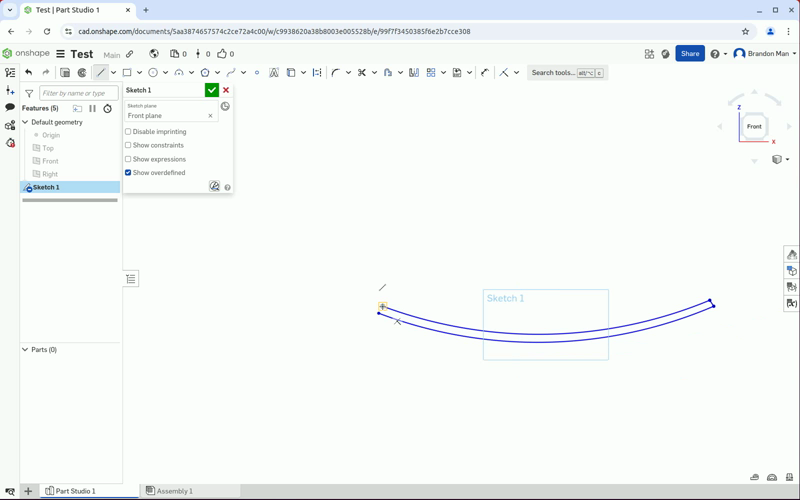
scroll(-6)
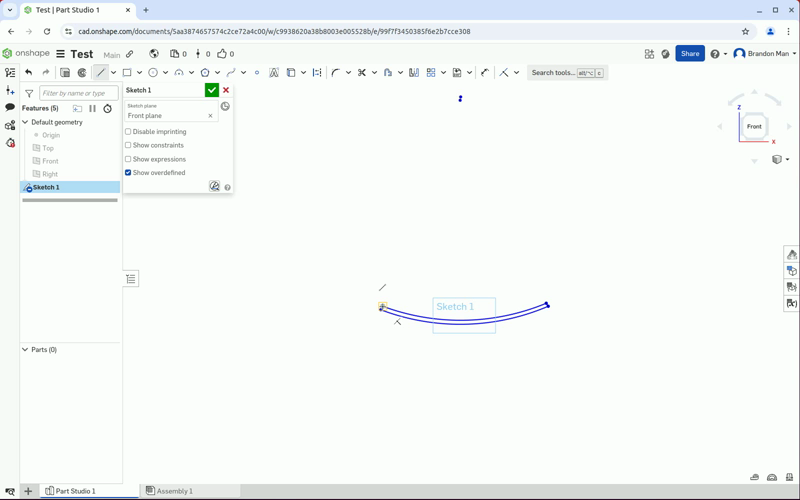
mouse_move(412, 306)
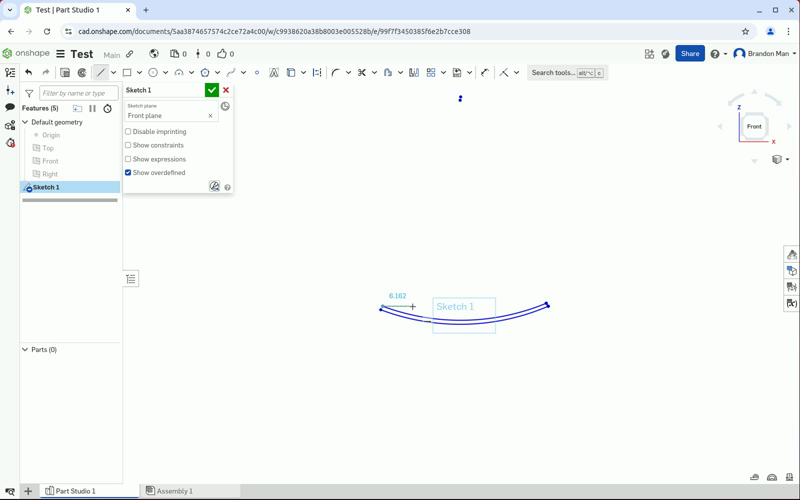
key_down(shift)
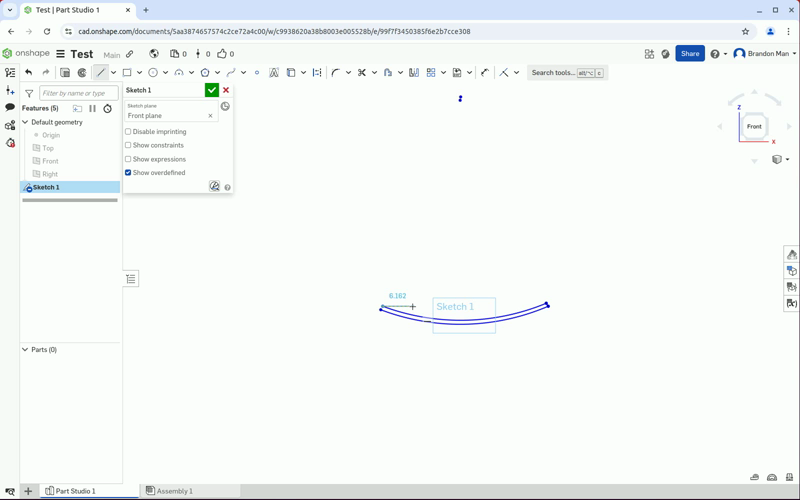
mouse_move(380, 309)
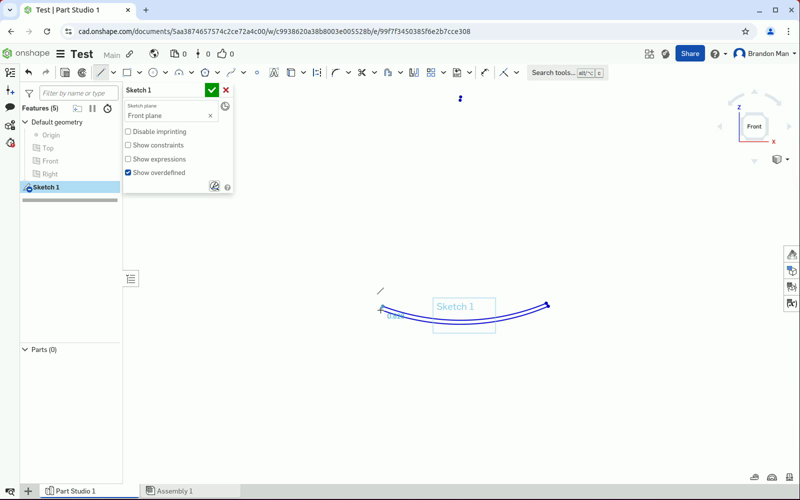
scroll(6)
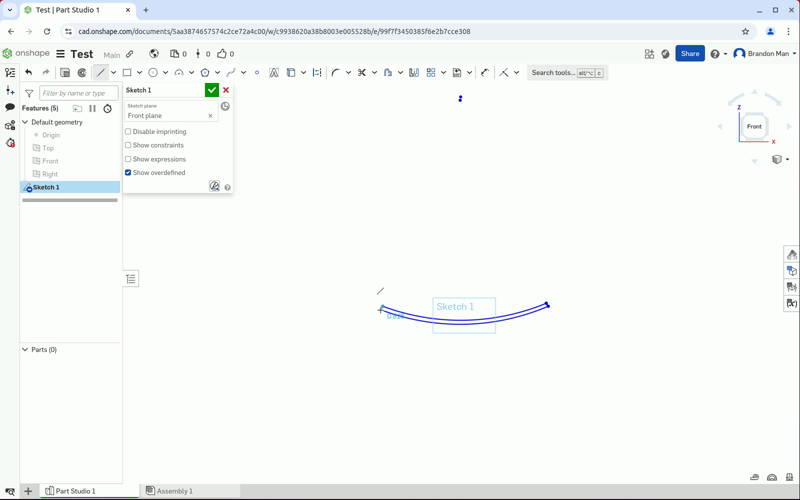
scroll(6)
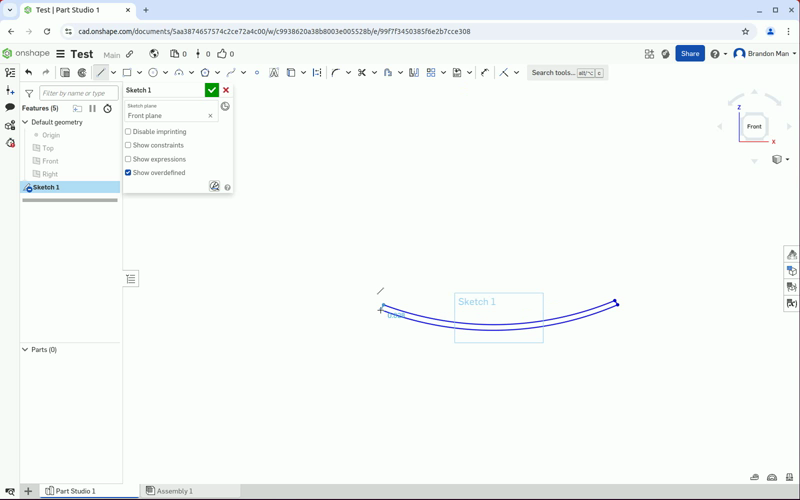
scroll(6)
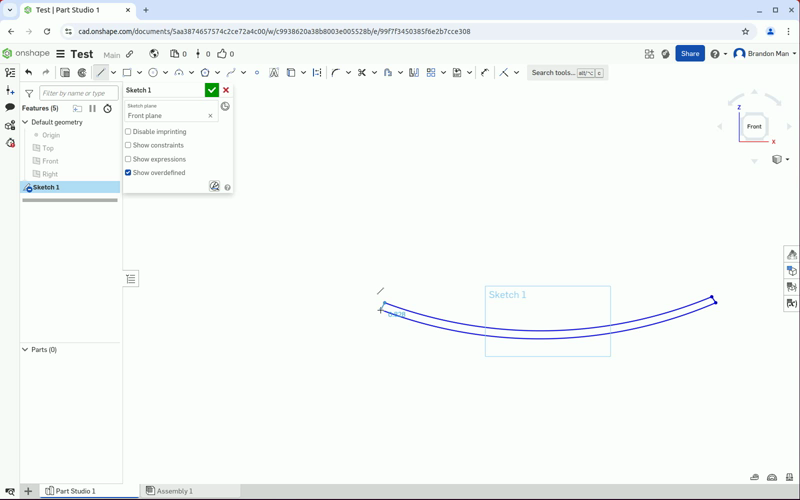
scroll(6)
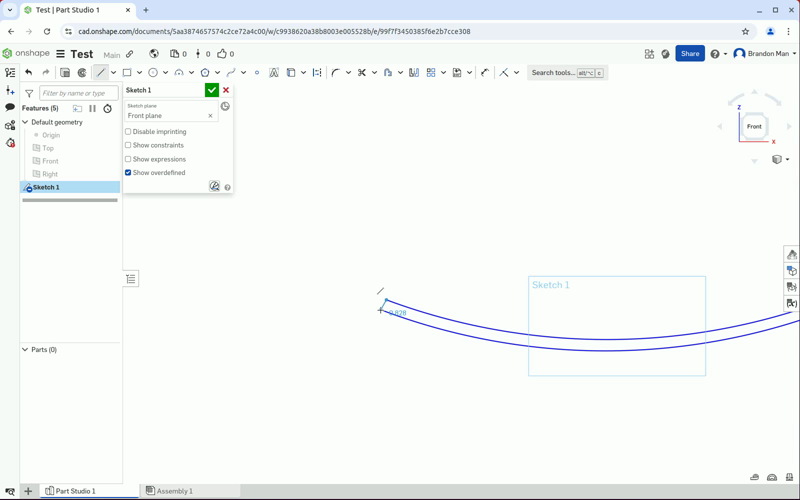
scroll(6)
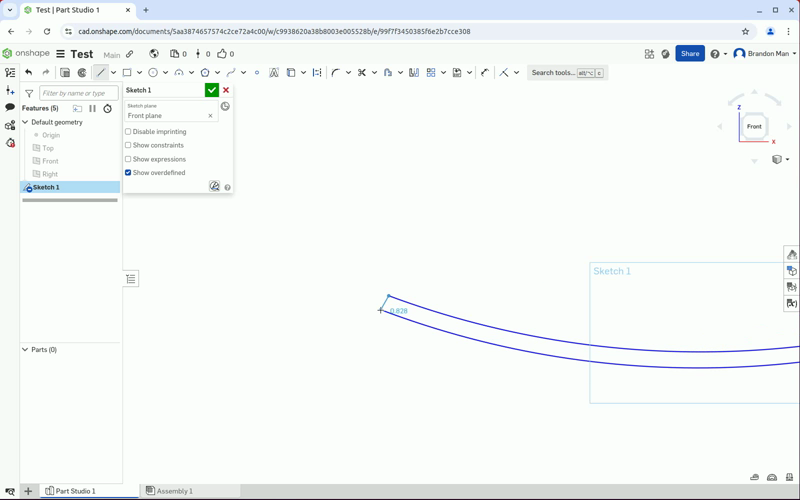
scroll(6)
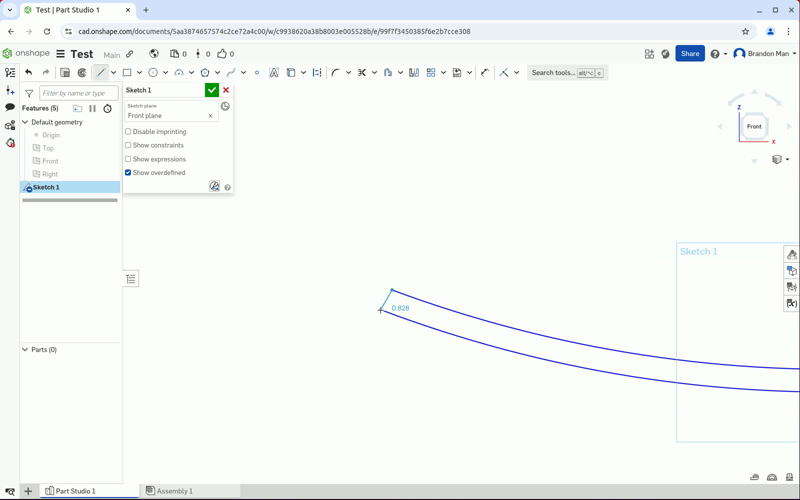
scroll(6)
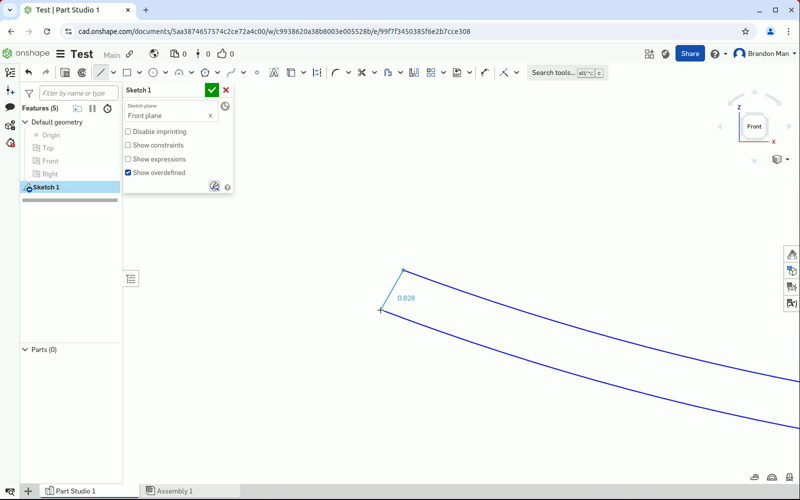
key_up(shift)
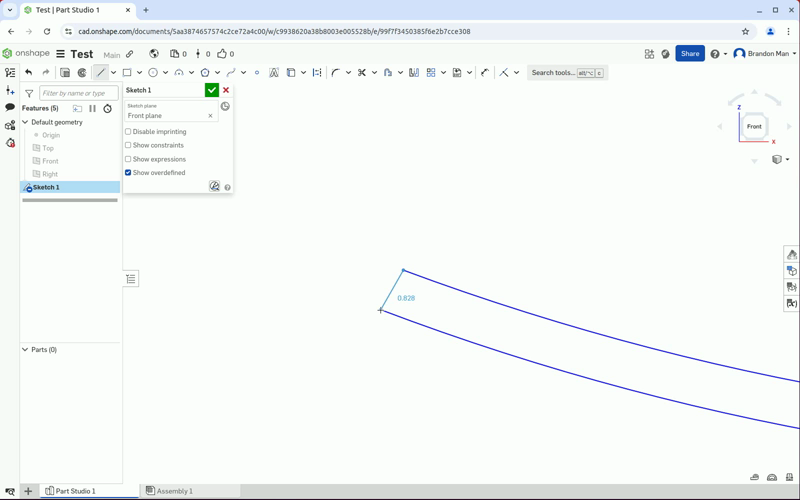
click(380, 309)
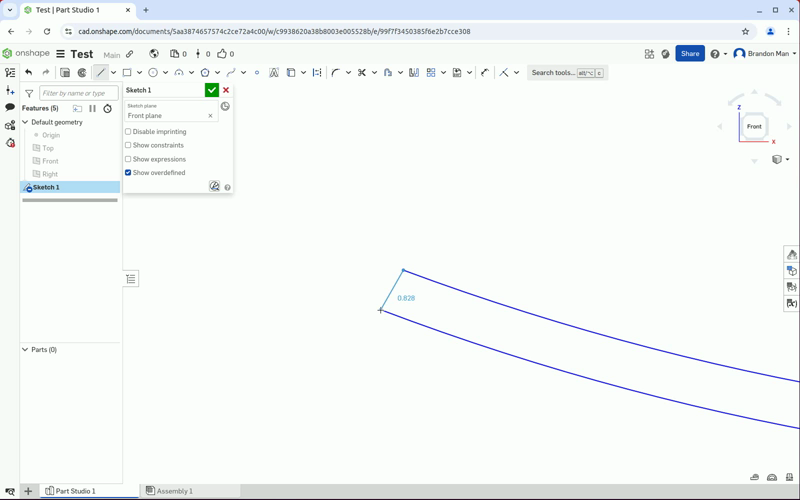
scroll(-6)
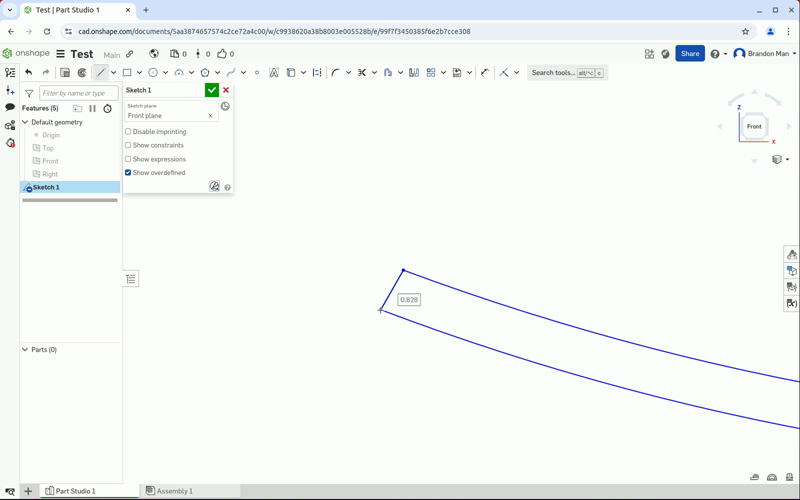
scroll(-6)
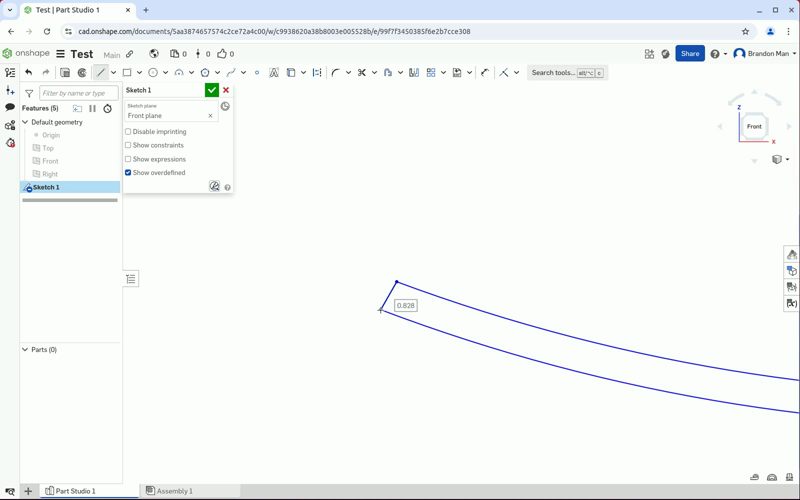
scroll(-6)
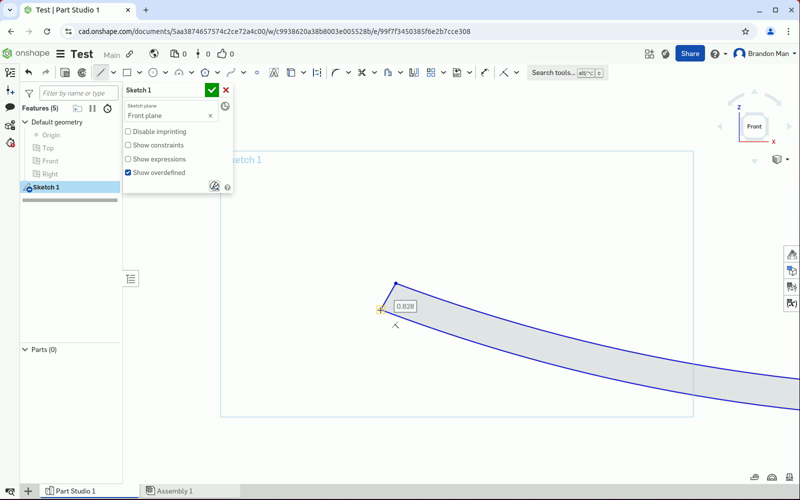
scroll(-6)
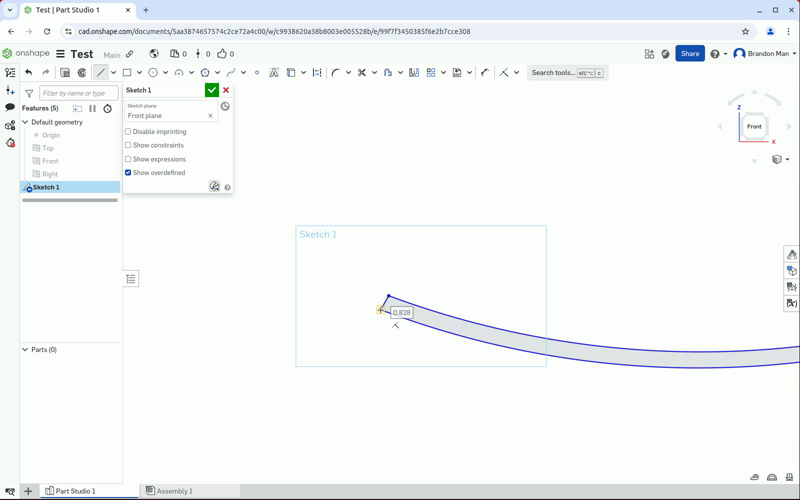
scroll(-6)
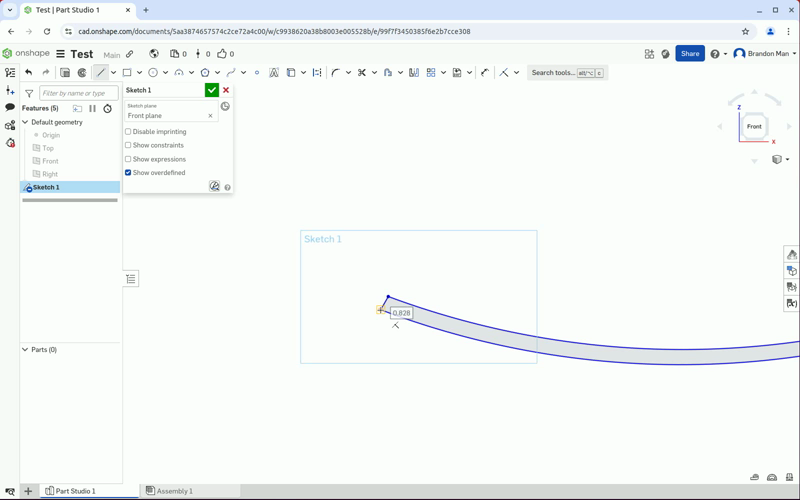
scroll(-6)
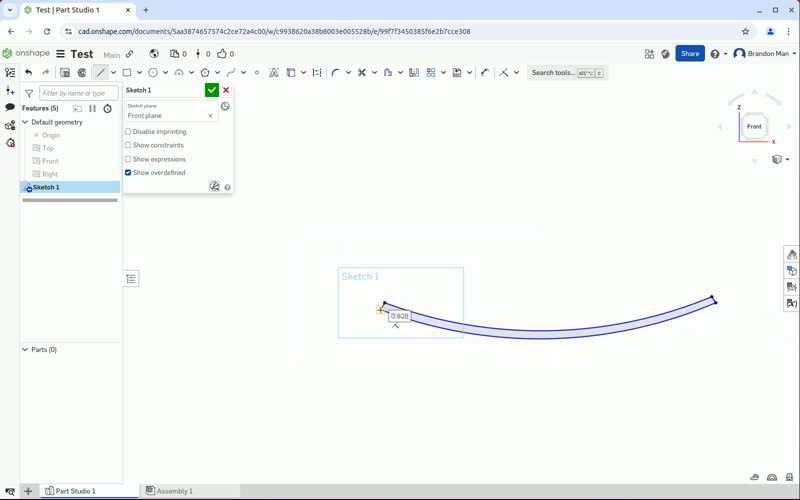
scroll(-6)
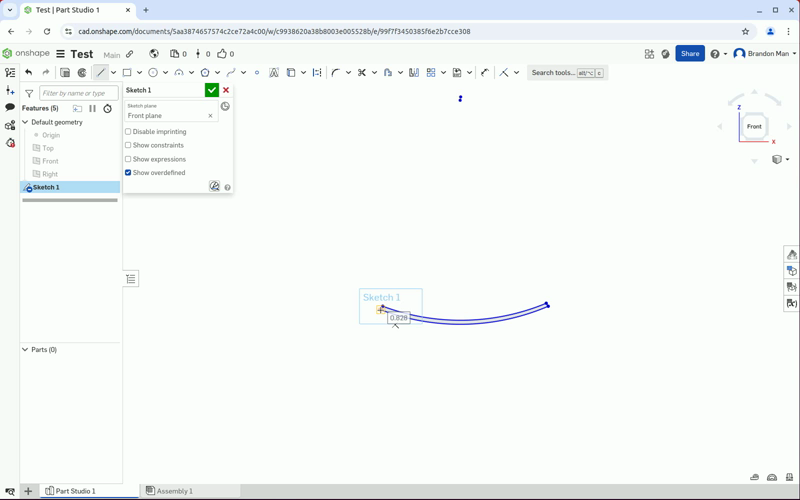
key(esc)
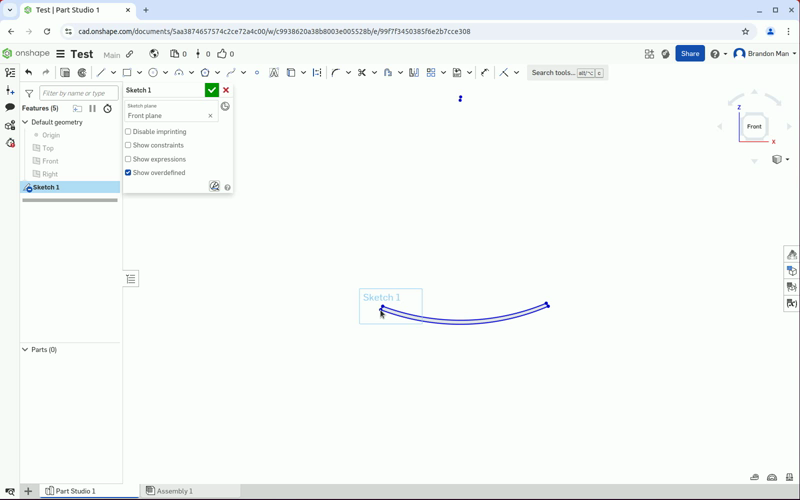
mouse_move(393, 312)
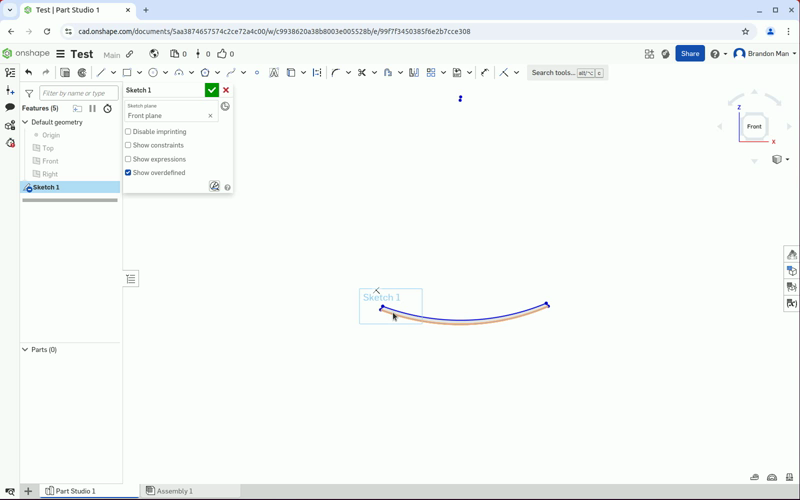
scroll(6)
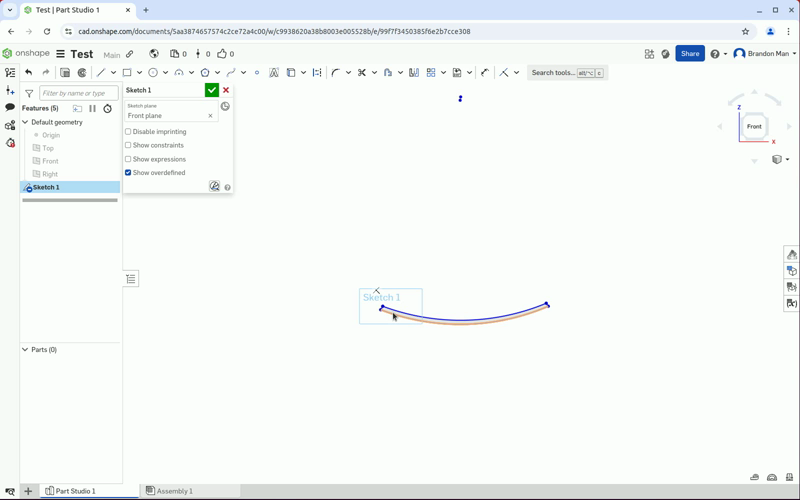
scroll(6)
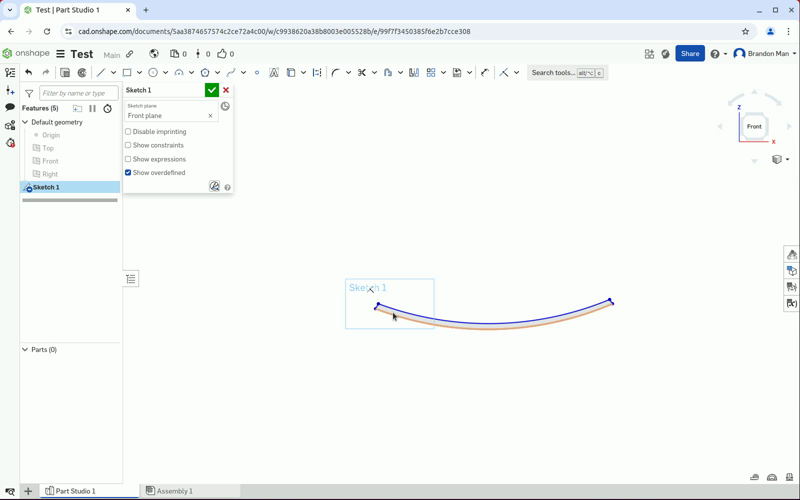
scroll(6)
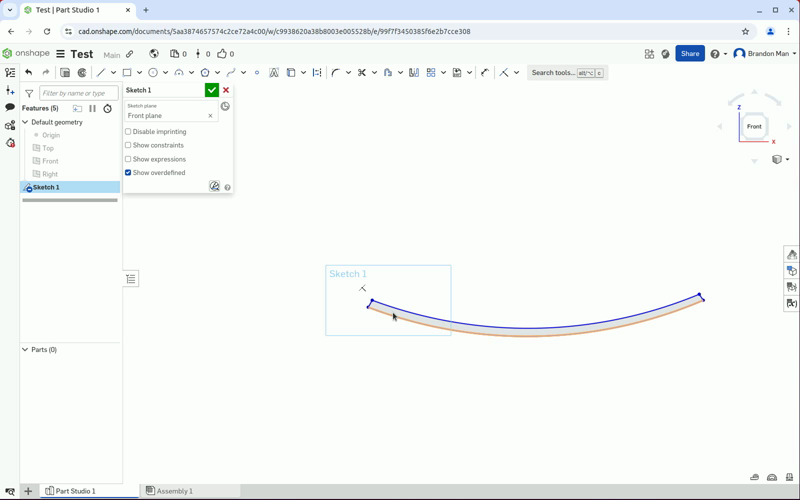
scroll(6)
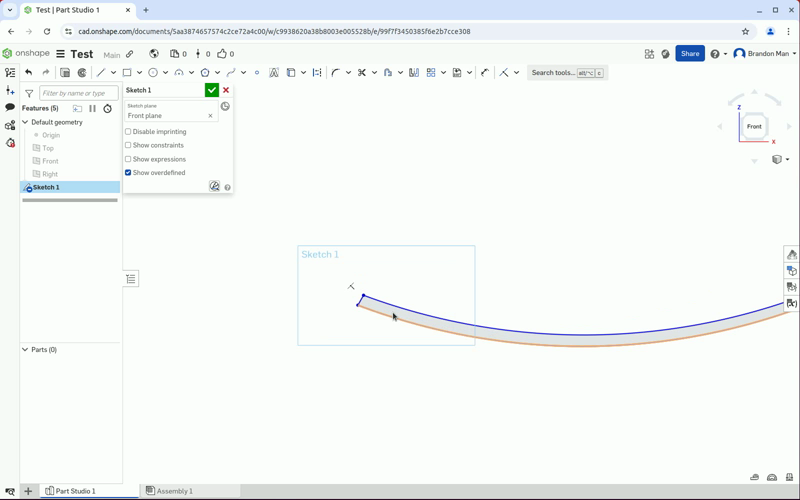
scroll(6)
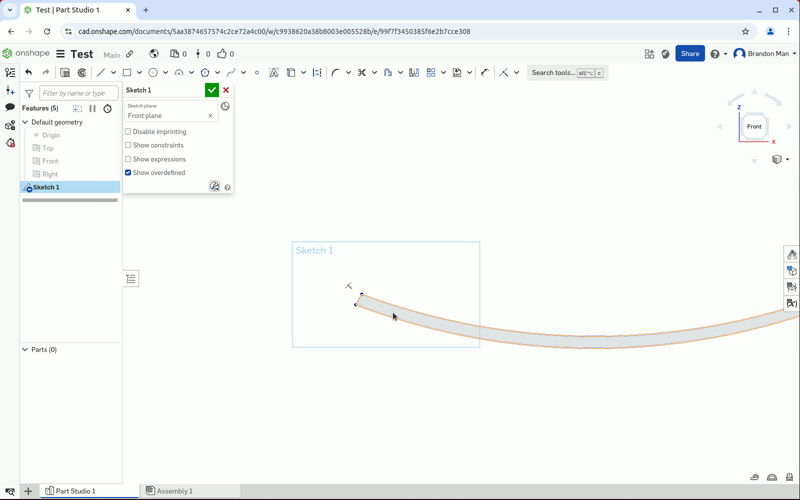
scroll(6)
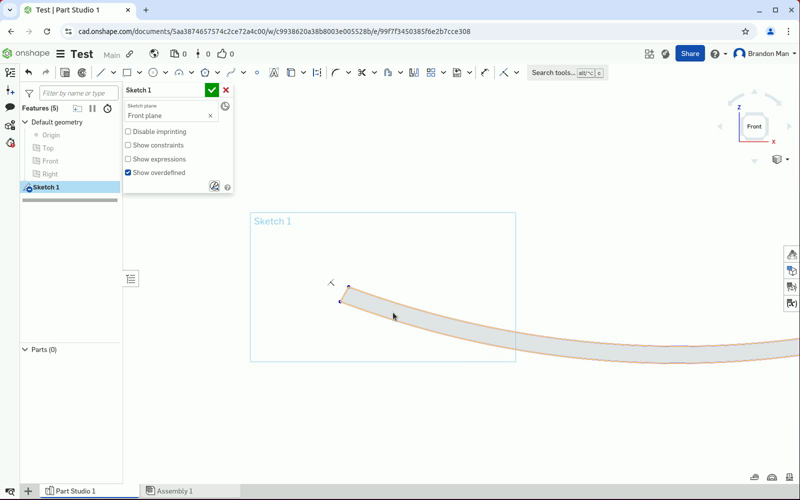
scroll(6)
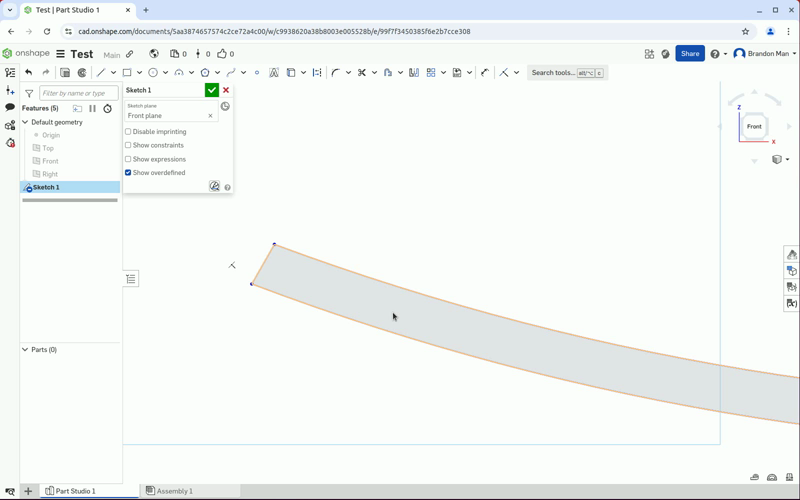
click(393, 312)
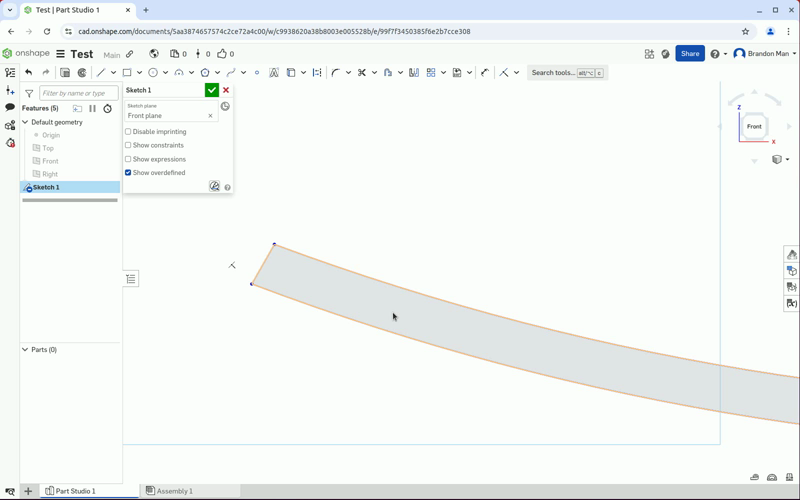
scroll(-6)
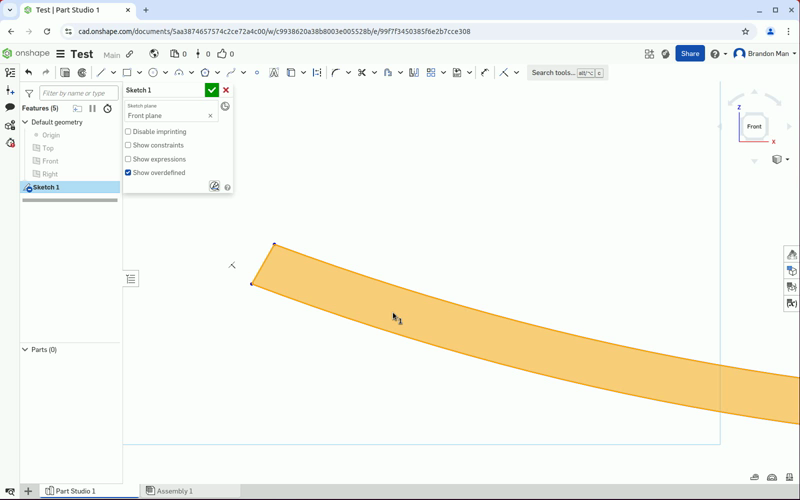
scroll(-6)
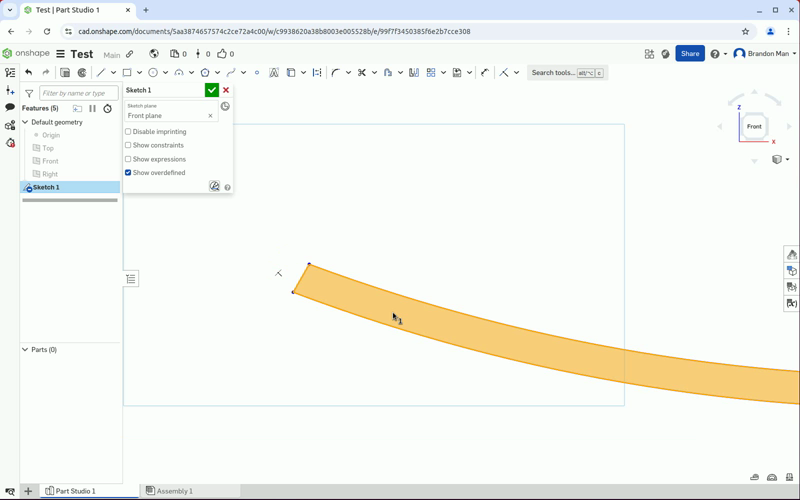
scroll(-6)
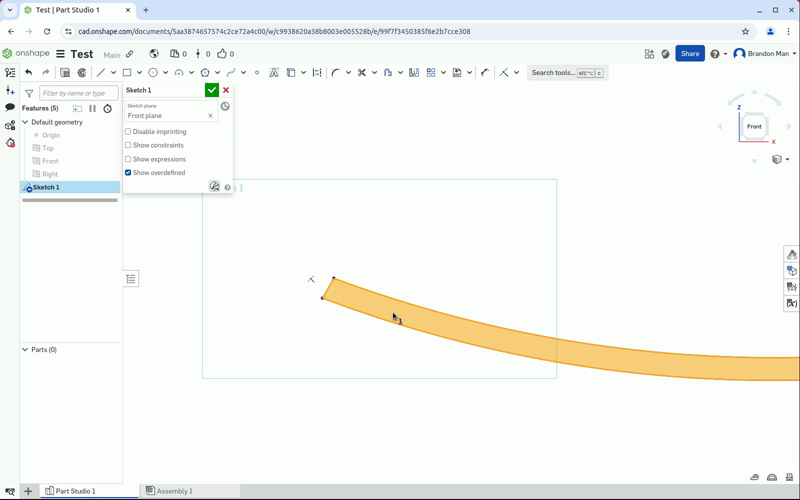
scroll(-6)
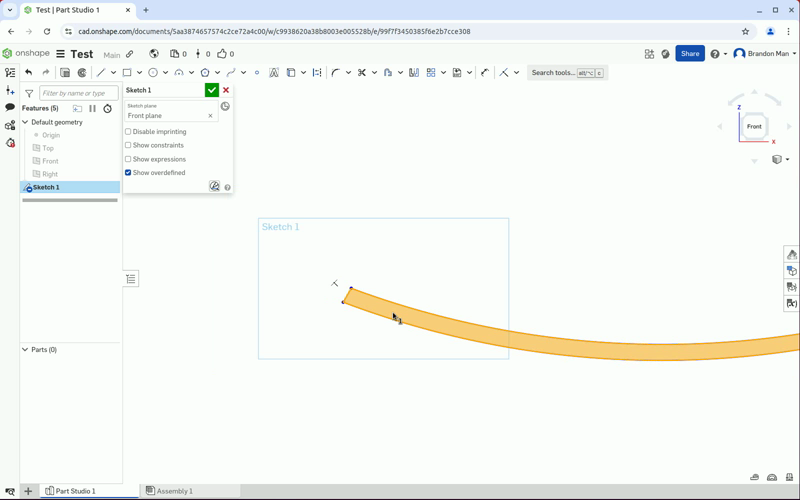
scroll(-6)
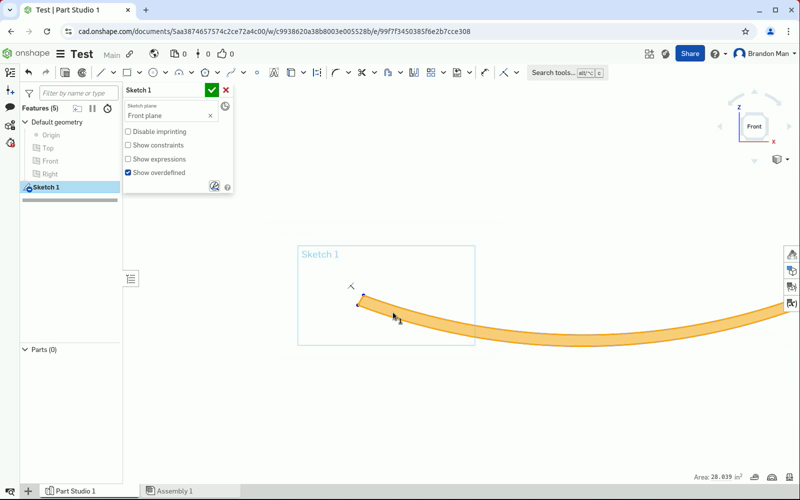
scroll(-6)
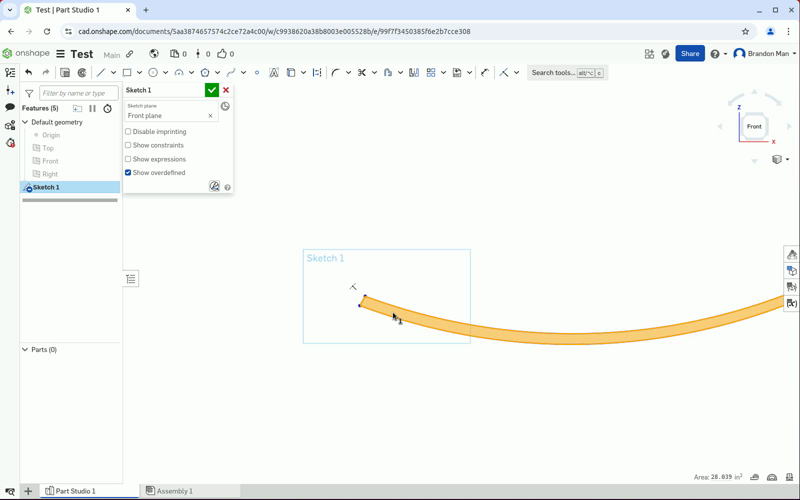
scroll(-6)
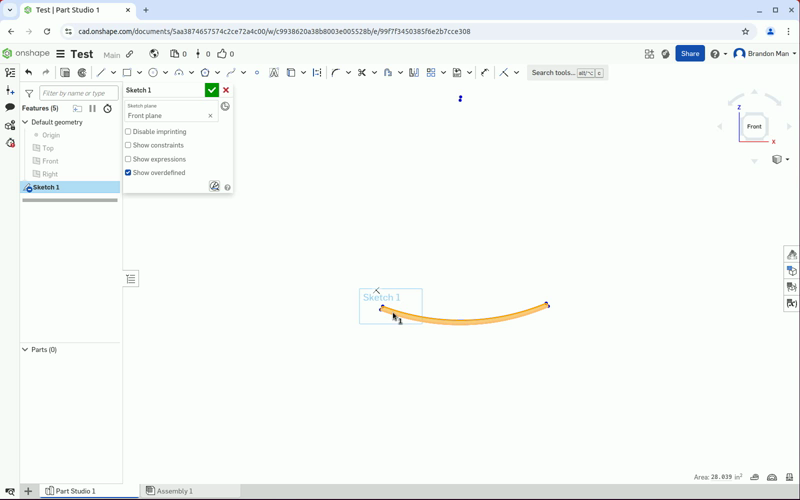
mouse_move(73, 352)
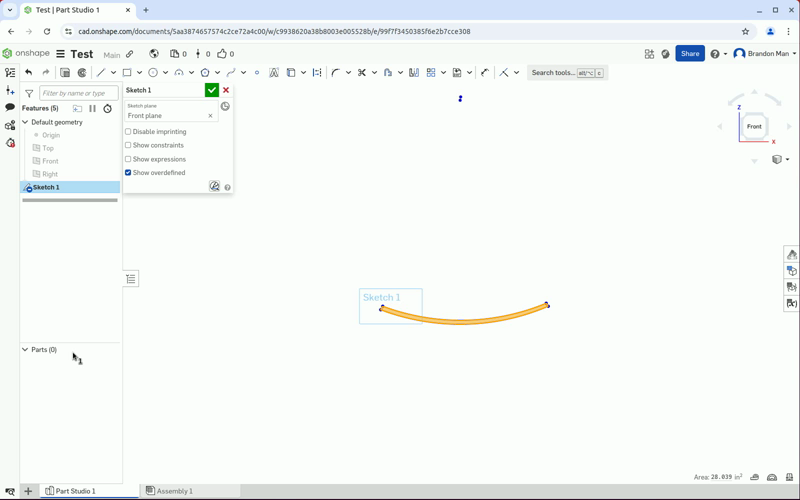
key(shift+y)
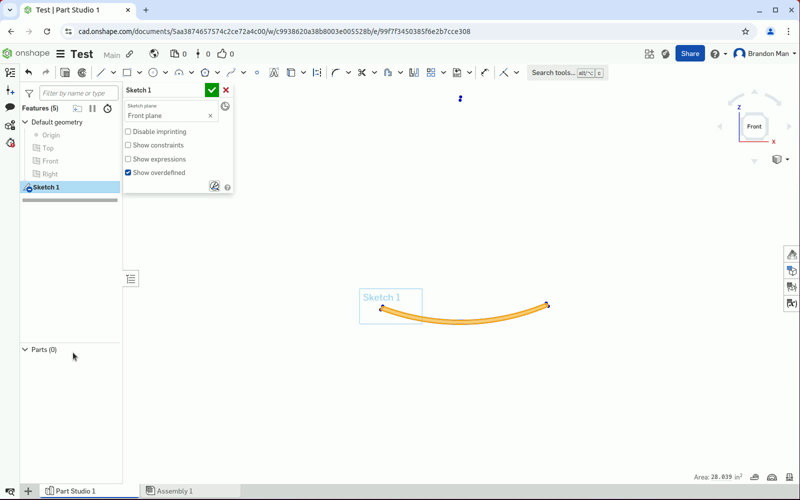
key(shift+e)
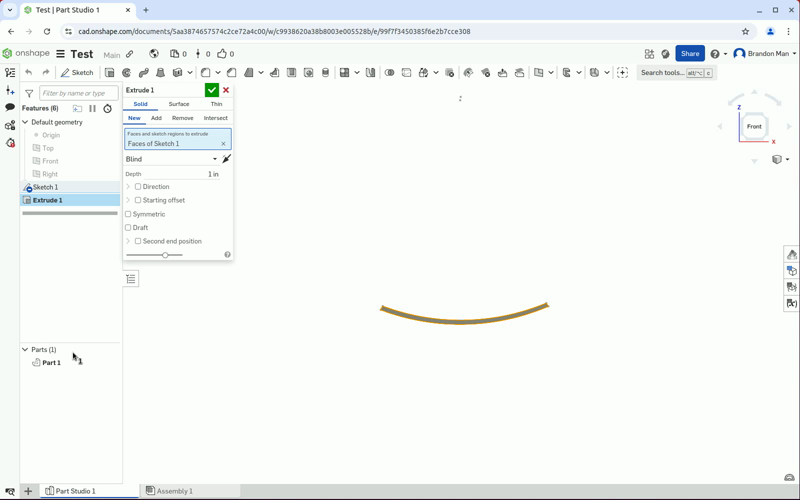
mouse_move(143, 106)
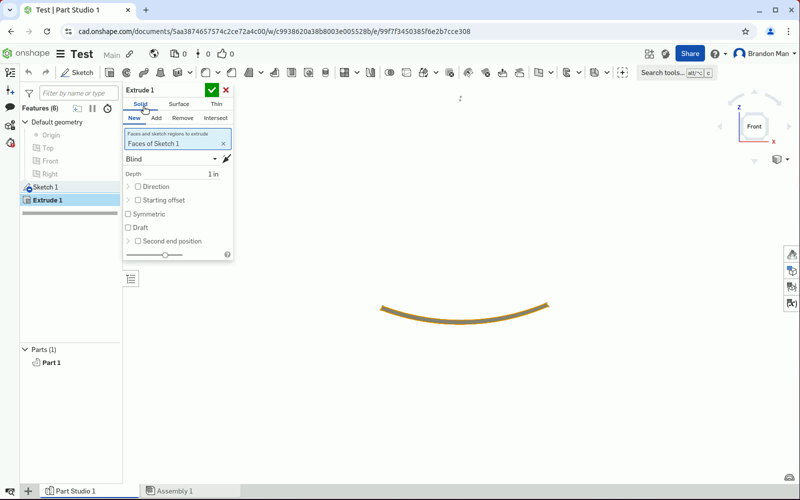
click(143, 106)
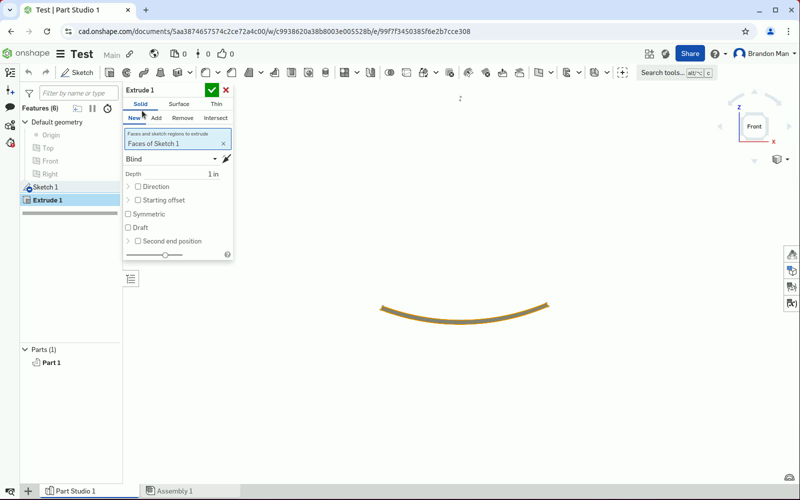
mouse_move(137, 120)
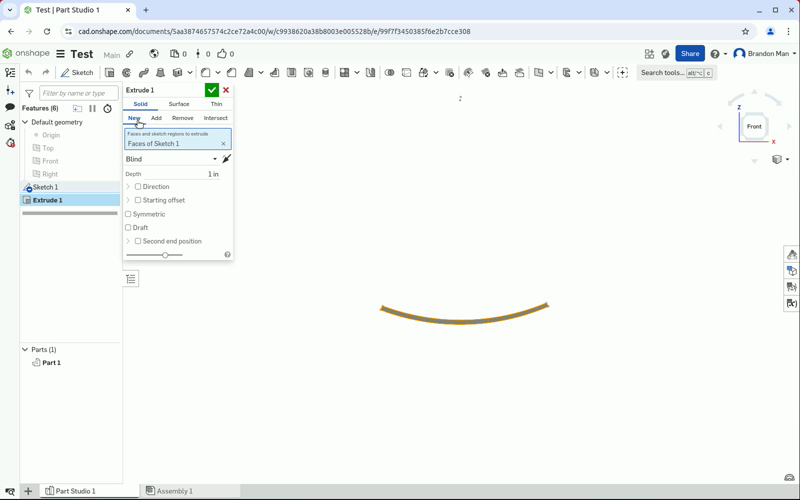
click(137, 120)
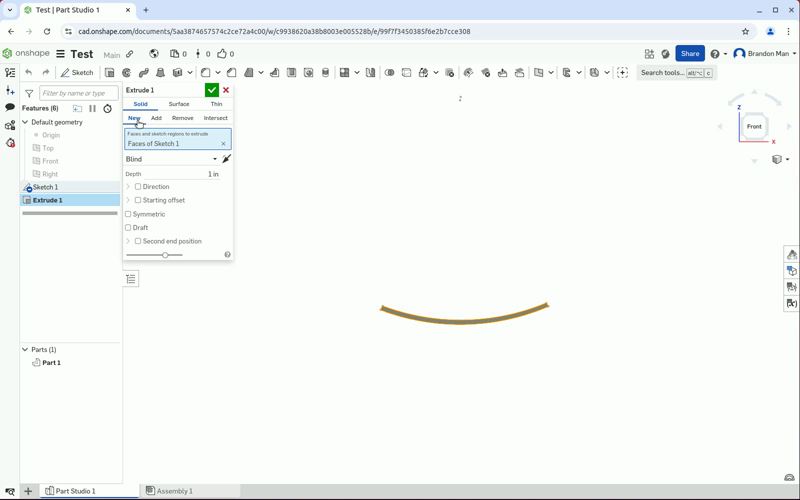
key(tab, 4)
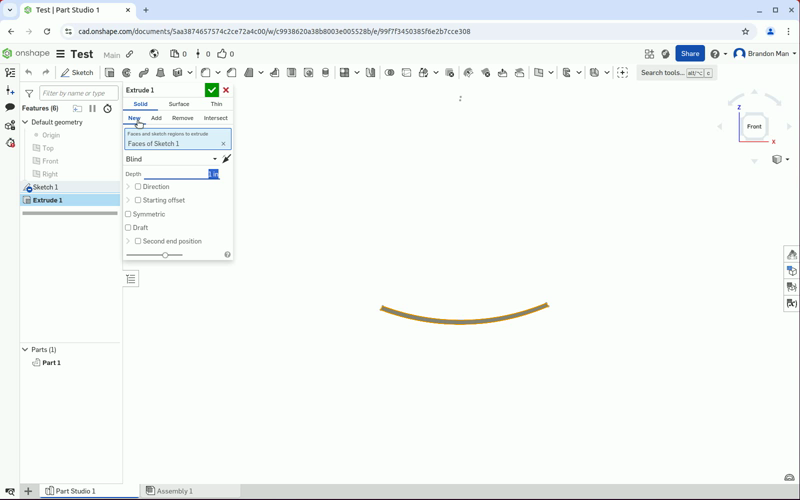
text(5.777)
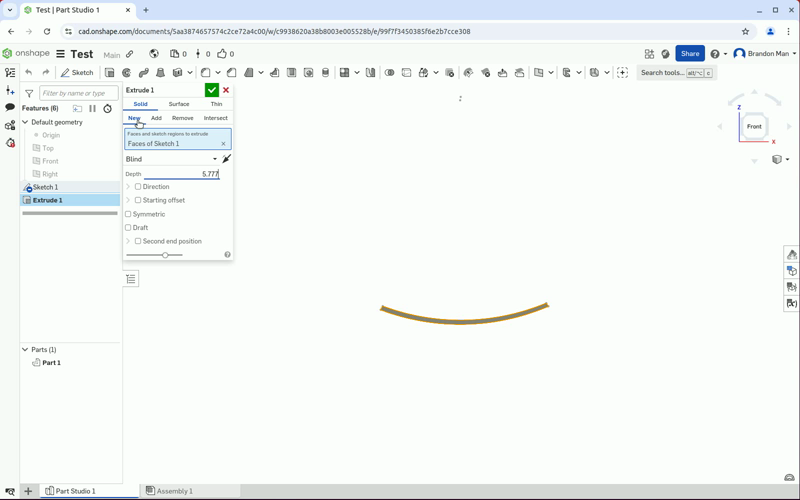
key(enter)
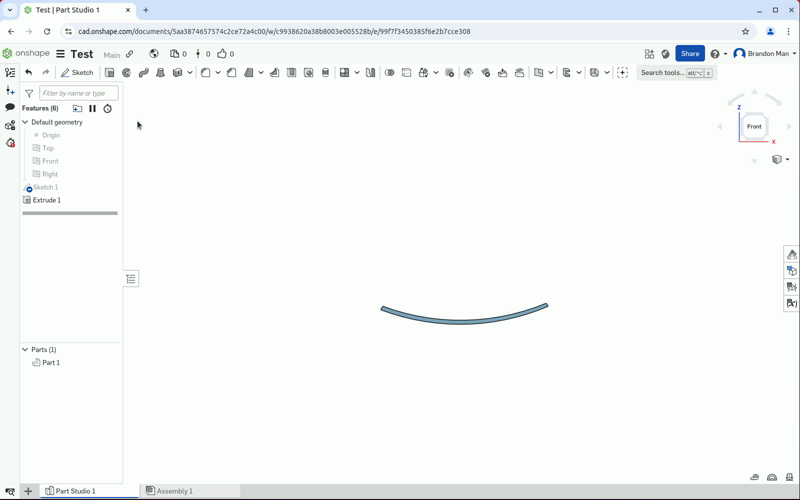
key(shift+h)
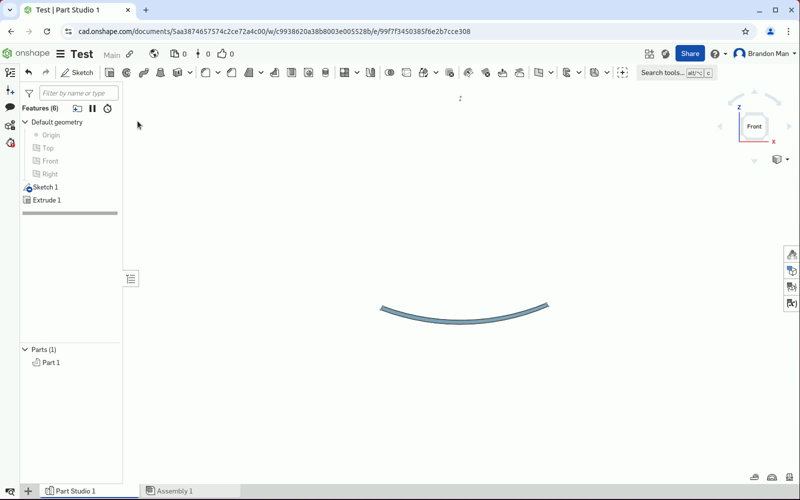
key(shift+h)
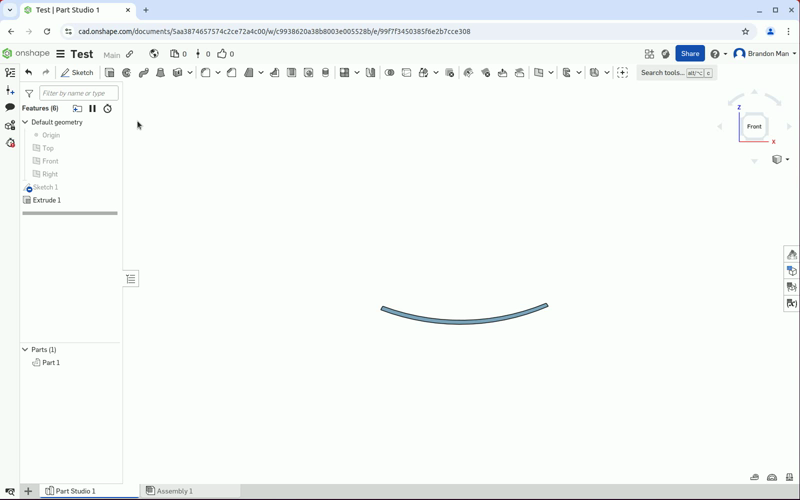
mouse_move(73, 189)
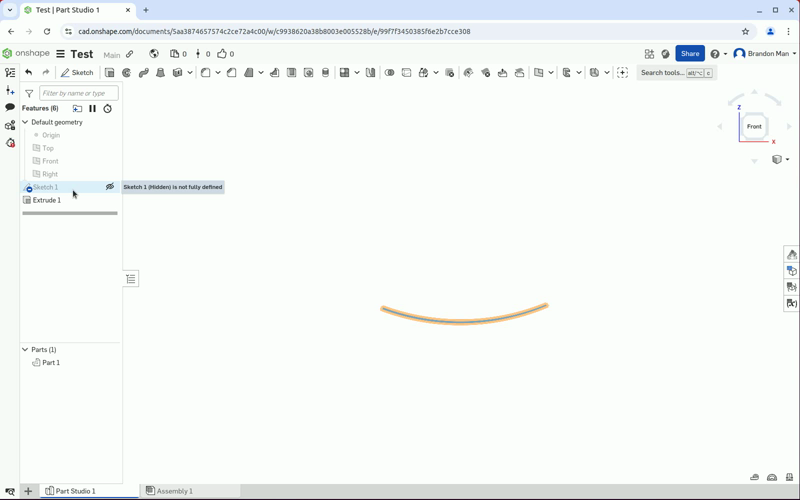
click(73, 189)
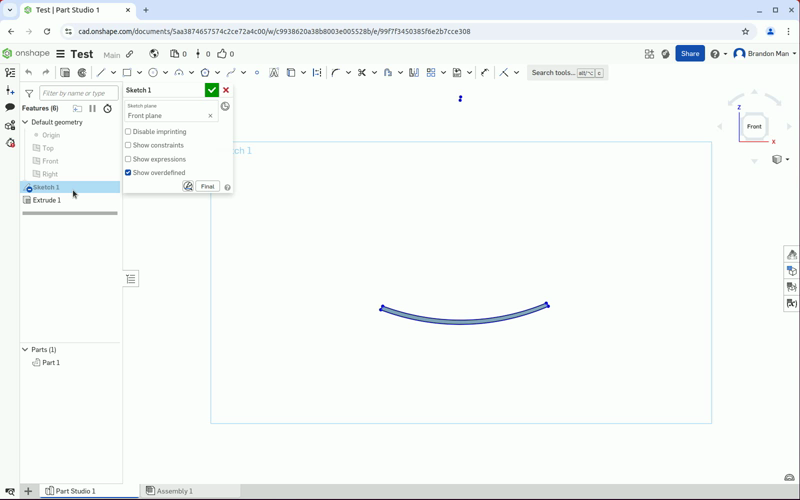
mouse_move(229, 92)
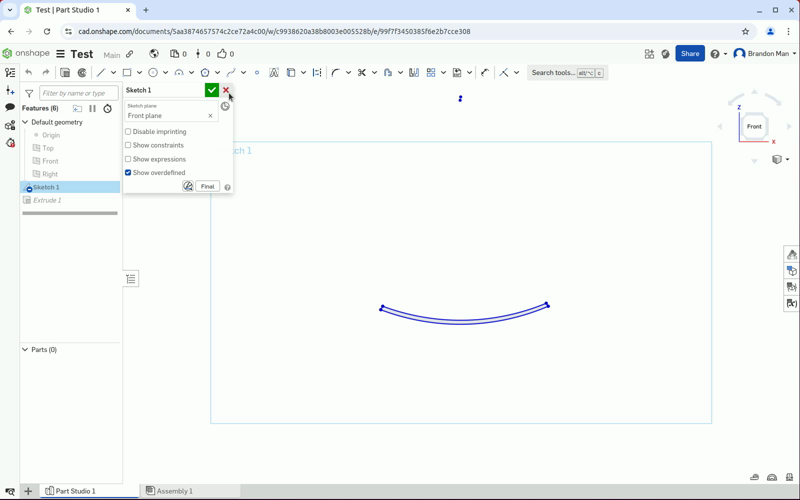
click(229, 92)
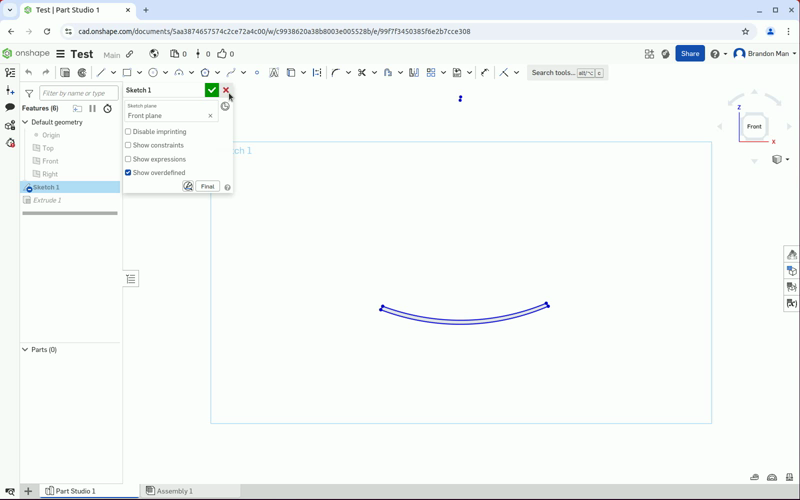
key(shift+s)
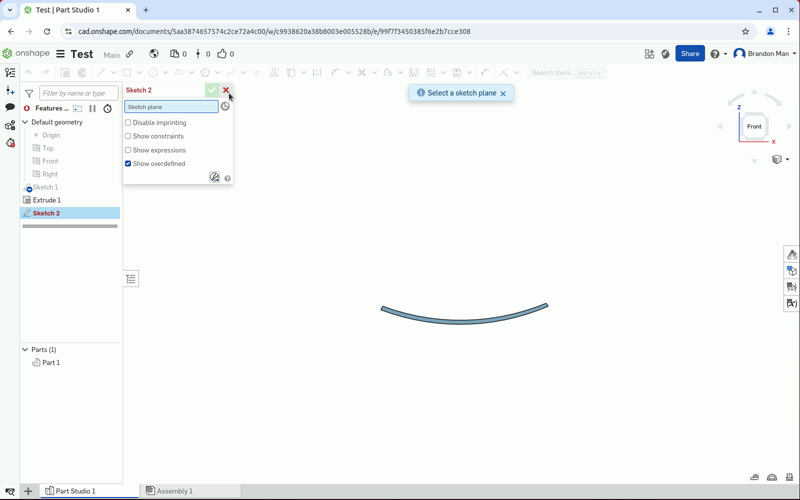
mouse_move(73, 163)
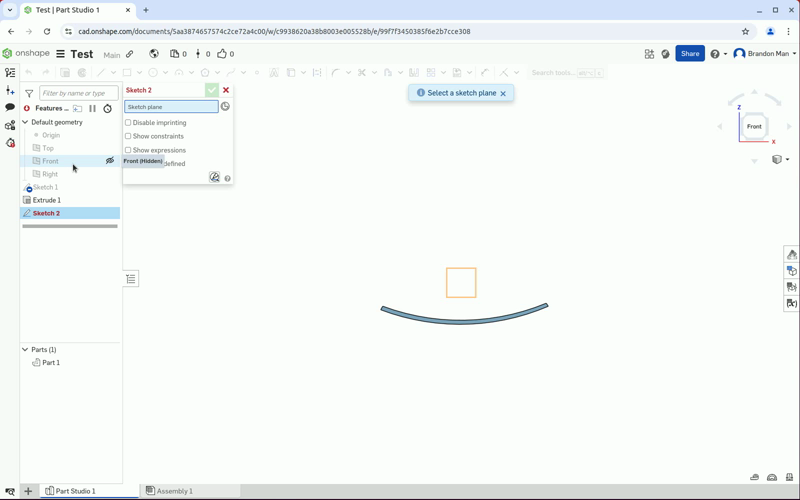
click(73, 163)
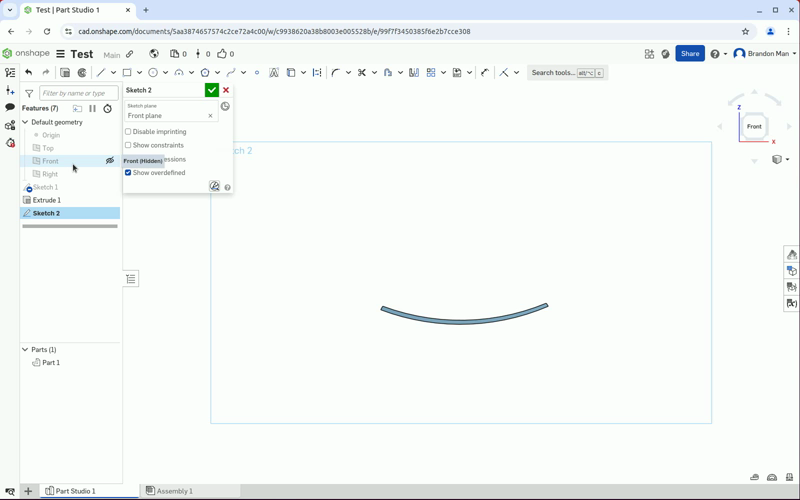
mouse_move(73, 352)
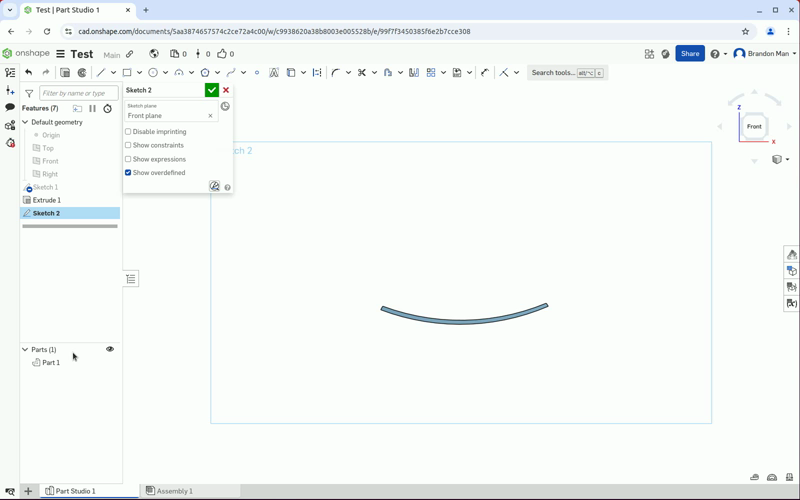
key(y)
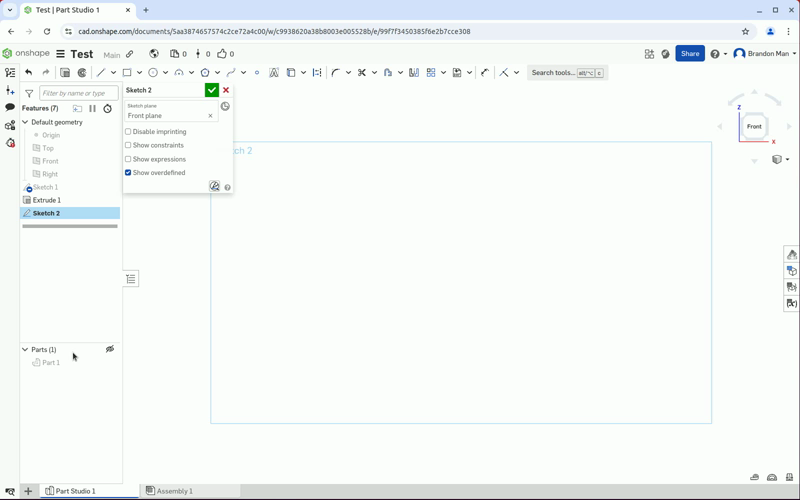
key(a)
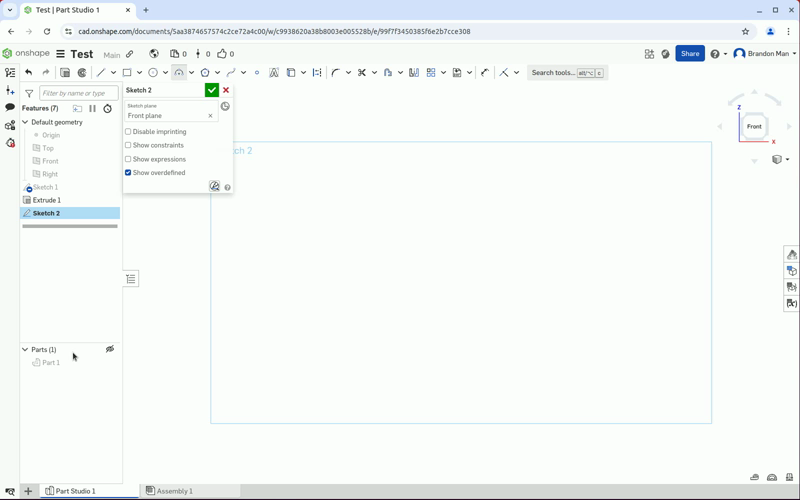
key_down(shift)
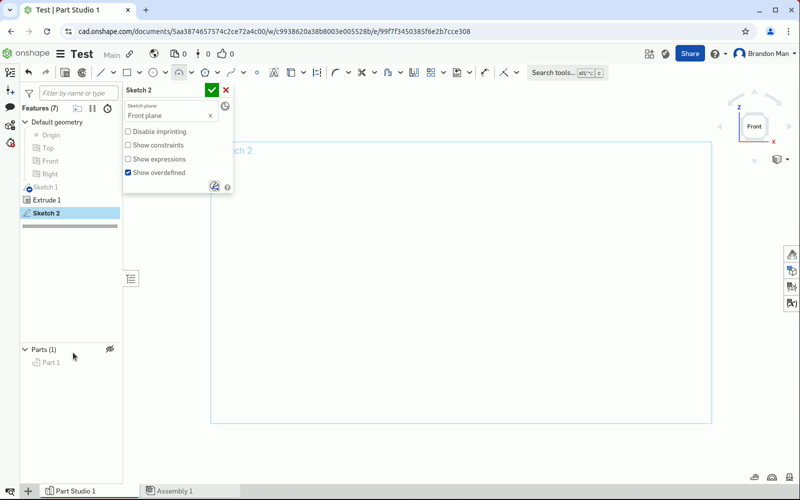
mouse_move(363, 299)
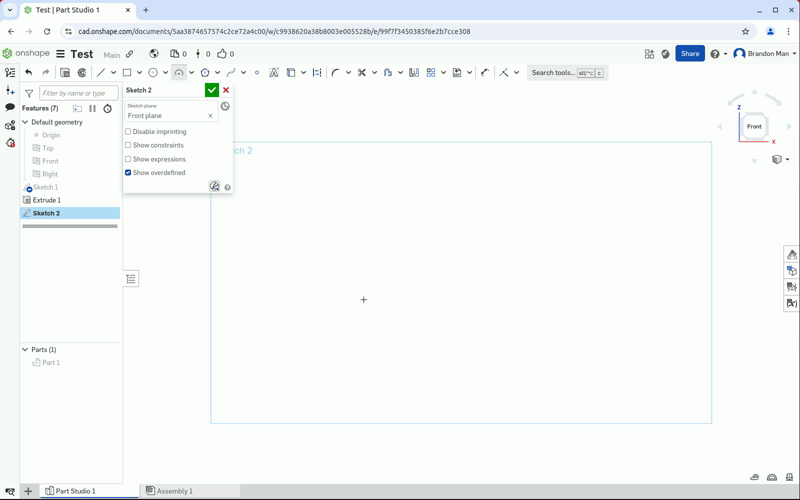
click(363, 299)
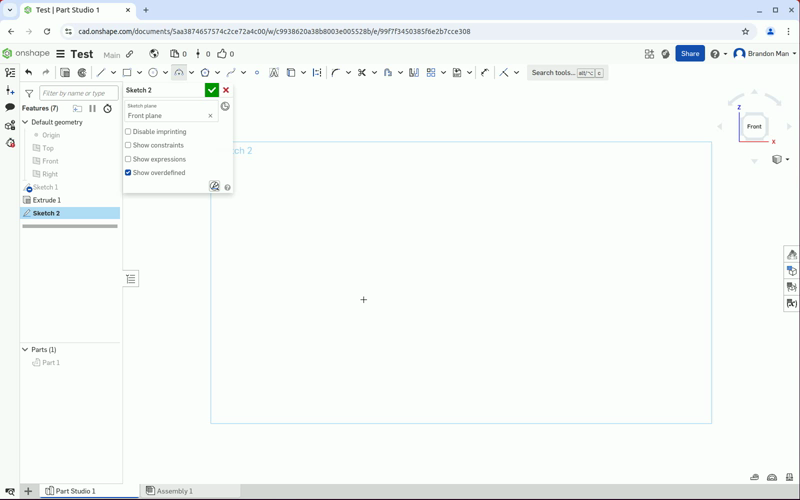
key_up(shift)
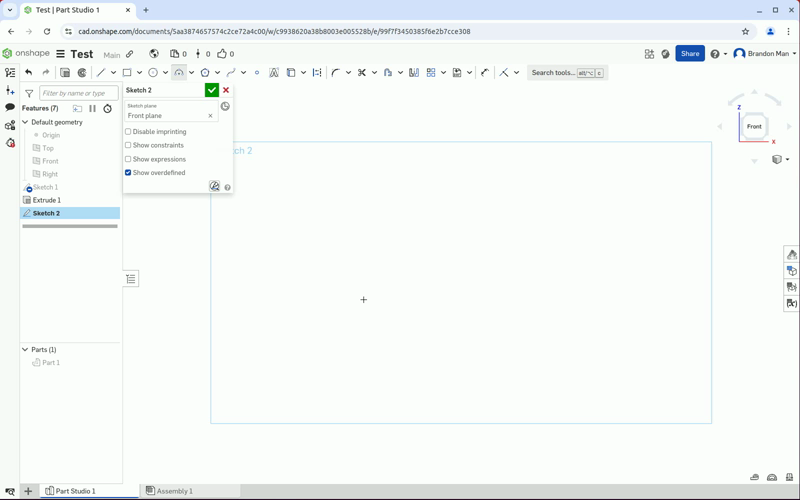
key_down(shift)
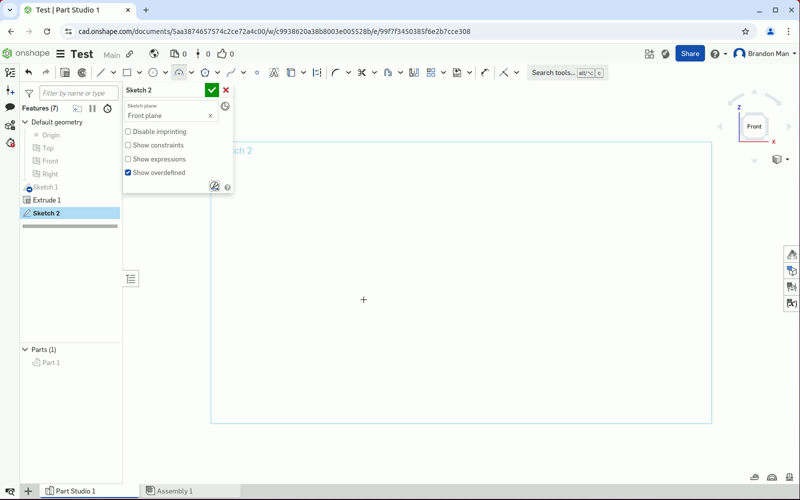
mouse_move(559, 297)
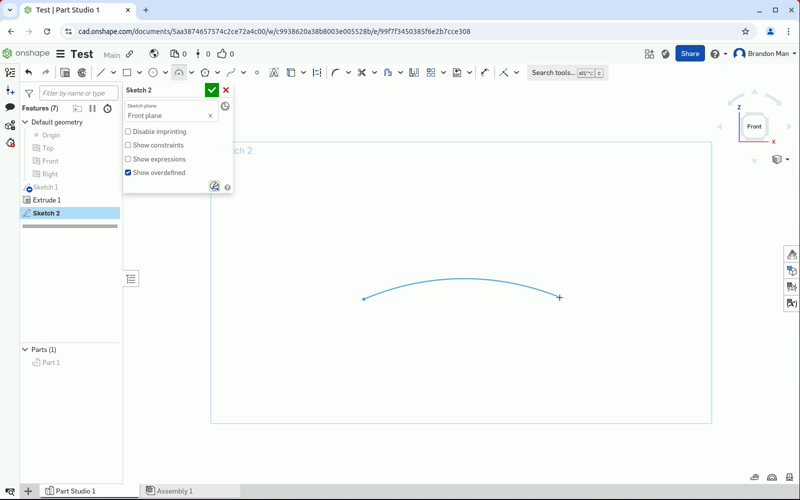
click(559, 297)
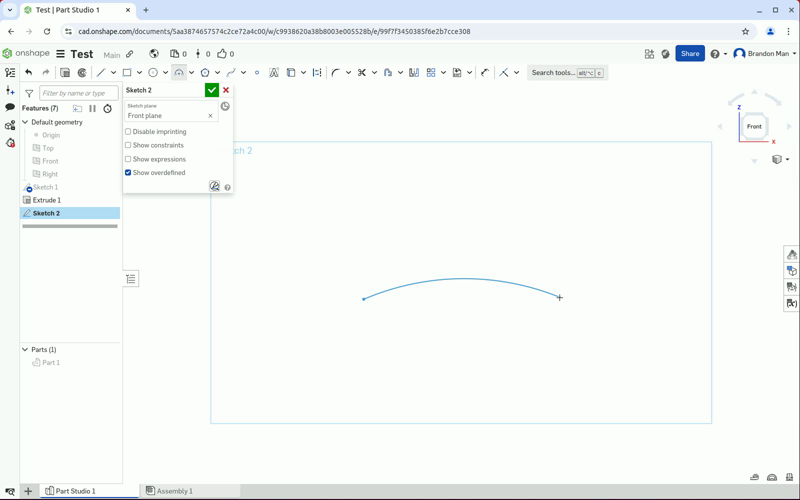
mouse_move(461, 321)
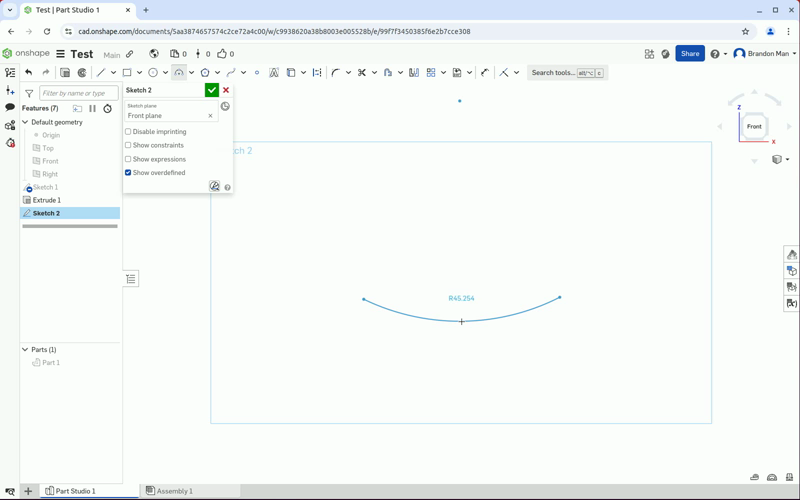
click(461, 321)
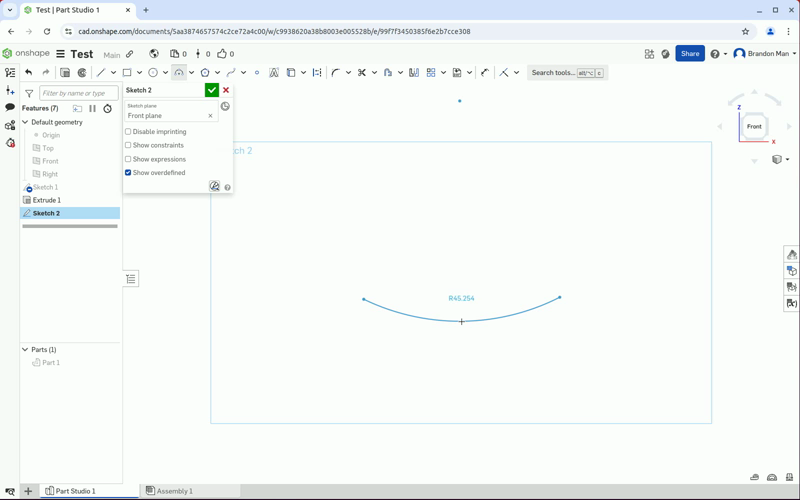
key_up(shift)
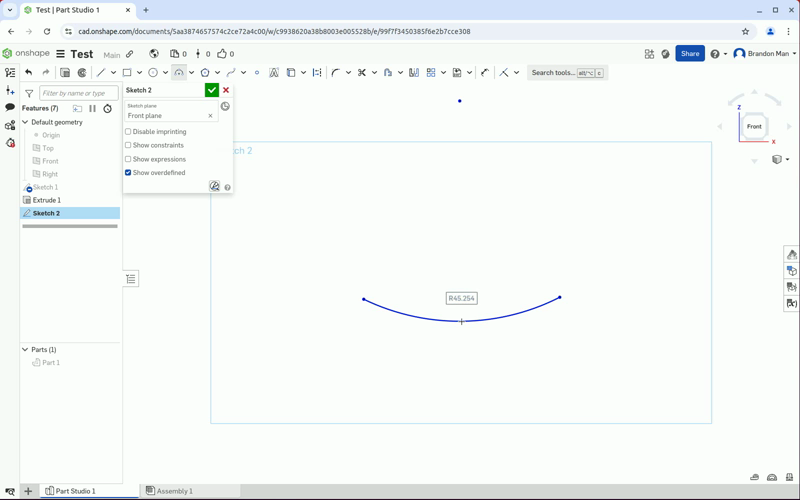
key(esc)
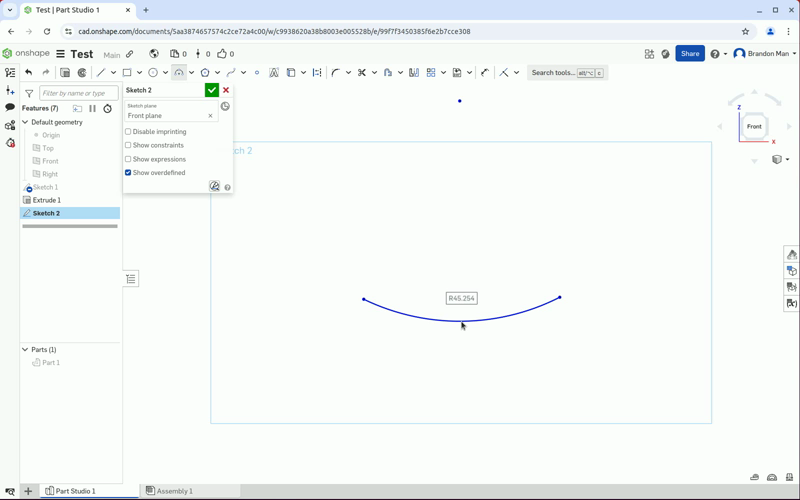
key(l)
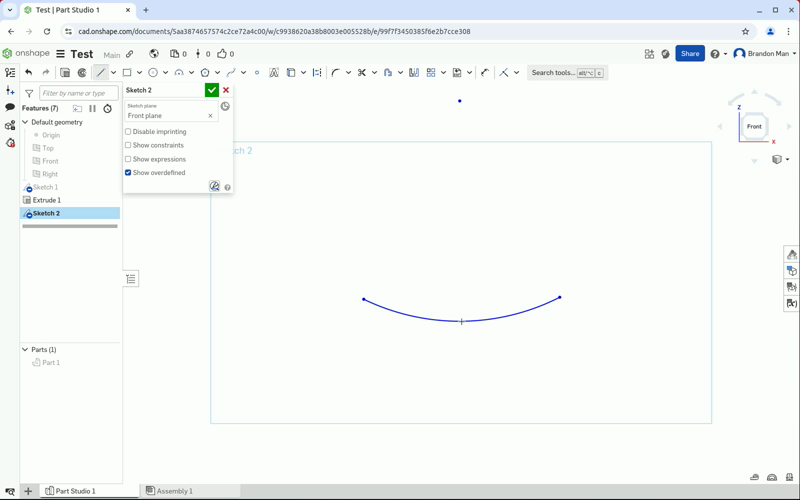
mouse_move(559, 297)
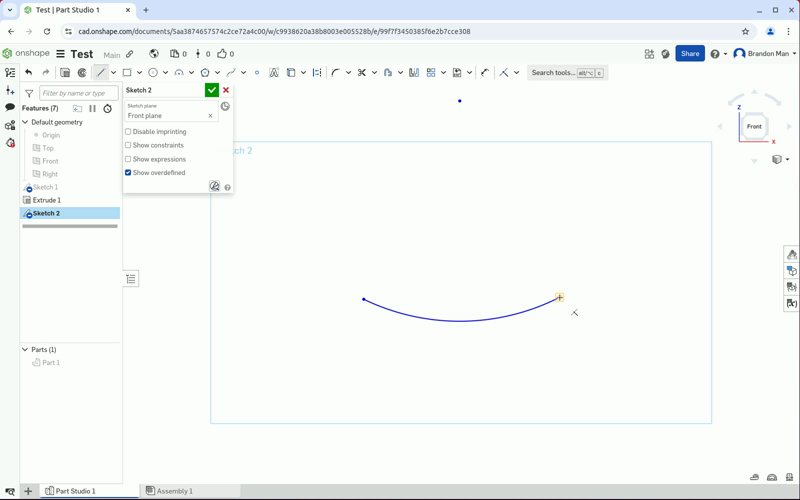
click(559, 297)
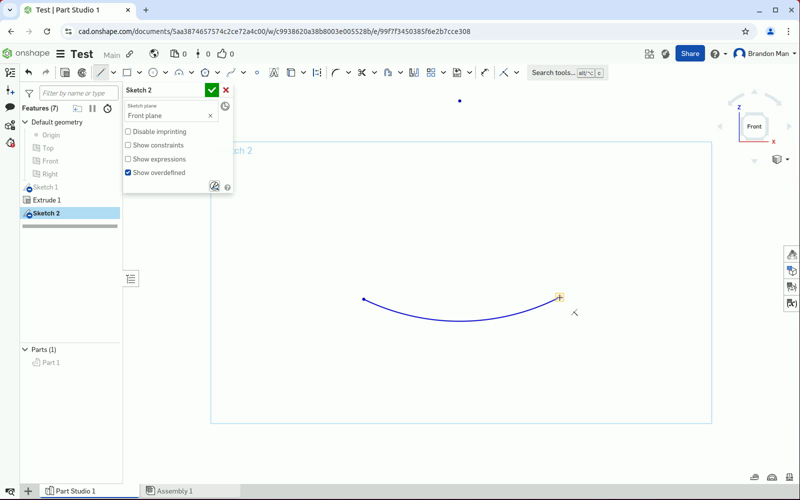
key_down(shift)
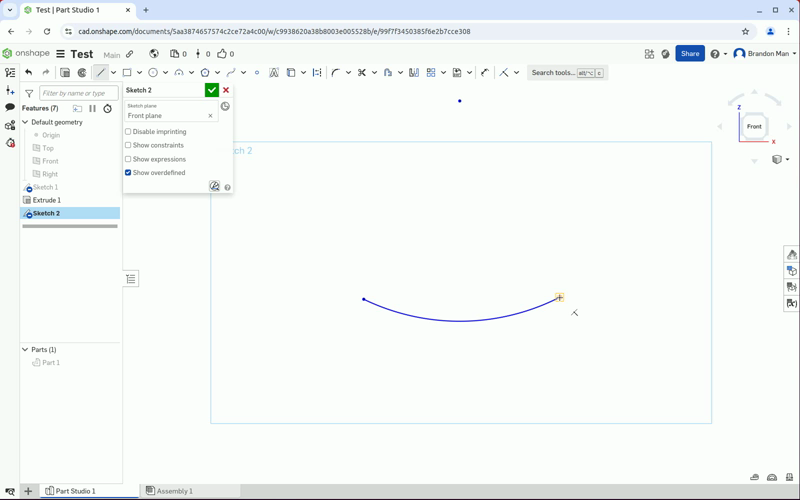
mouse_move(589, 297)
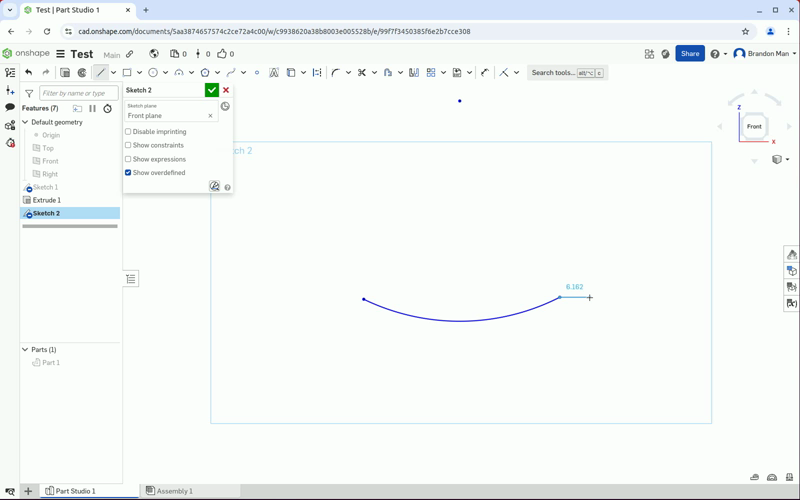
mouse_move(557, 295)
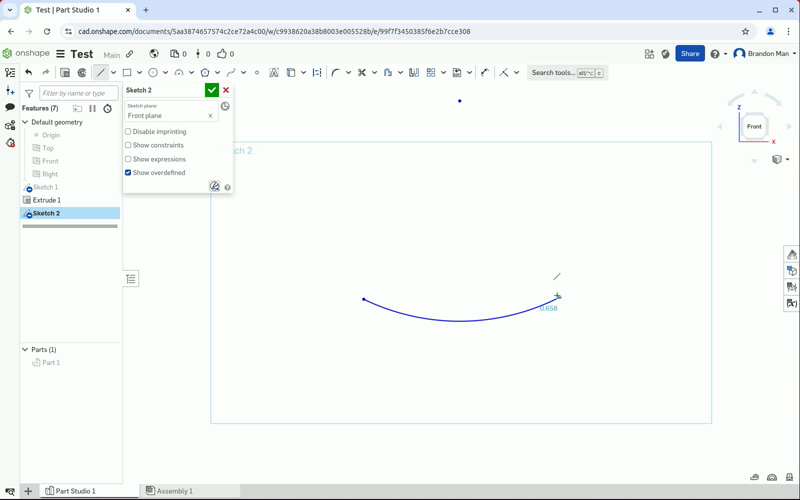
scroll(6)
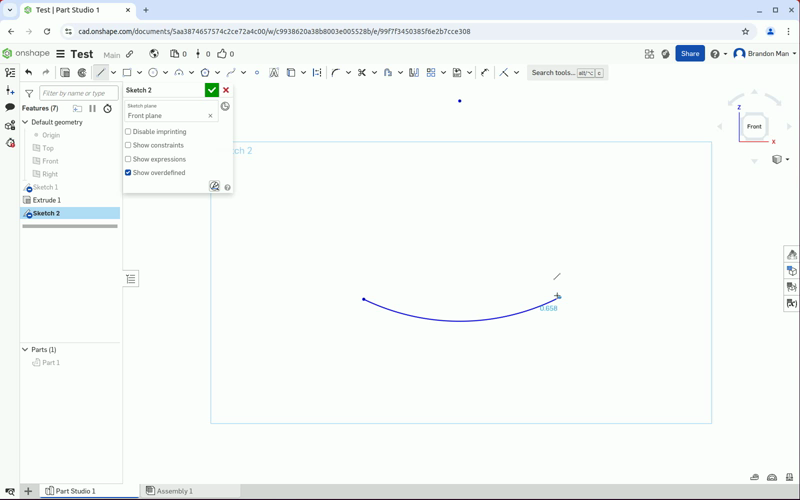
scroll(6)
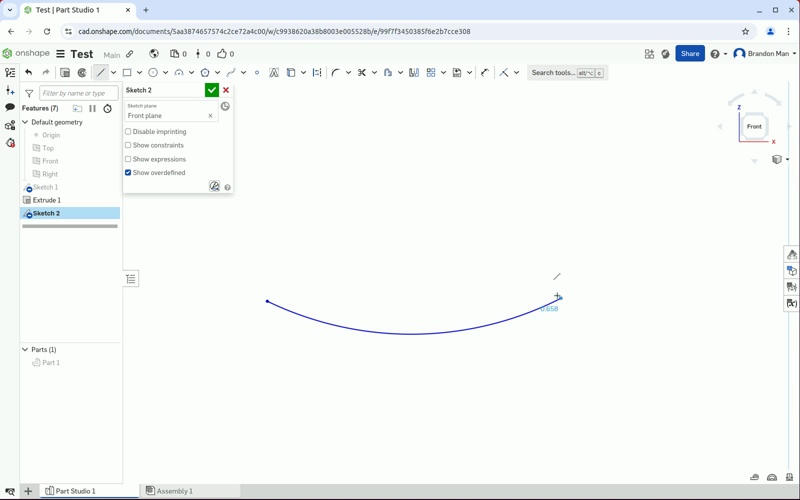
scroll(6)
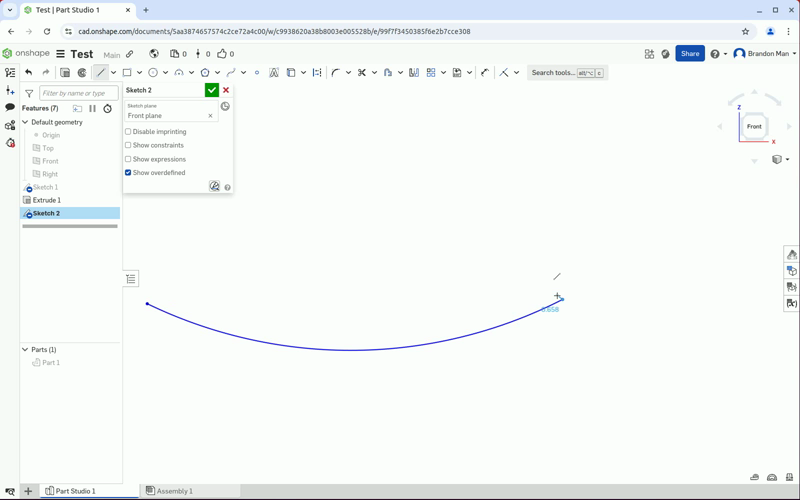
scroll(6)
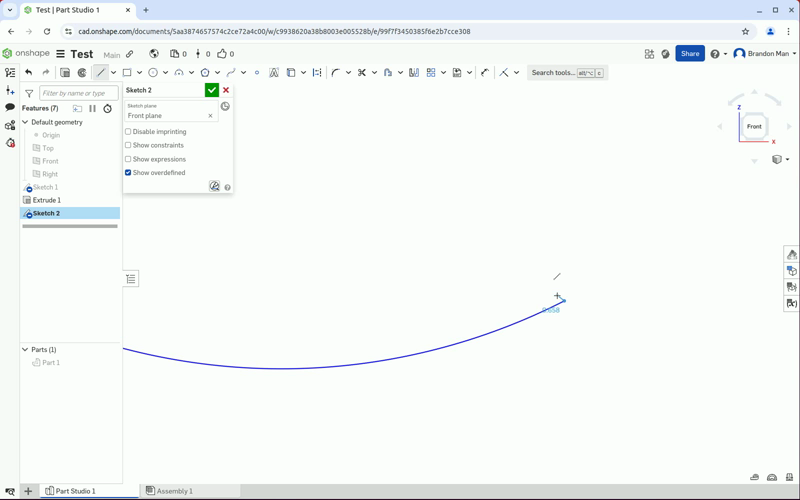
scroll(6)
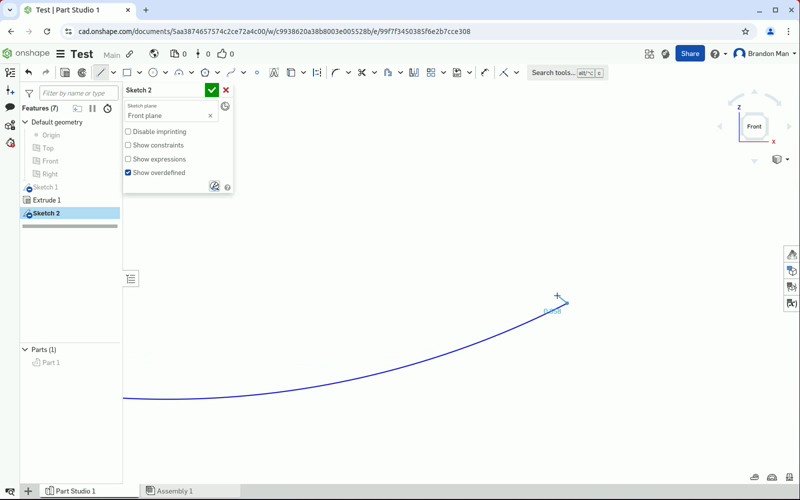
scroll(6)
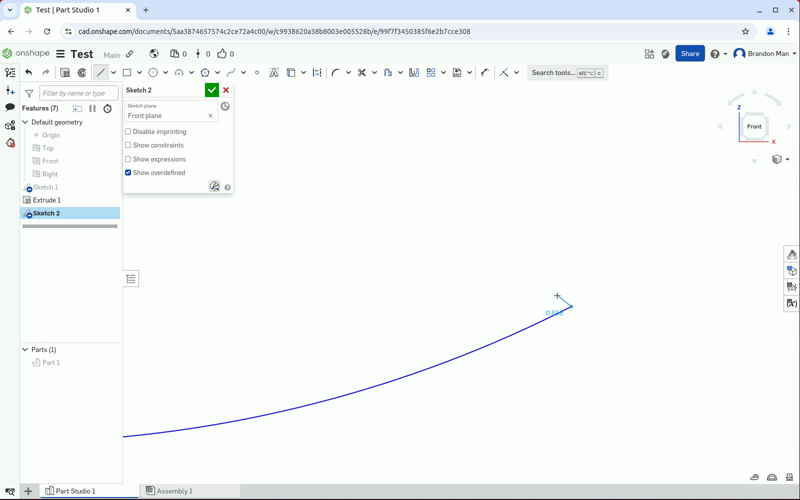
scroll(6)
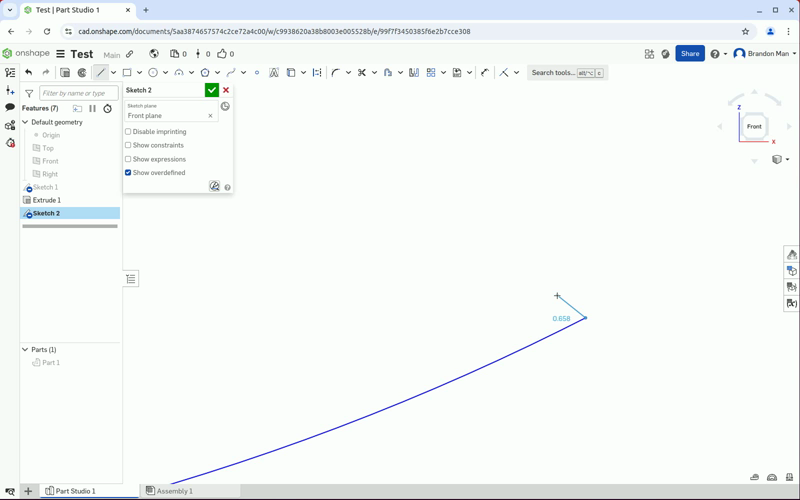
click(557, 295)
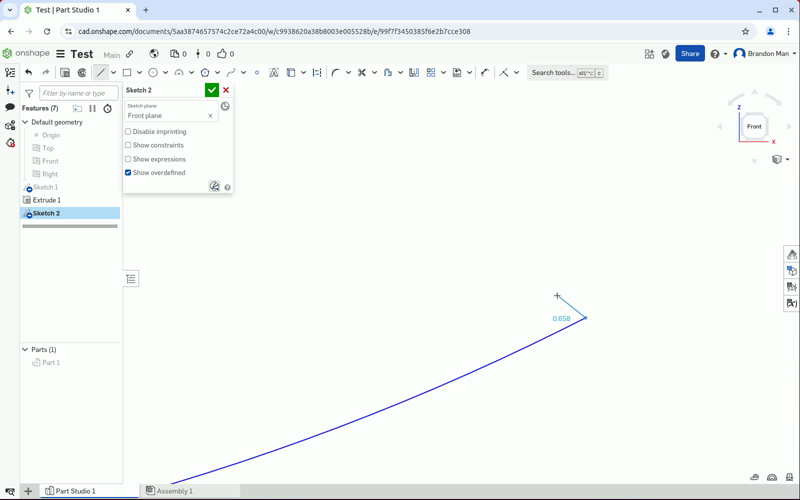
scroll(-6)
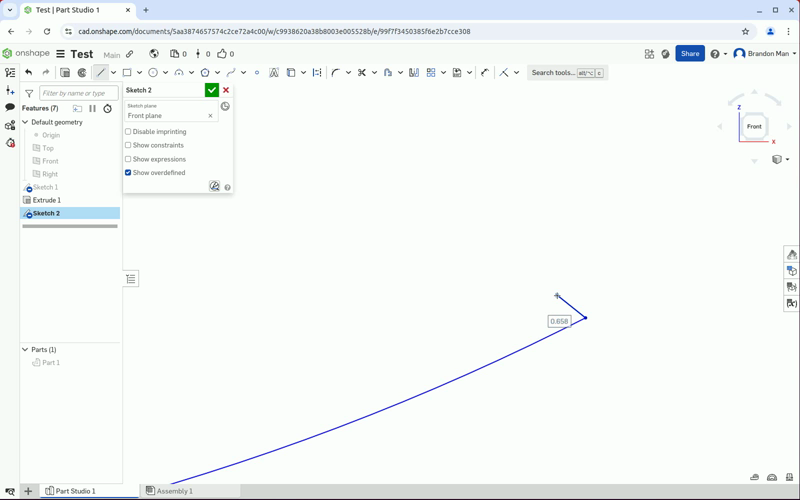
scroll(-6)
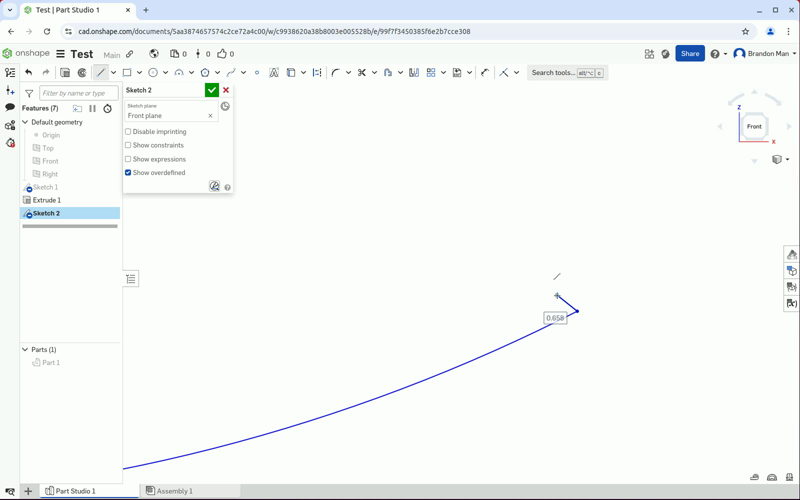
scroll(-6)
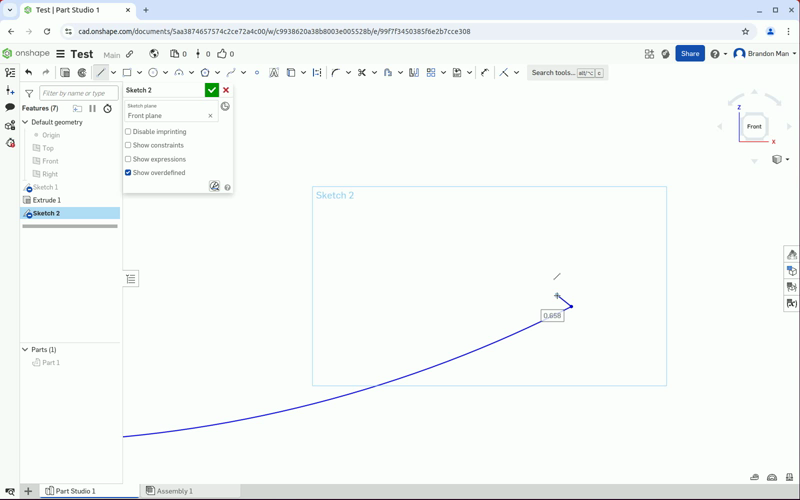
scroll(-6)
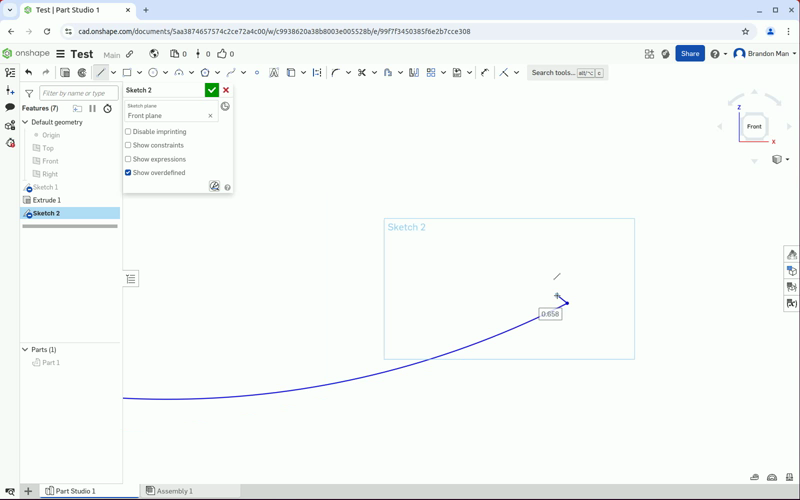
scroll(-6)
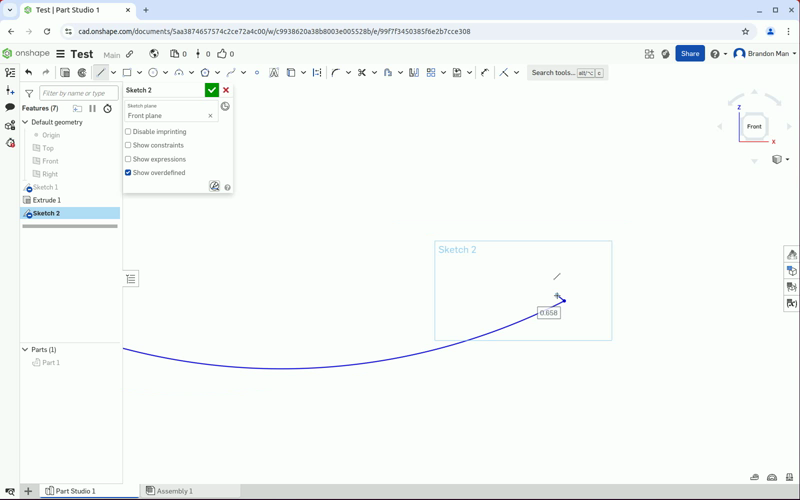
scroll(-6)
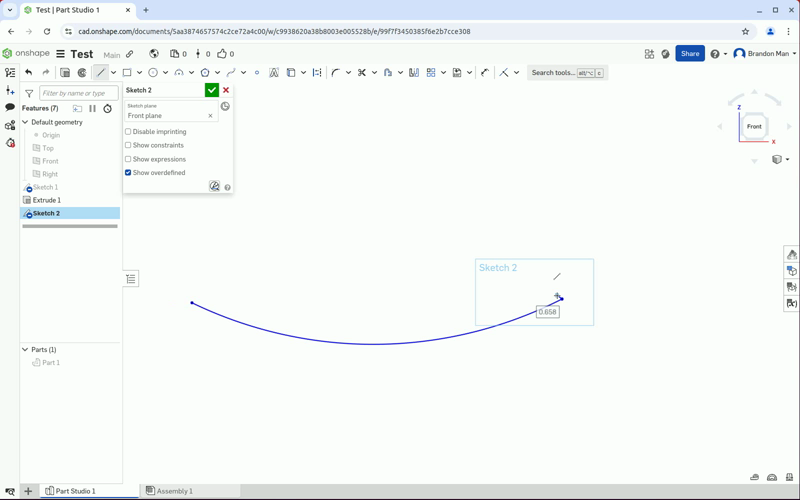
scroll(-6)
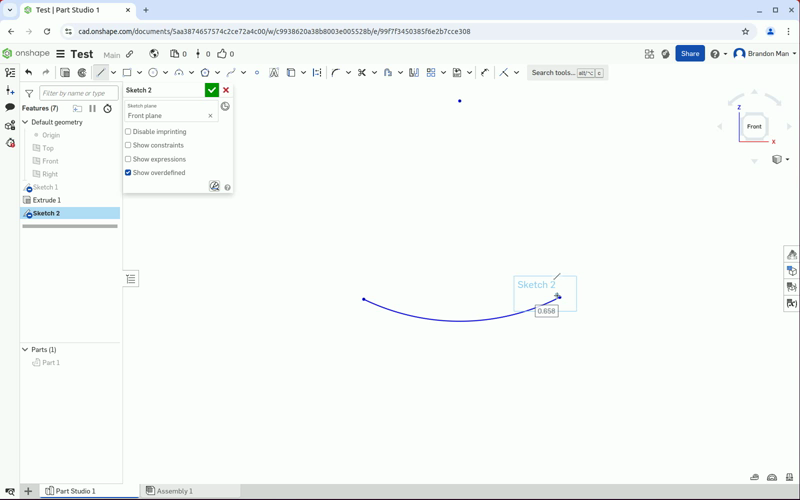
key_up(shift)
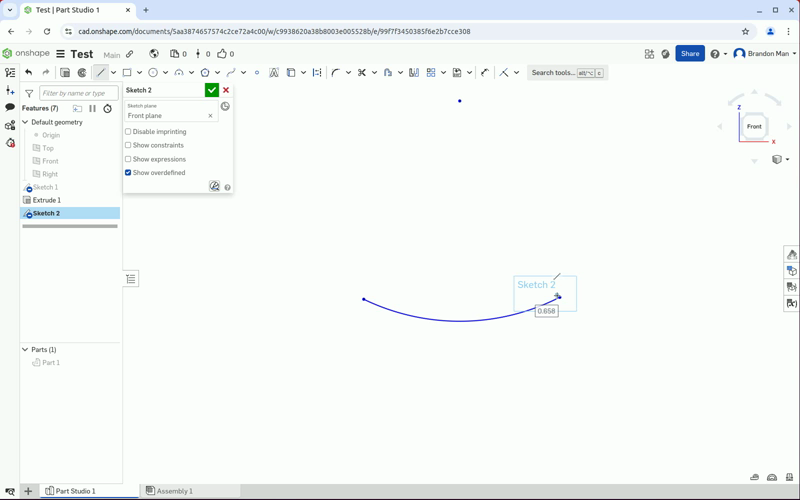
key(esc)
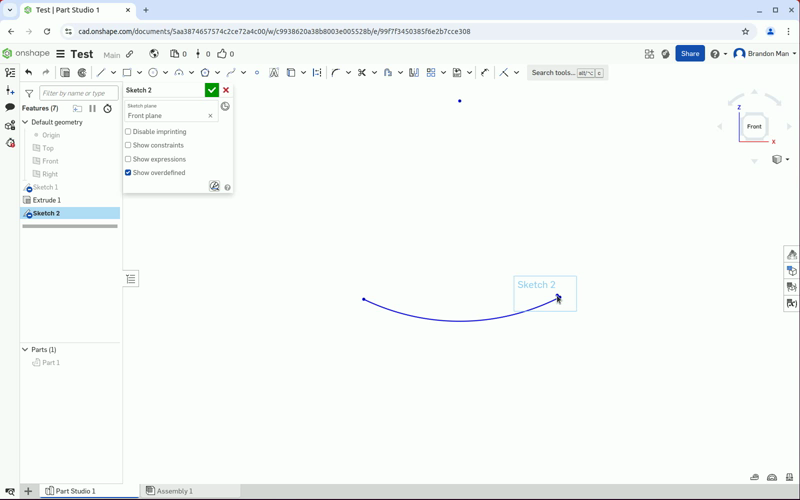
key(a)
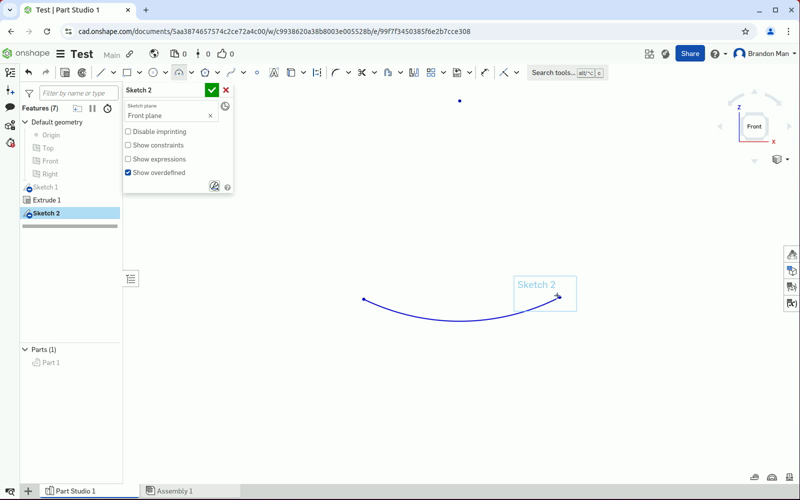
mouse_move(557, 295)
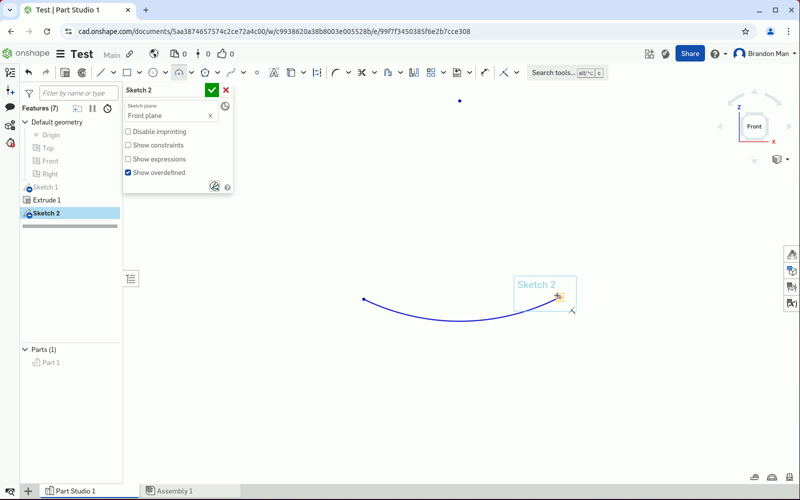
scroll(6)
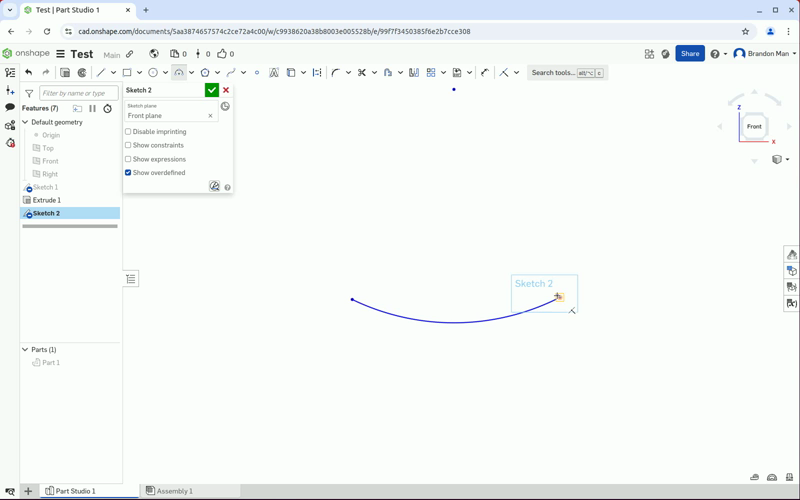
scroll(6)
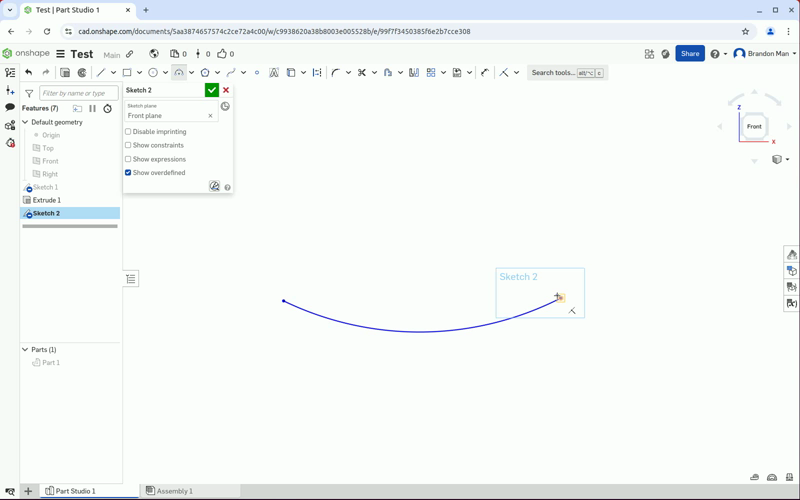
scroll(6)
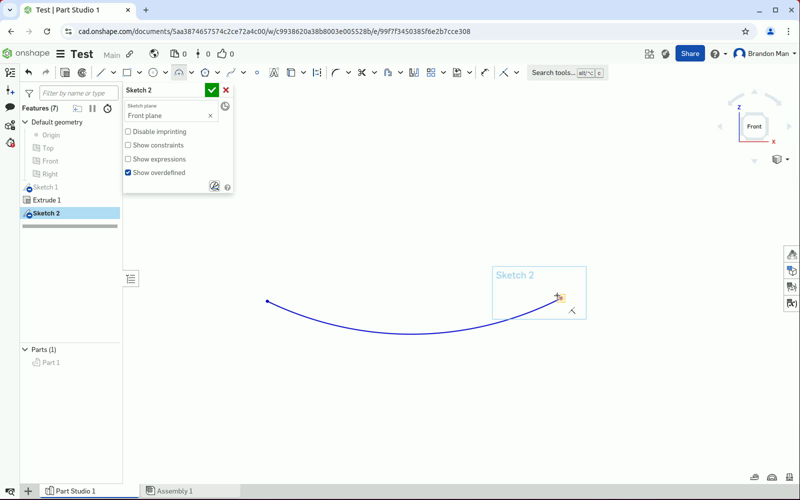
scroll(6)
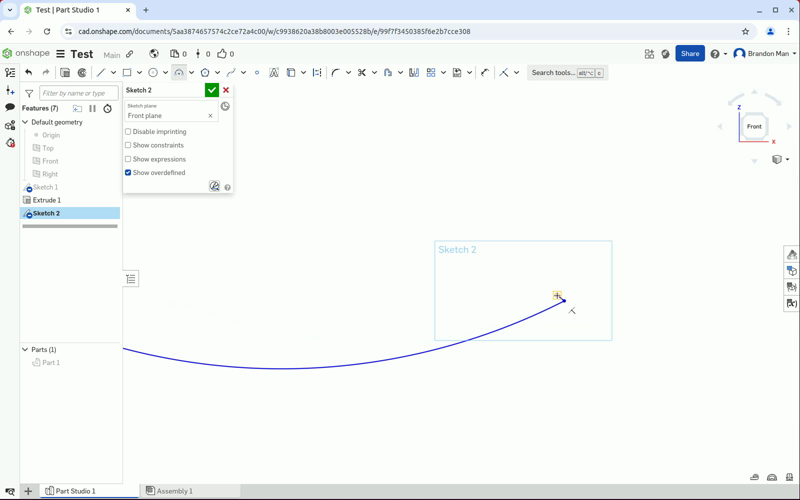
scroll(6)
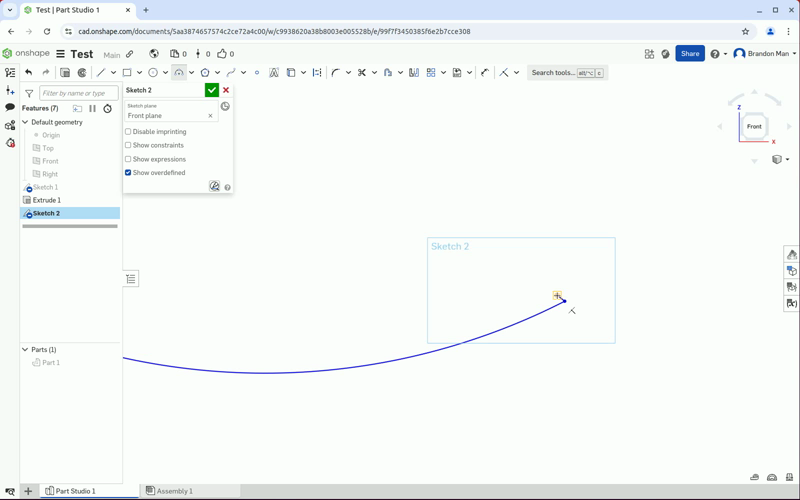
scroll(6)
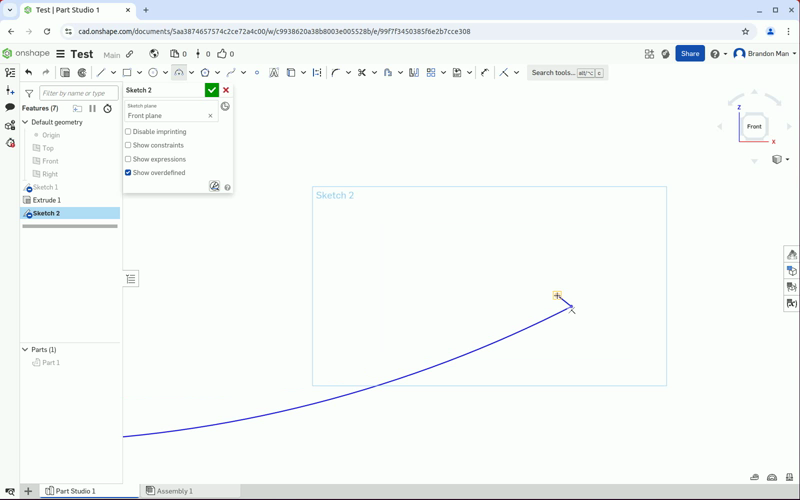
scroll(6)
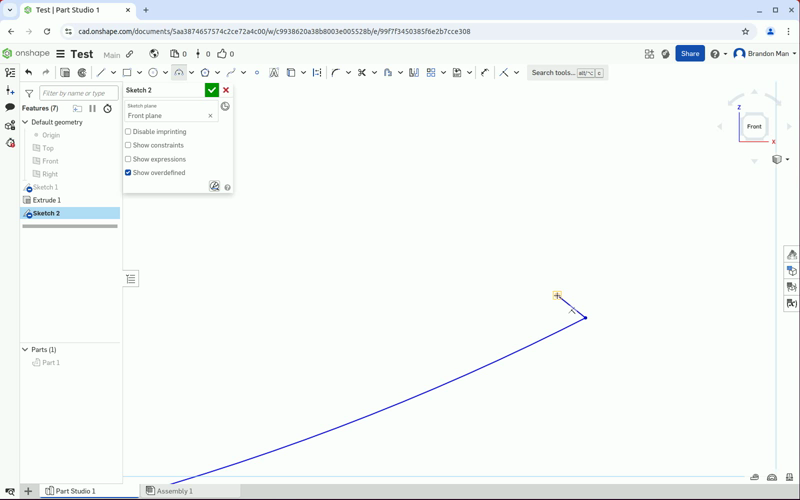
click(557, 295)
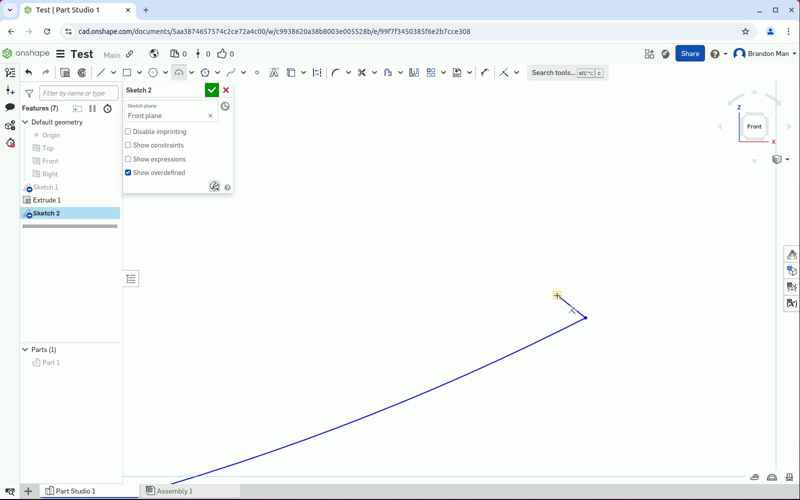
scroll(-6)
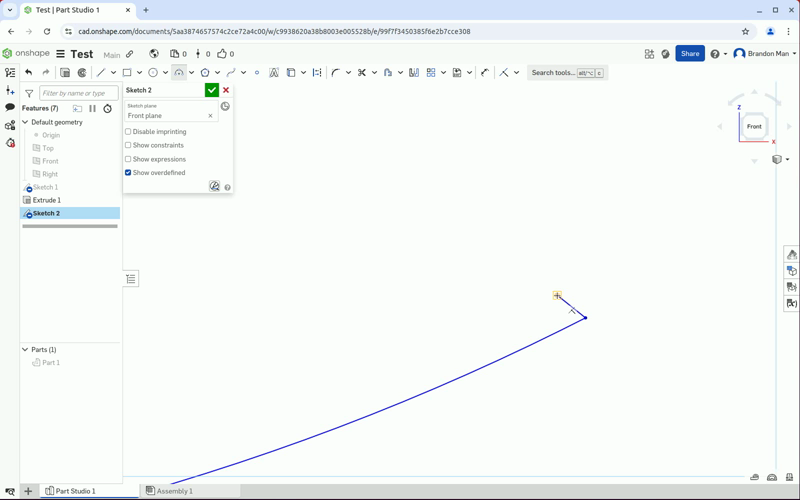
scroll(-6)
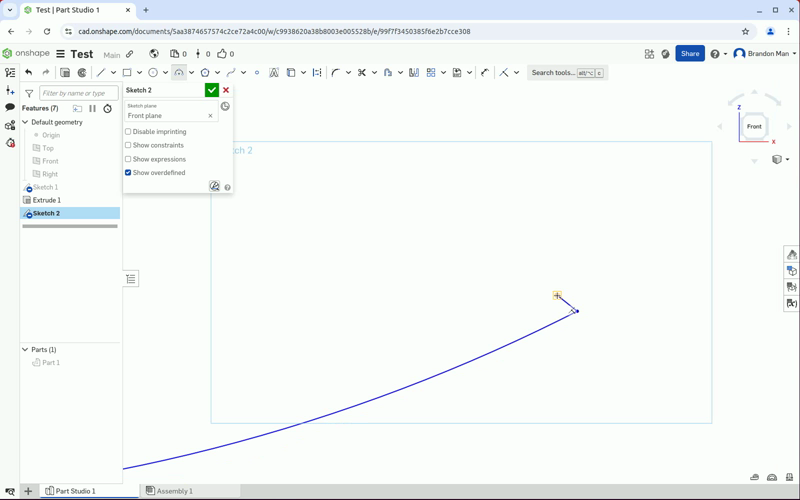
scroll(-6)
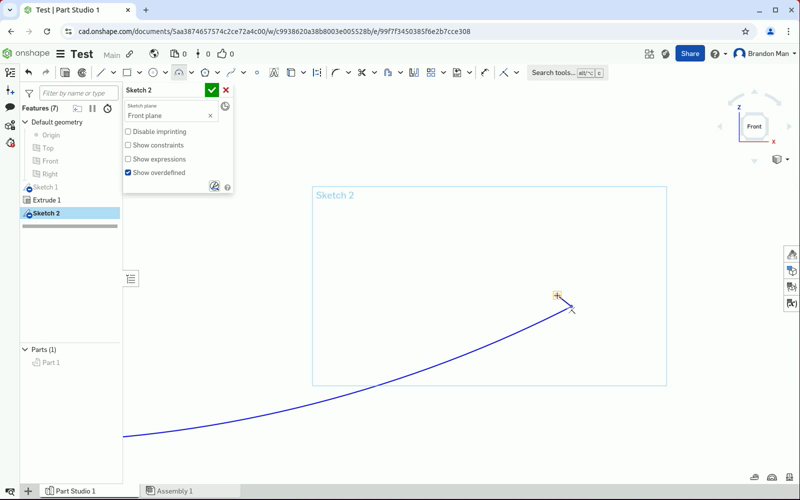
scroll(-6)
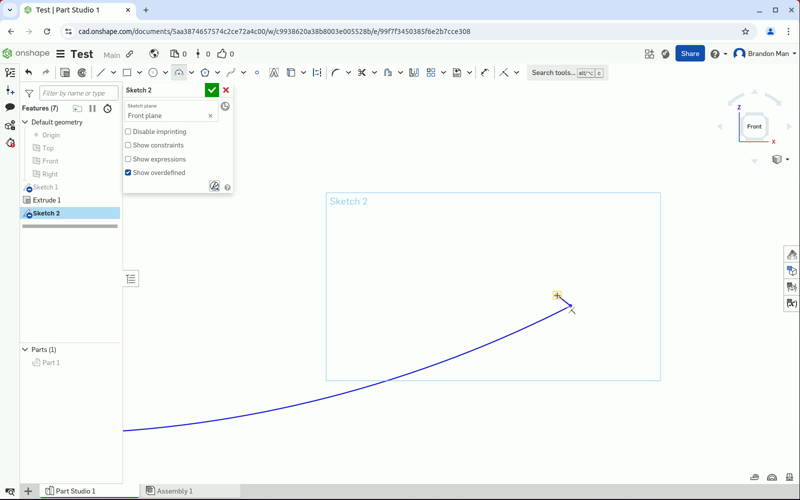
scroll(-6)
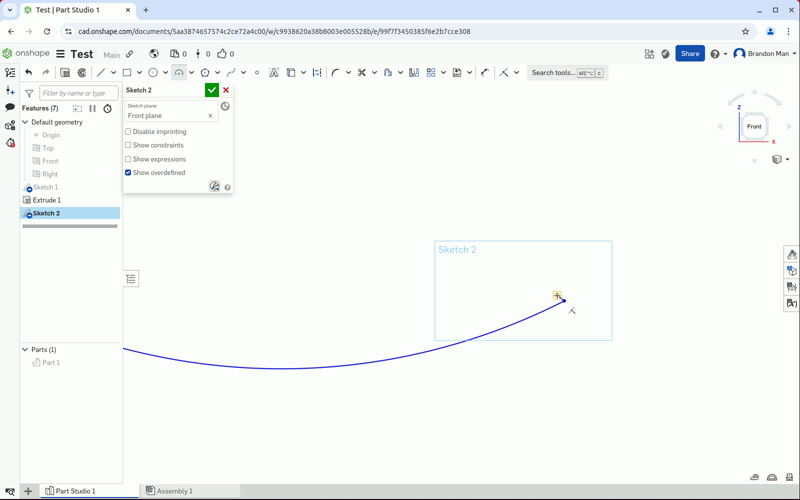
scroll(-6)
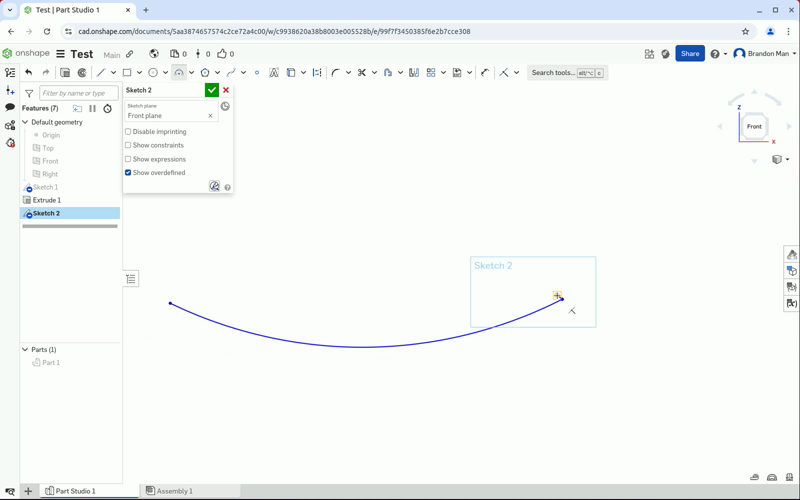
scroll(-6)
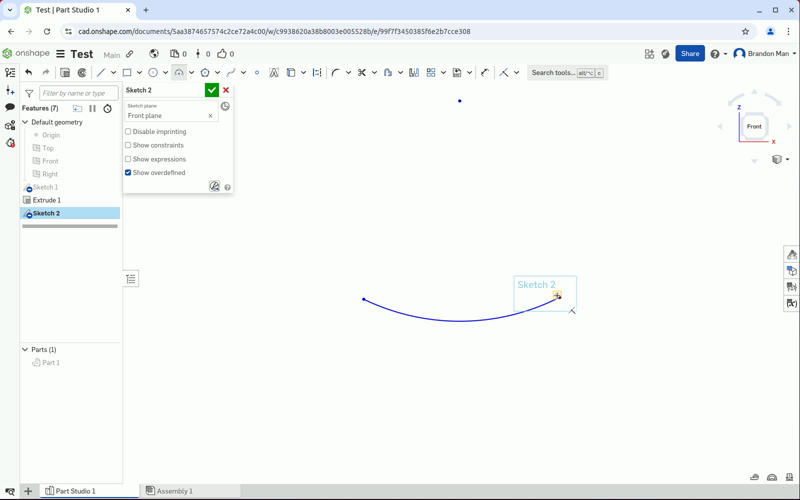
key_down(shift)
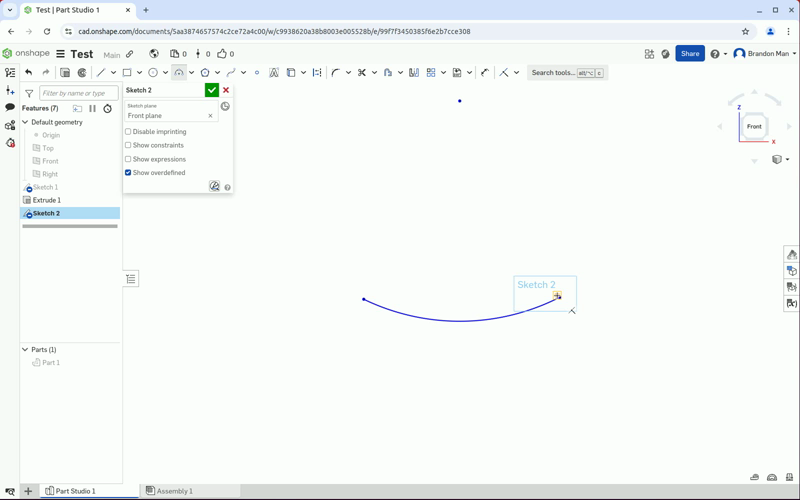
mouse_move(365, 295)
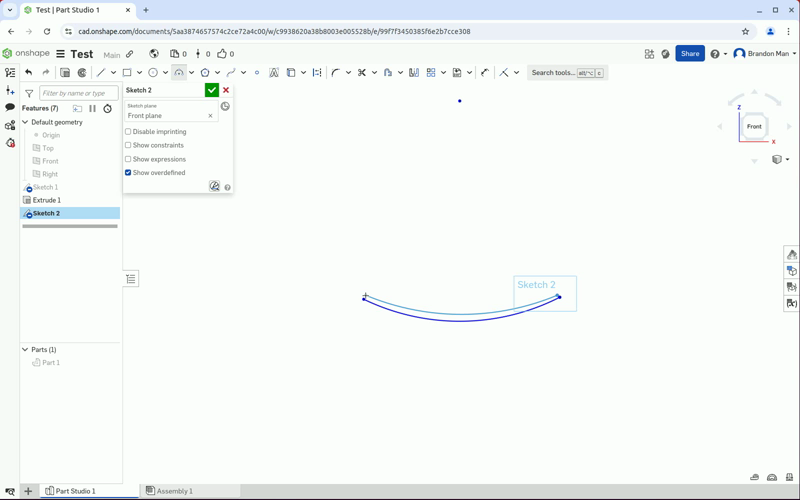
scroll(6)
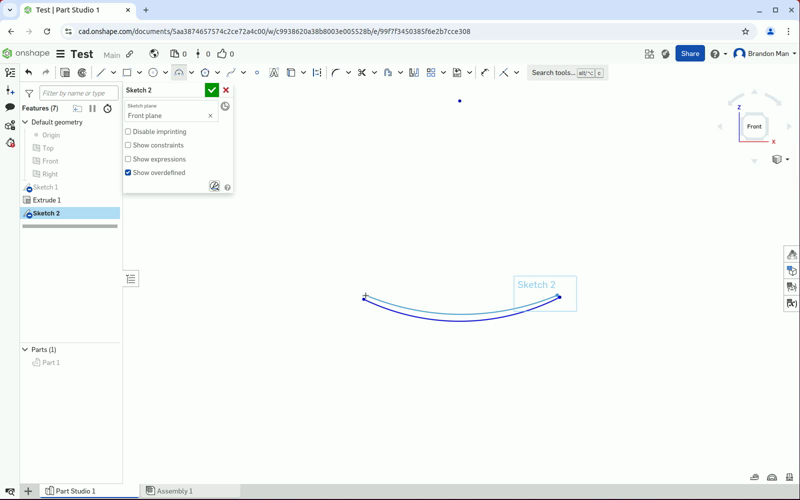
scroll(6)
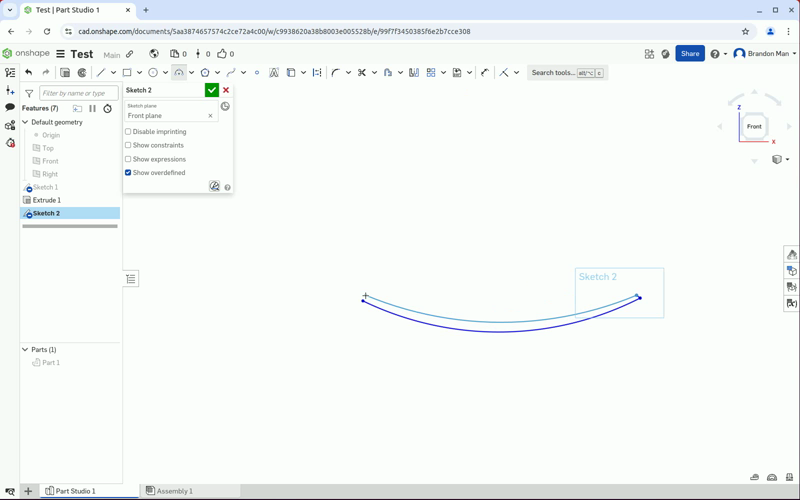
scroll(6)
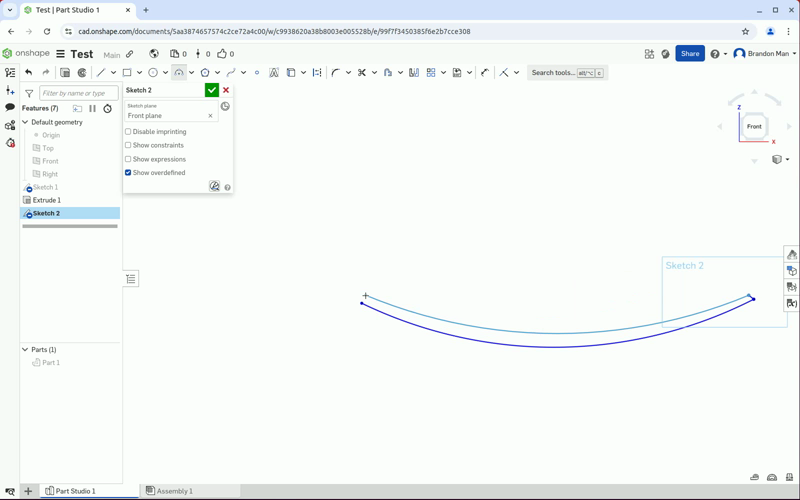
scroll(6)
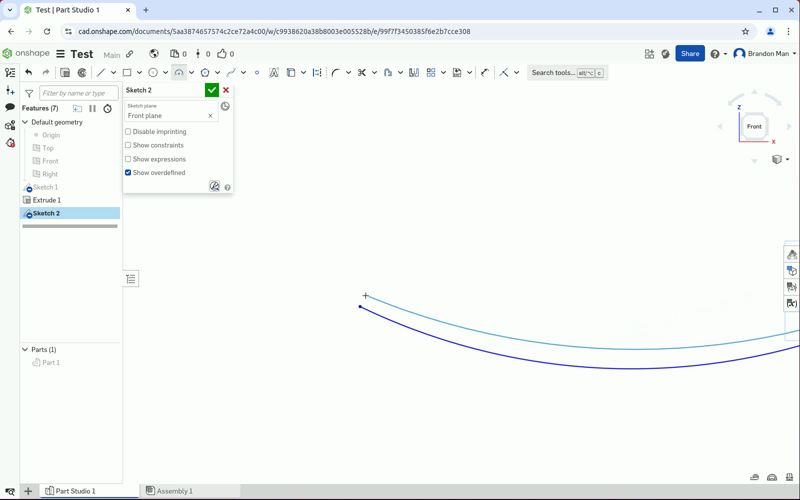
scroll(6)
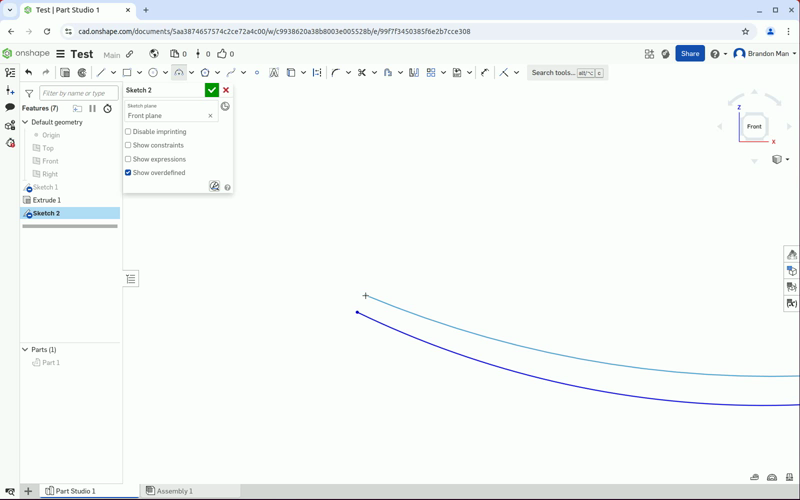
scroll(6)
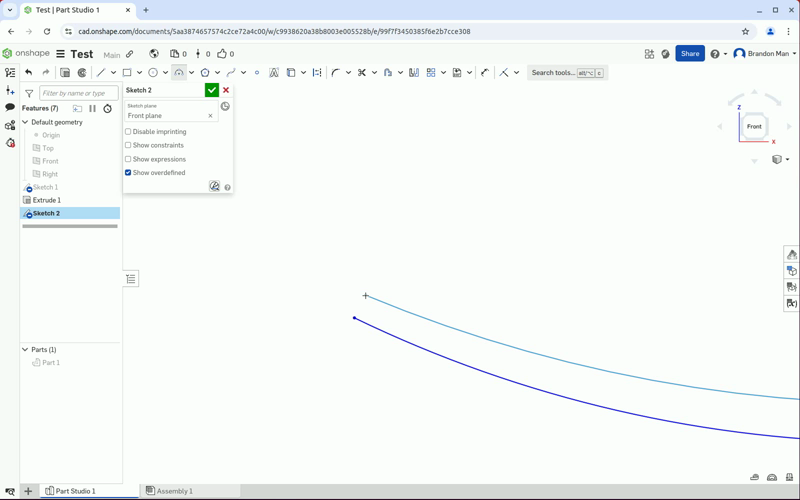
scroll(6)
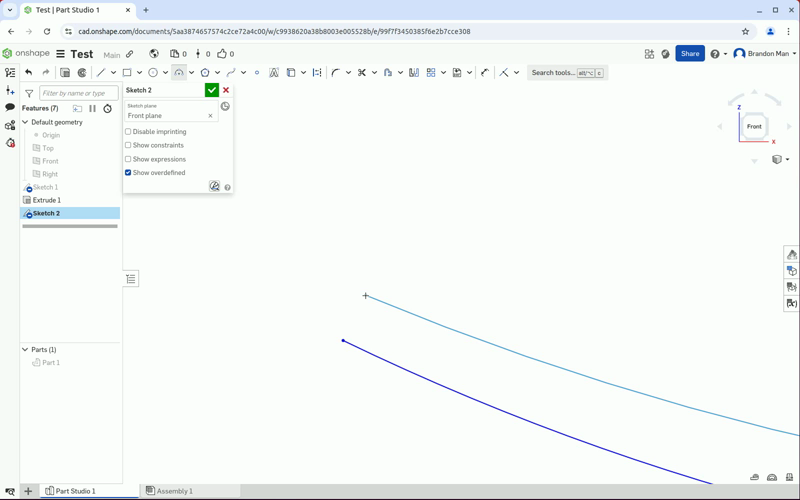
click(365, 295)
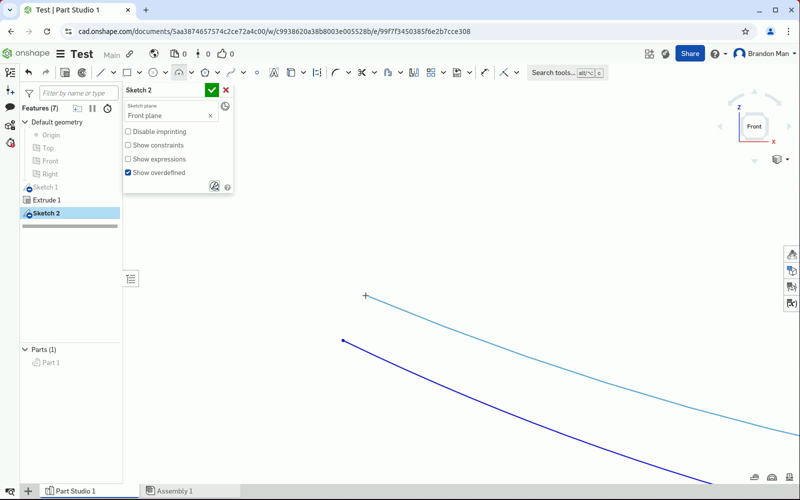
scroll(-6)
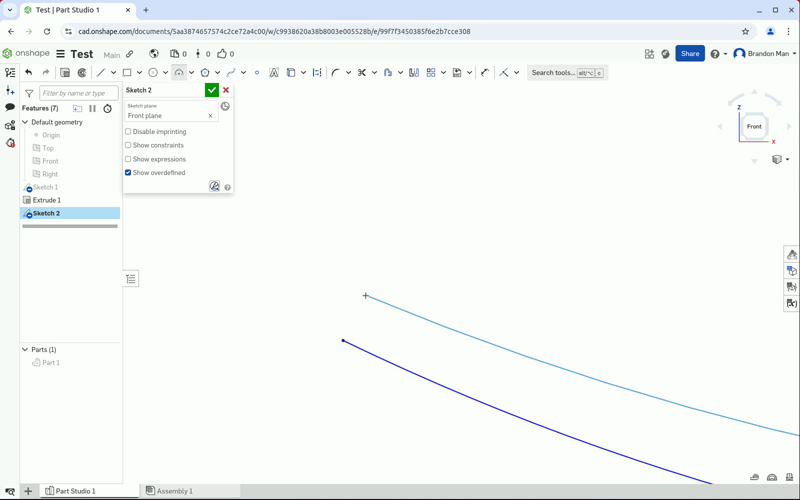
scroll(-6)
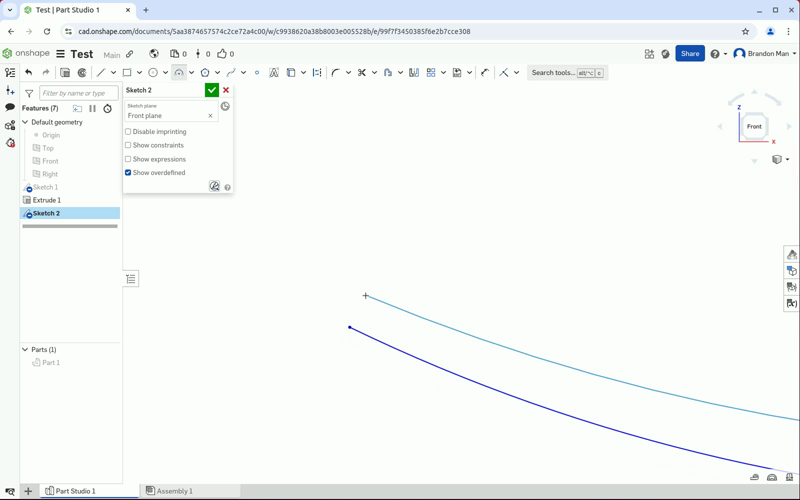
scroll(-6)
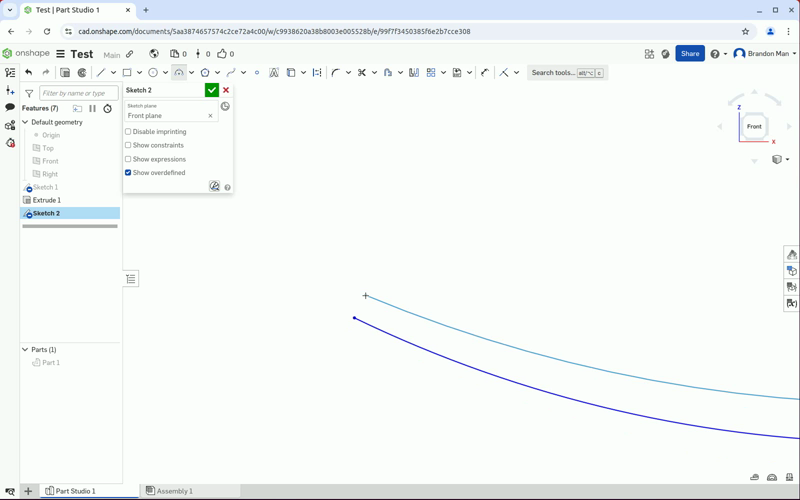
scroll(-6)
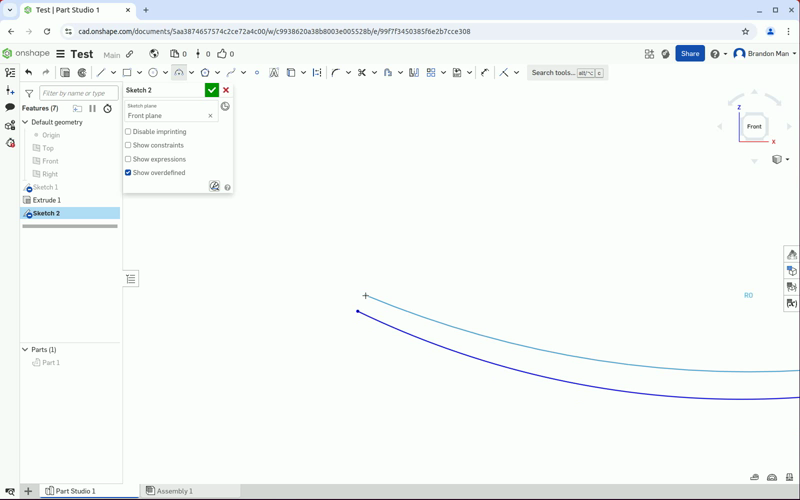
scroll(-6)
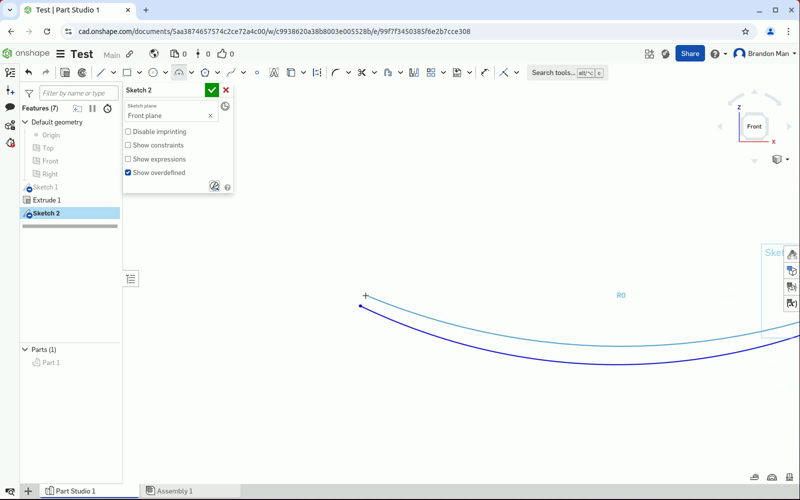
scroll(-6)
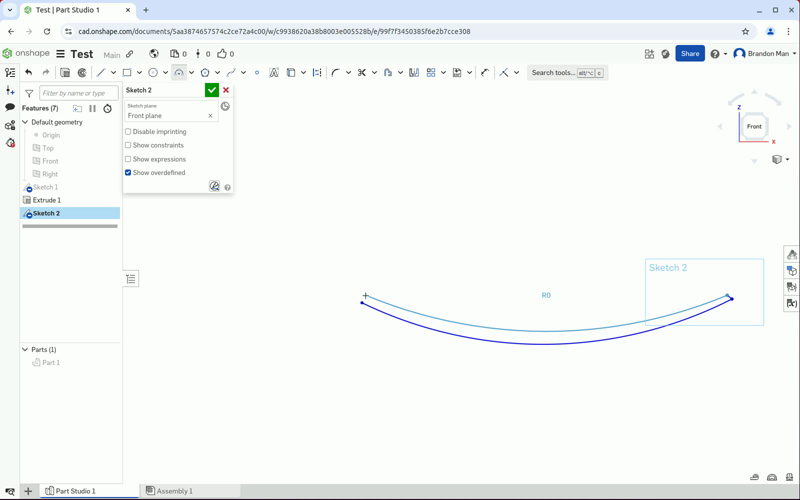
scroll(-6)
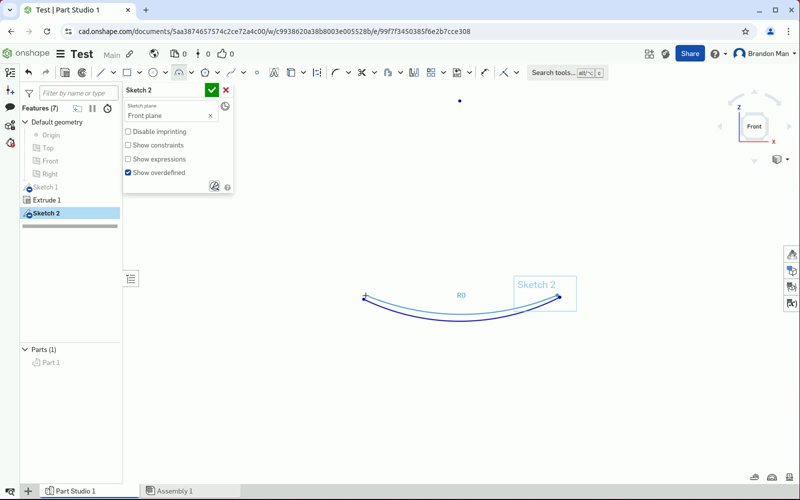
mouse_move(461, 317)
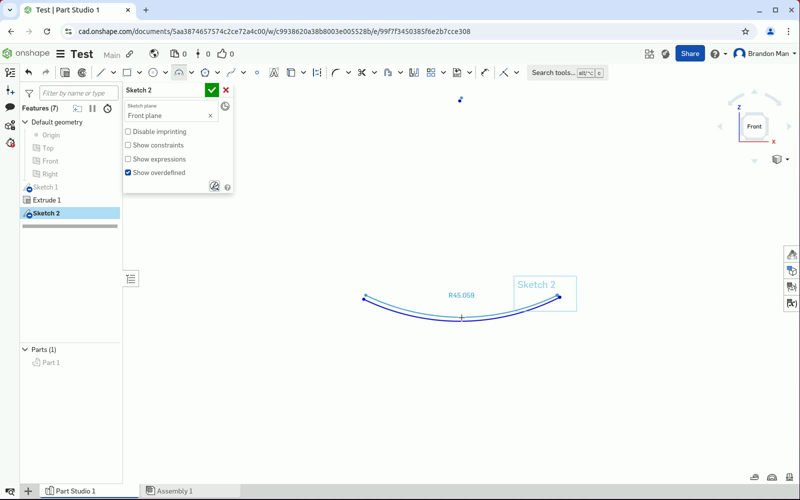
scroll(6)
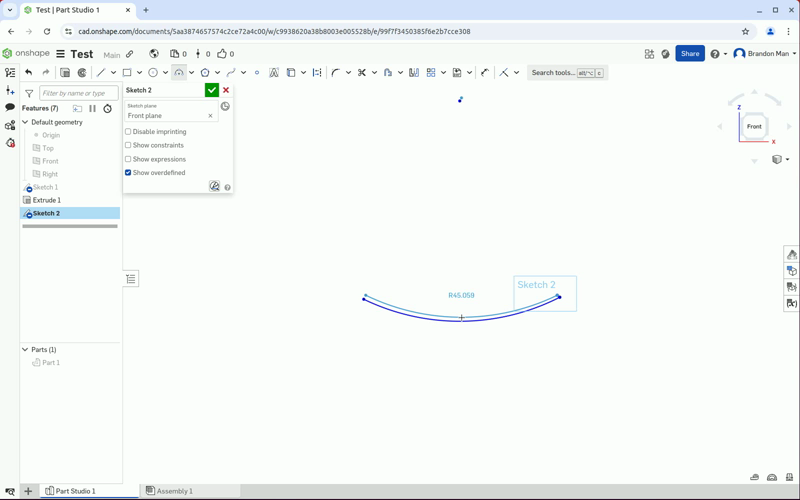
scroll(6)
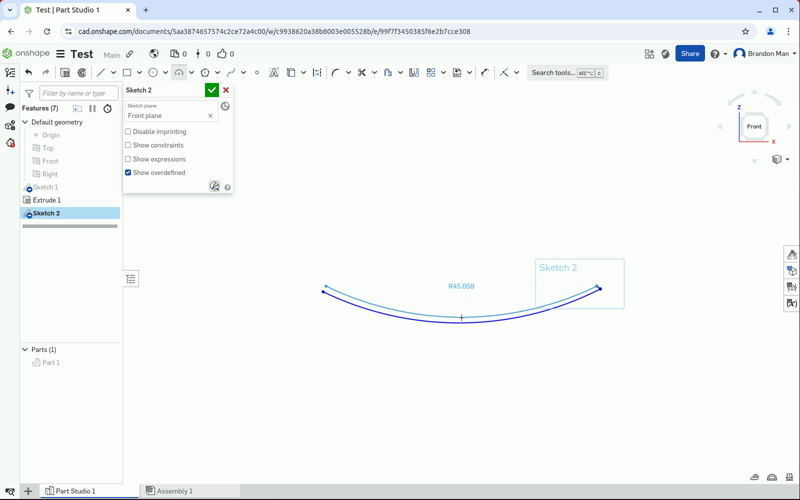
scroll(6)
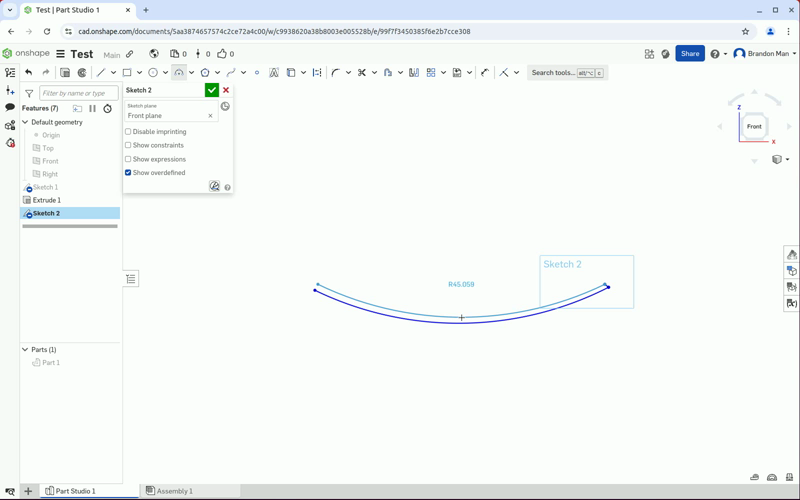
scroll(6)
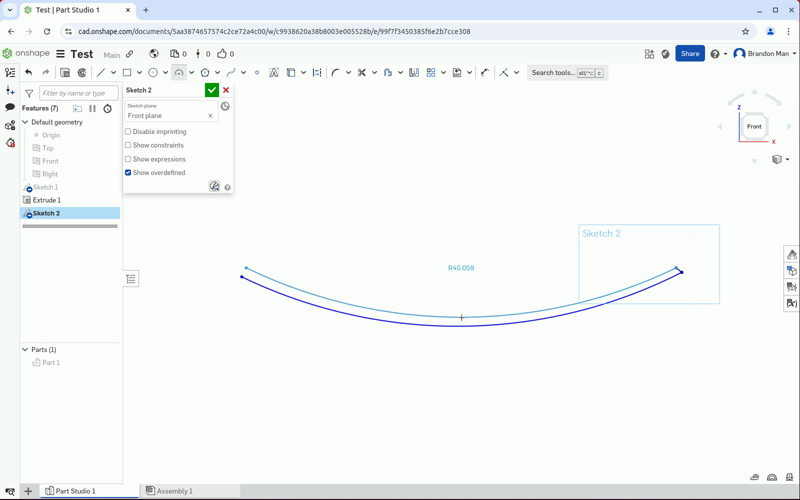
scroll(6)
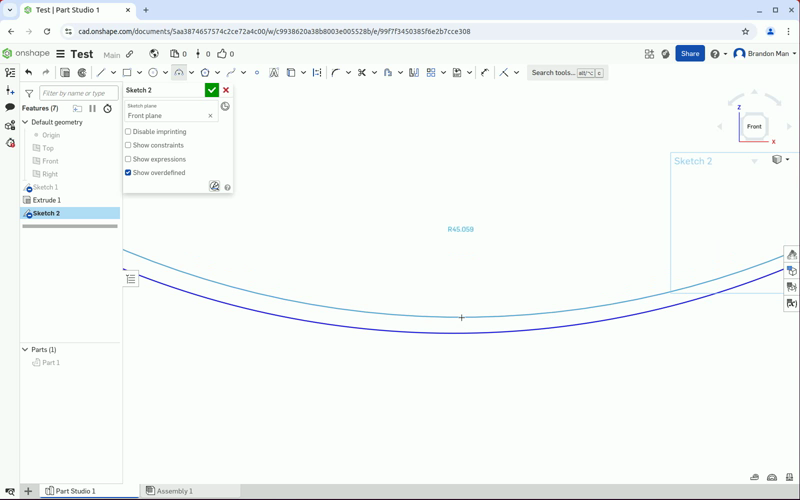
scroll(6)
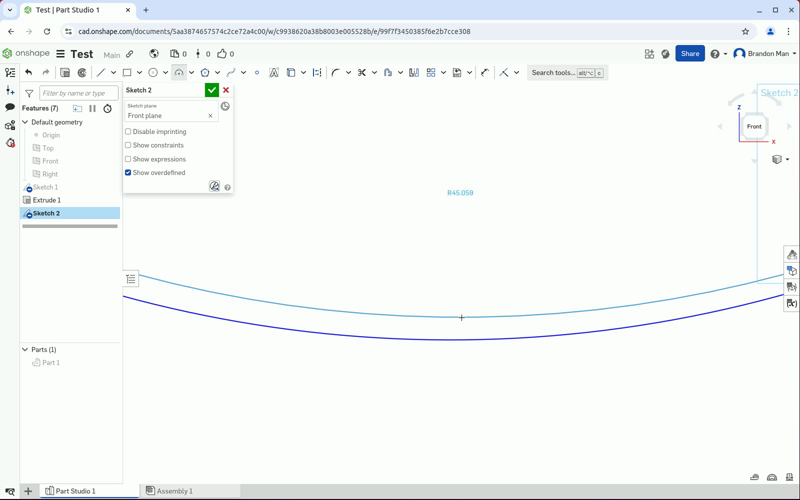
scroll(6)
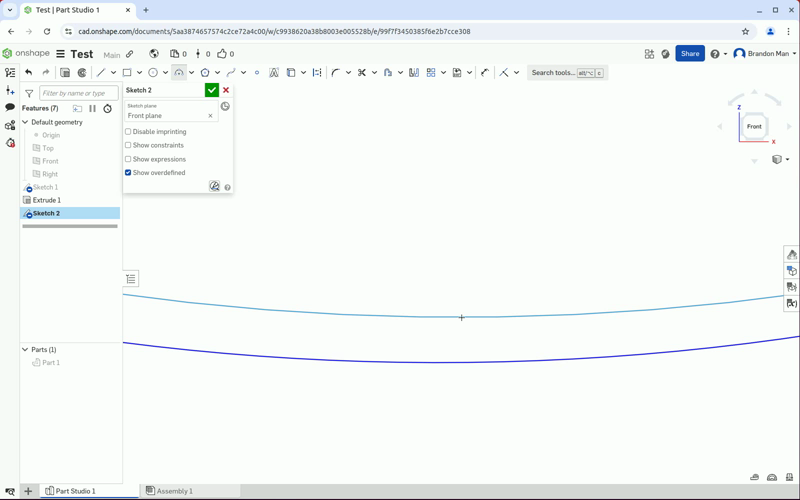
click(461, 317)
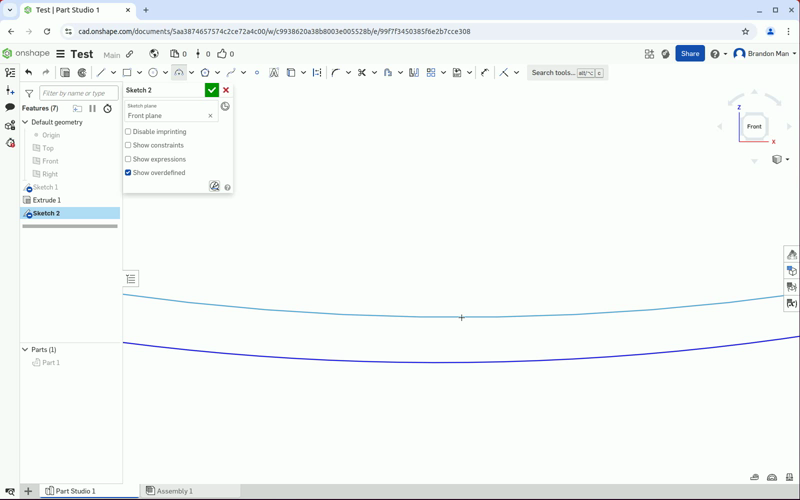
scroll(-6)
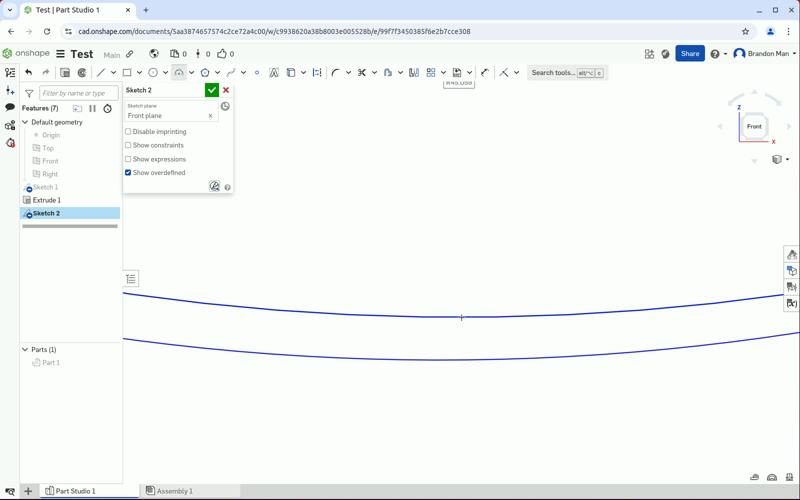
scroll(-6)
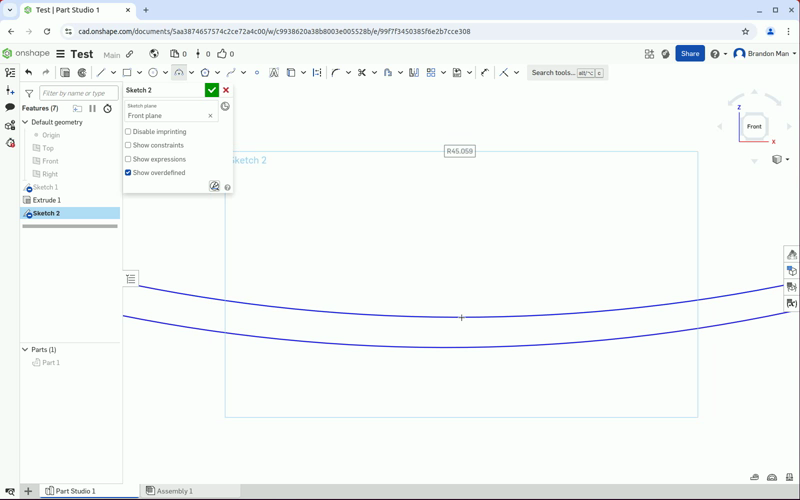
scroll(-6)
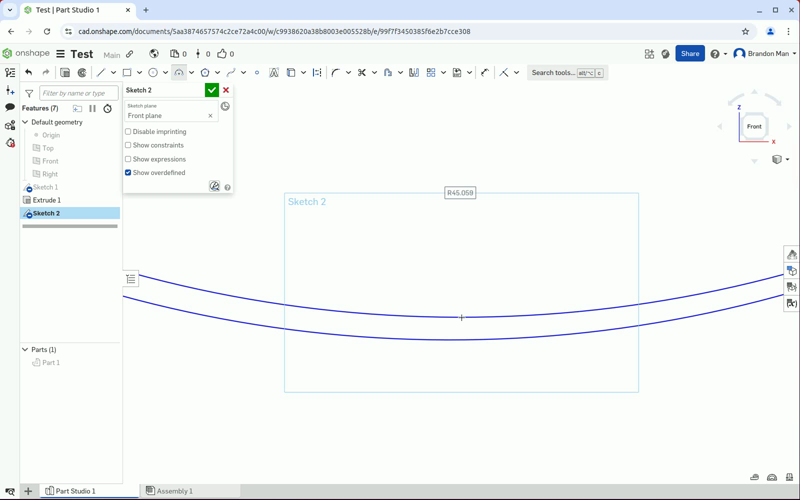
scroll(-6)
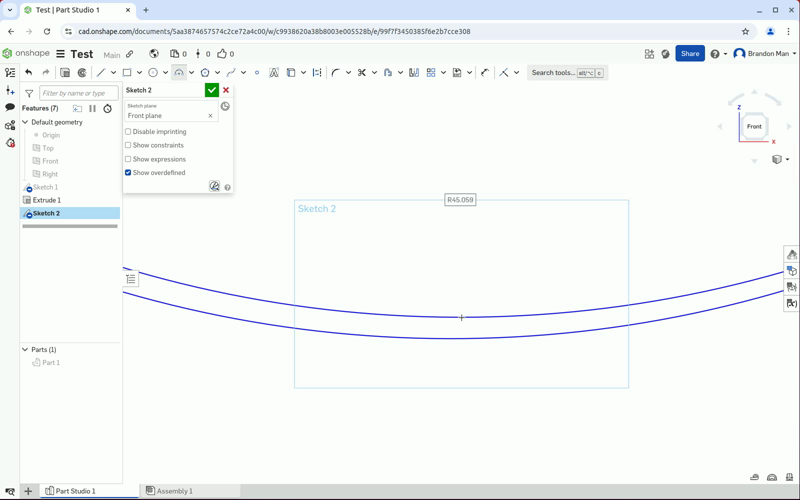
scroll(-6)
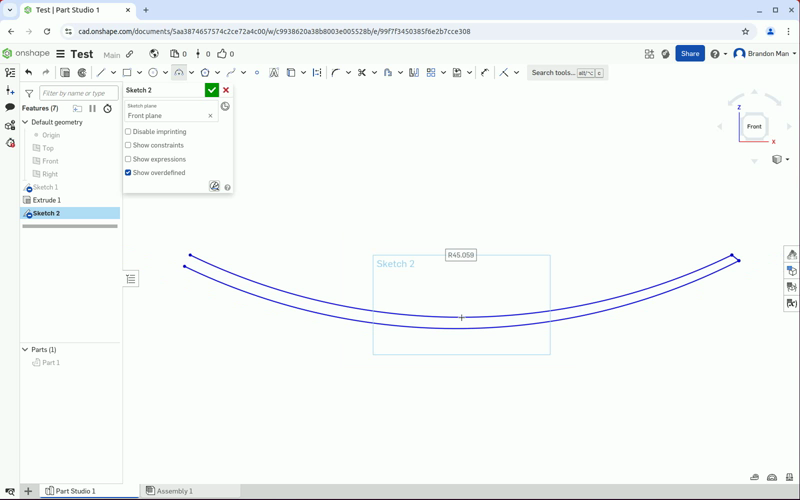
scroll(-6)
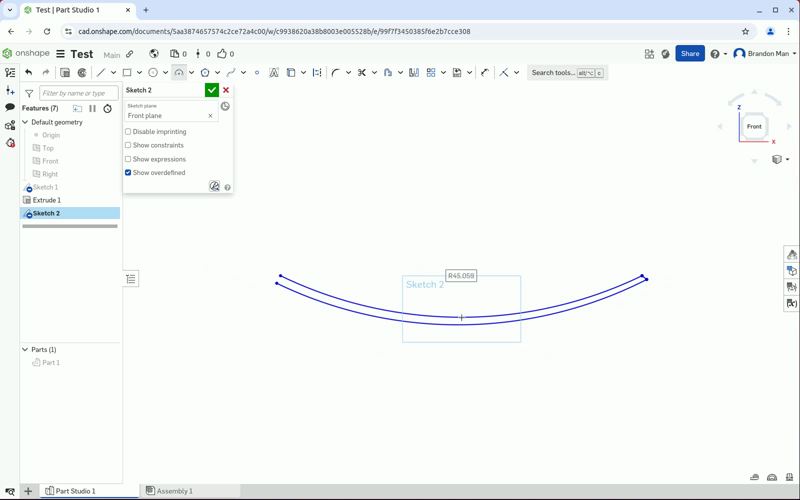
scroll(-6)
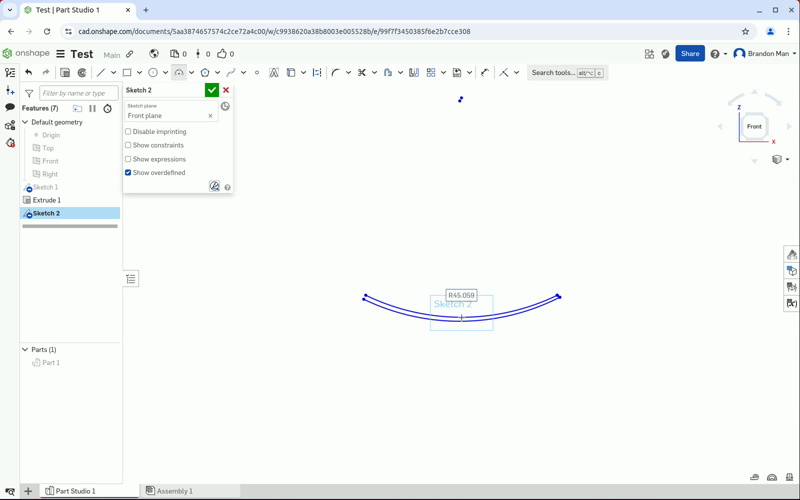
key_up(shift)
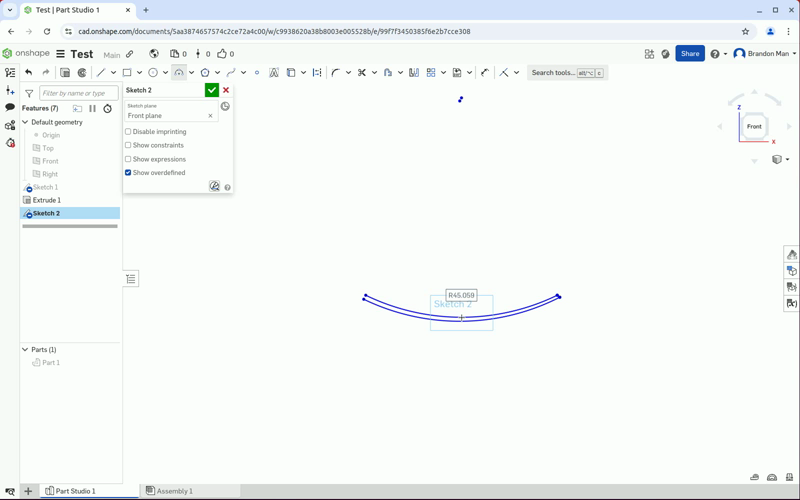
key(esc)
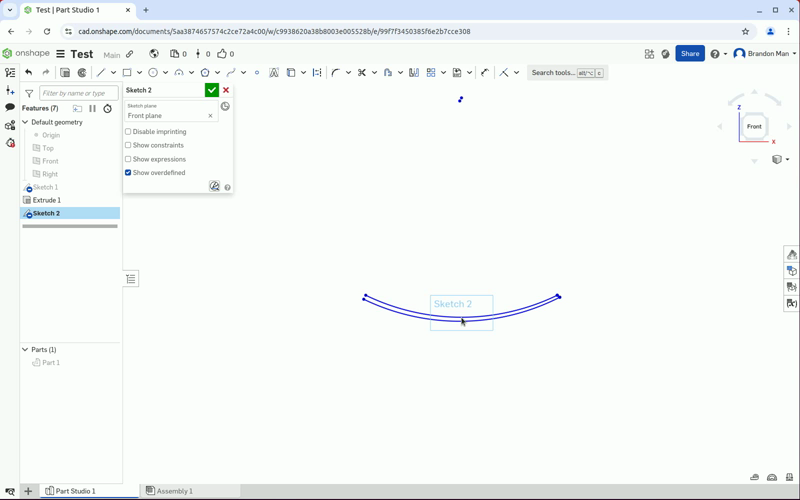
key(l)
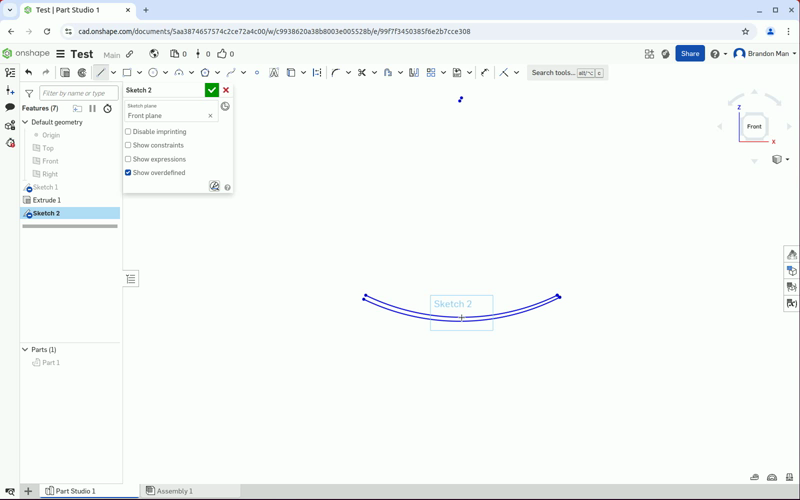
mouse_move(365, 295)
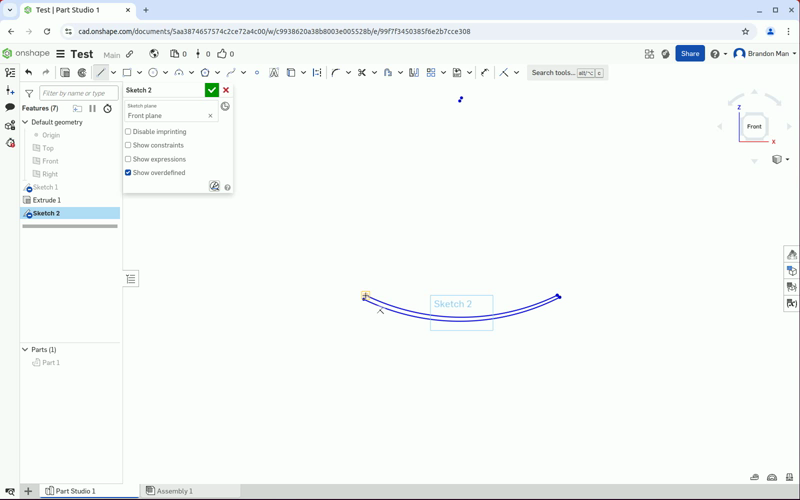
scroll(6)
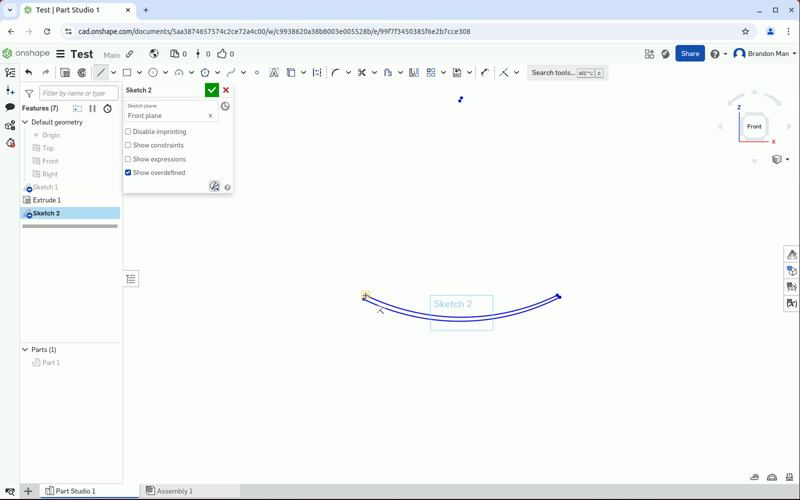
scroll(6)
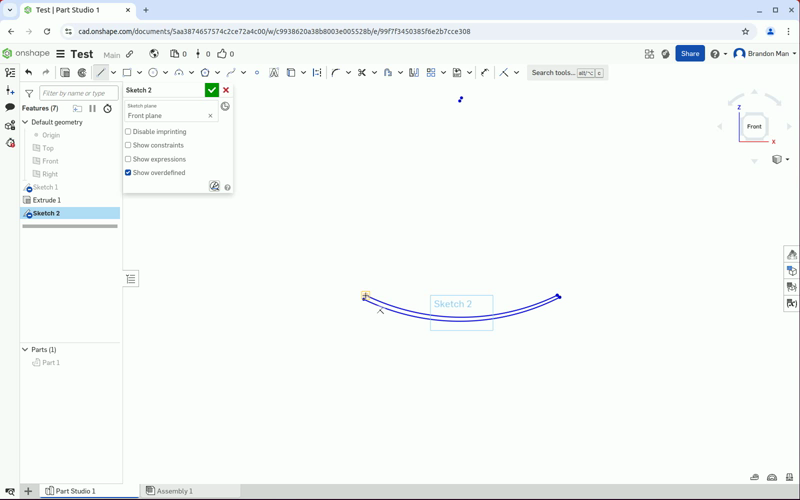
scroll(6)
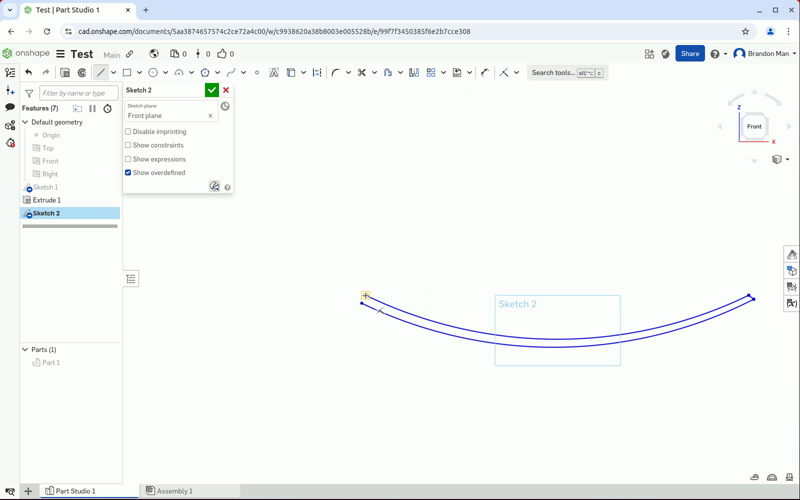
scroll(6)
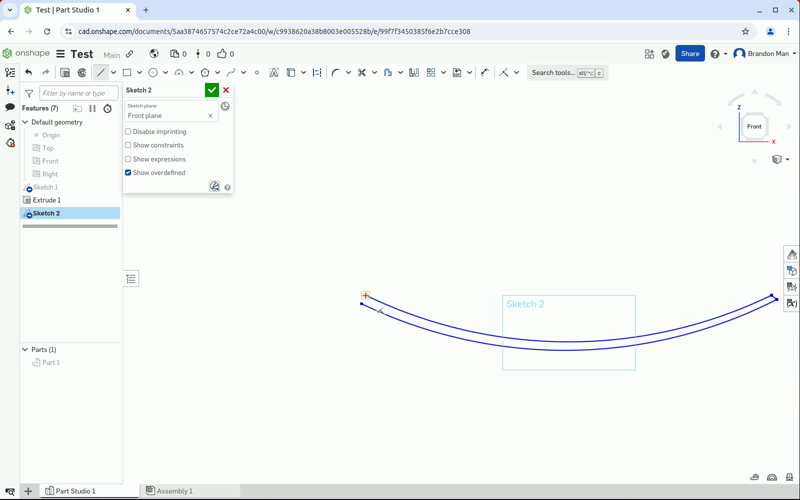
scroll(6)
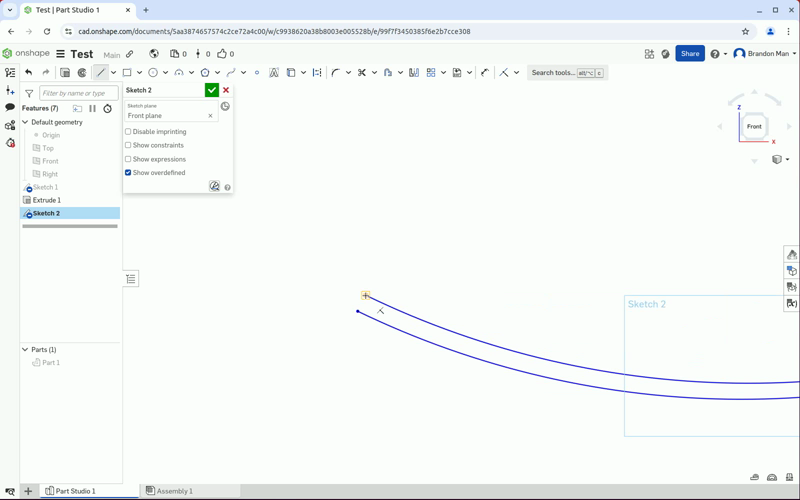
scroll(6)
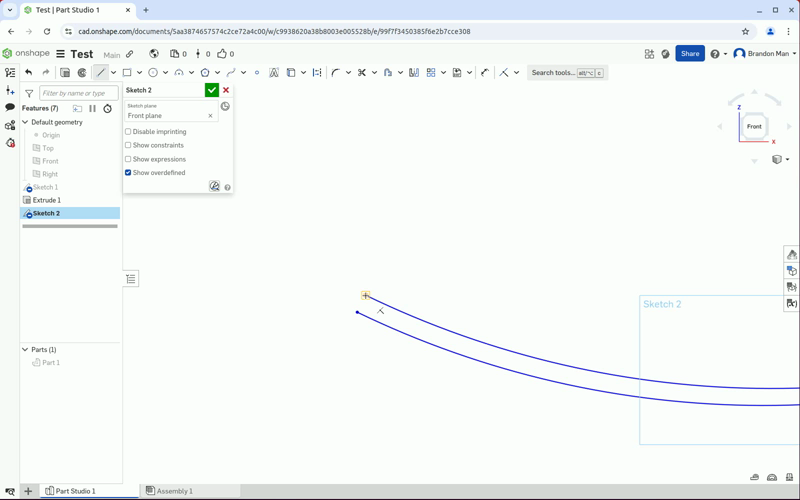
scroll(6)
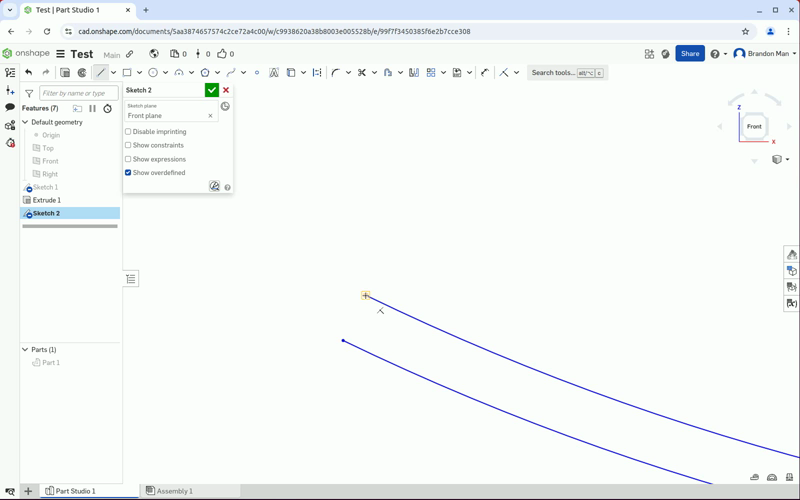
click(365, 295)
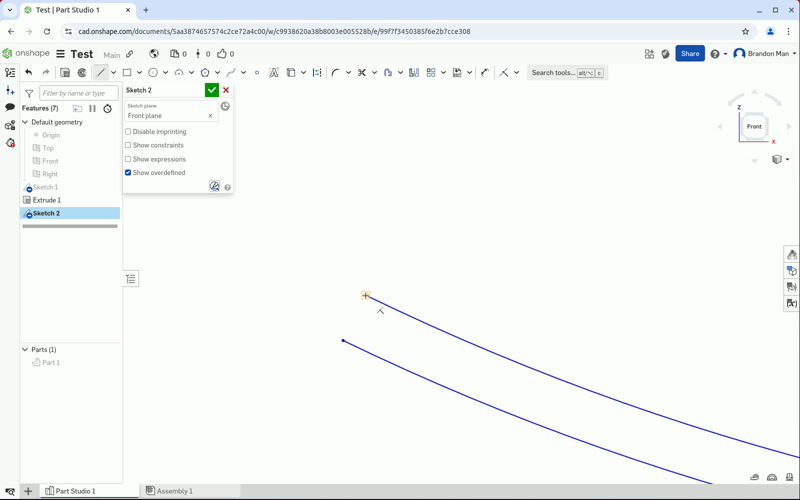
scroll(-6)
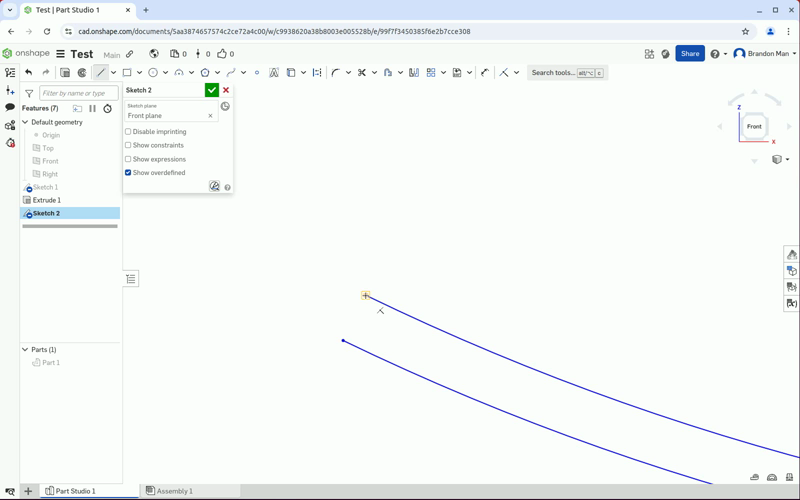
scroll(-6)
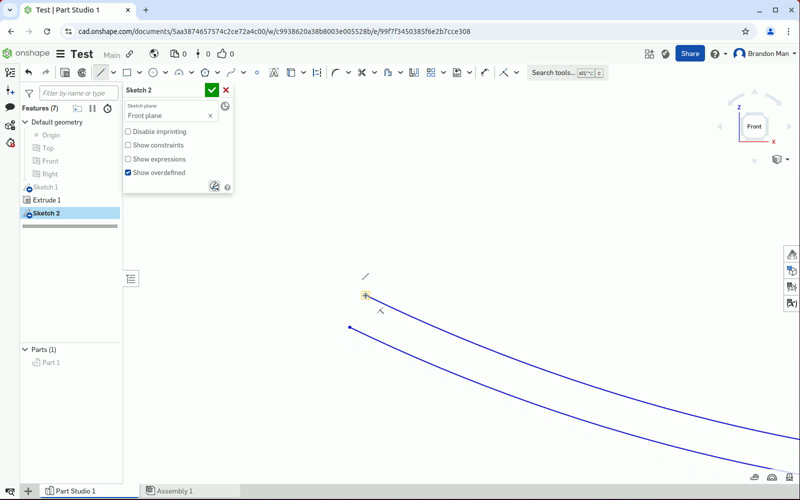
scroll(-6)
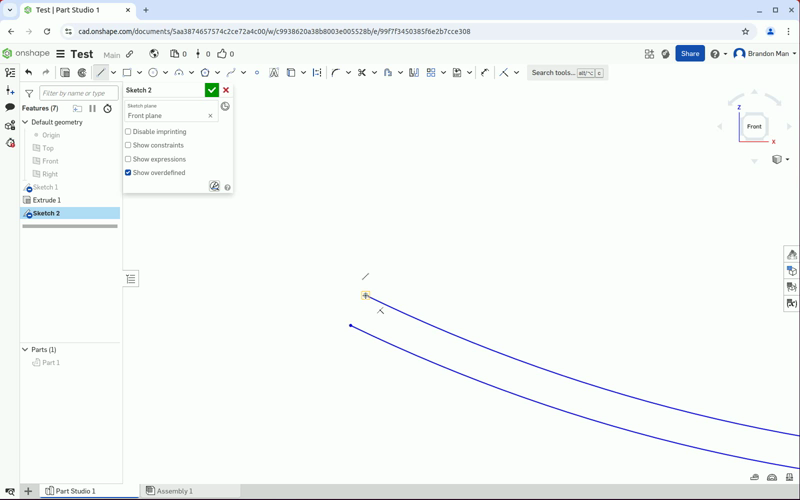
scroll(-6)
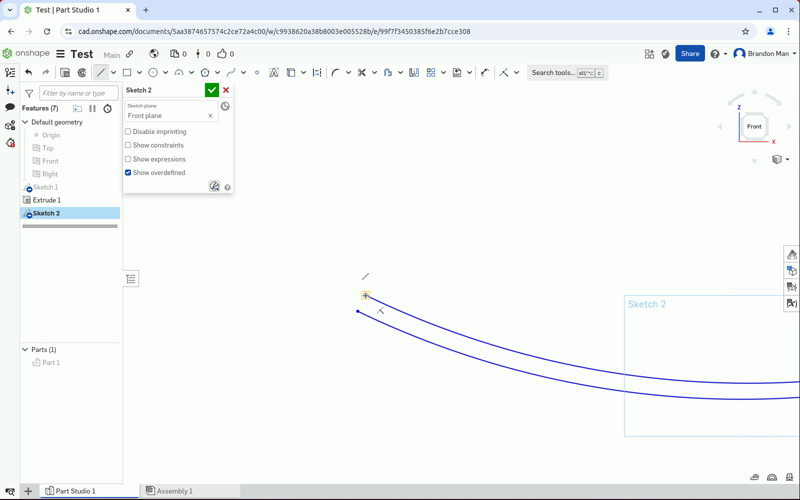
scroll(-6)
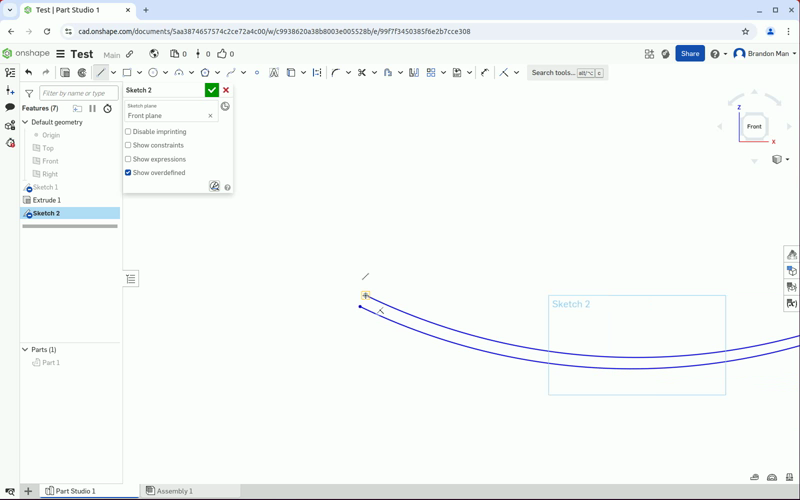
scroll(-6)
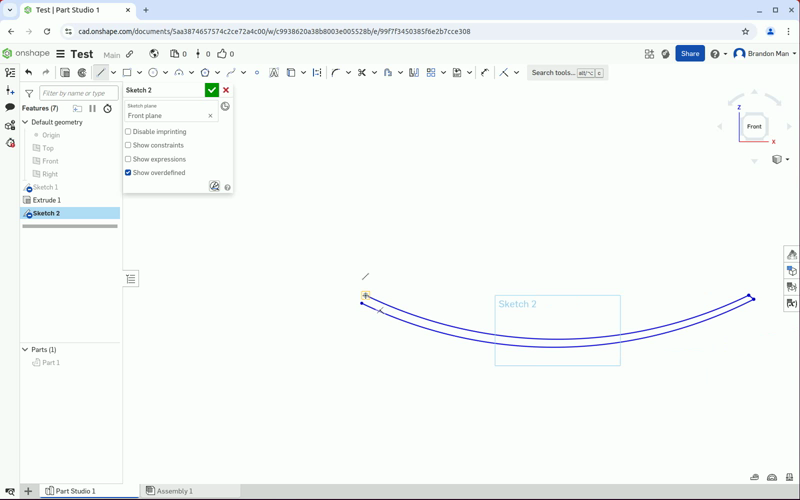
scroll(-6)
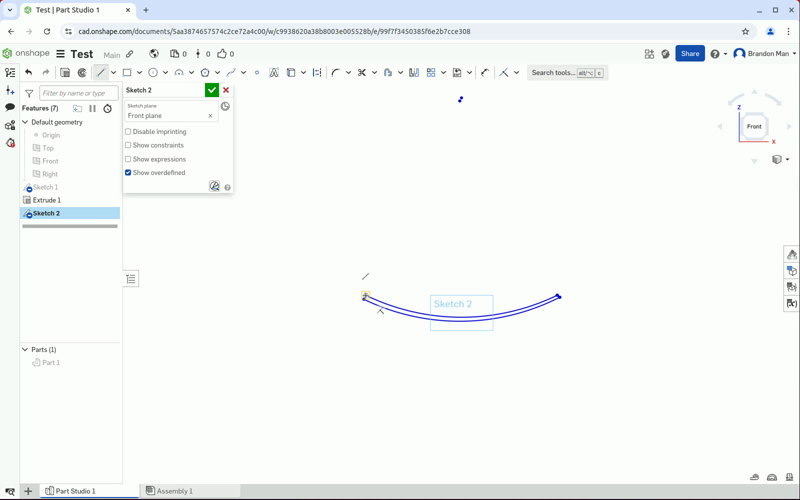
mouse_move(395, 295)
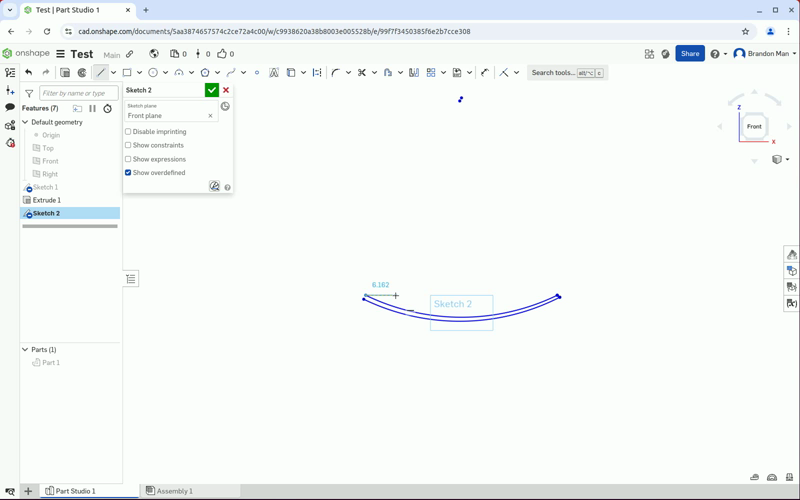
key_down(shift)
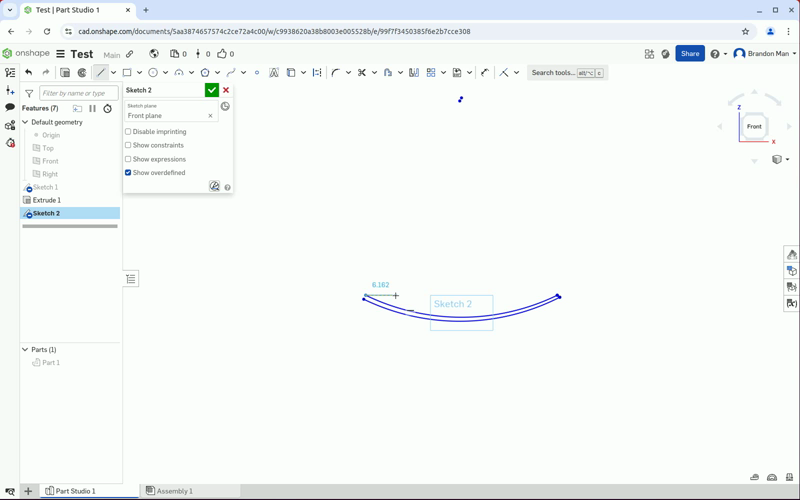
mouse_move(363, 299)
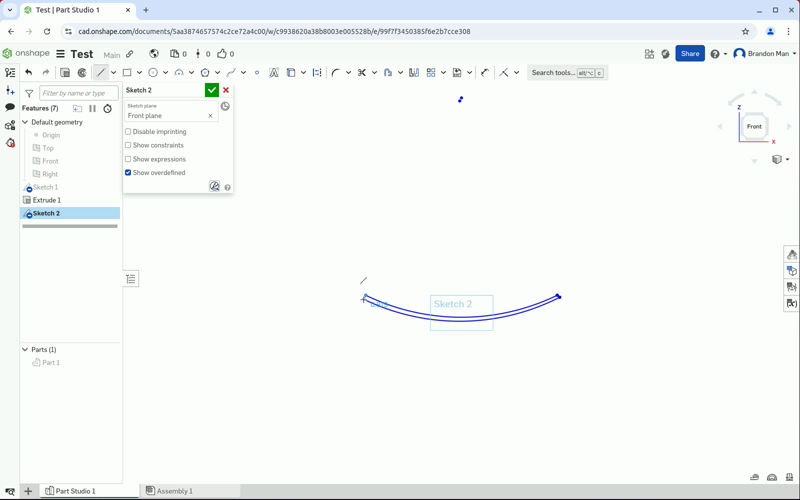
scroll(6)
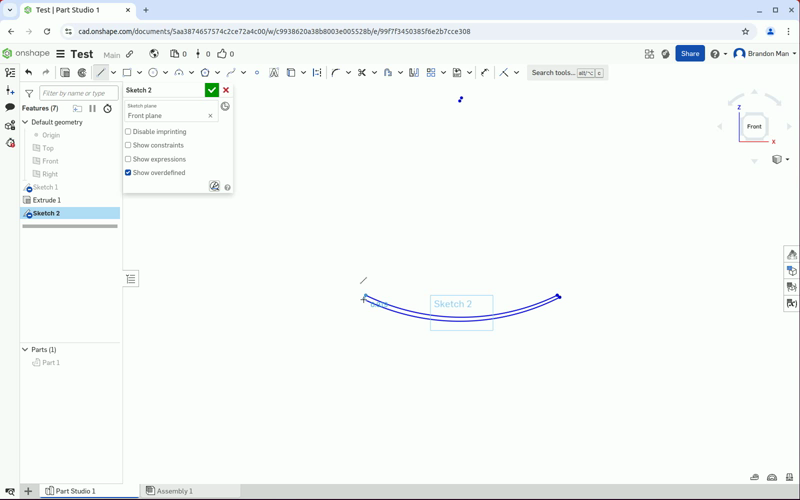
scroll(6)
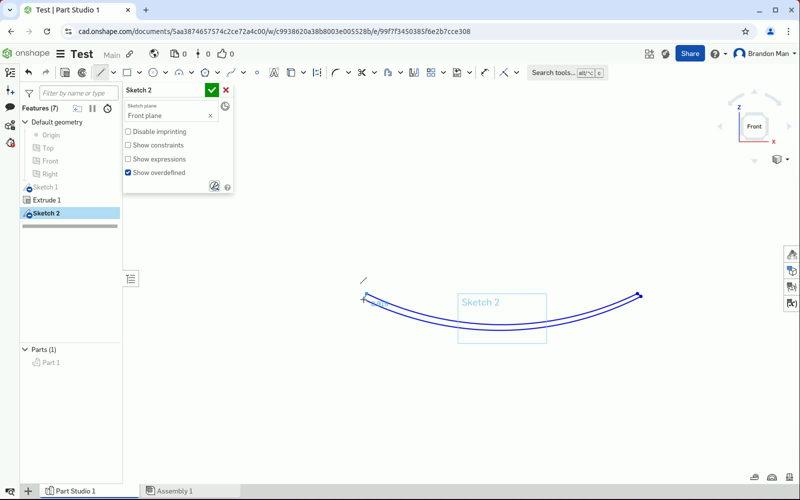
scroll(6)
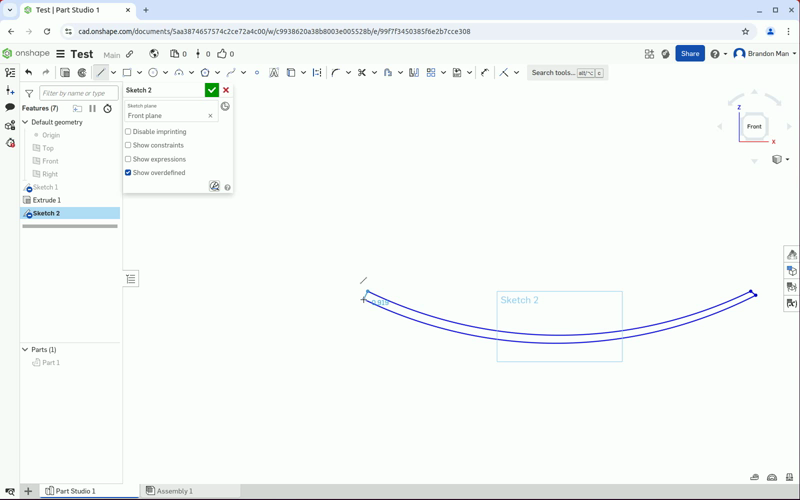
scroll(6)
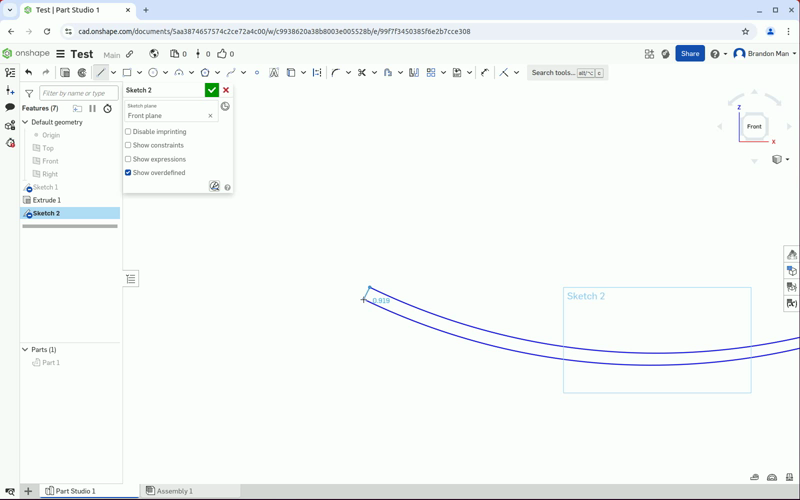
scroll(6)
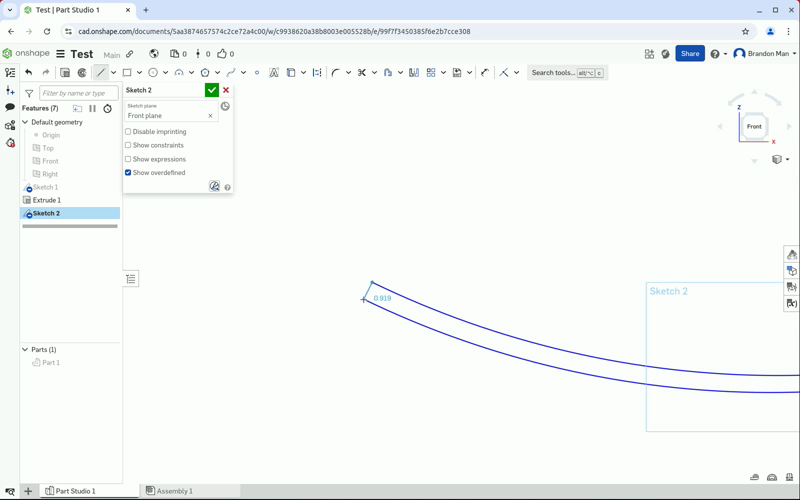
scroll(6)
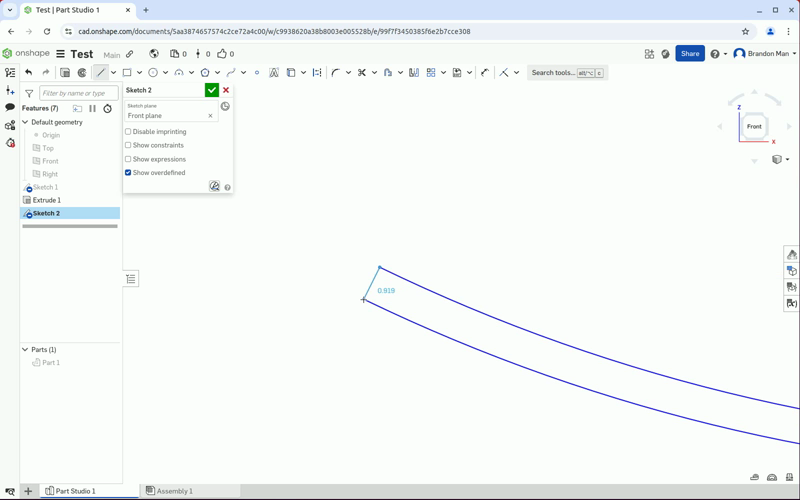
scroll(6)
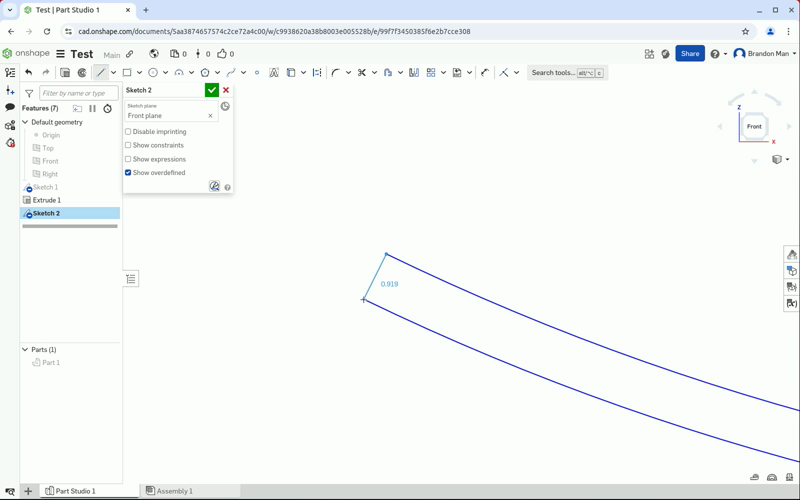
key_up(shift)
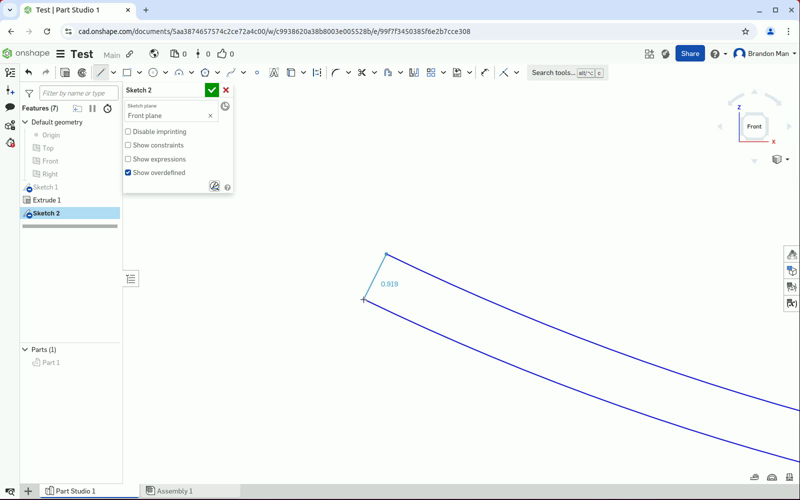
click(363, 299)
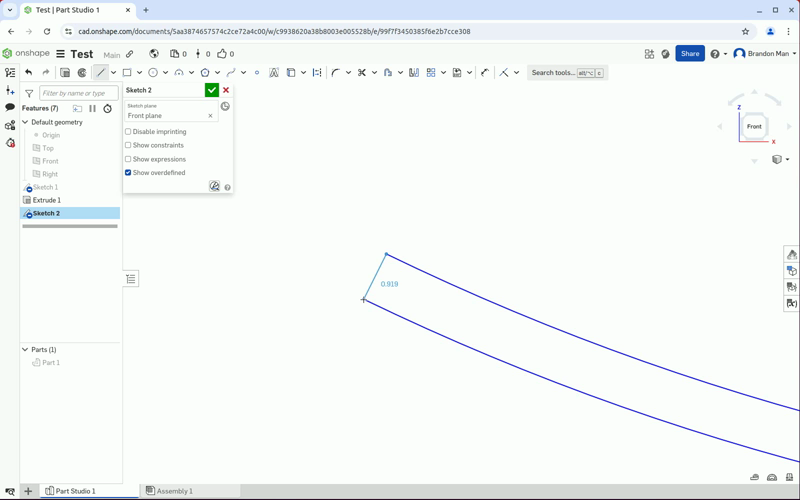
scroll(-6)
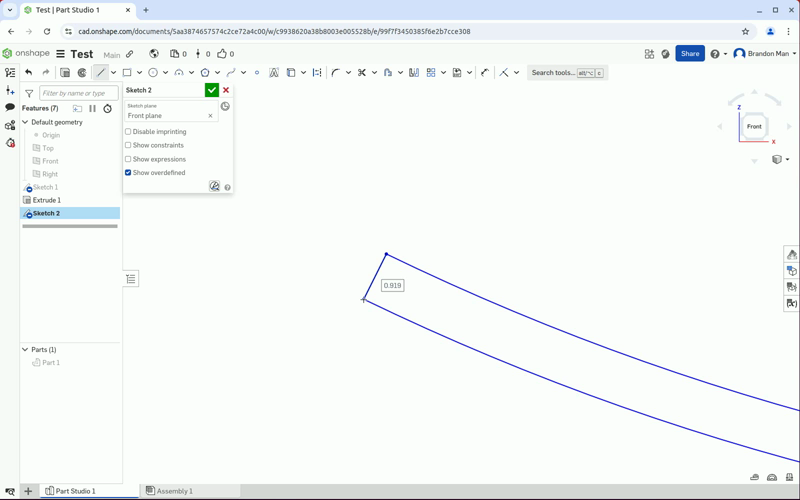
scroll(-6)
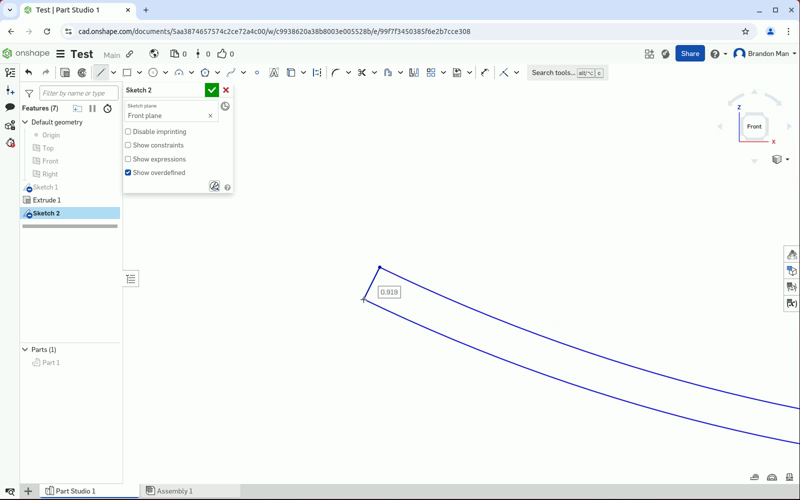
scroll(-6)
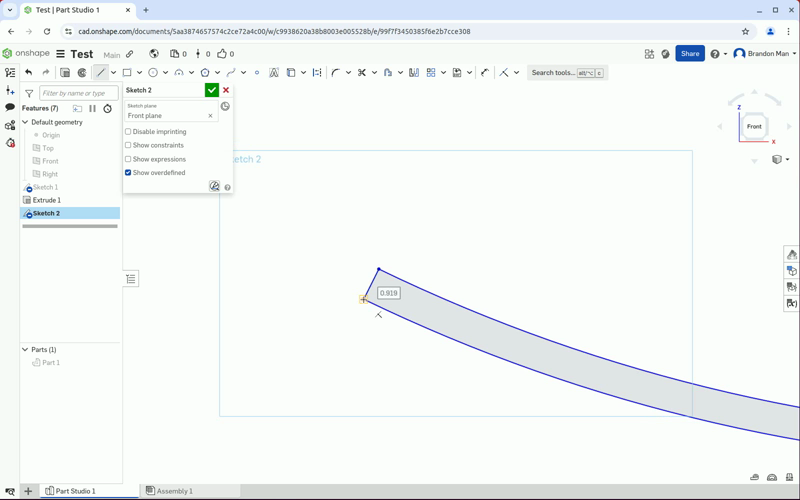
scroll(-6)
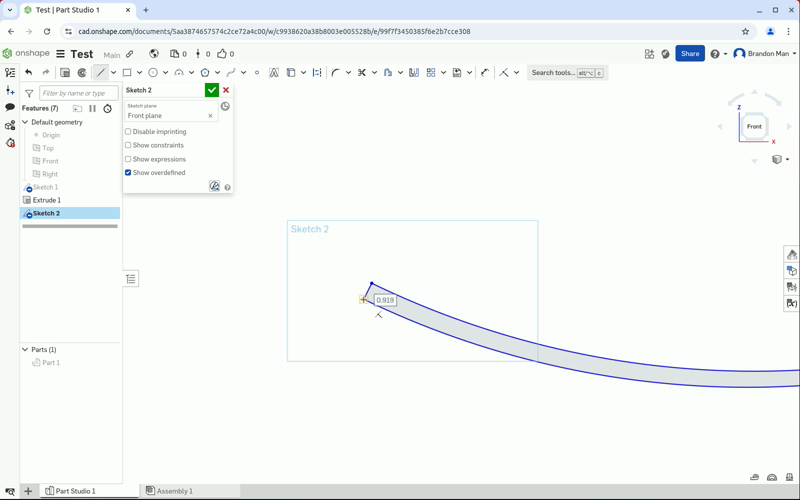
scroll(-6)
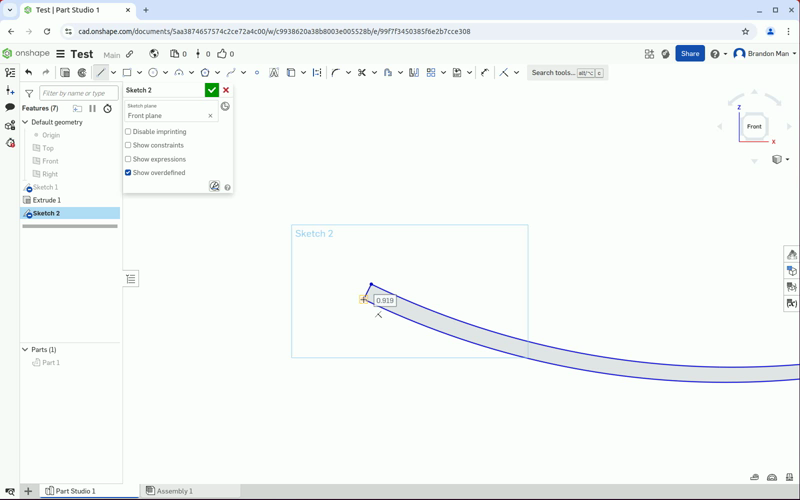
scroll(-6)
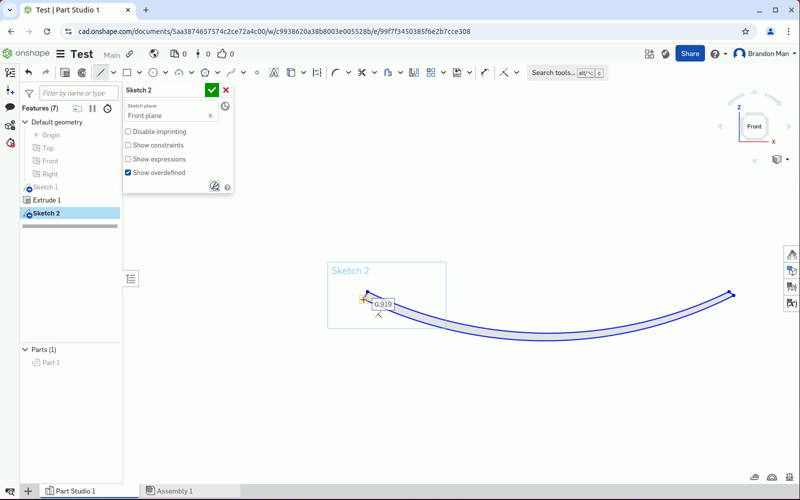
scroll(-6)
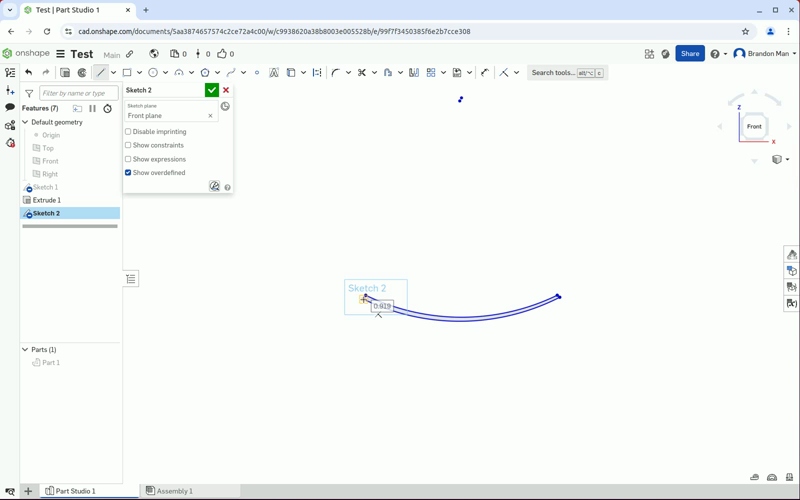
key(esc)
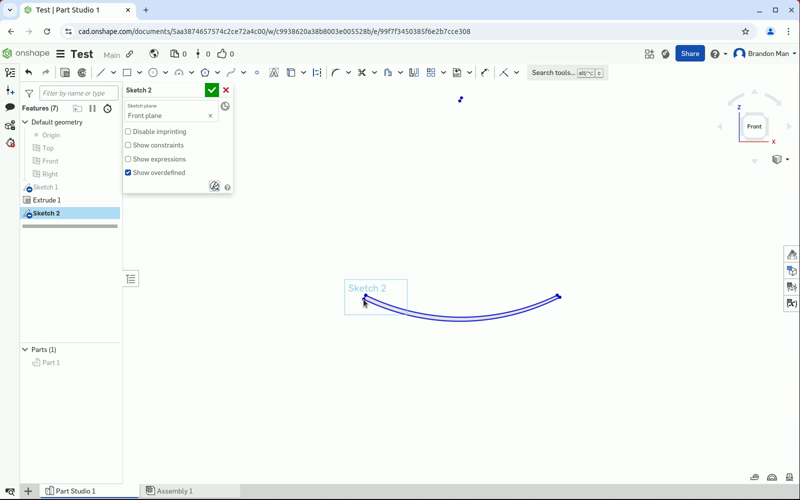
mouse_move(410, 314)
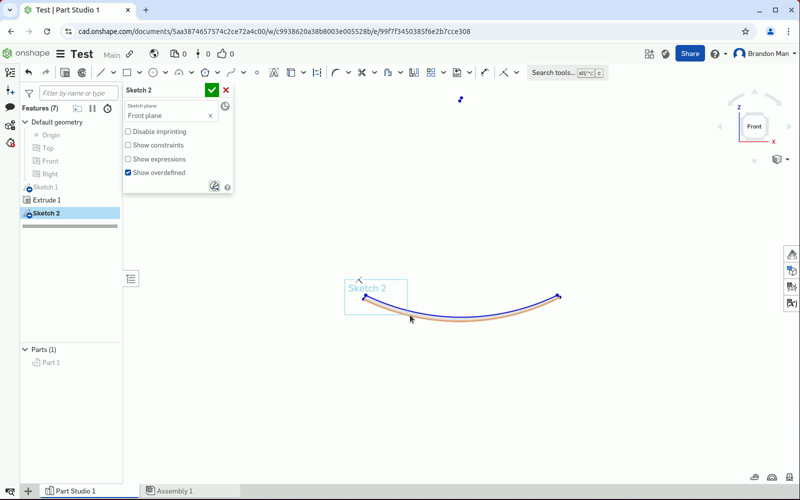
scroll(6)
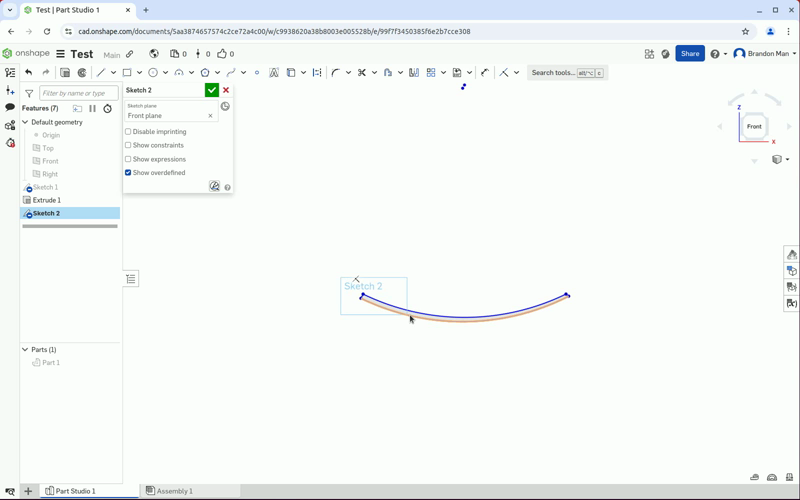
scroll(6)
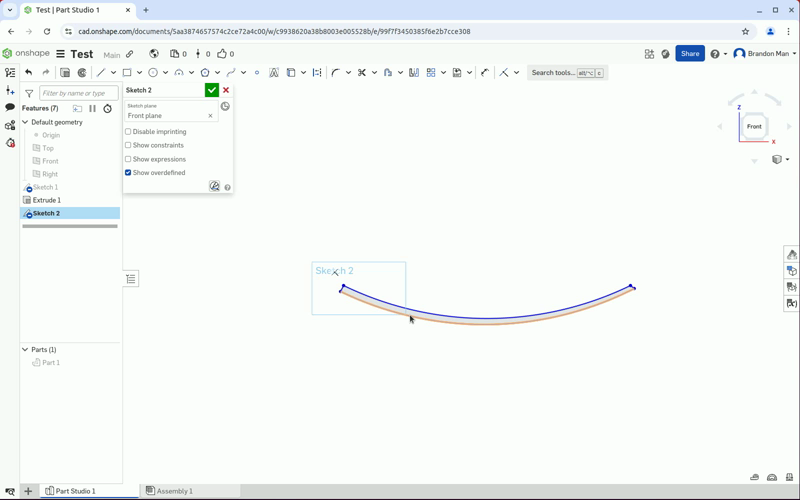
scroll(6)
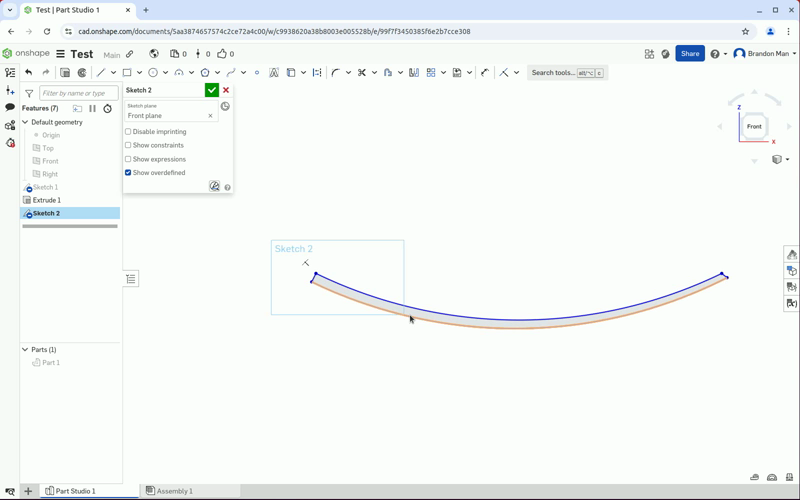
scroll(6)
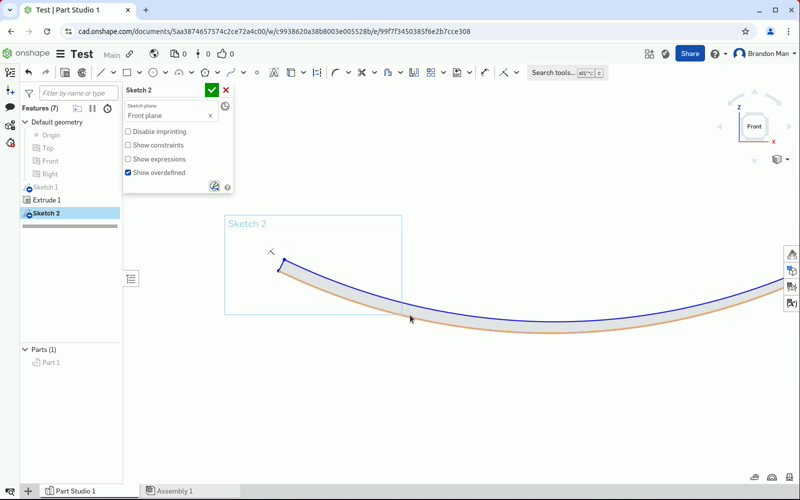
scroll(6)
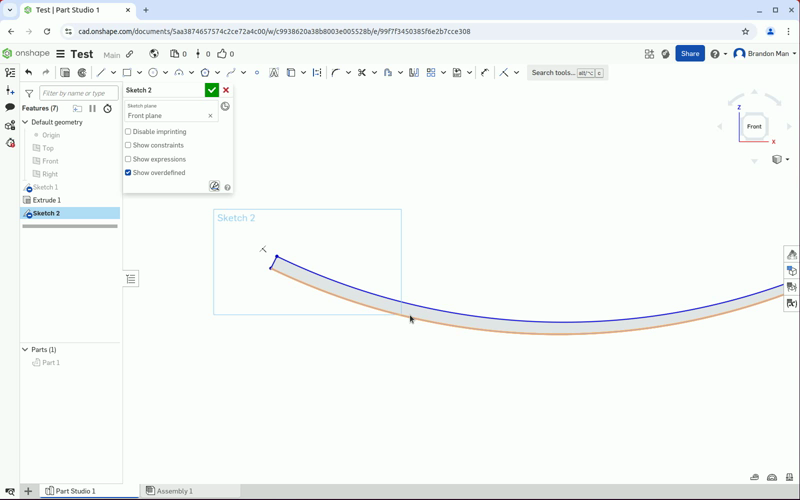
scroll(6)
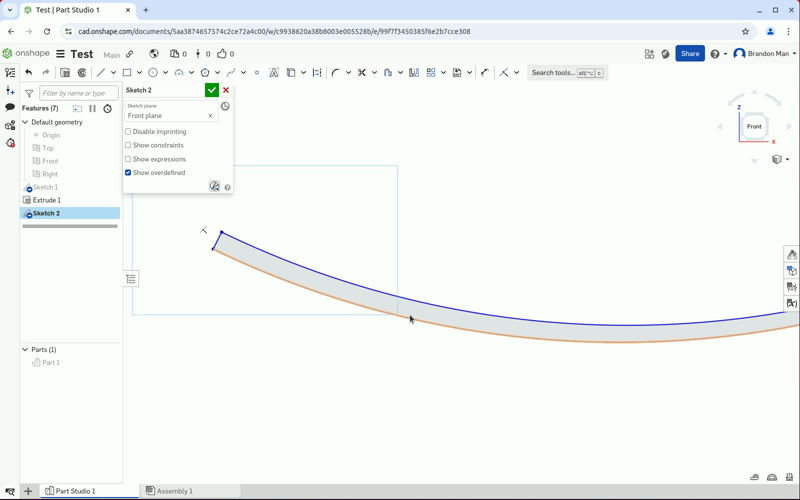
scroll(6)
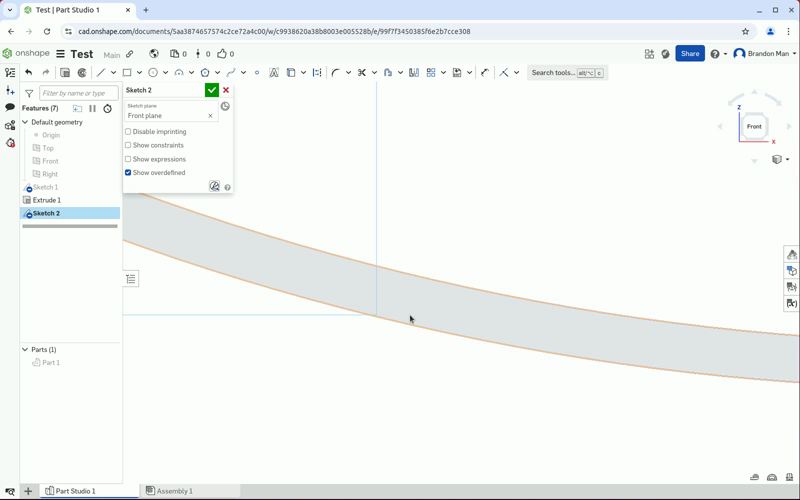
click(410, 314)
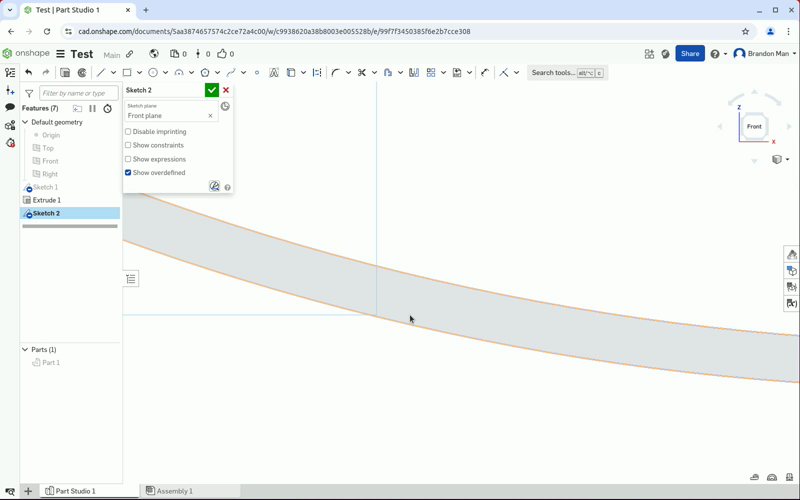
scroll(-6)
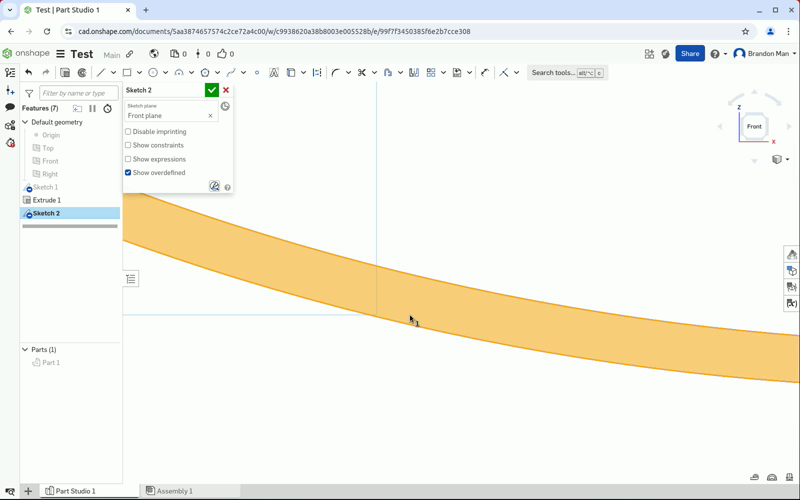
scroll(-6)
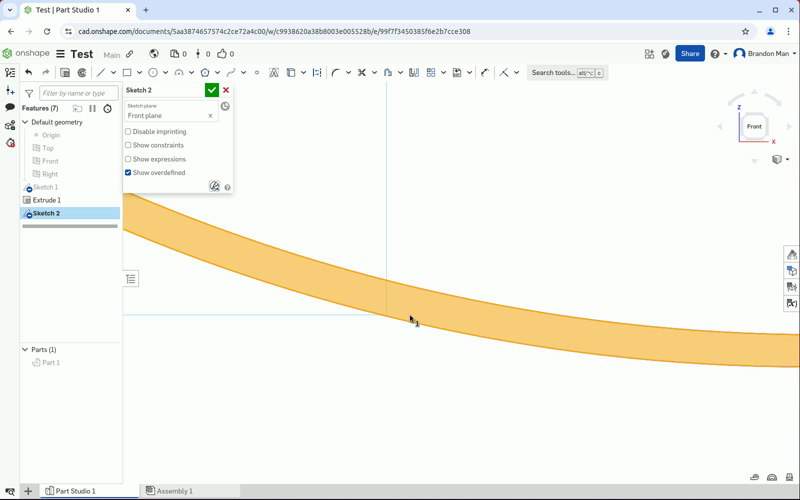
scroll(-6)
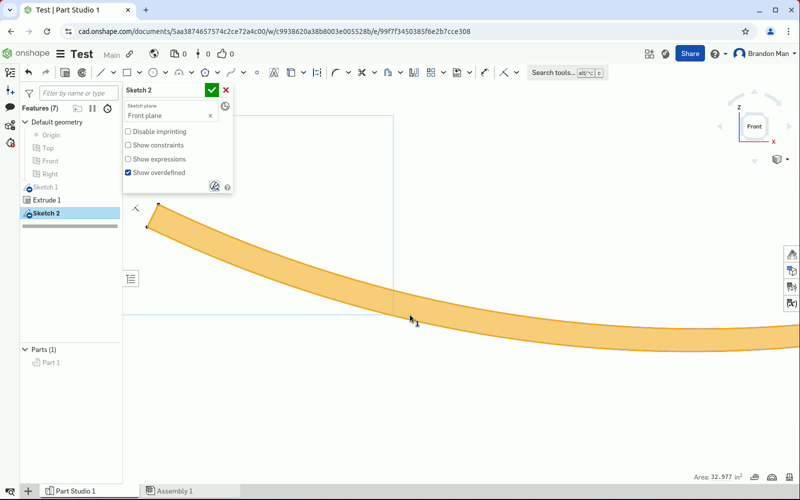
scroll(-6)
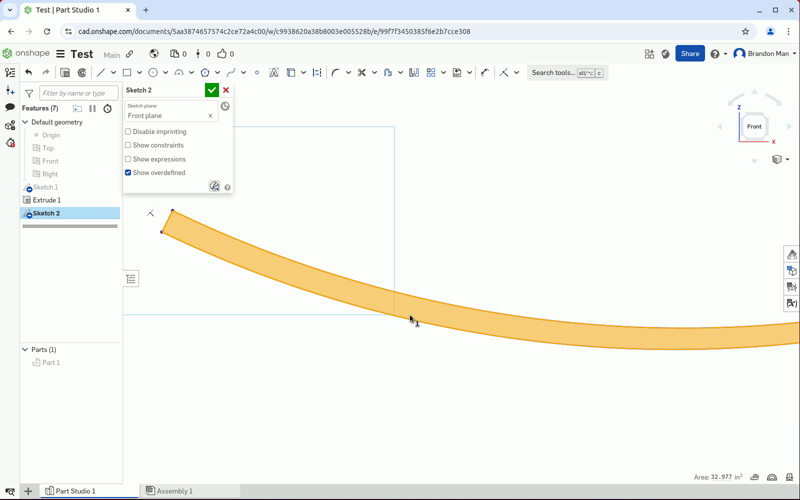
scroll(-6)
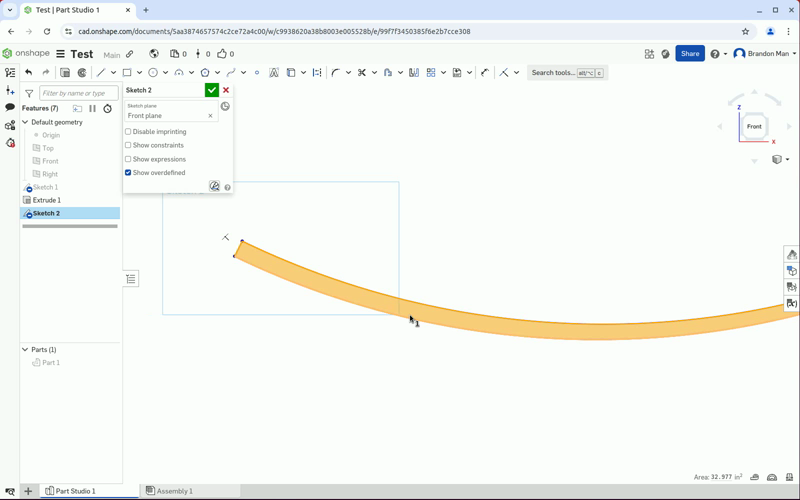
scroll(-6)
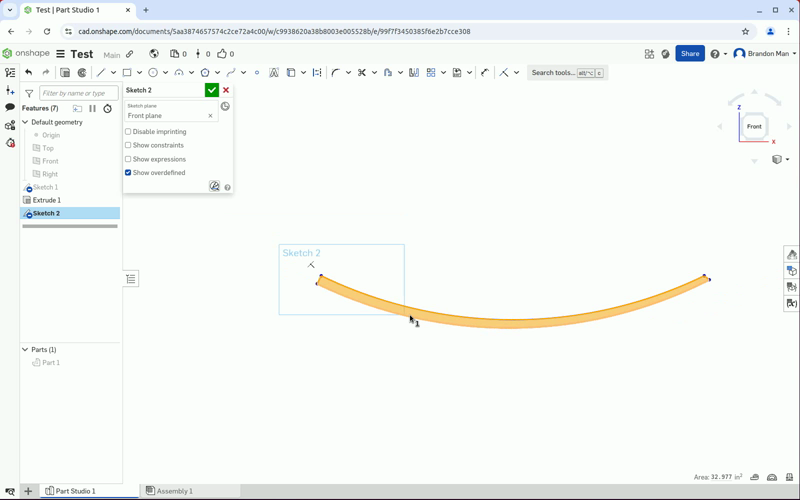
scroll(-6)
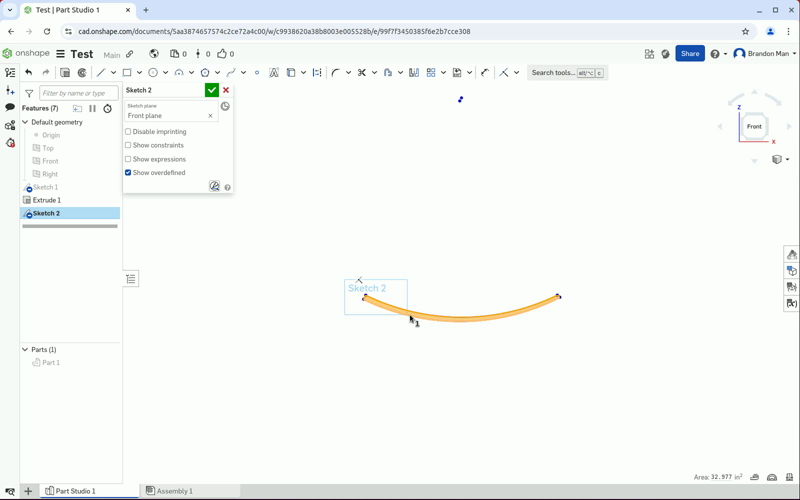
mouse_move(73, 352)
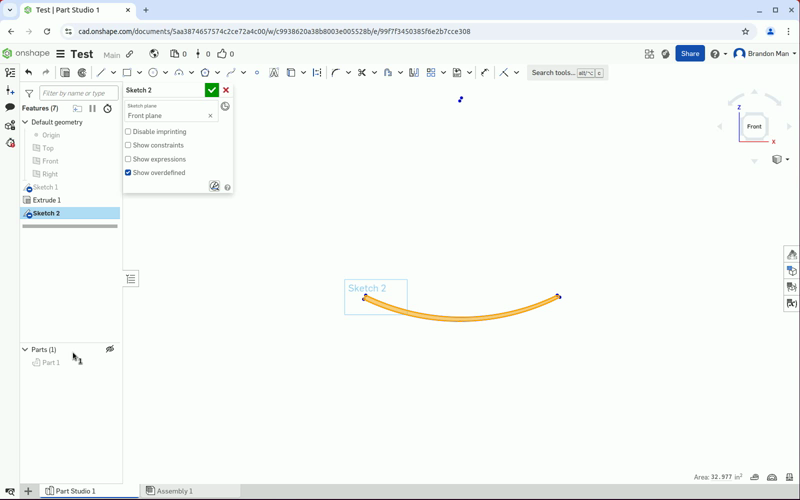
key(shift+y)
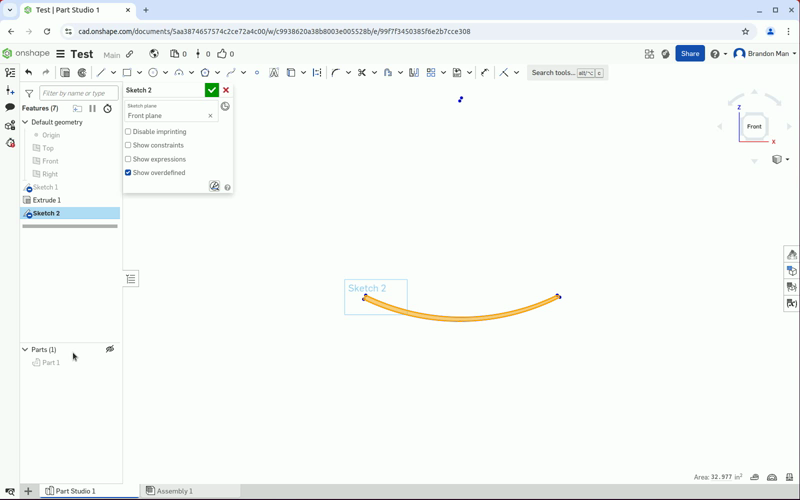
key(shift+e)
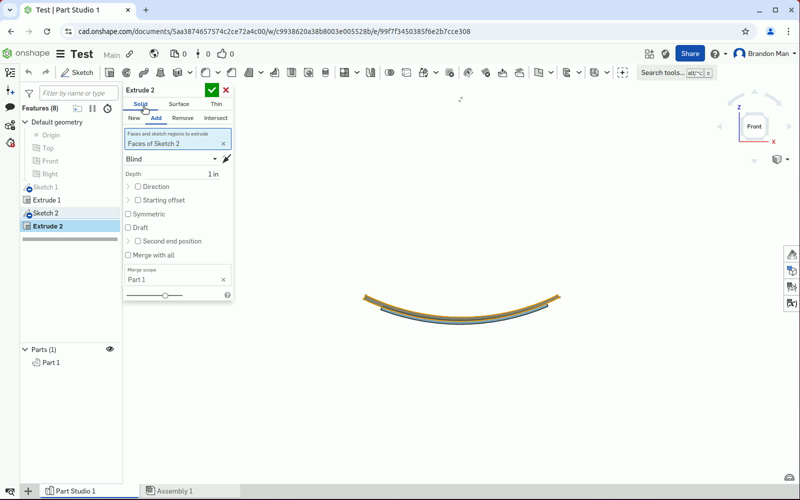
mouse_move(143, 106)
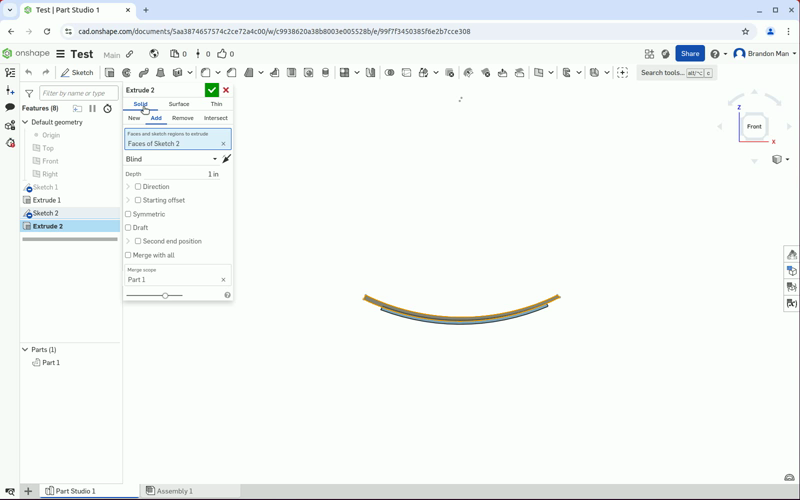
click(143, 106)
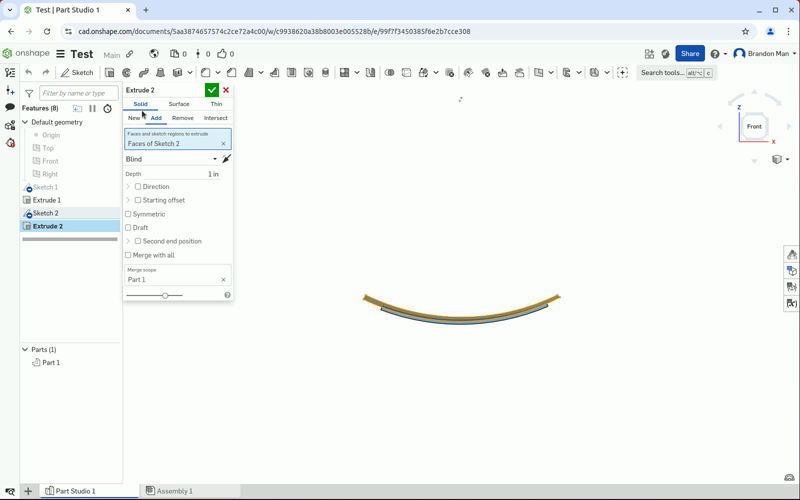
mouse_move(137, 120)
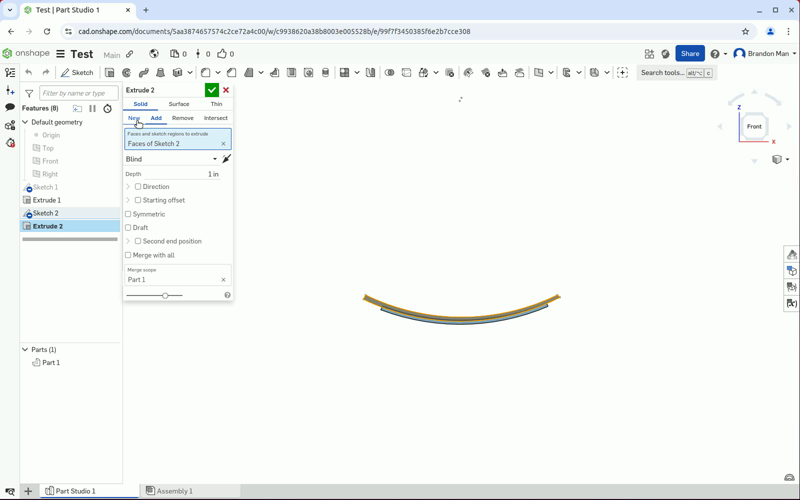
click(137, 120)
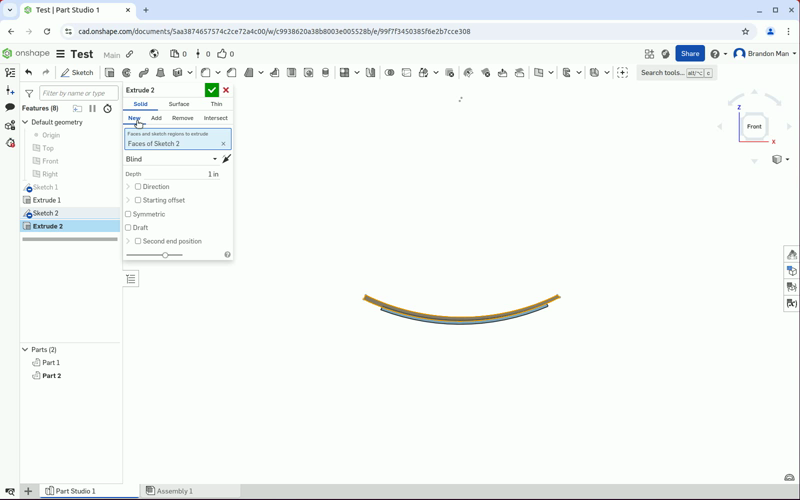
key(tab, 4)
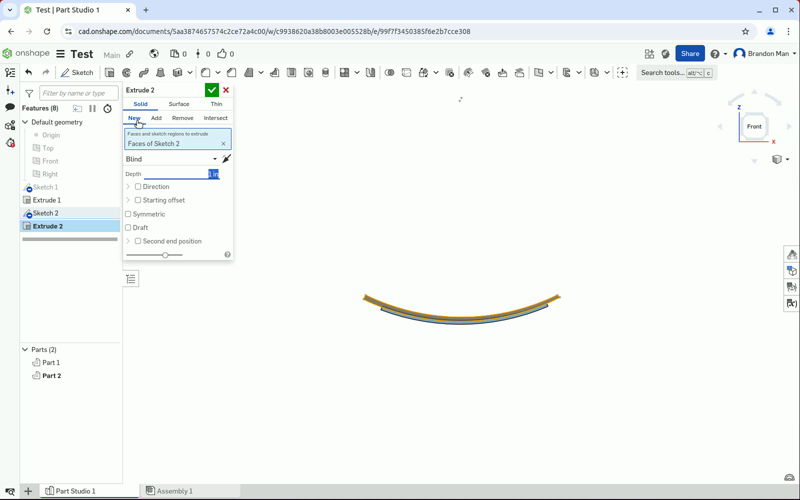
text(5.777)
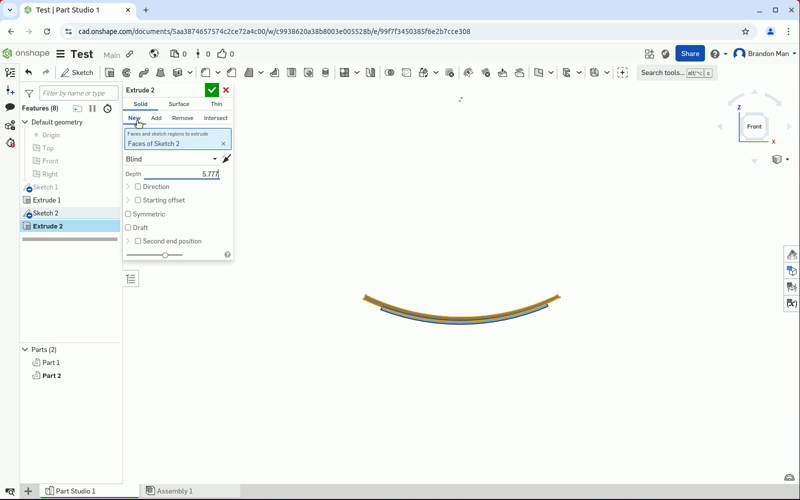
key(enter)
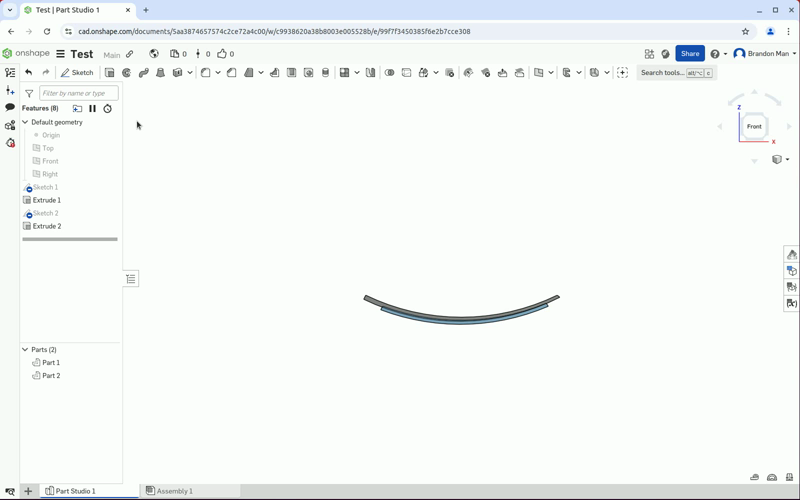
key(shift+h)
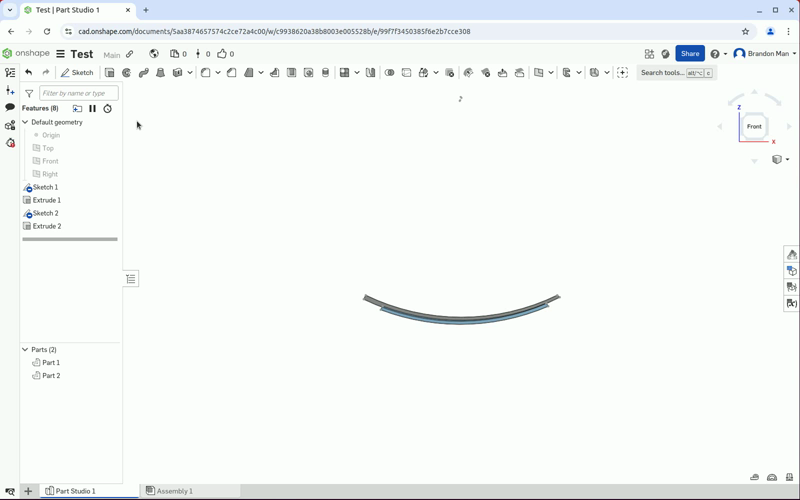
key(shift+h)
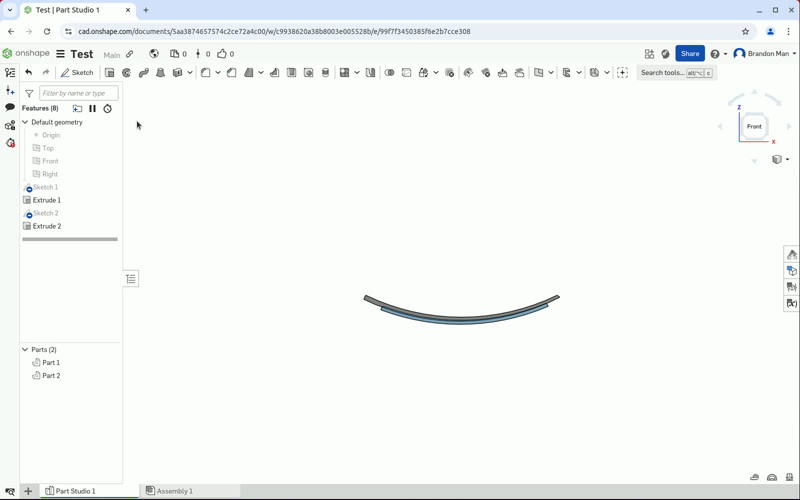
mouse_move(73, 189)
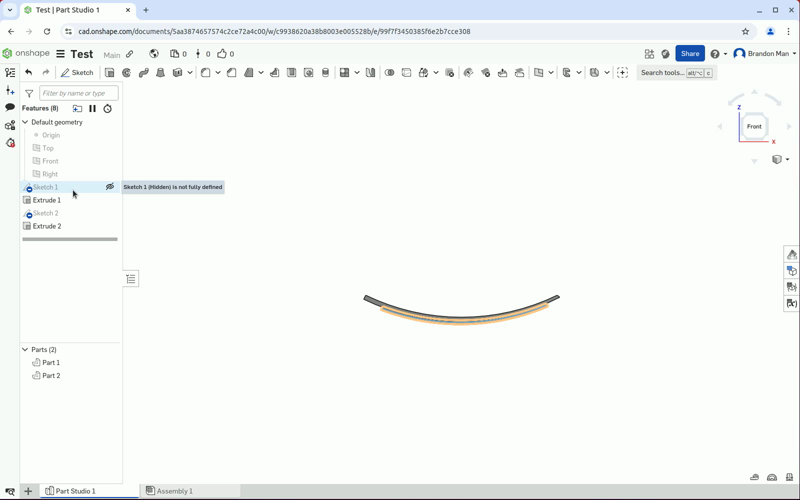
click(73, 189)
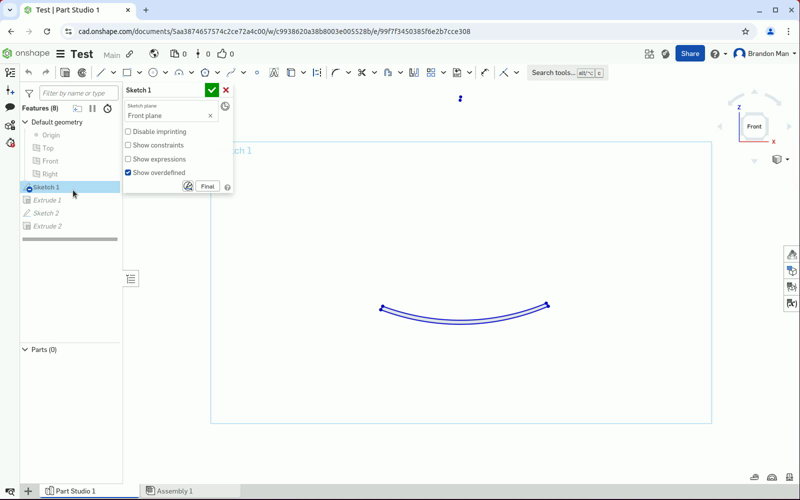
mouse_move(229, 92)
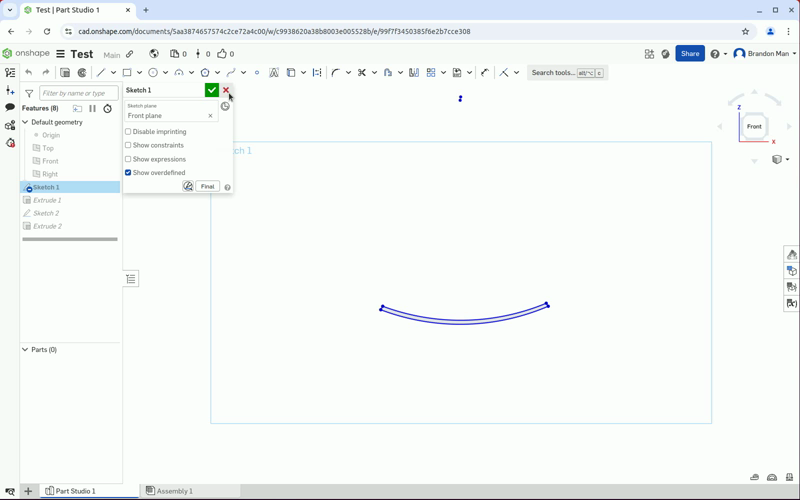
click(229, 92)
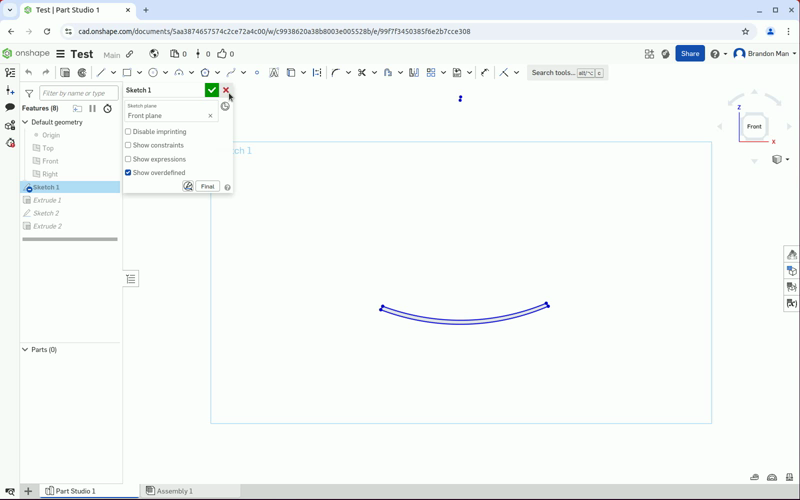
key(shift+s)
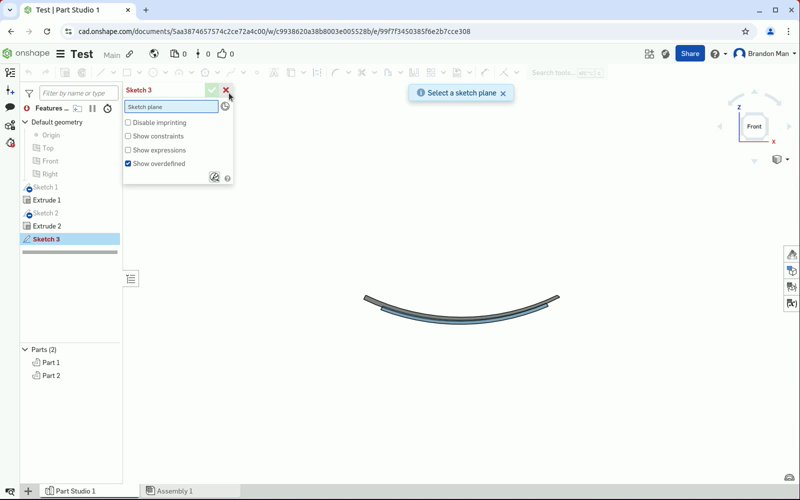
mouse_move(73, 163)
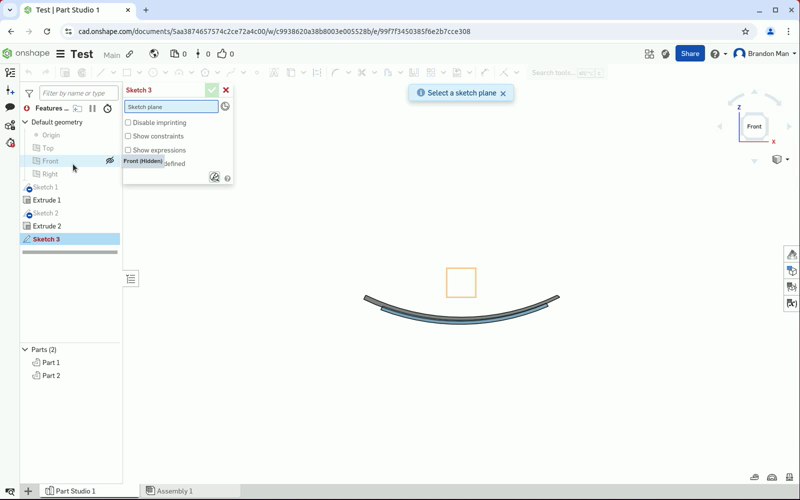
click(73, 163)
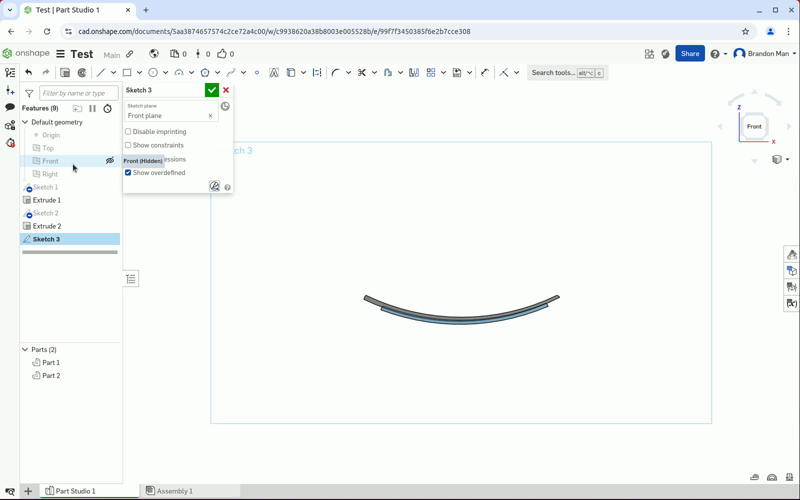
mouse_move(73, 352)
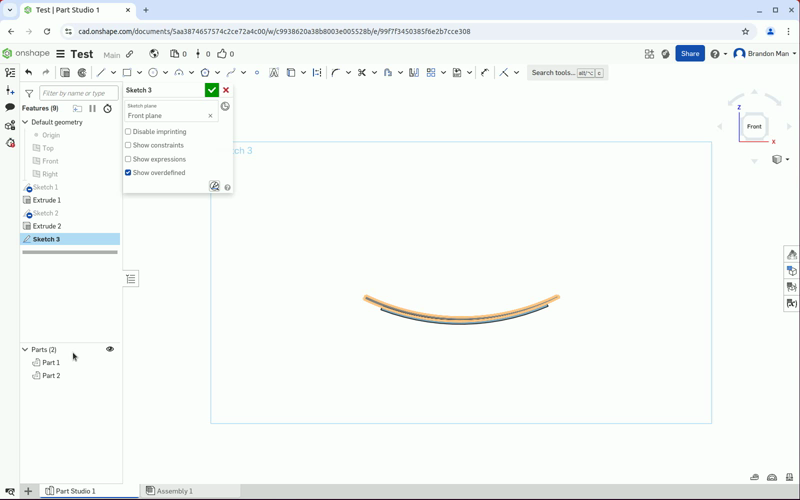
key(y)
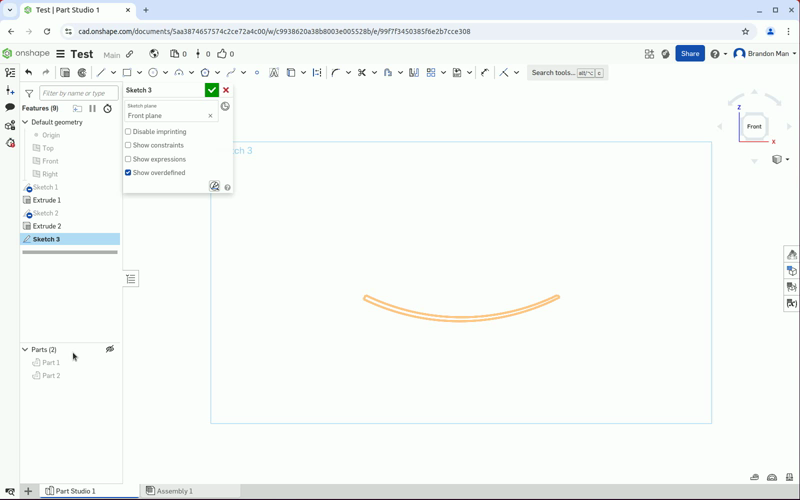
key(a)
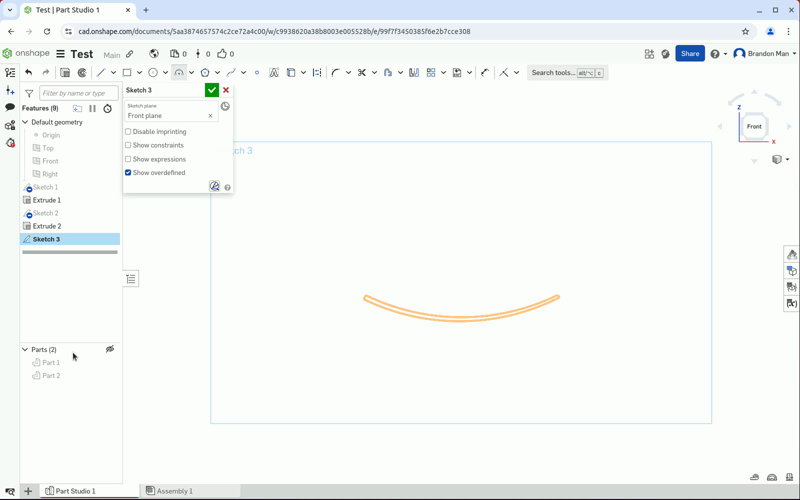
key_down(shift)
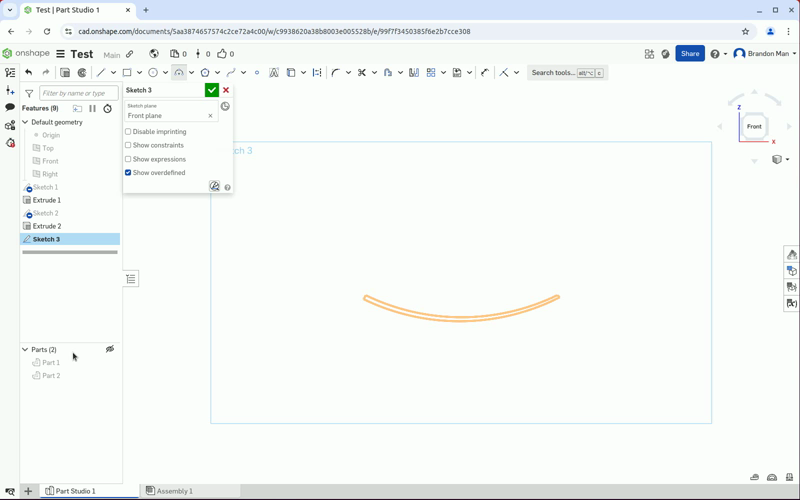
mouse_move(348, 286)
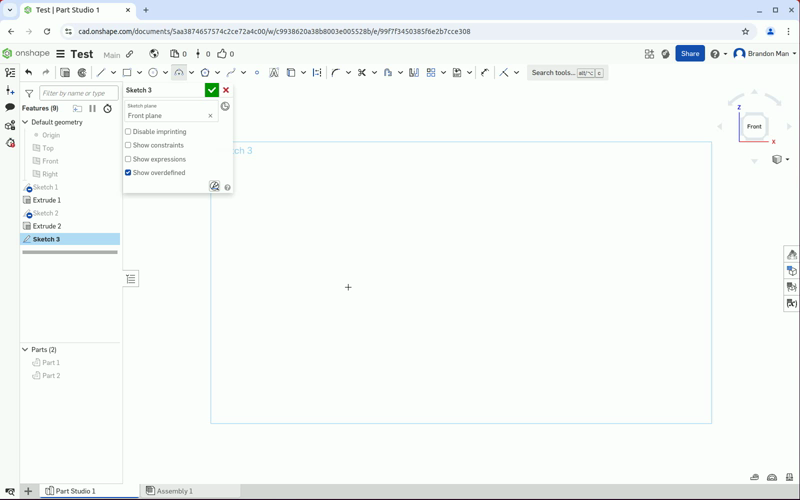
click(348, 286)
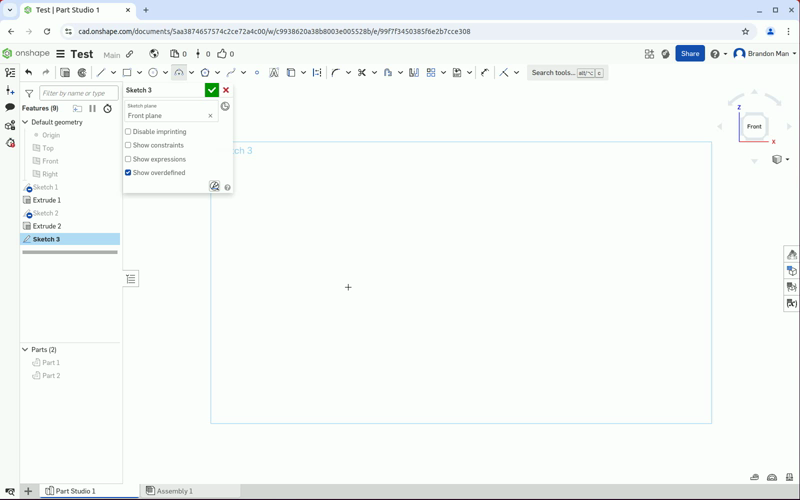
key_up(shift)
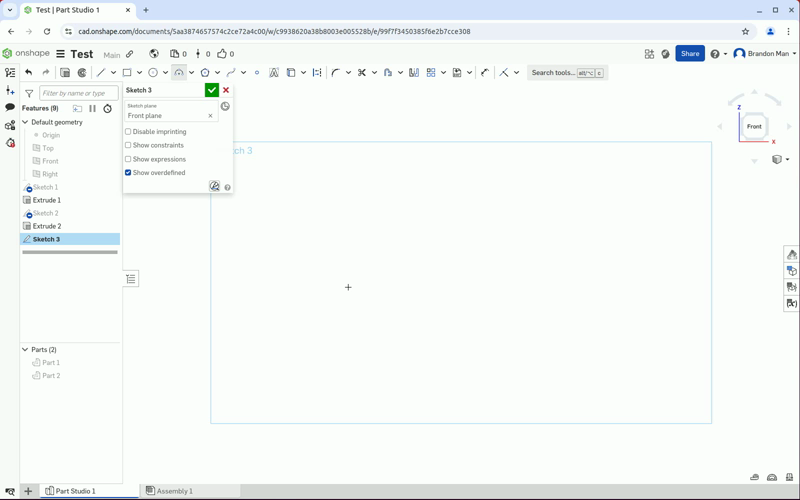
key_down(shift)
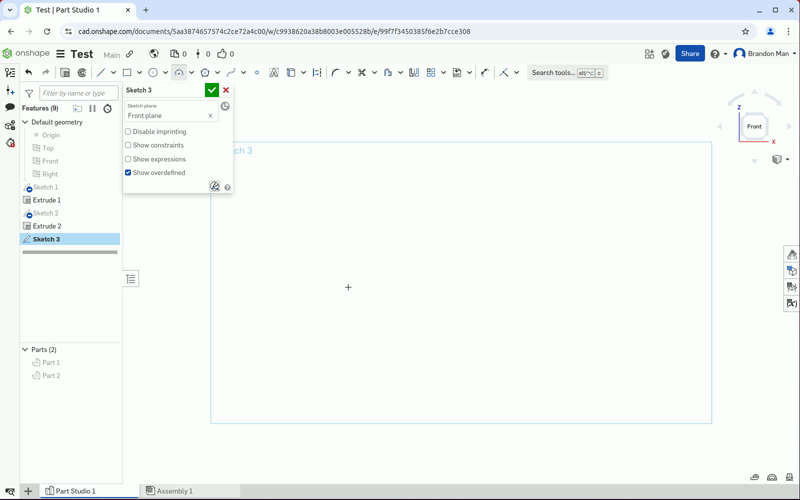
mouse_move(572, 286)
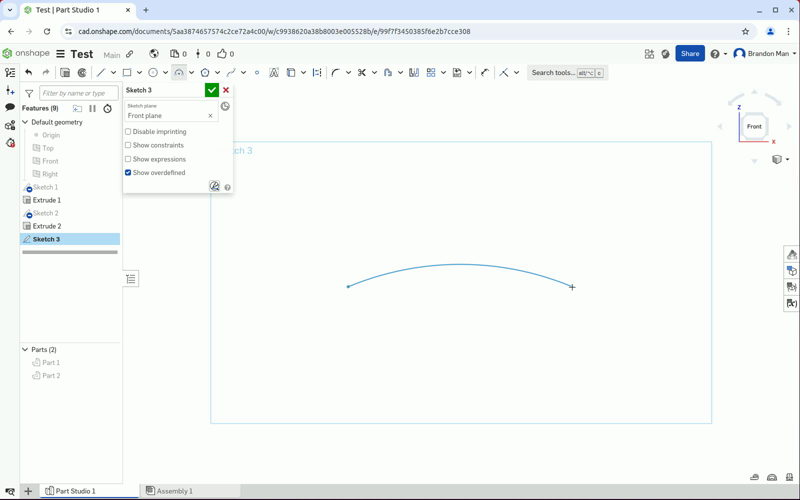
click(572, 286)
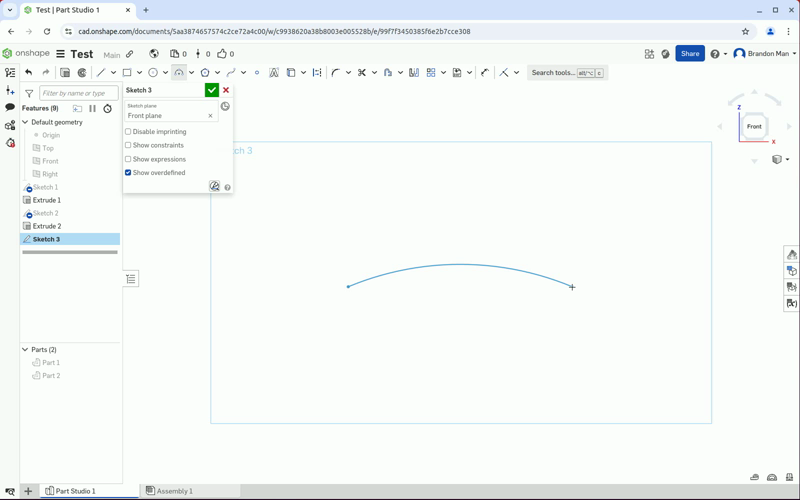
mouse_move(460, 317)
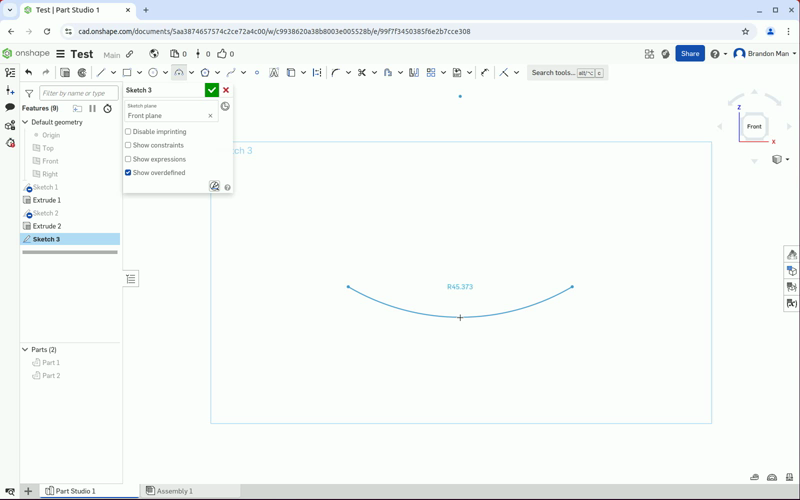
click(460, 317)
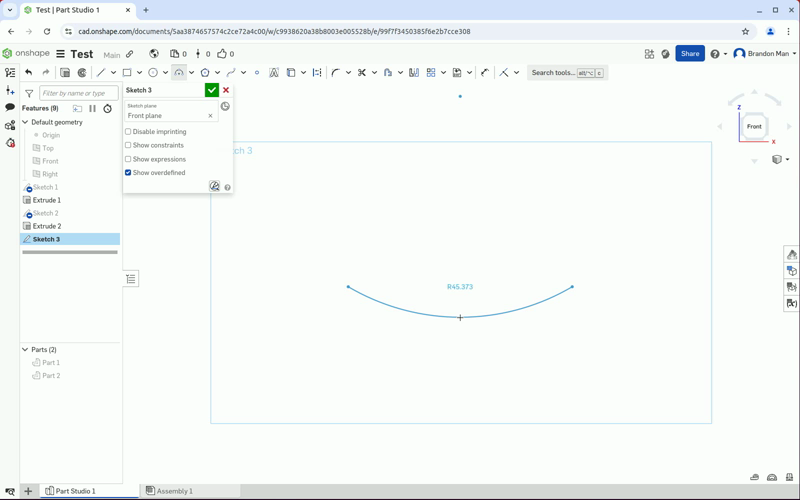
key_up(shift)
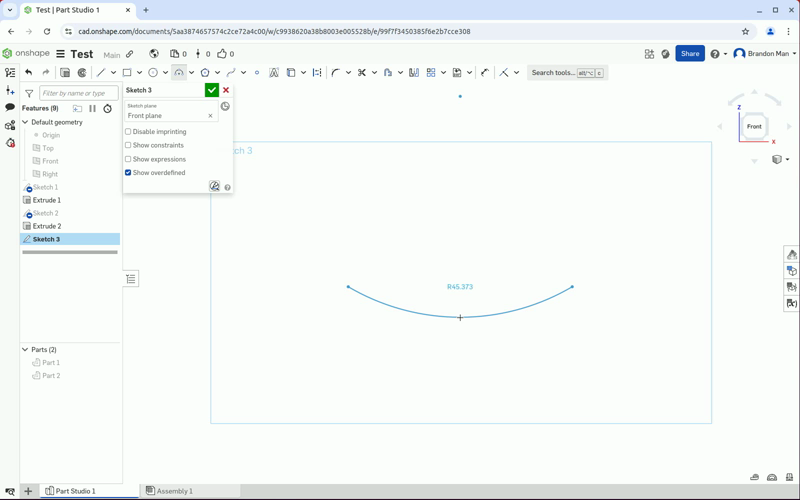
key(esc)
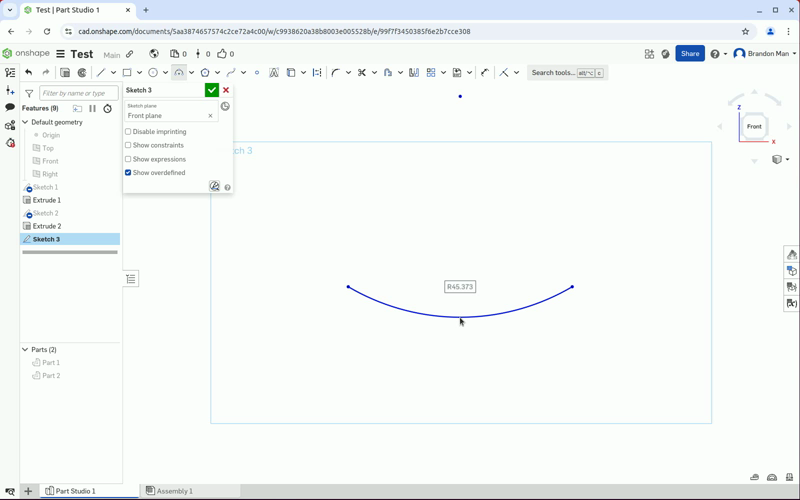
key(l)
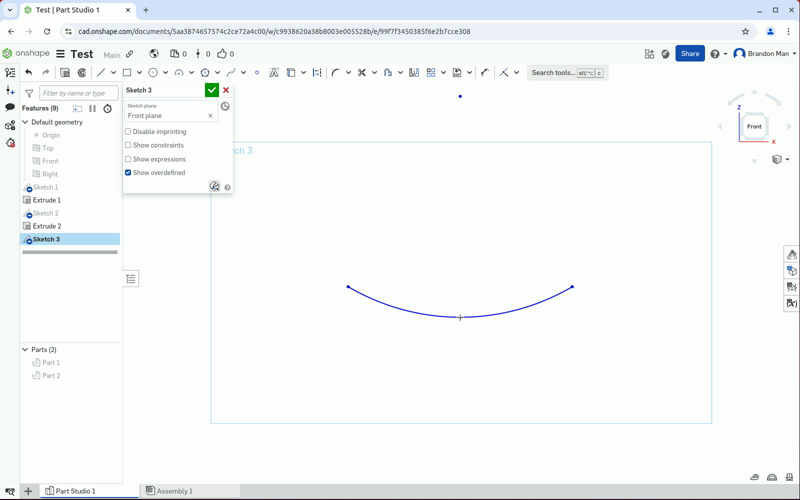
mouse_move(572, 286)
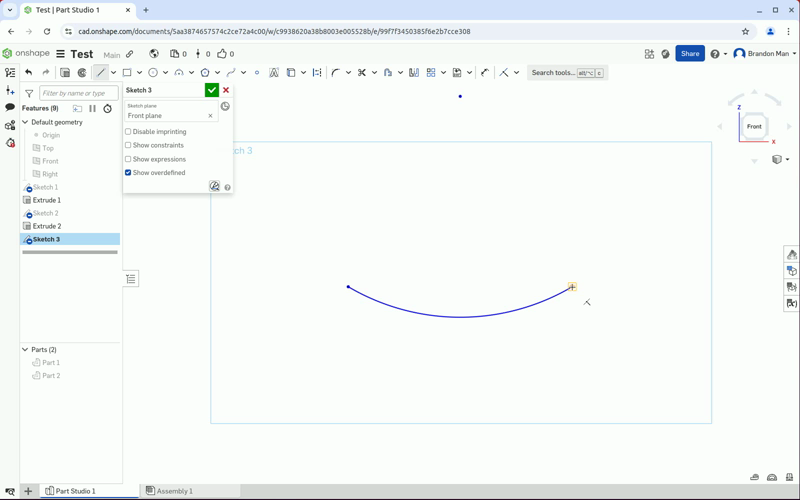
click(572, 286)
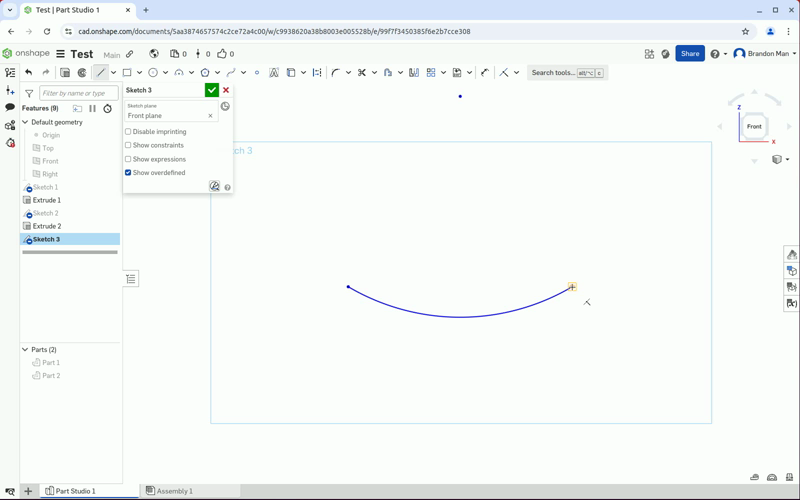
key_down(shift)
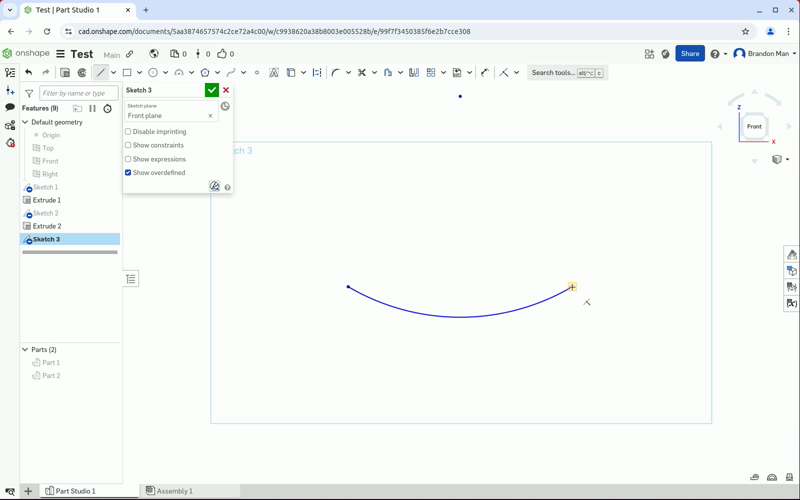
mouse_move(589, 286)
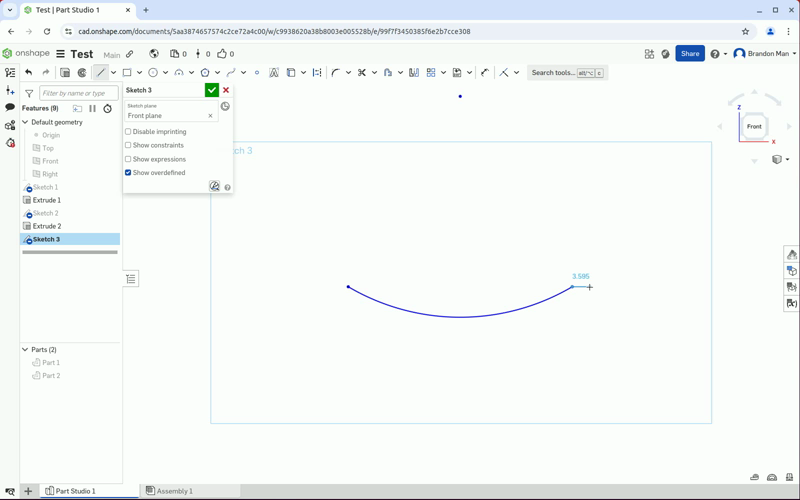
mouse_move(569, 284)
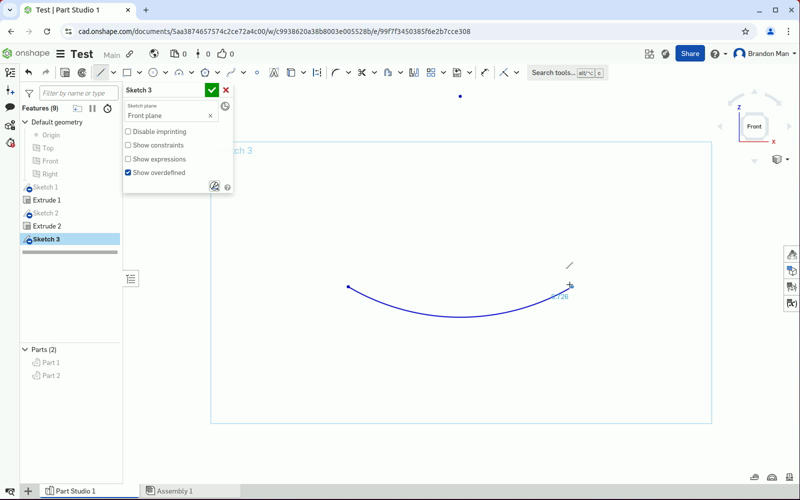
scroll(6)
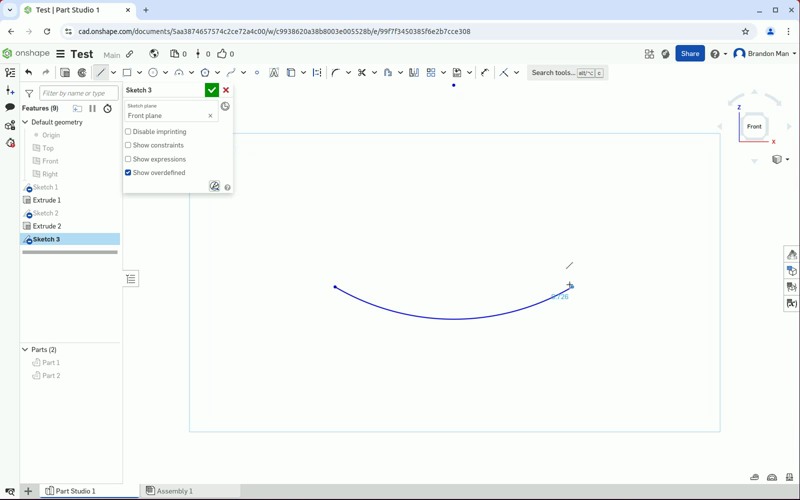
scroll(6)
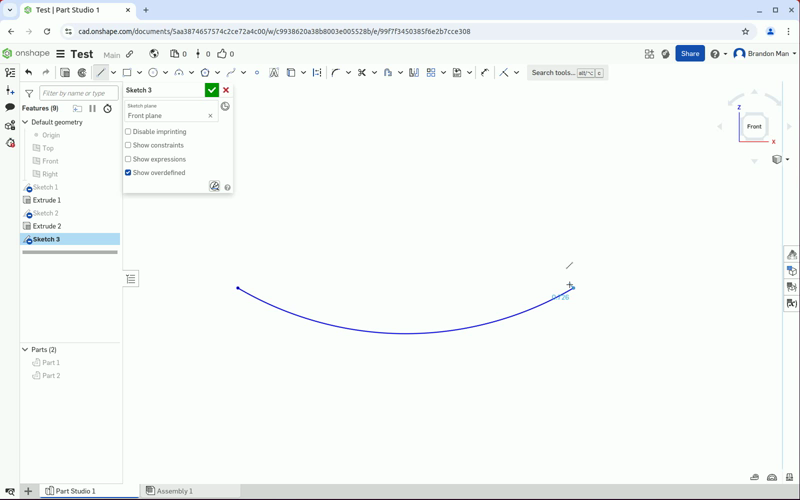
scroll(6)
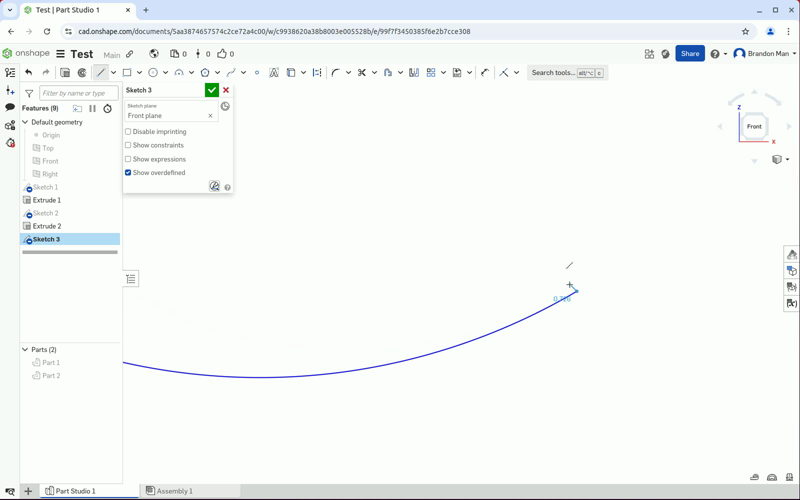
scroll(6)
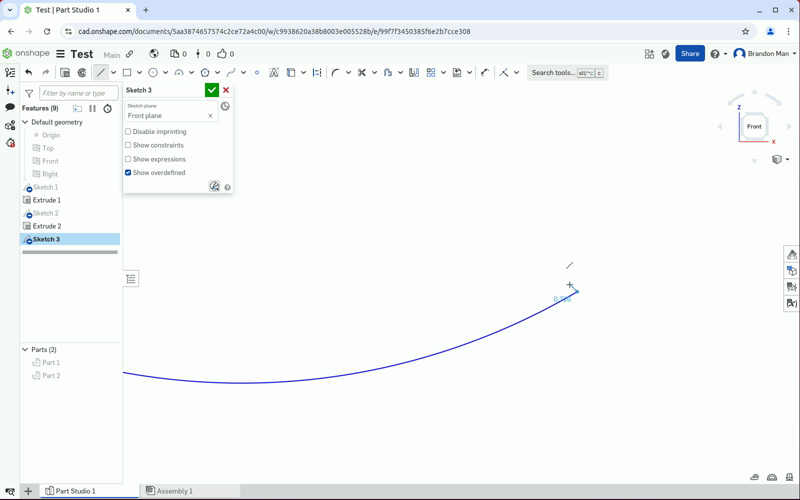
scroll(6)
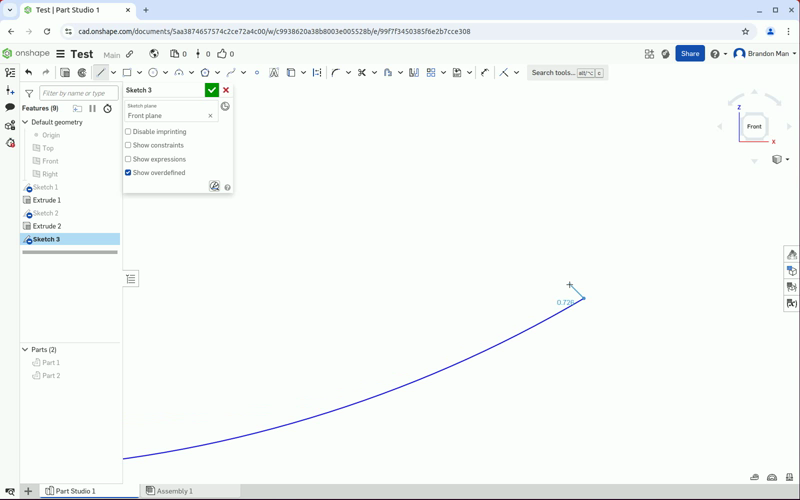
scroll(6)
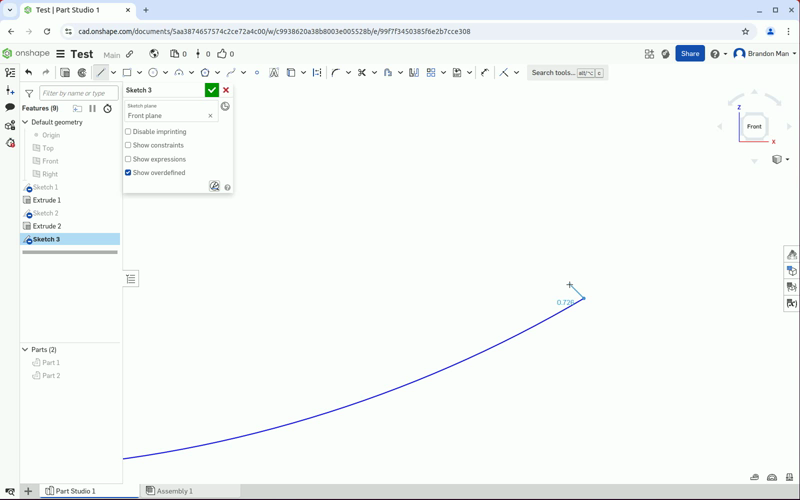
scroll(6)
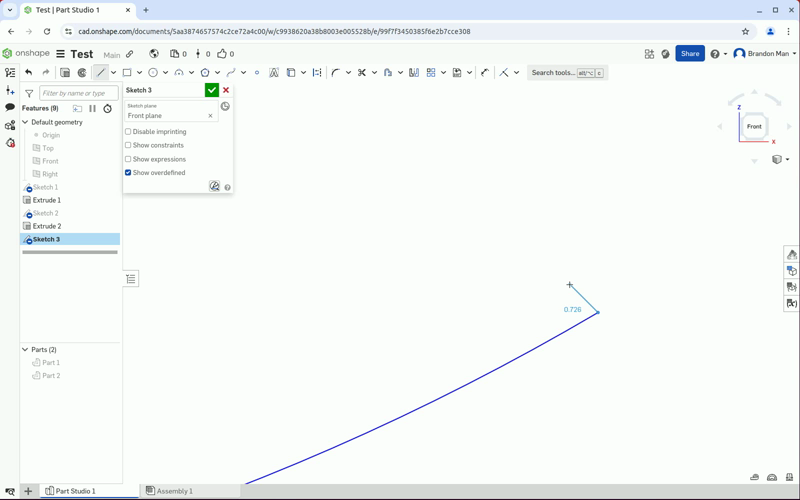
click(569, 284)
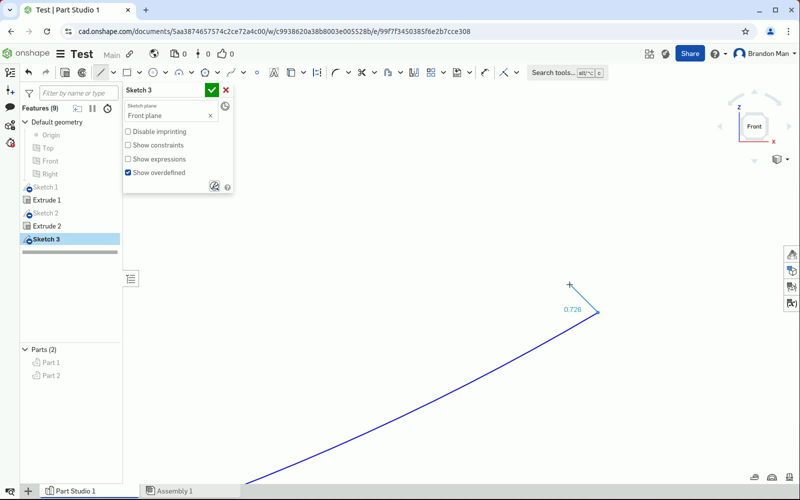
scroll(-6)
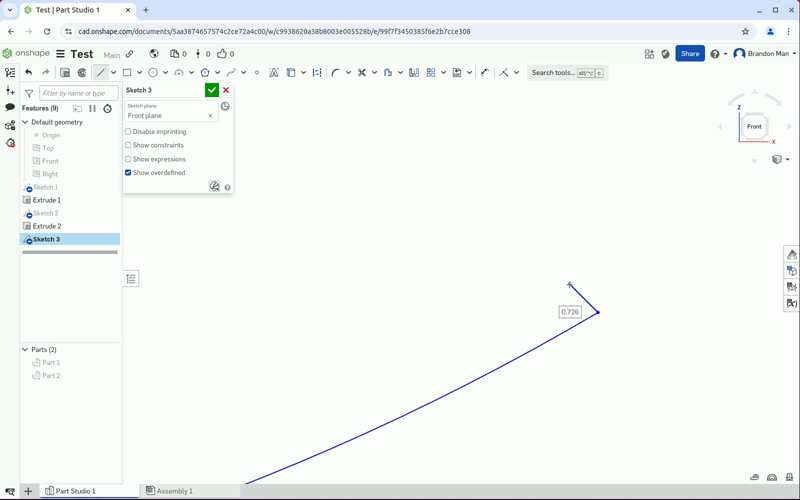
scroll(-6)
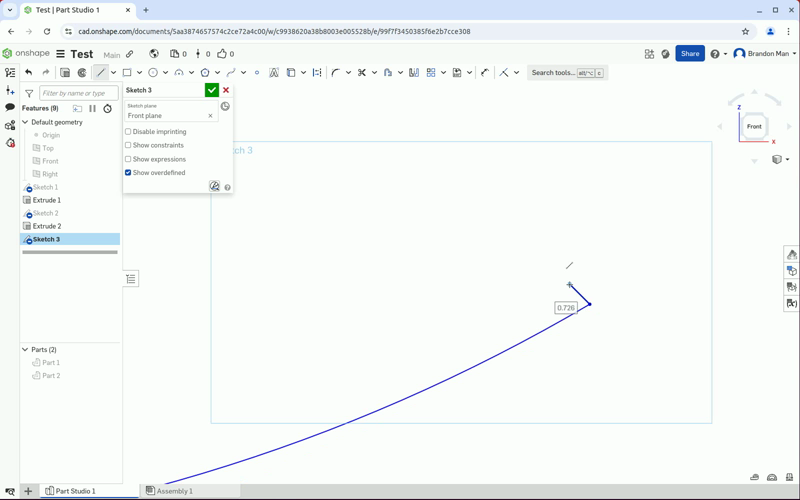
scroll(-6)
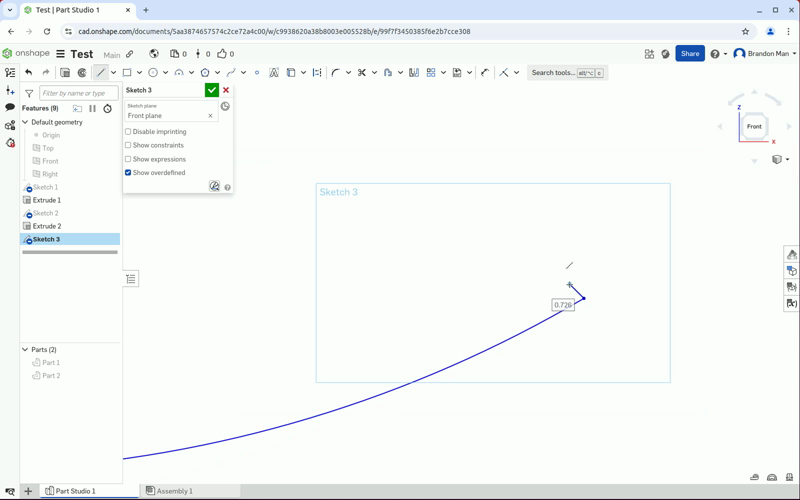
scroll(-6)
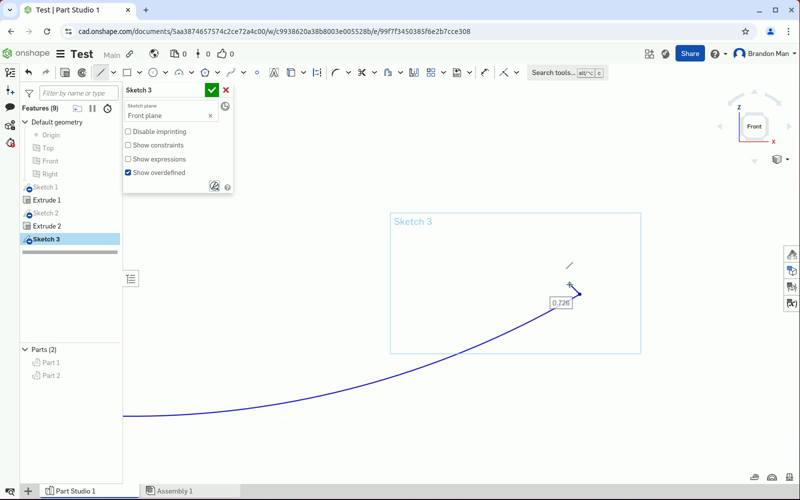
scroll(-6)
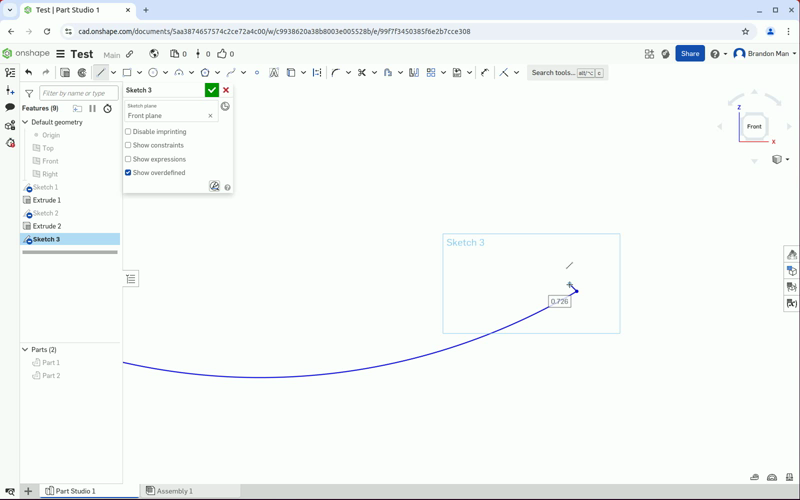
scroll(-6)
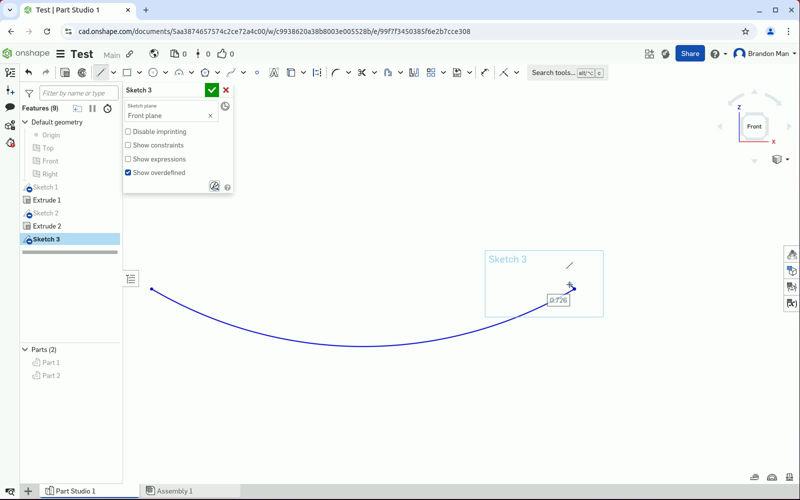
scroll(-6)
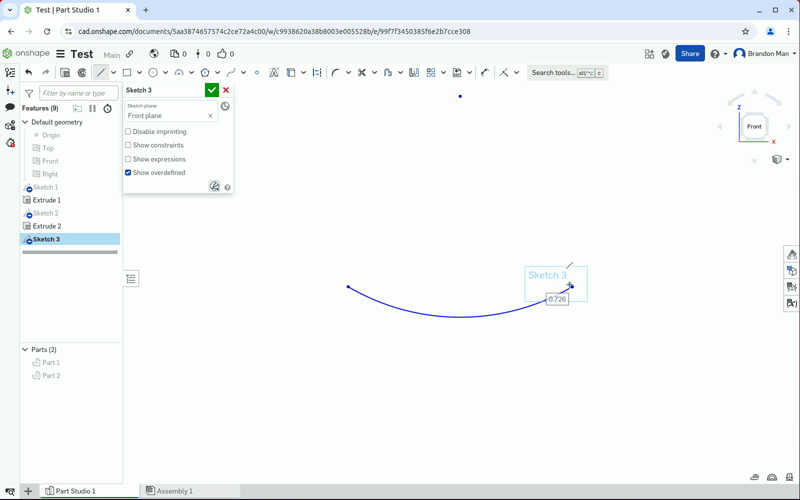
key_up(shift)
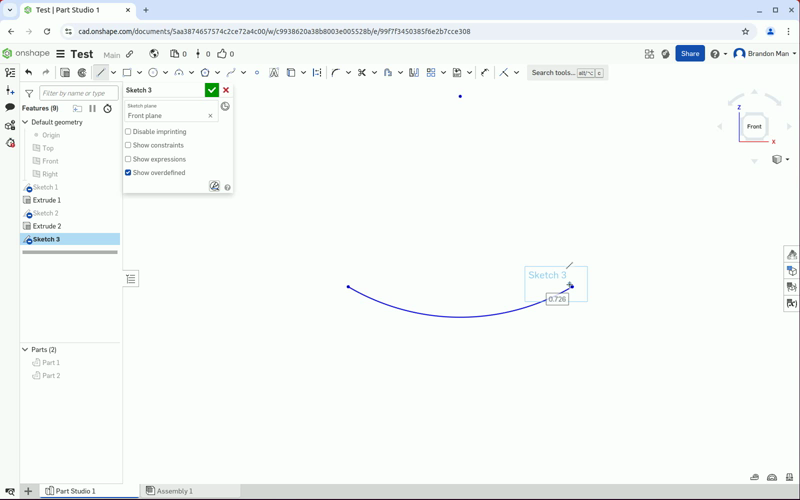
key(esc)
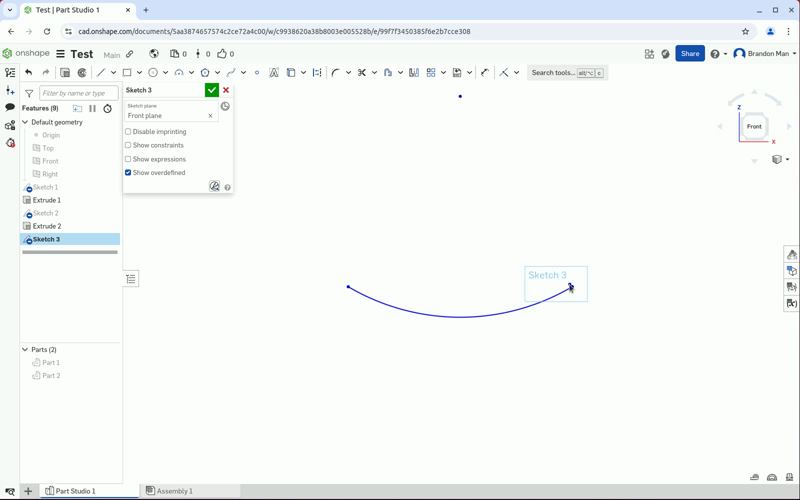
key(a)
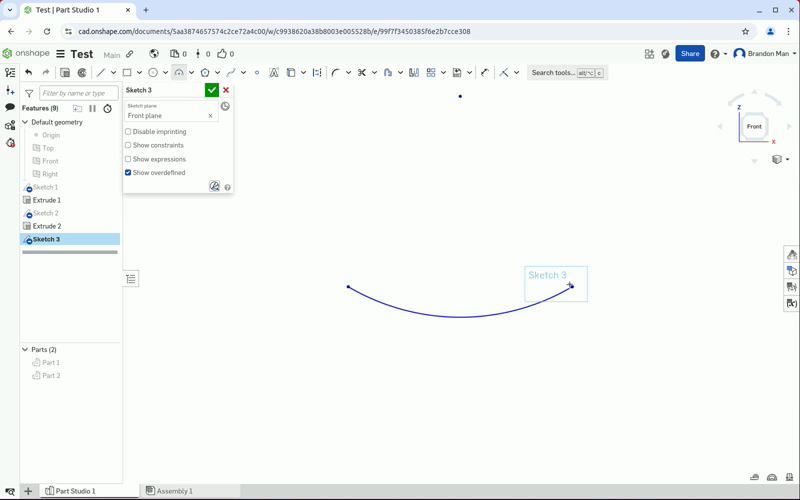
mouse_move(569, 284)
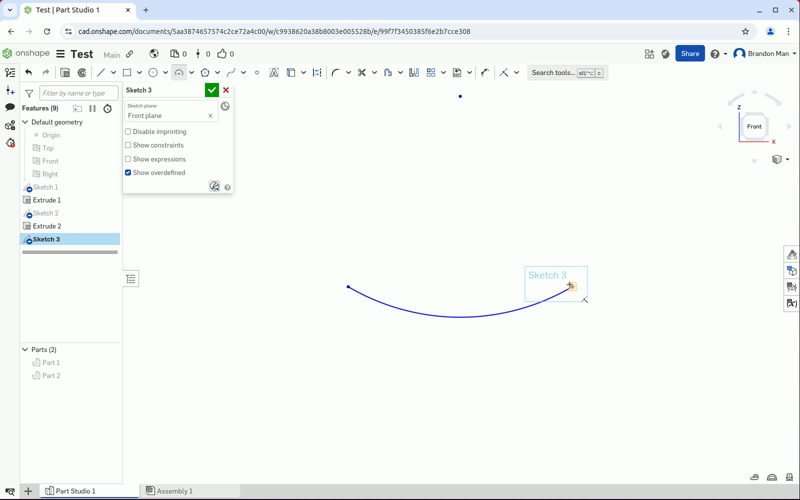
scroll(6)
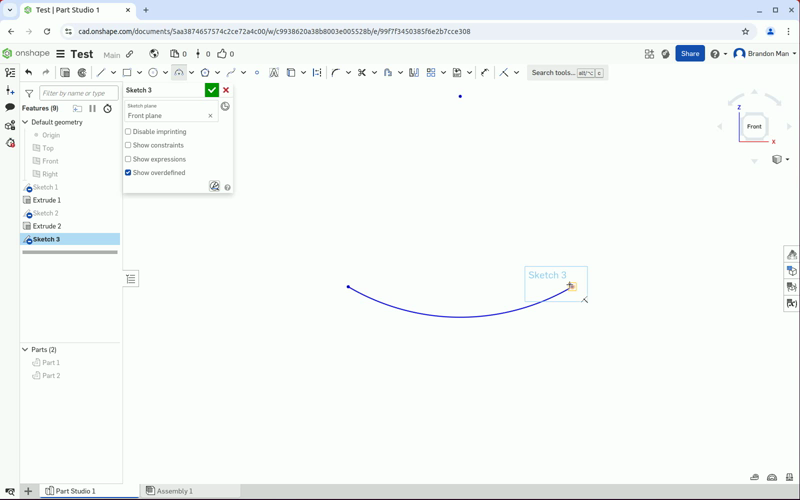
scroll(6)
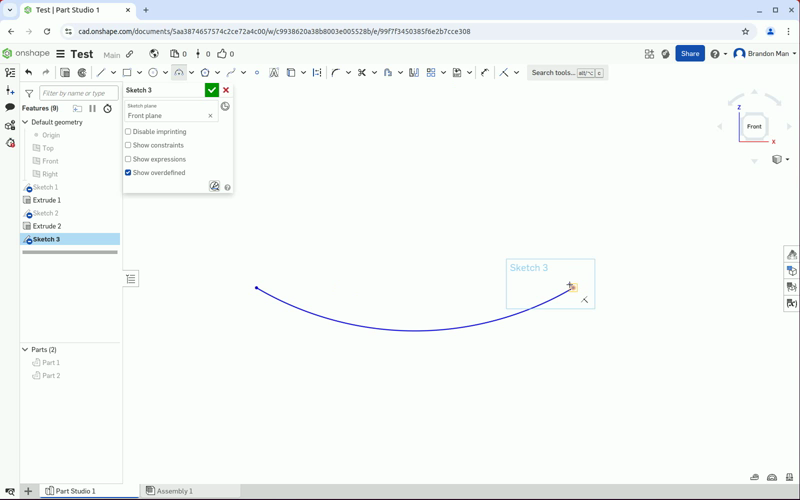
scroll(6)
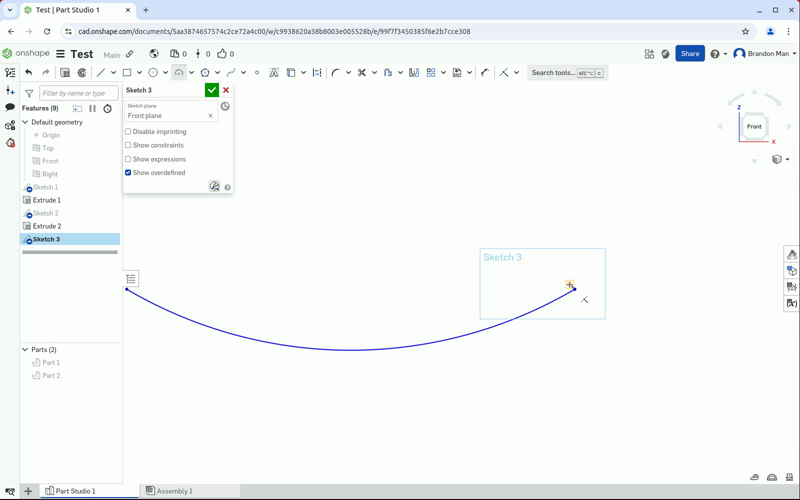
scroll(6)
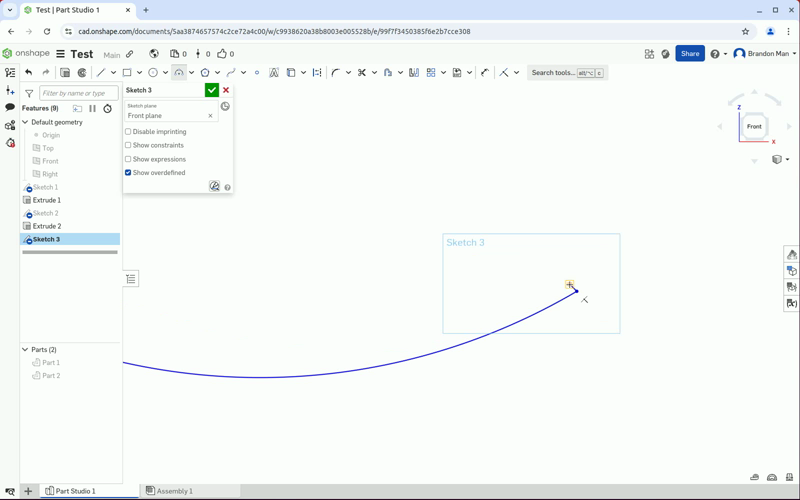
scroll(6)
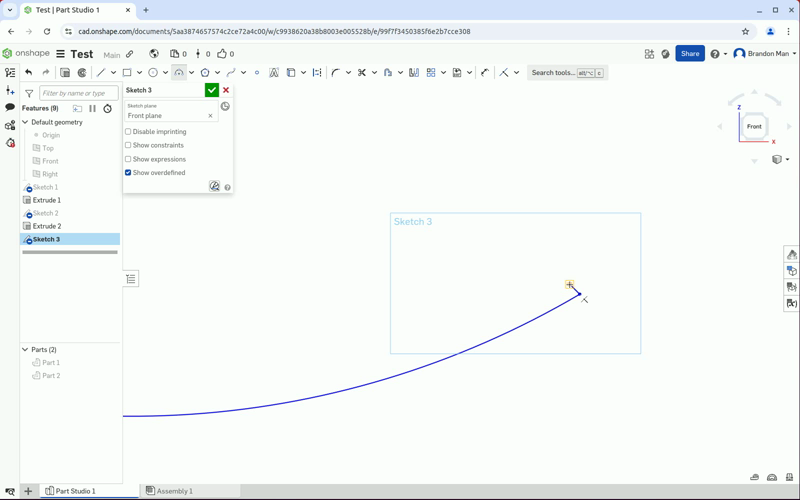
scroll(6)
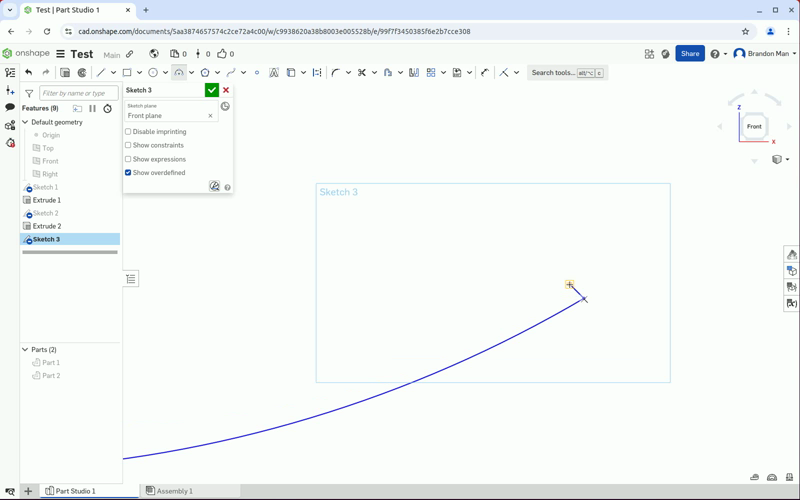
scroll(6)
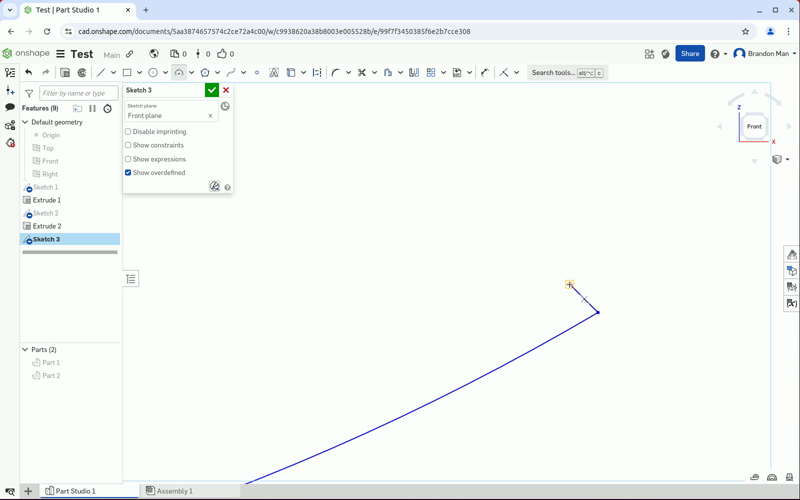
click(569, 284)
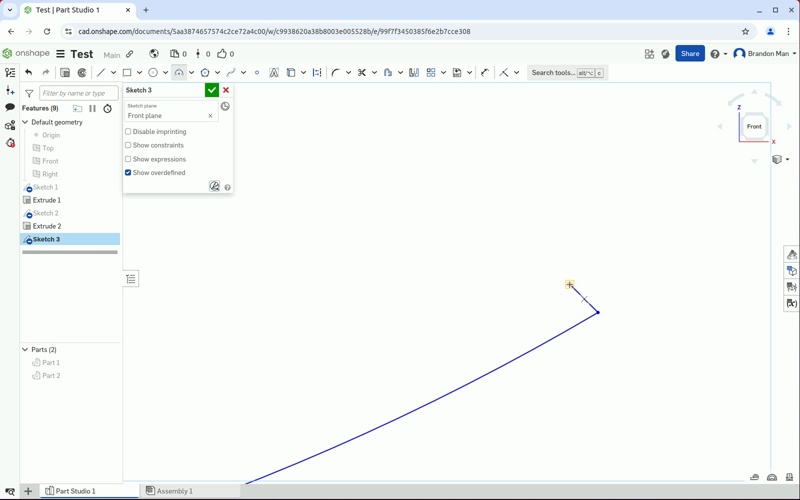
scroll(-6)
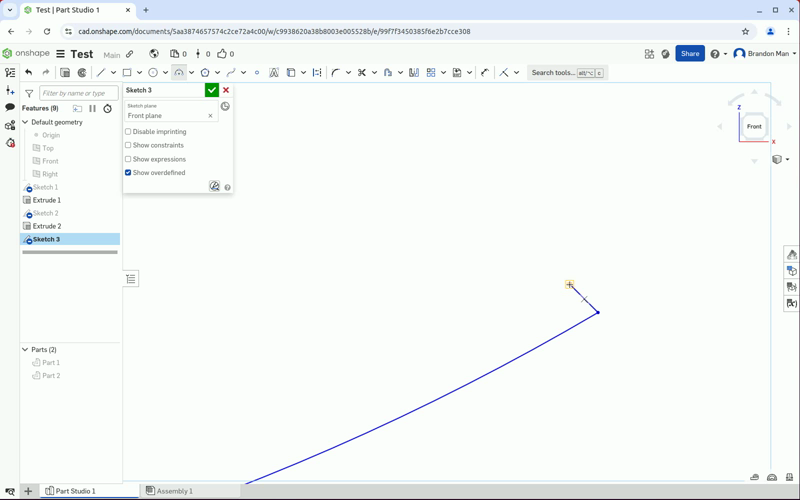
scroll(-6)
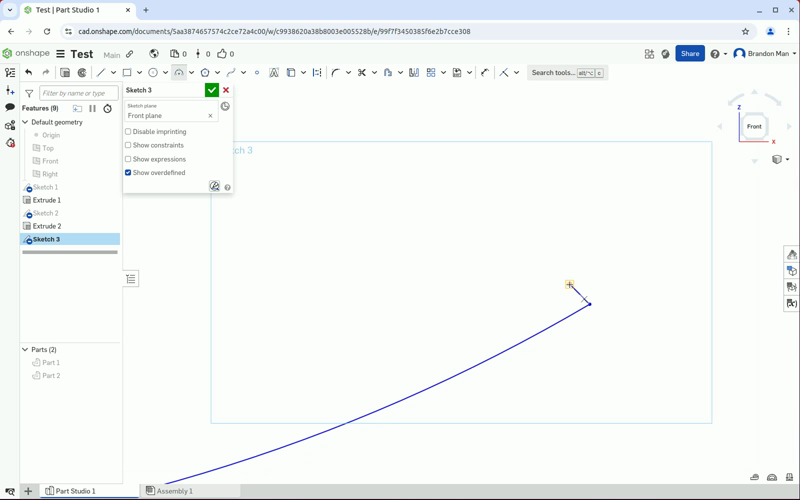
scroll(-6)
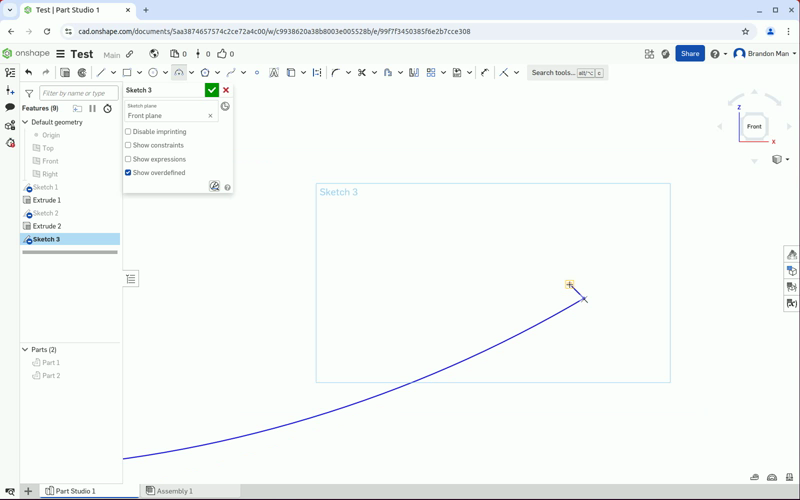
scroll(-6)
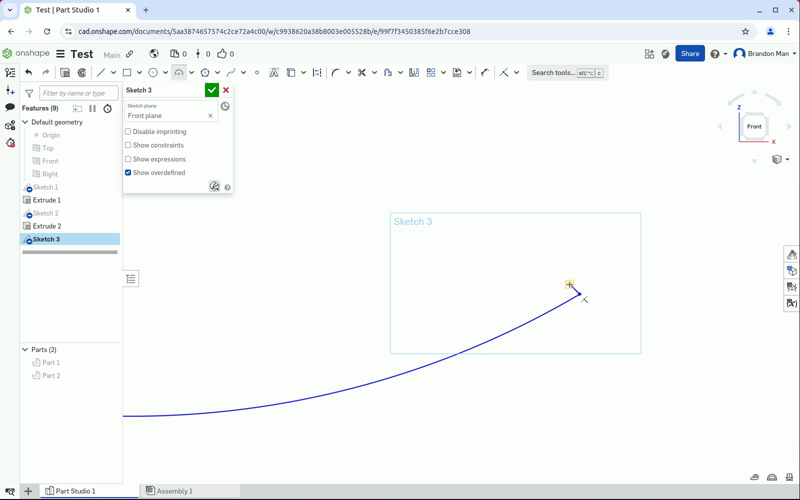
scroll(-6)
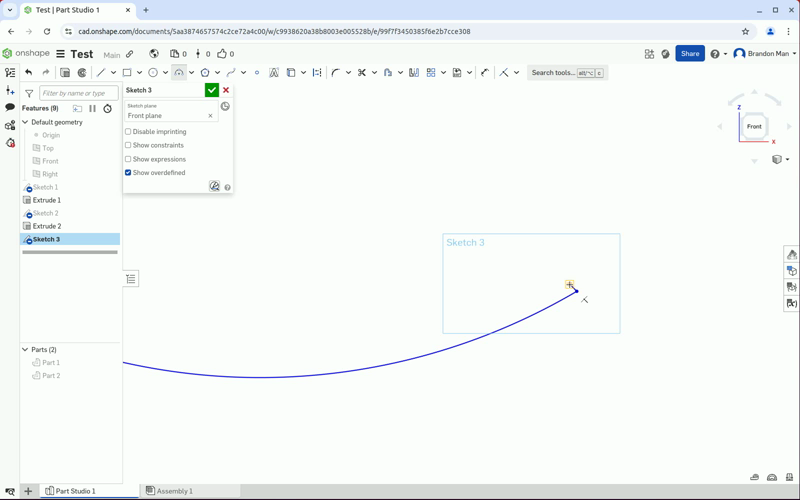
scroll(-6)
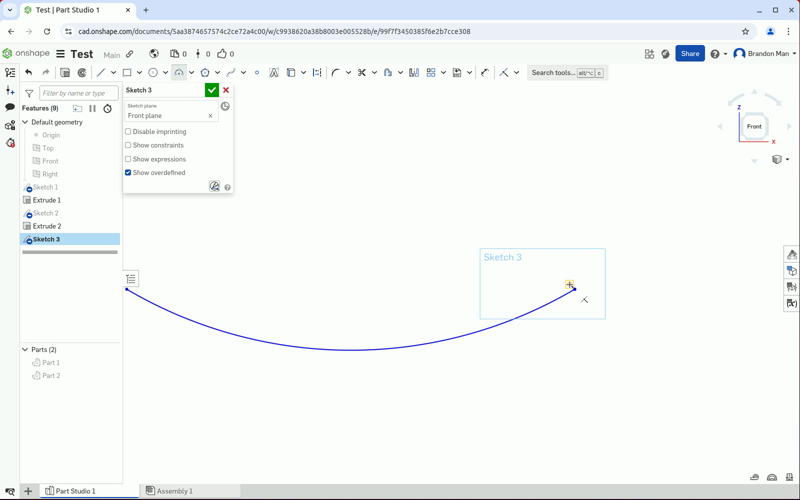
scroll(-6)
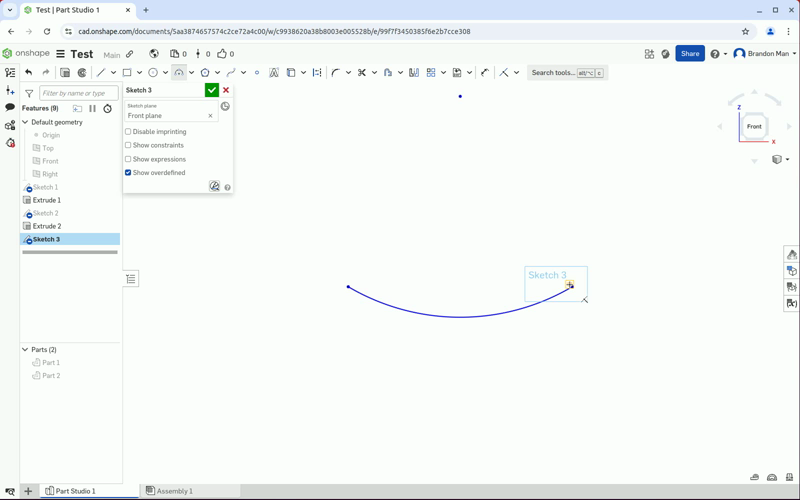
key_down(shift)
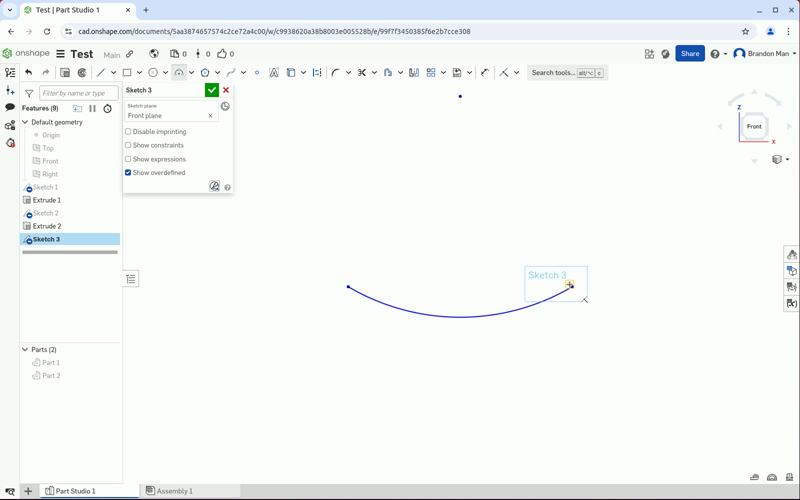
mouse_move(350, 284)
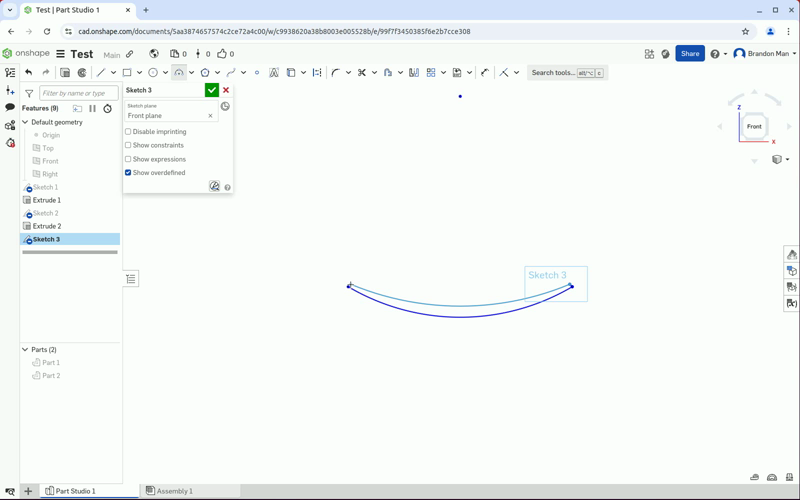
scroll(6)
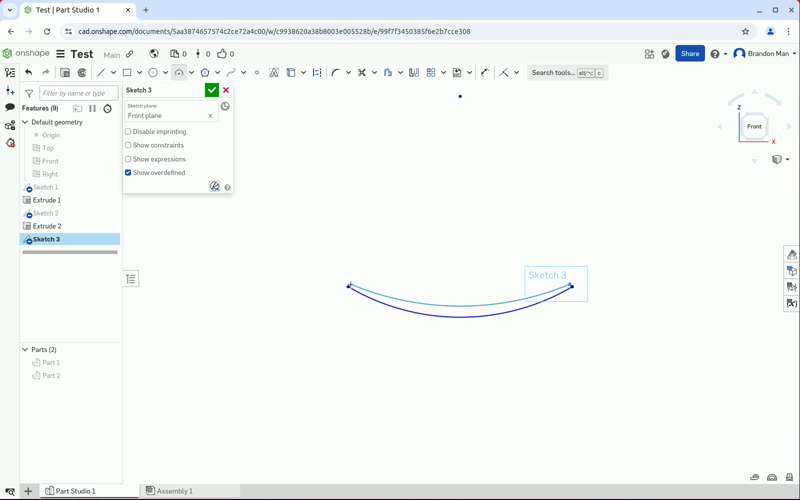
scroll(6)
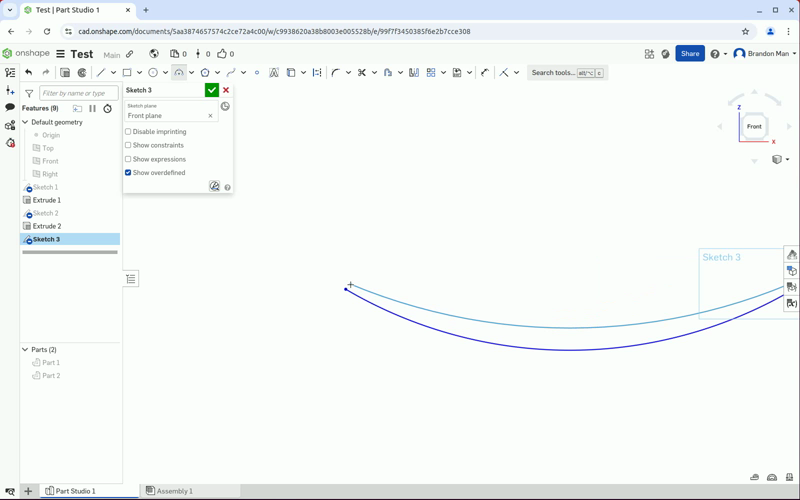
scroll(6)
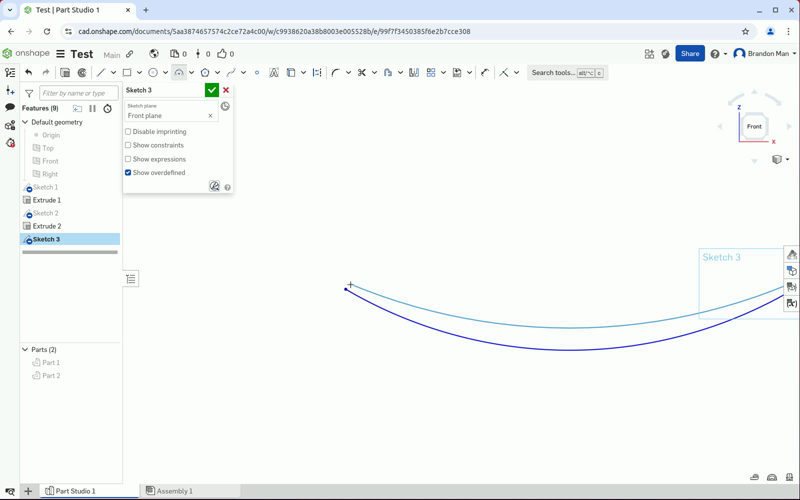
scroll(6)
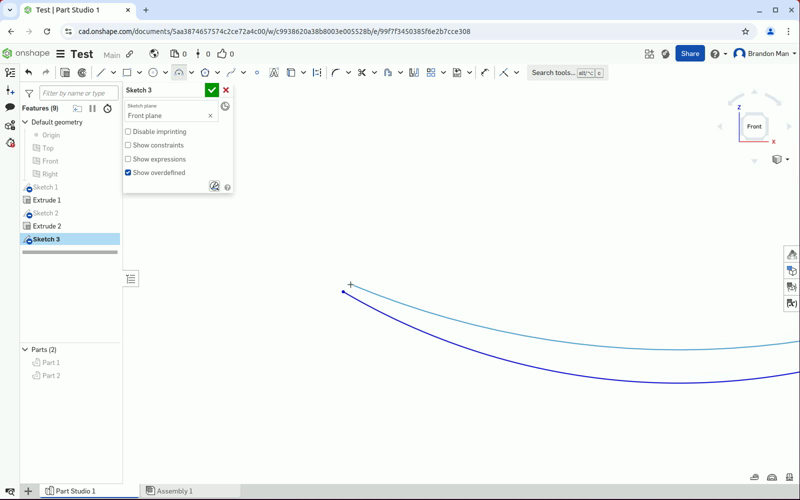
scroll(6)
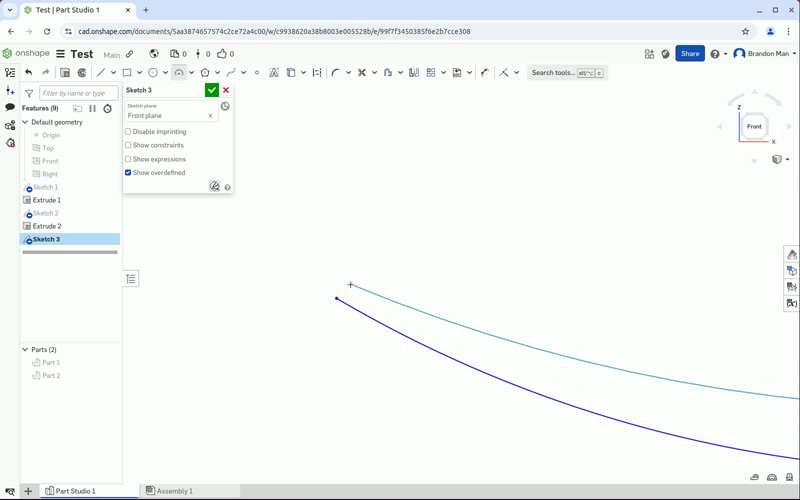
scroll(6)
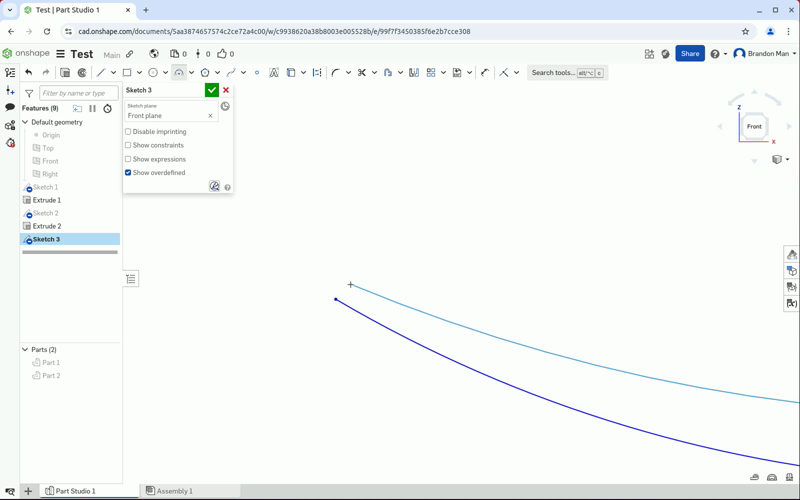
scroll(6)
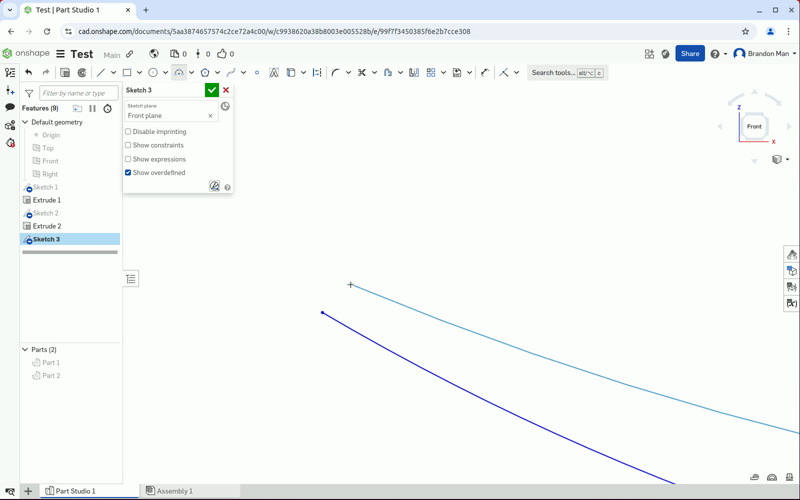
click(350, 284)
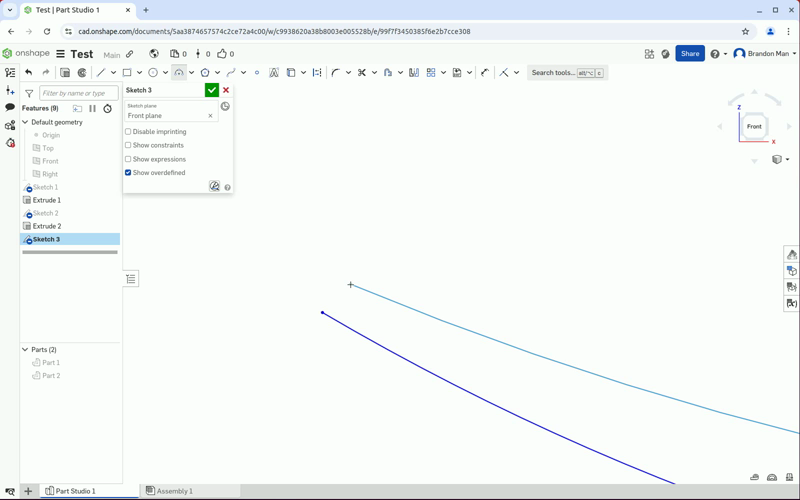
scroll(-6)
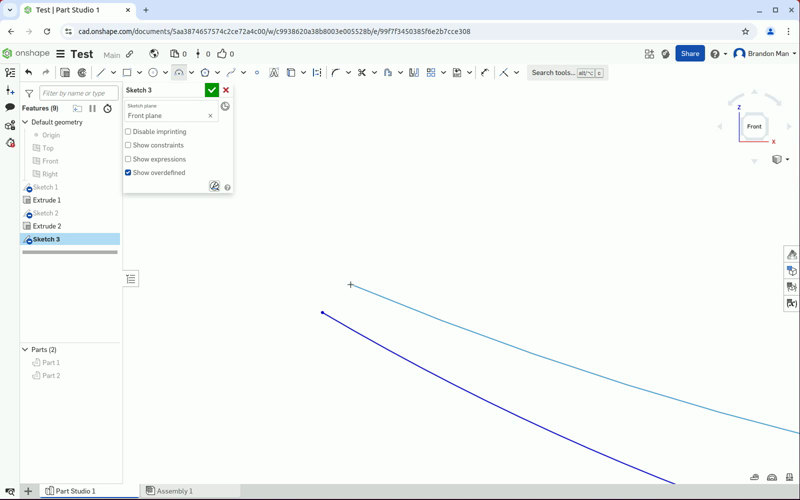
scroll(-6)
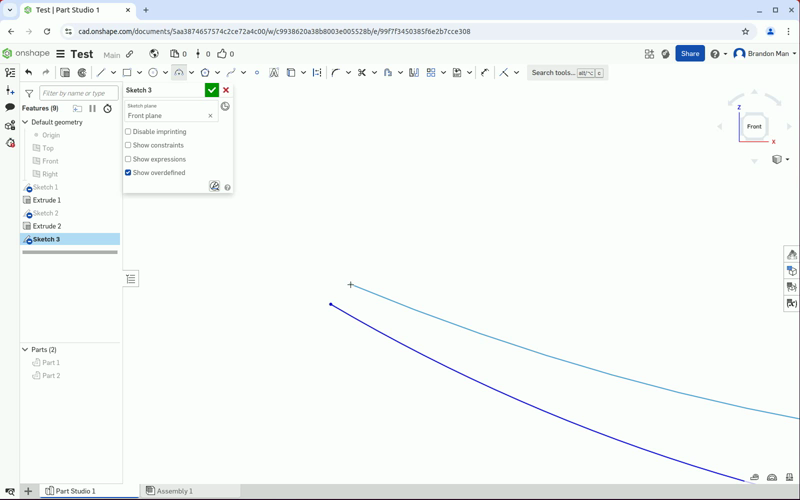
scroll(-6)
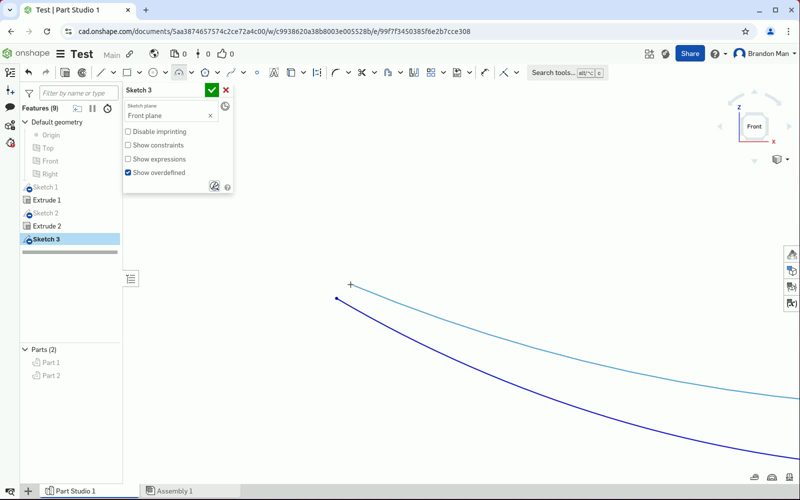
scroll(-6)
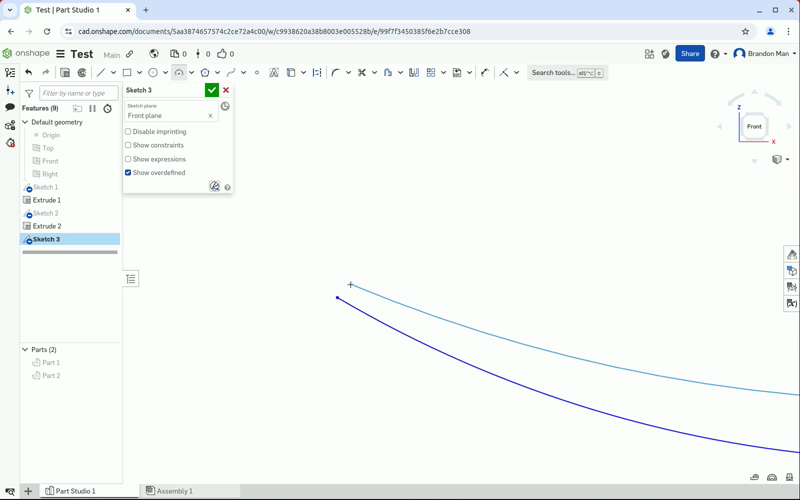
scroll(-6)
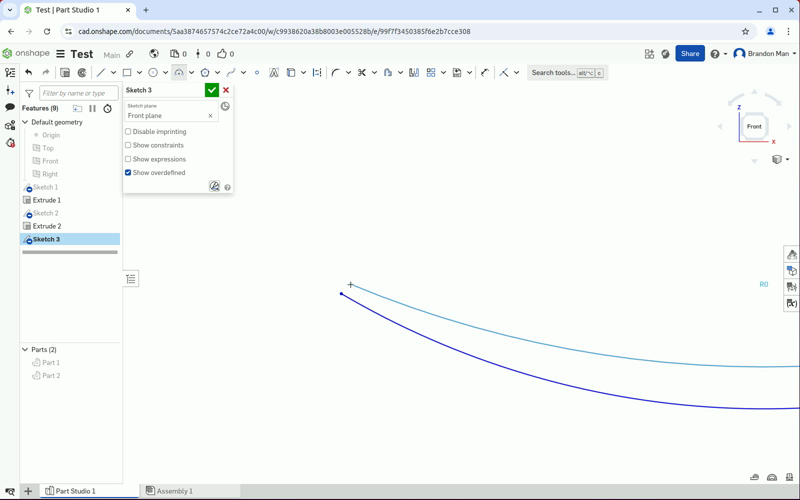
scroll(-6)
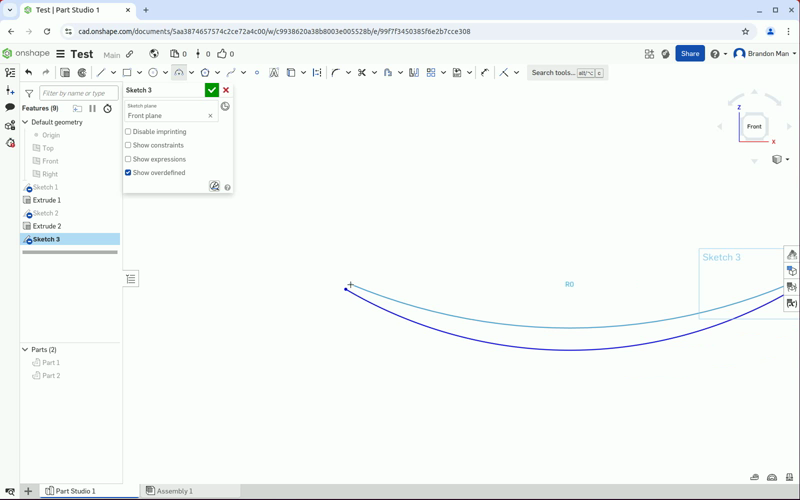
scroll(-6)
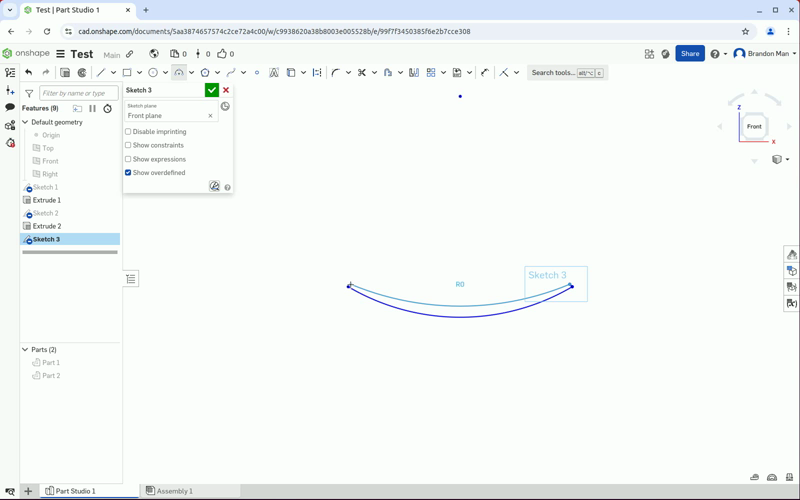
mouse_move(460, 314)
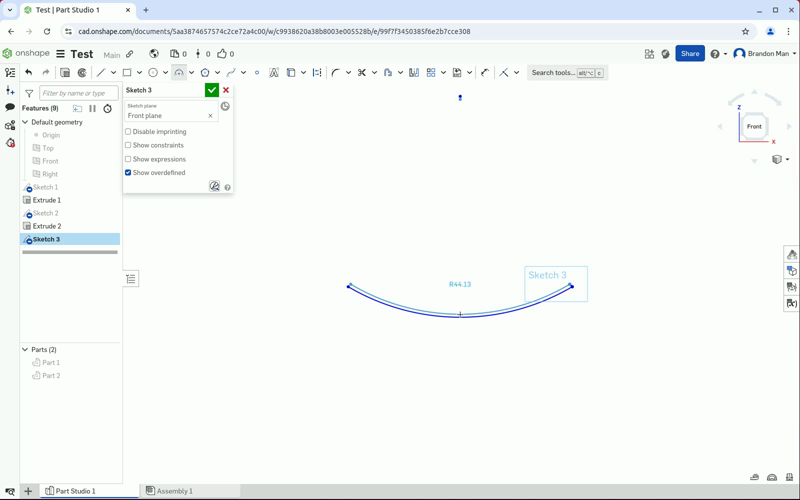
scroll(6)
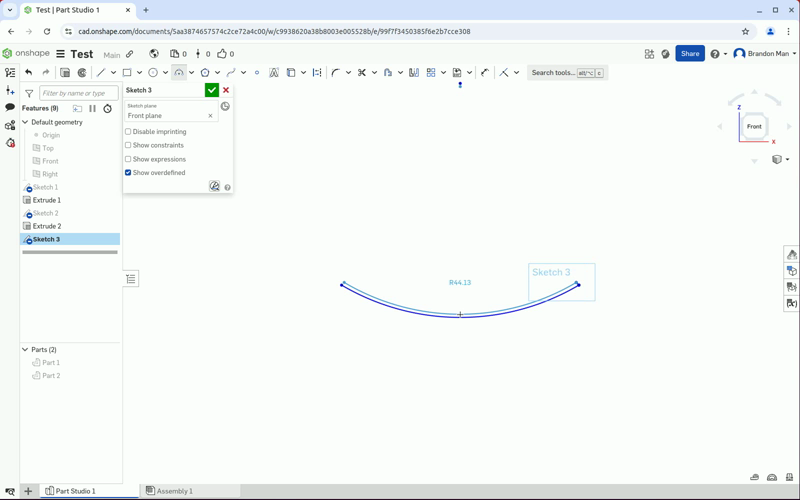
scroll(6)
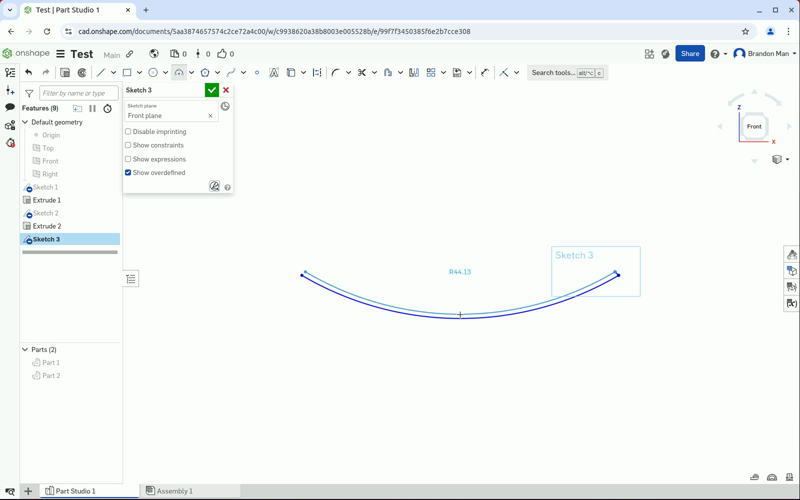
scroll(6)
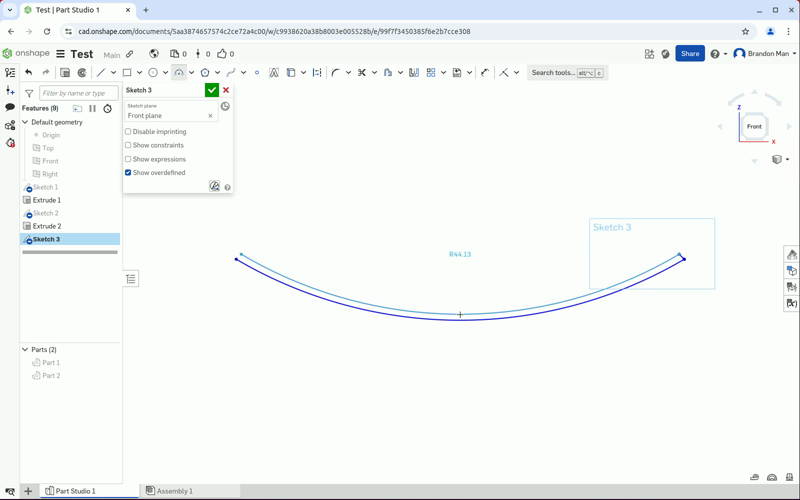
scroll(6)
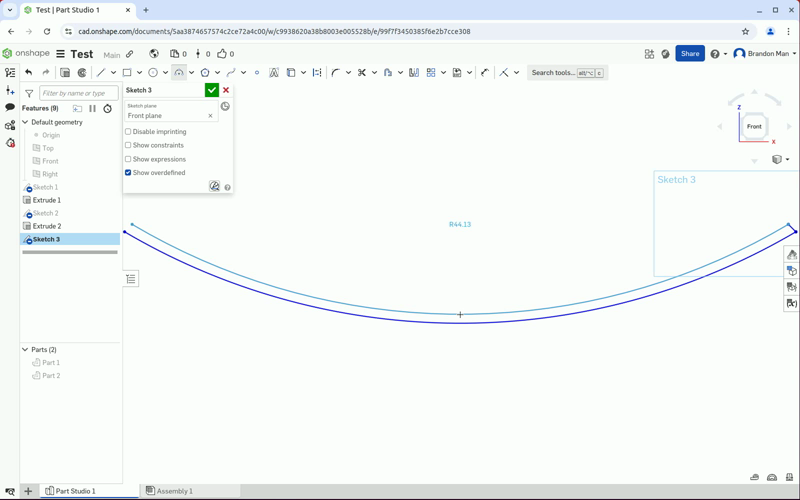
scroll(6)
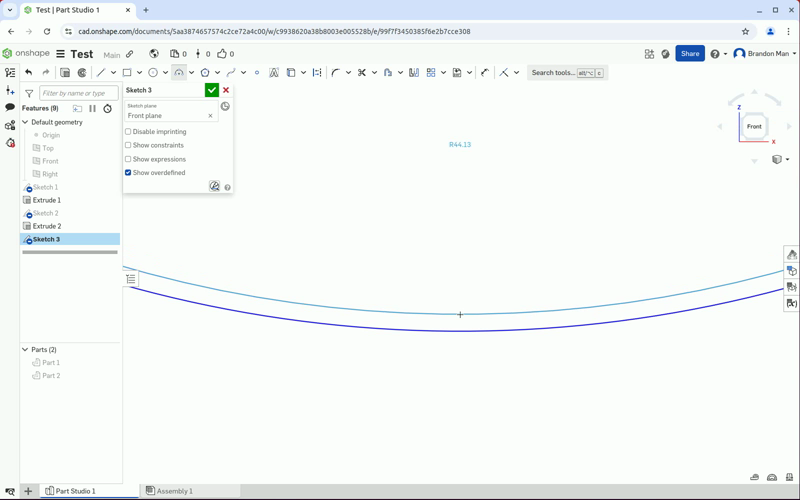
scroll(6)
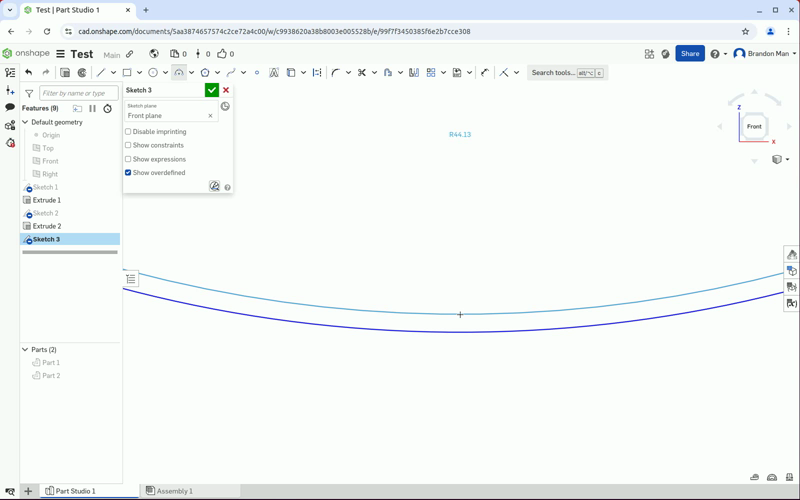
scroll(6)
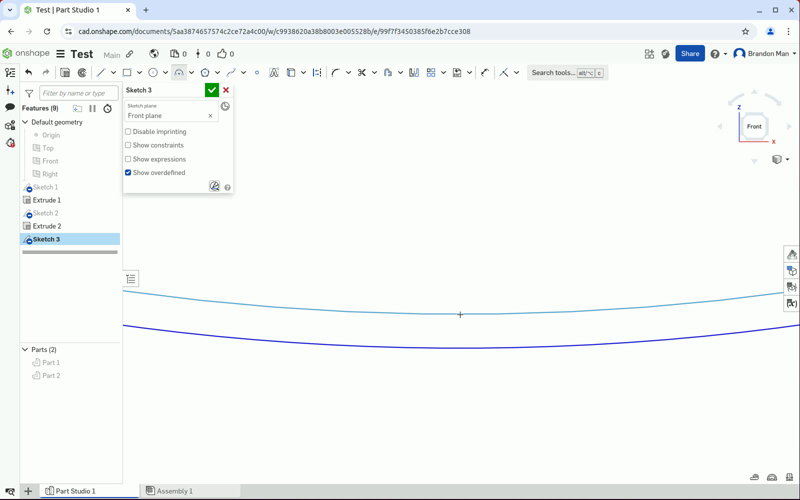
click(460, 314)
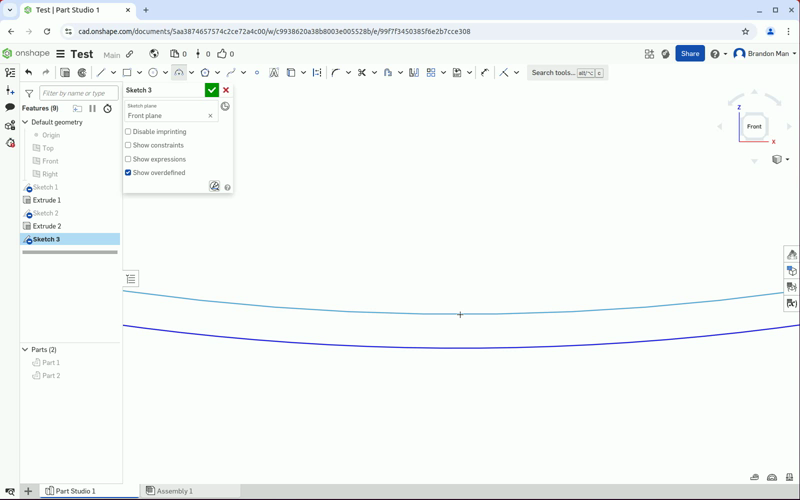
scroll(-6)
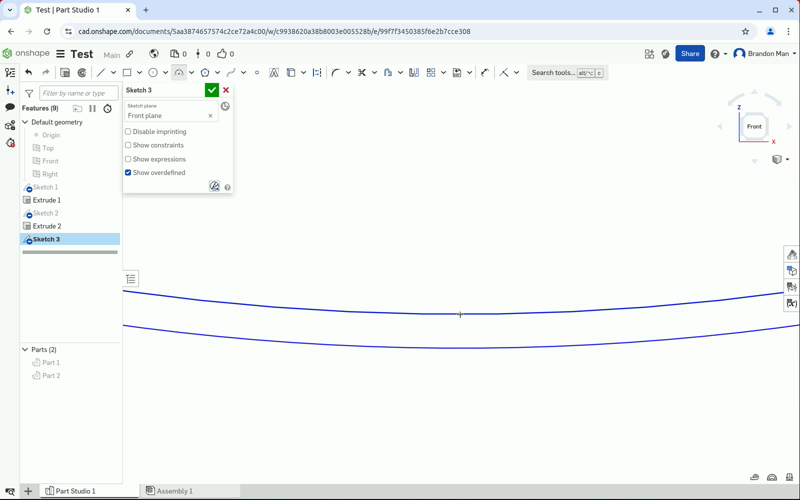
scroll(-6)
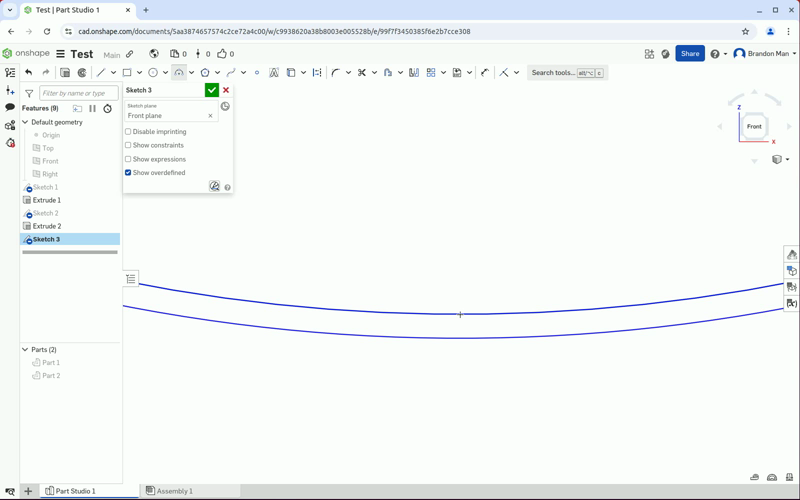
scroll(-6)
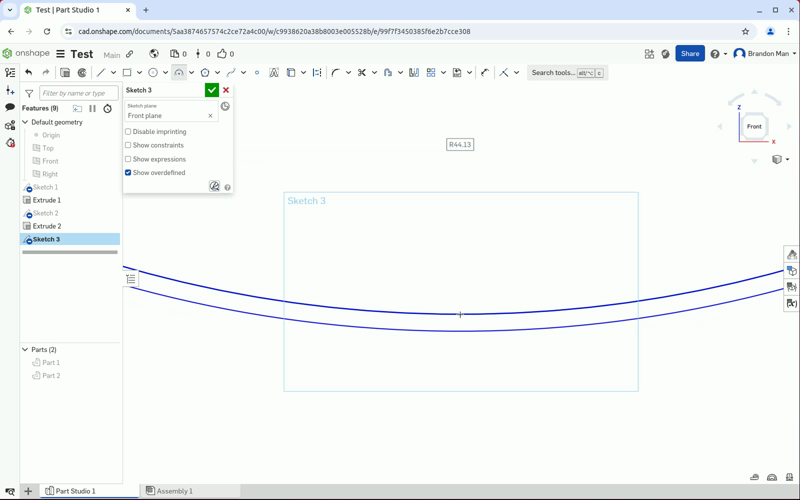
scroll(-6)
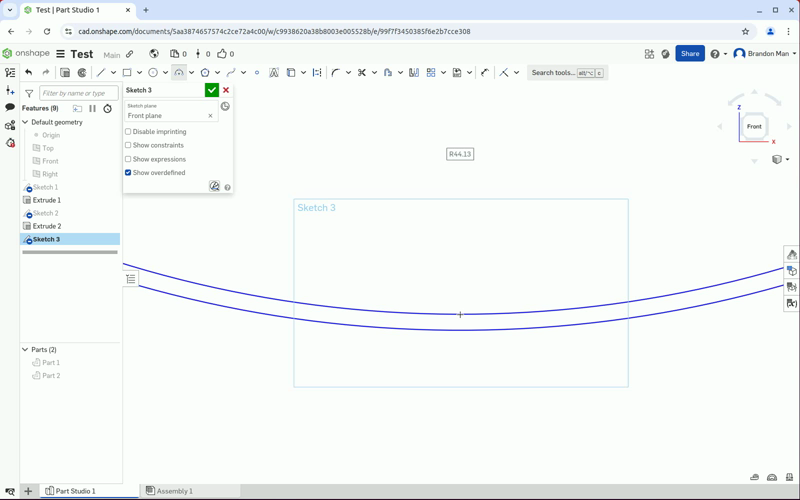
scroll(-6)
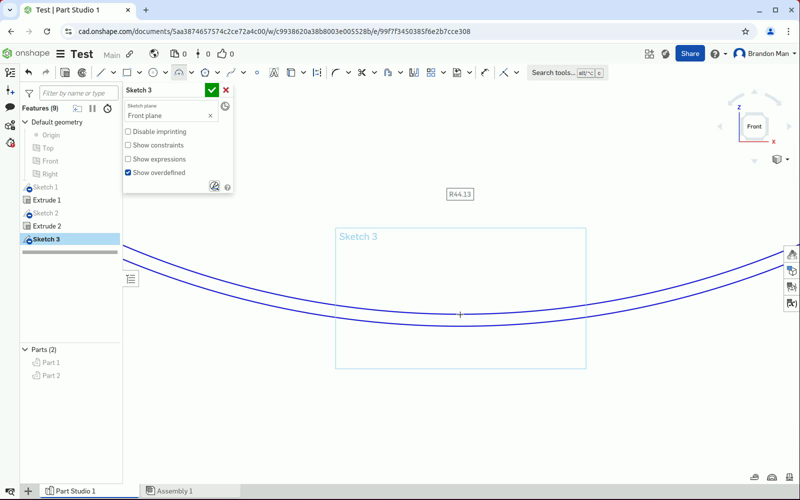
scroll(-6)
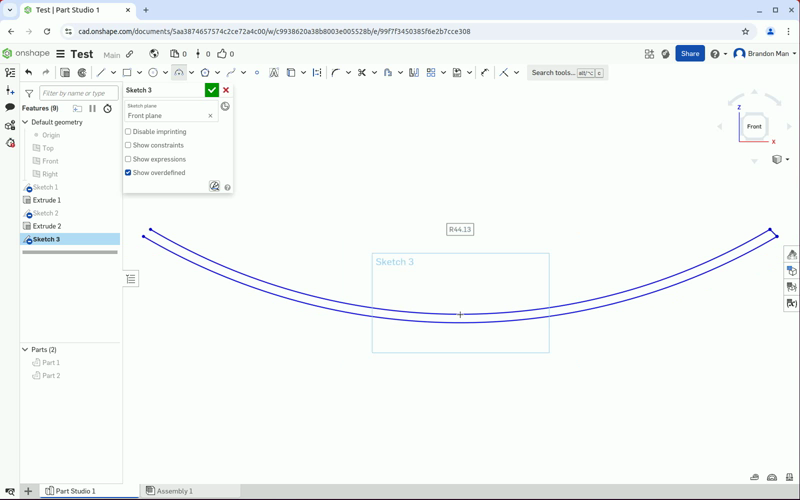
scroll(-6)
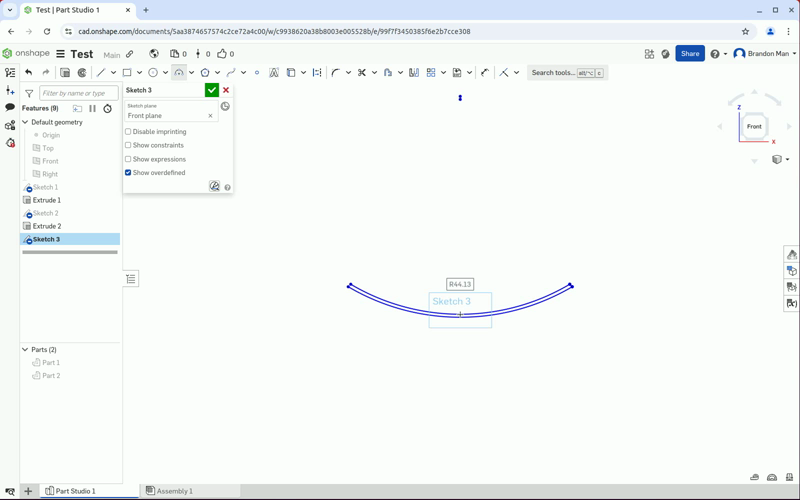
key_up(shift)
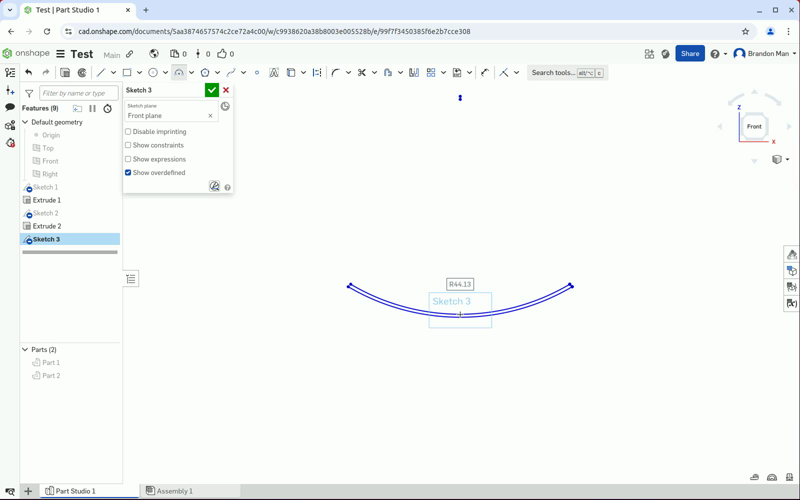
key(esc)
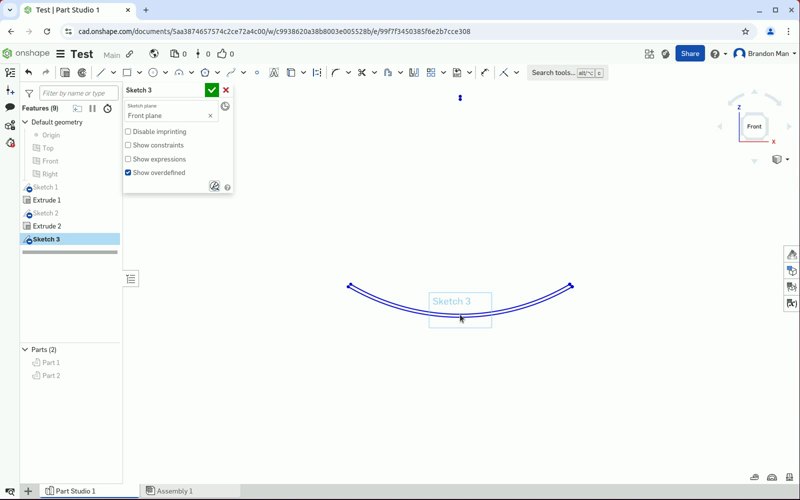
key(l)
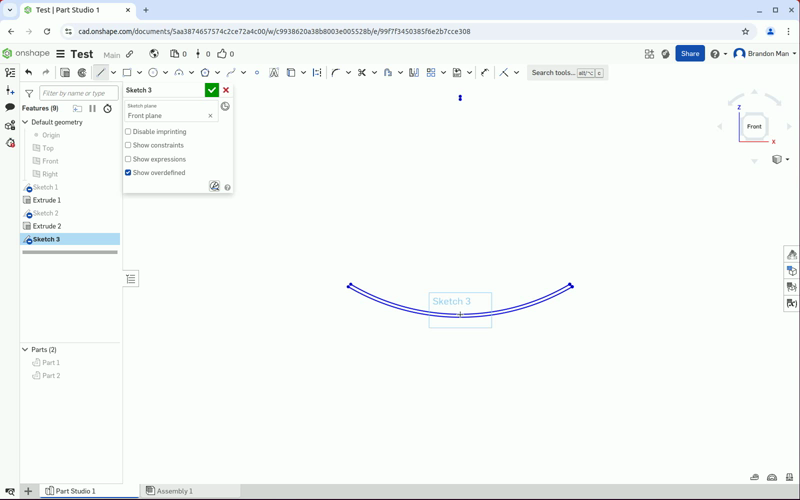
mouse_move(350, 284)
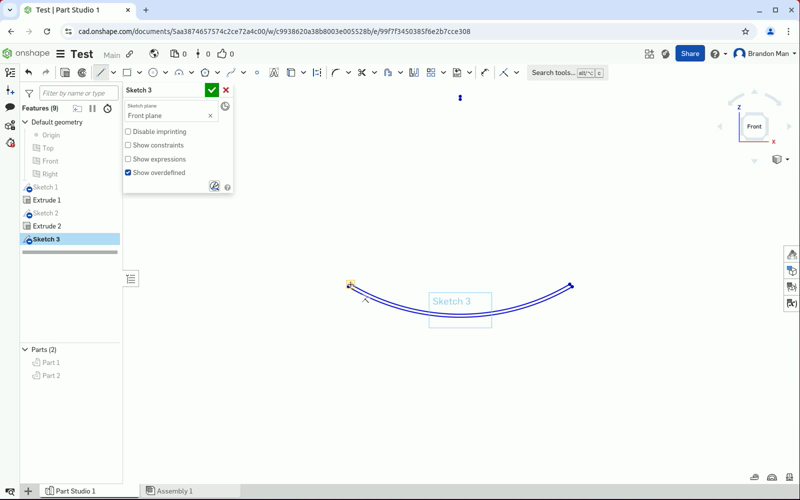
scroll(6)
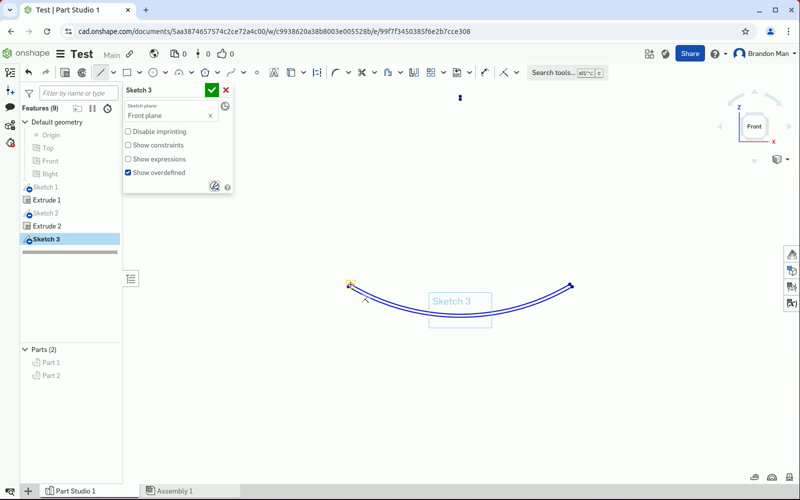
scroll(6)
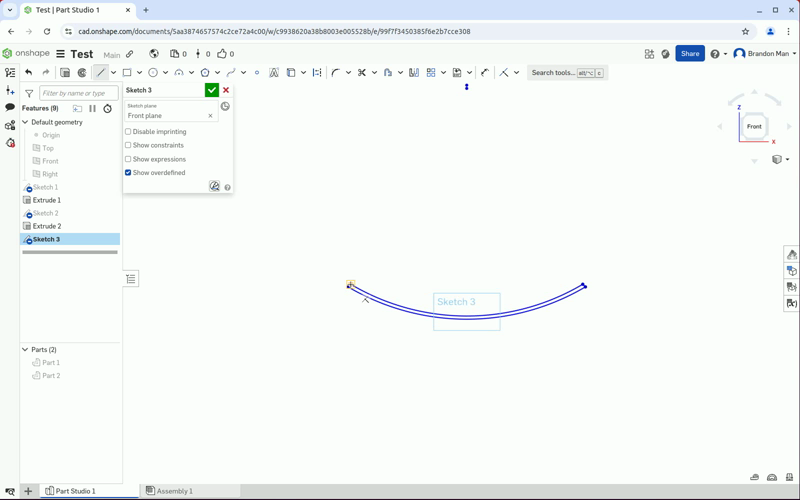
scroll(6)
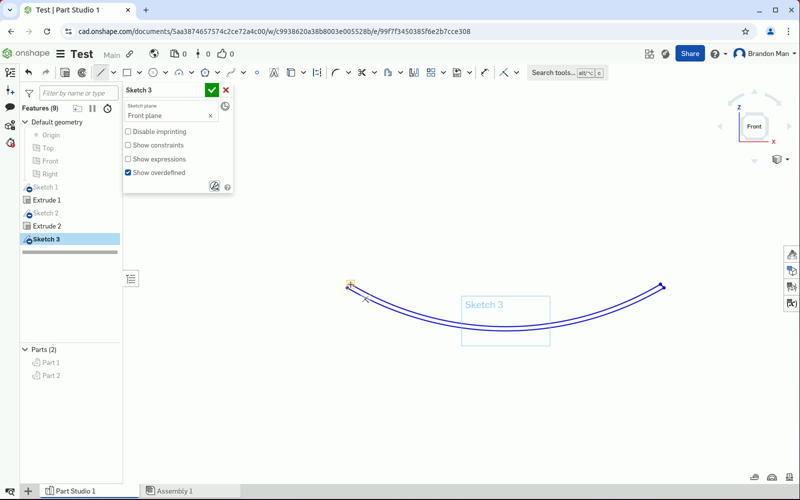
scroll(6)
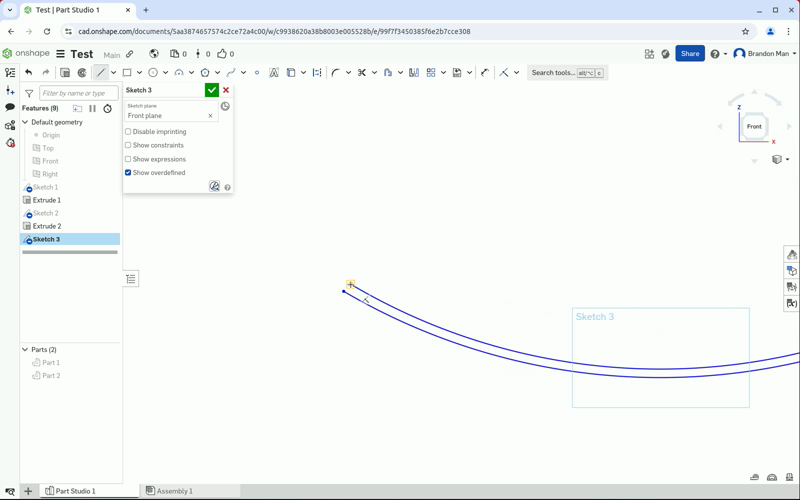
scroll(6)
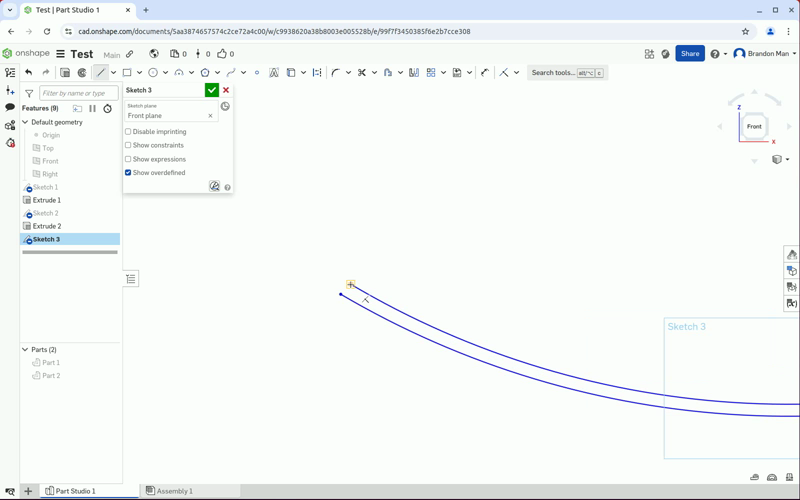
scroll(6)
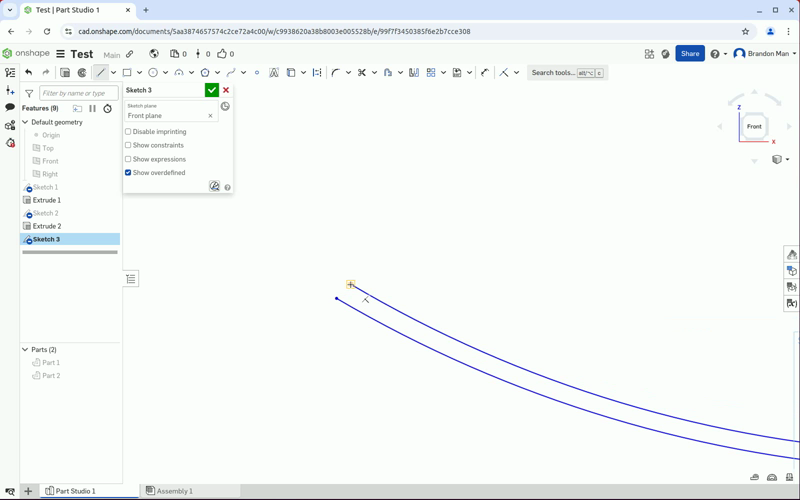
scroll(6)
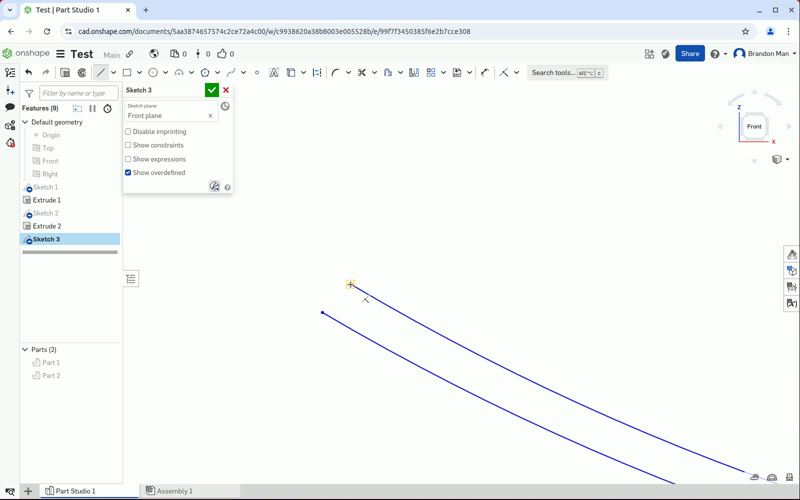
click(350, 284)
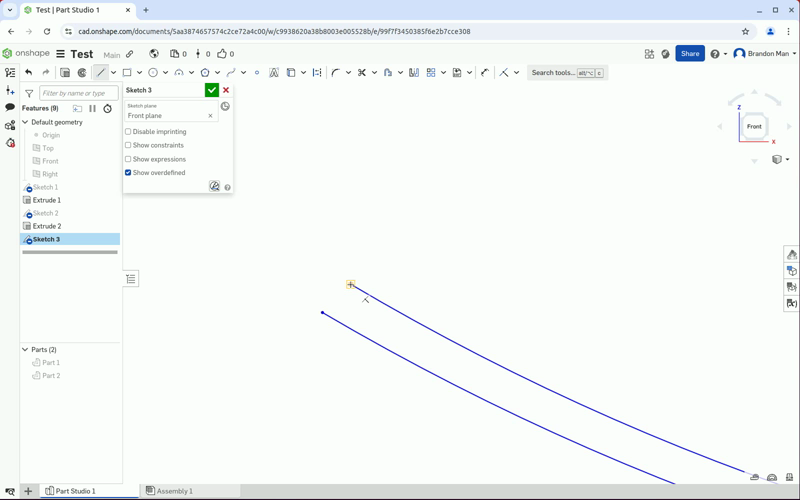
scroll(-6)
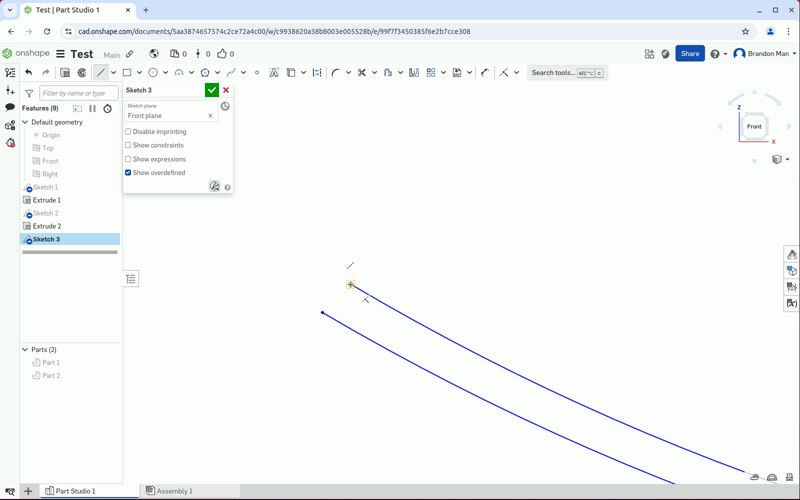
scroll(-6)
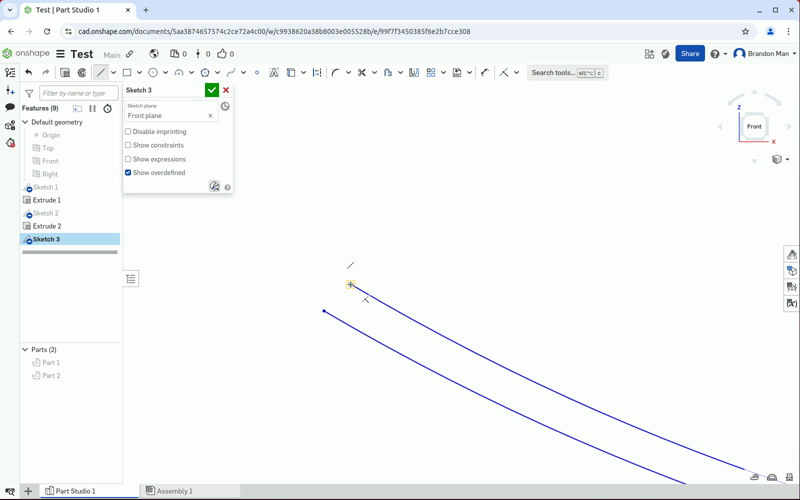
scroll(-6)
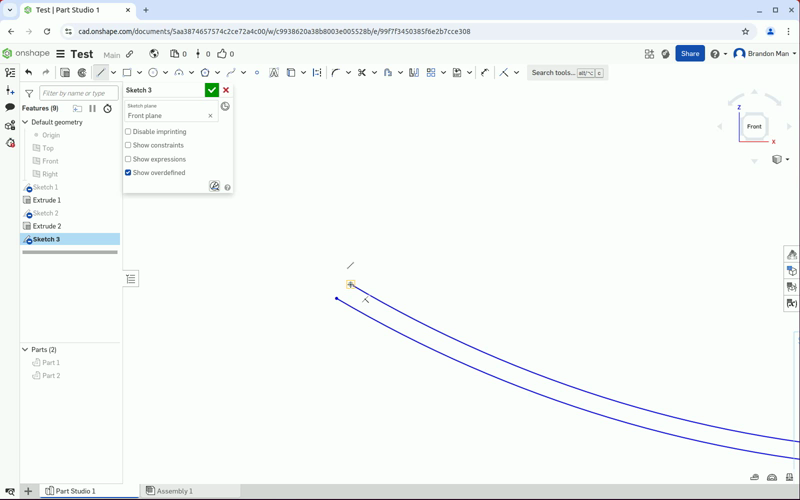
scroll(-6)
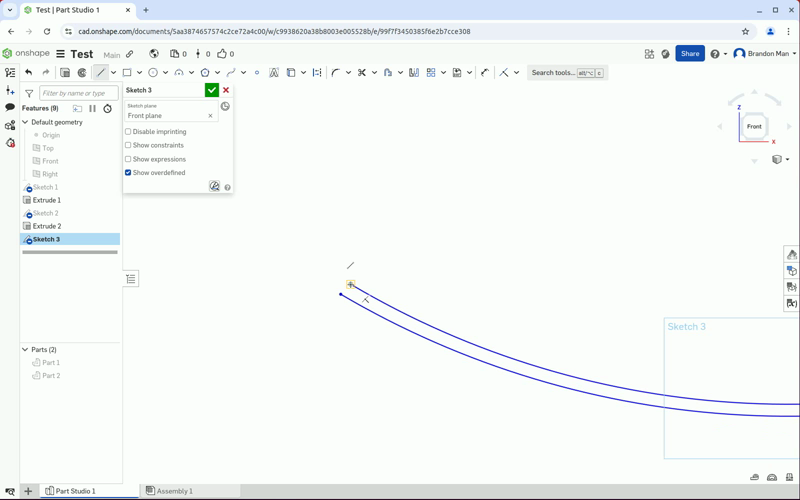
scroll(-6)
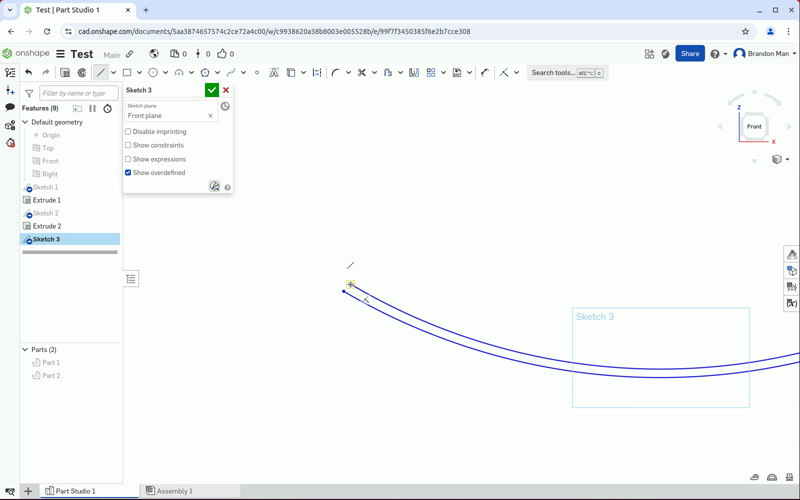
scroll(-6)
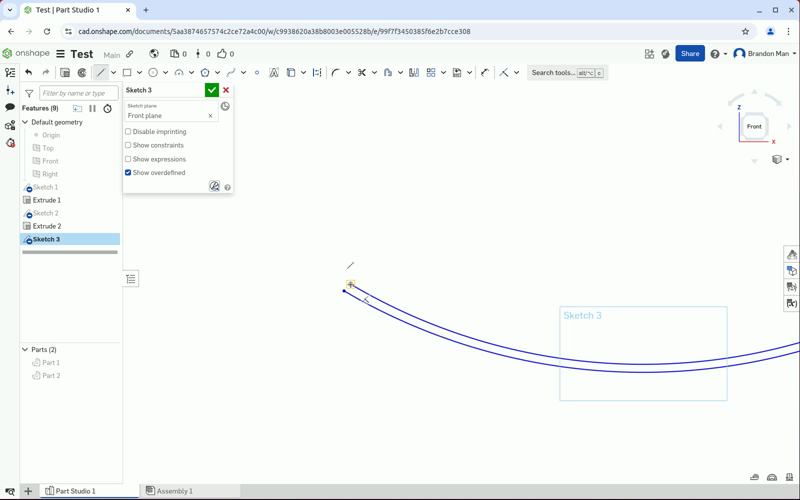
scroll(-6)
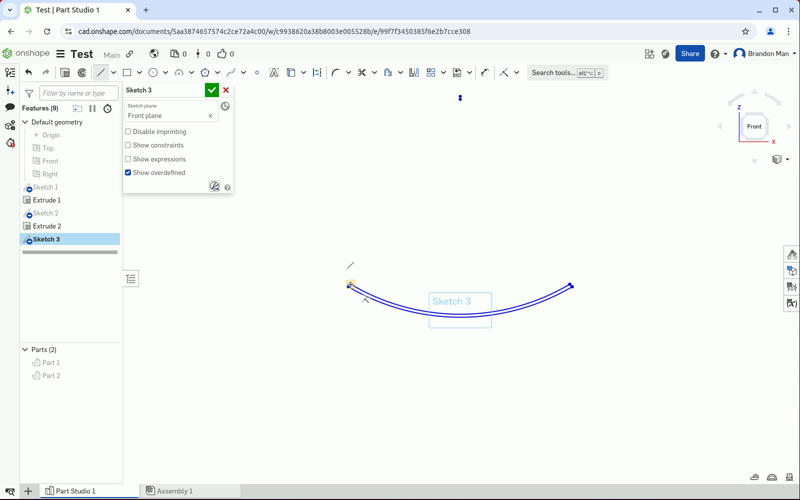
mouse_move(380, 284)
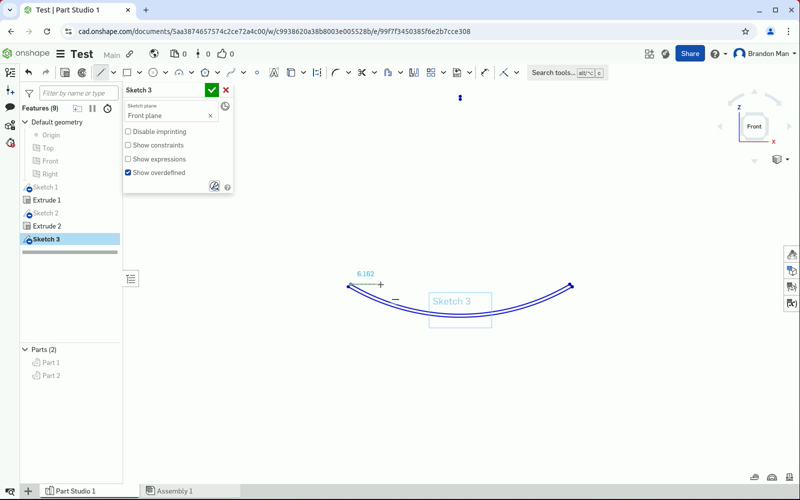
key_down(shift)
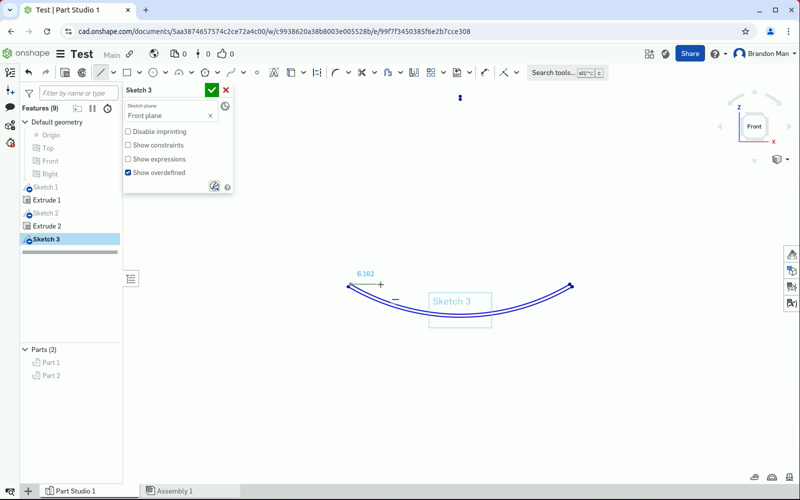
mouse_move(348, 286)
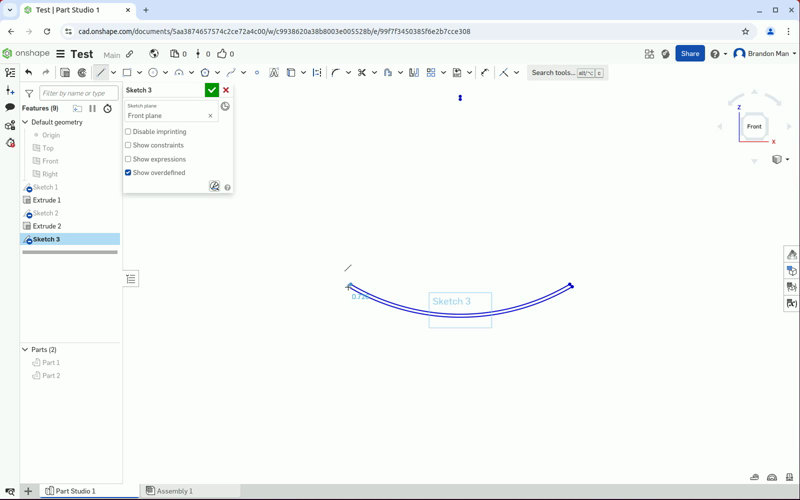
scroll(6)
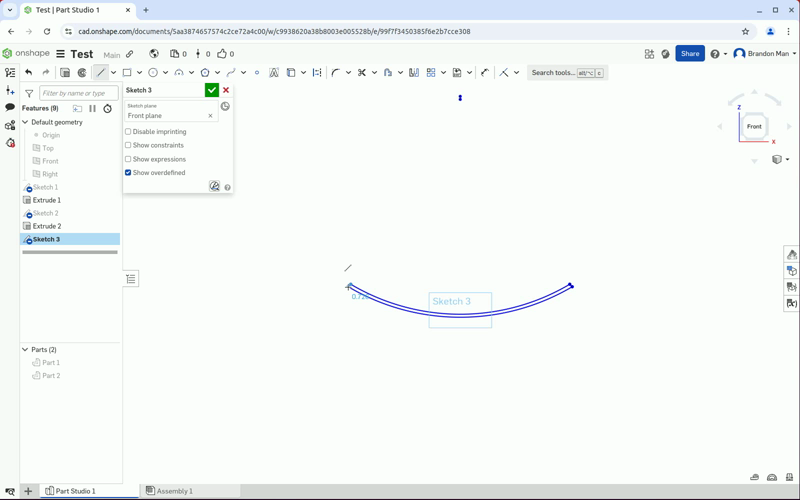
scroll(6)
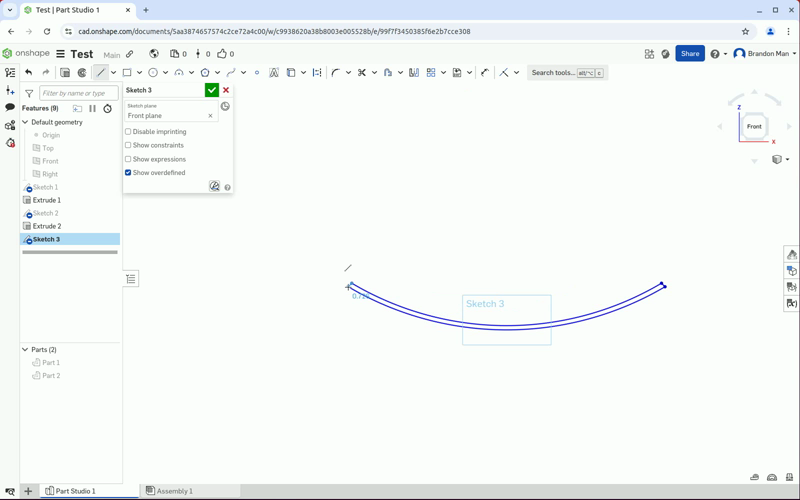
scroll(6)
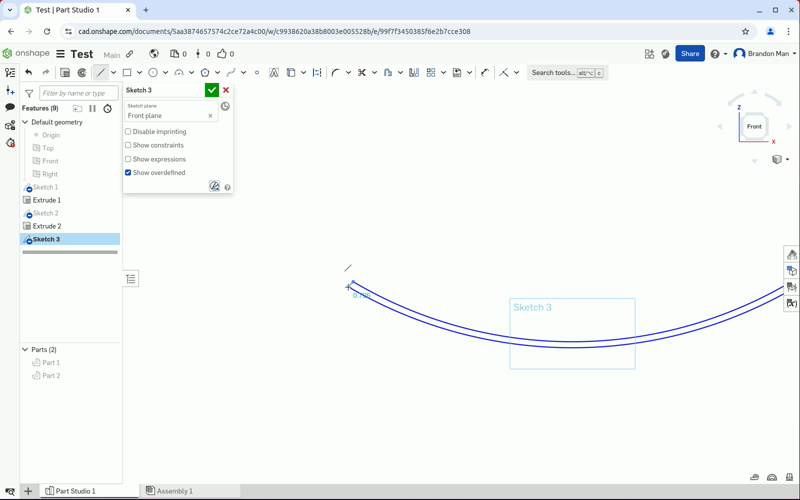
scroll(6)
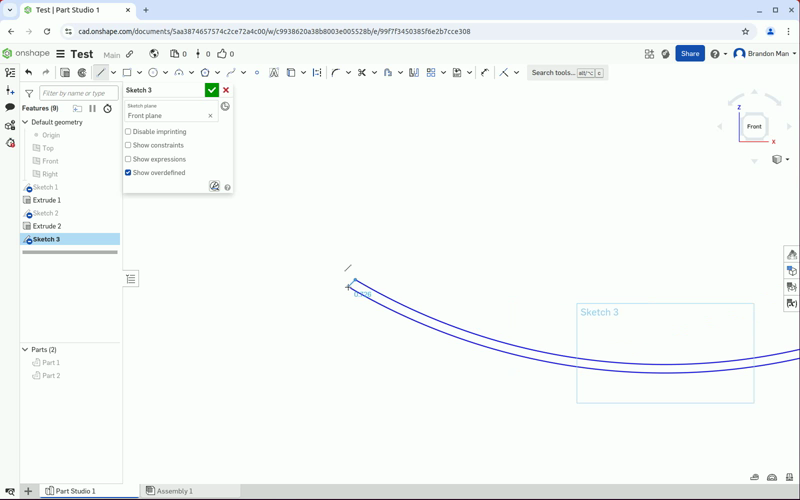
scroll(6)
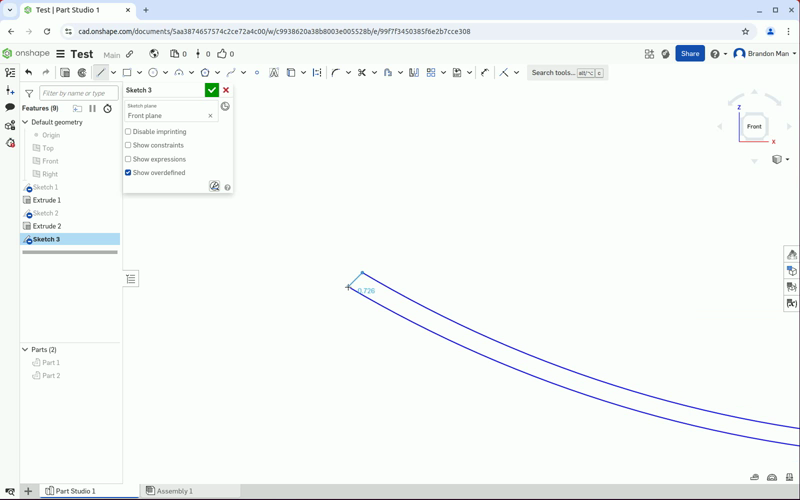
scroll(6)
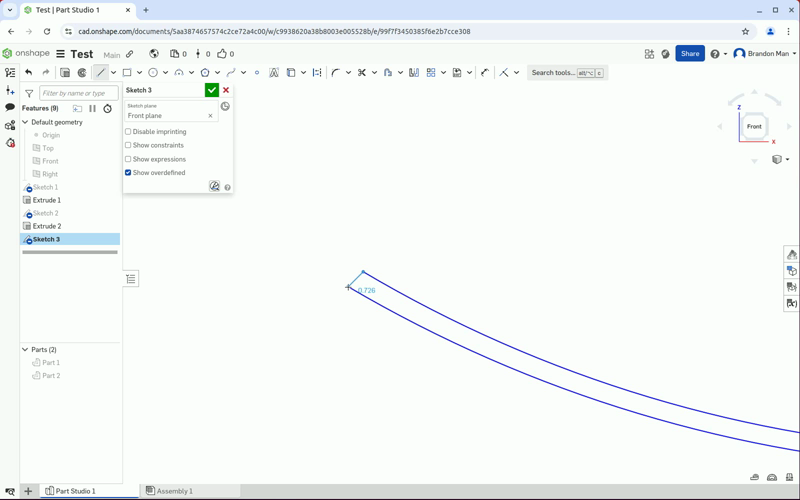
scroll(6)
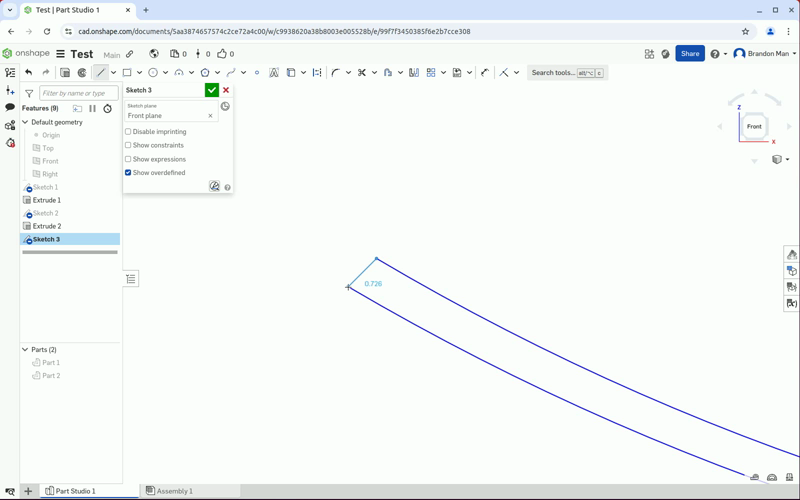
key_up(shift)
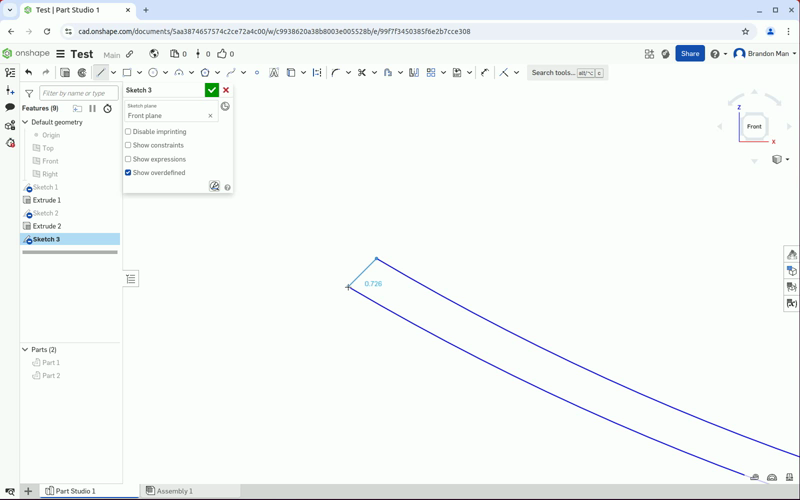
click(348, 286)
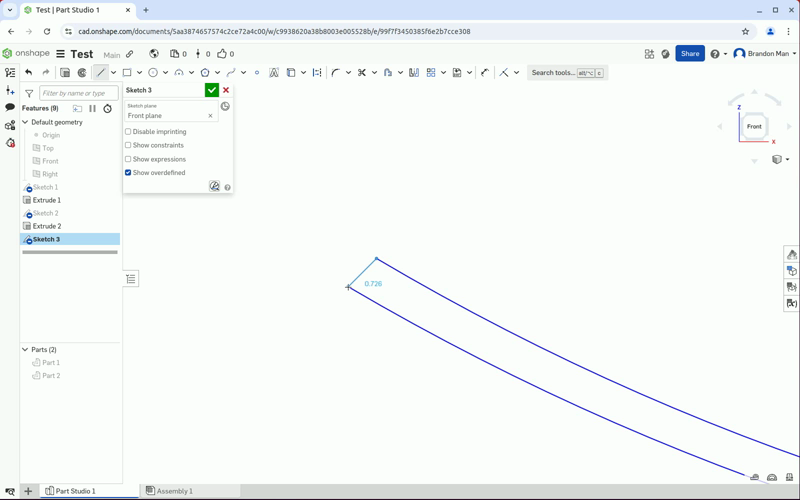
scroll(-6)
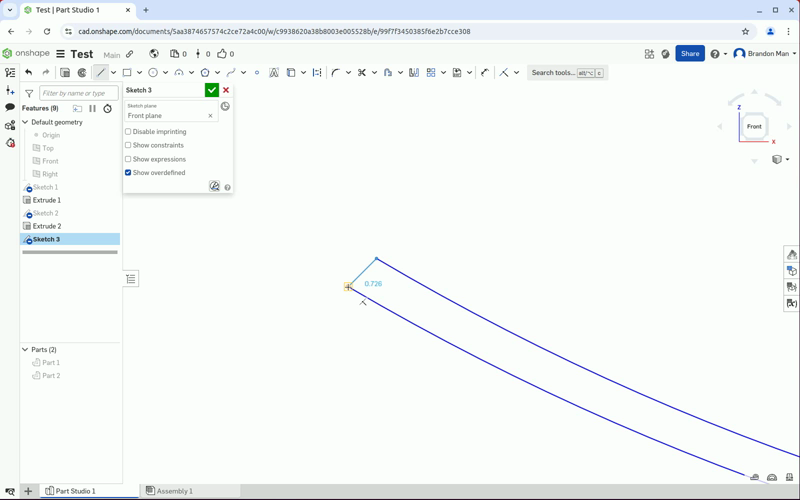
scroll(-6)
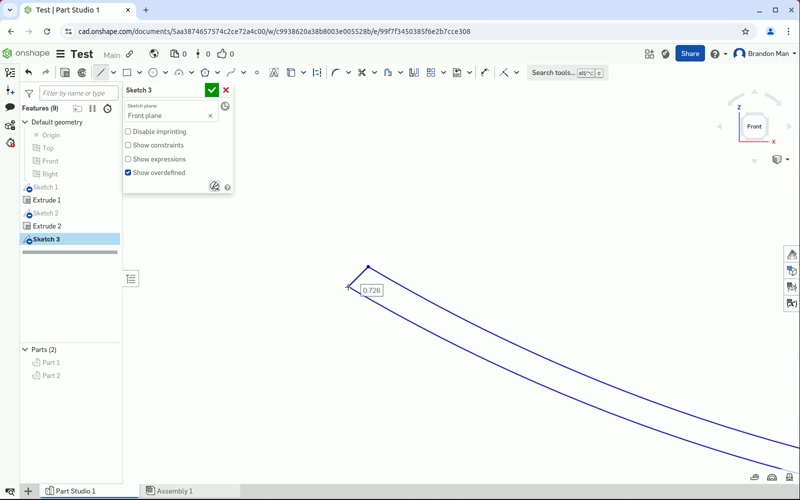
scroll(-6)
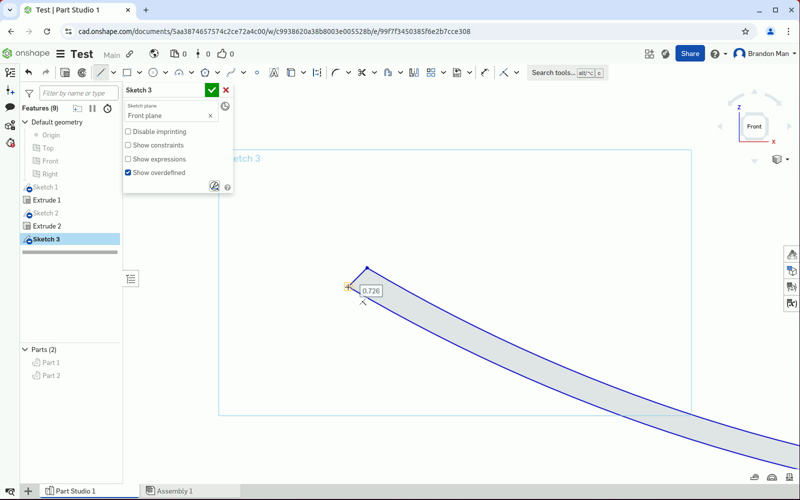
scroll(-6)
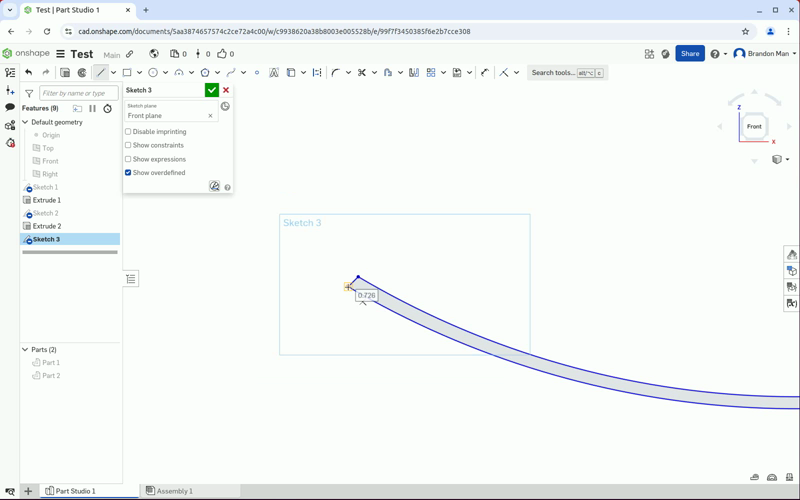
scroll(-6)
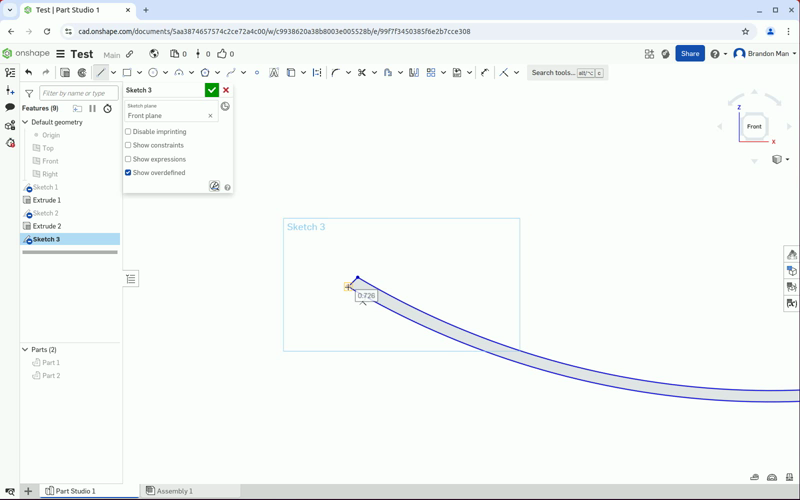
scroll(-6)
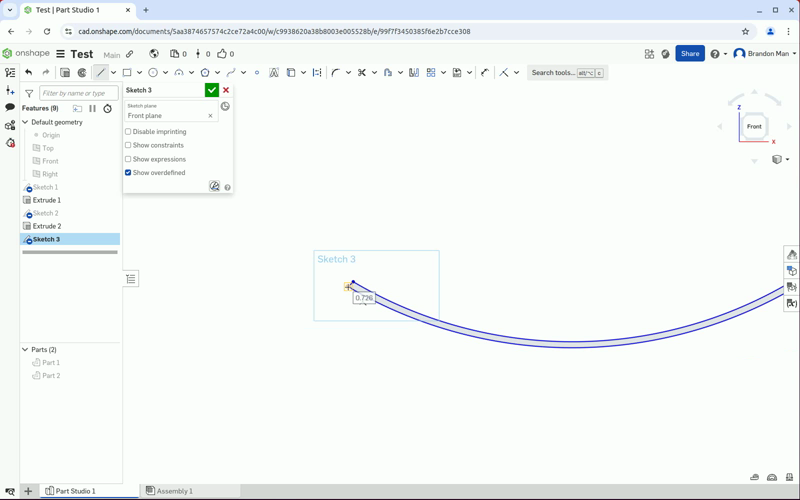
scroll(-6)
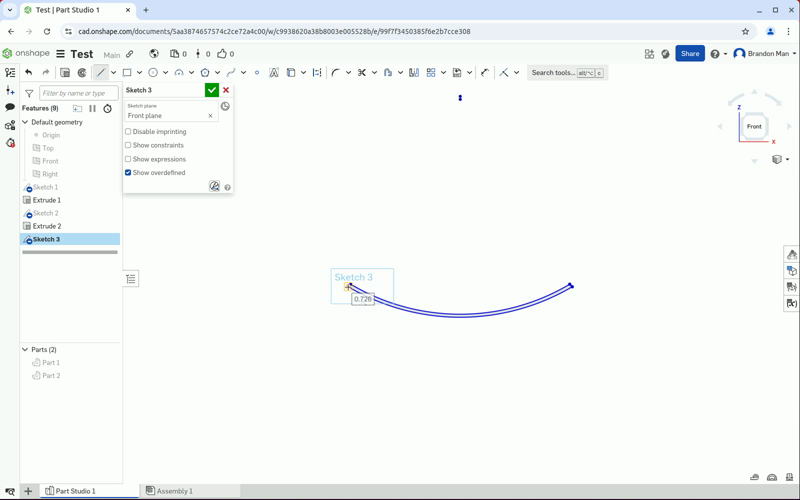
key(esc)
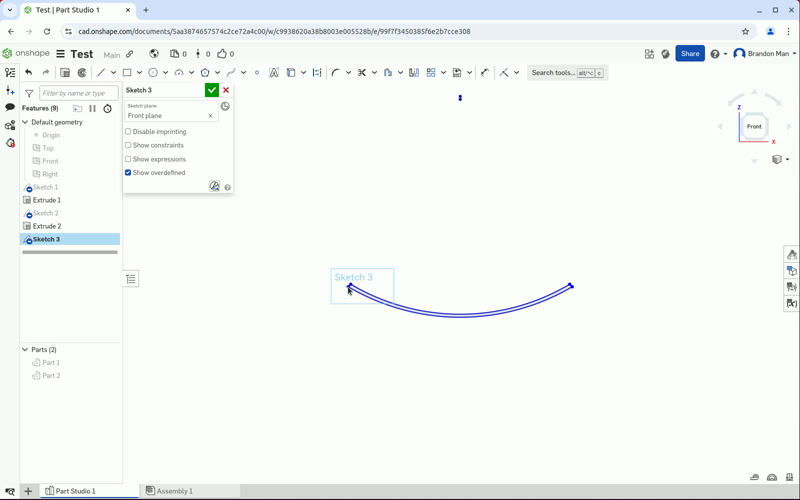
mouse_move(494, 313)
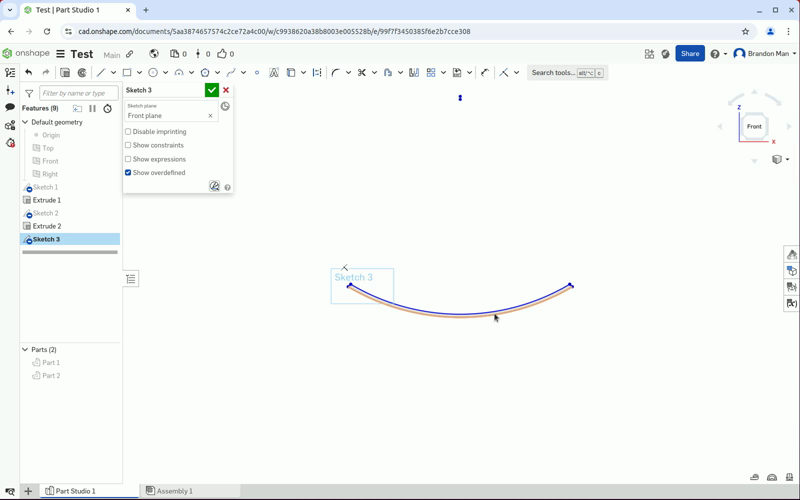
scroll(6)
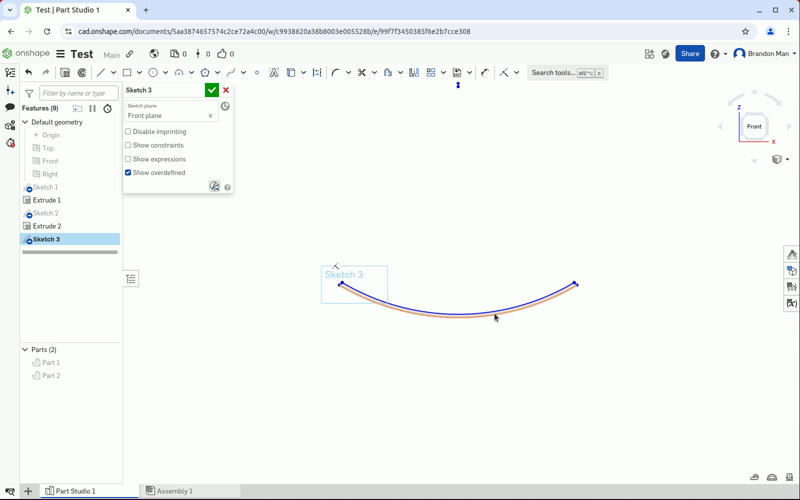
scroll(6)
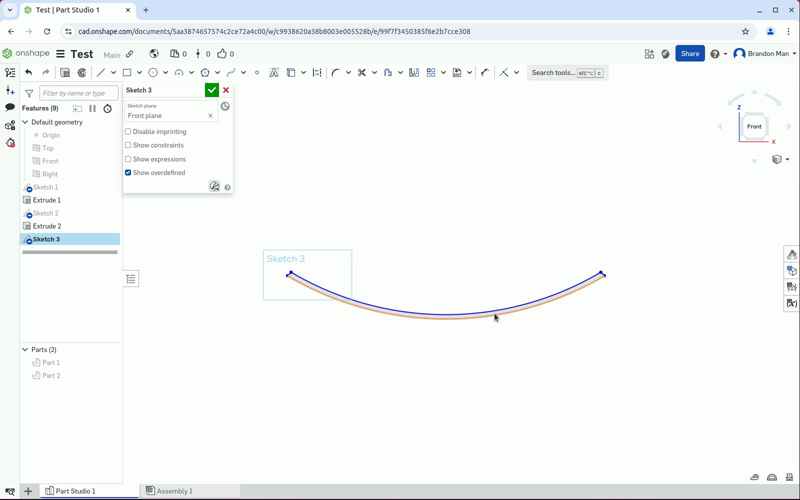
scroll(6)
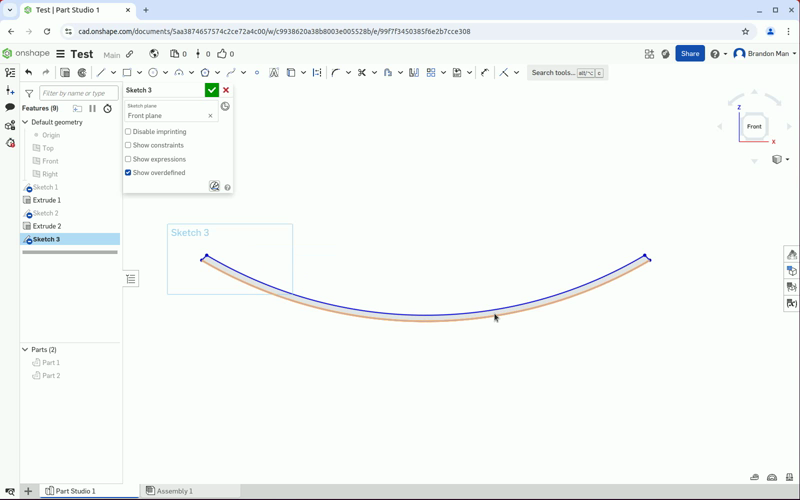
scroll(6)
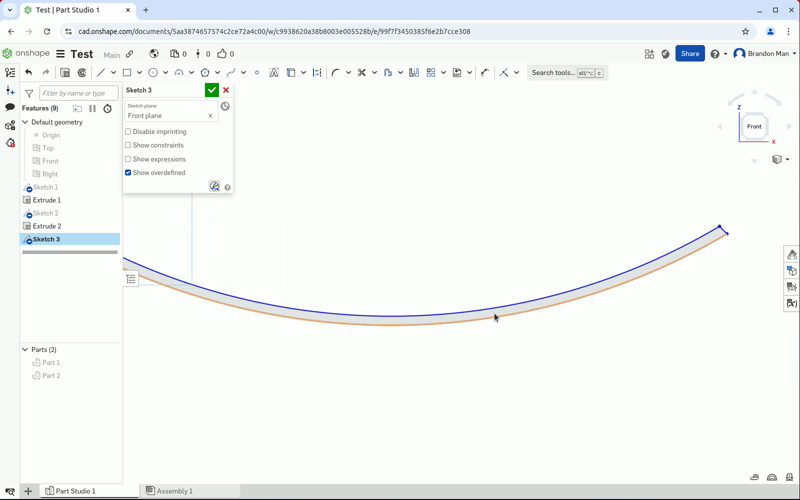
scroll(6)
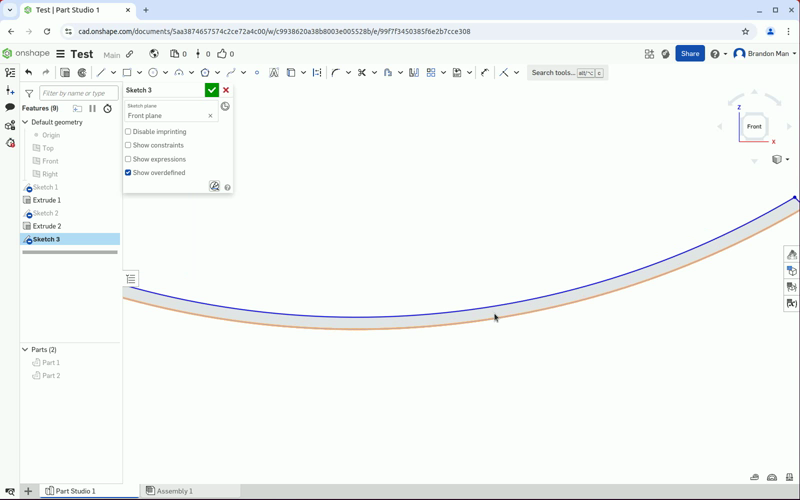
scroll(6)
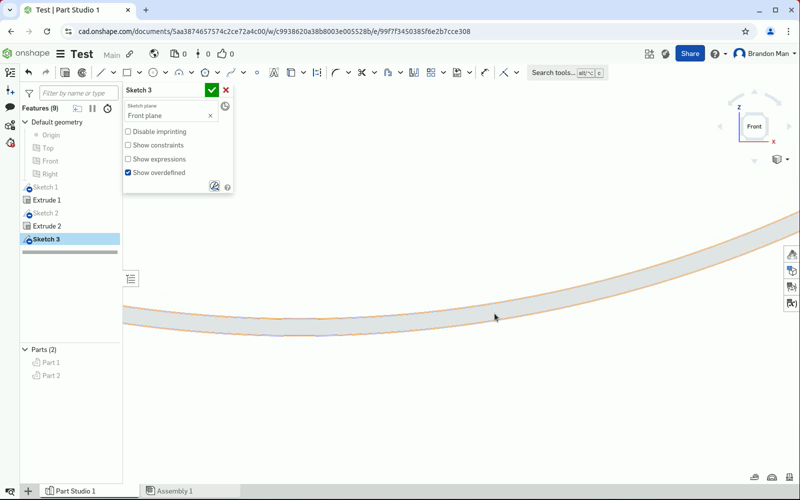
scroll(6)
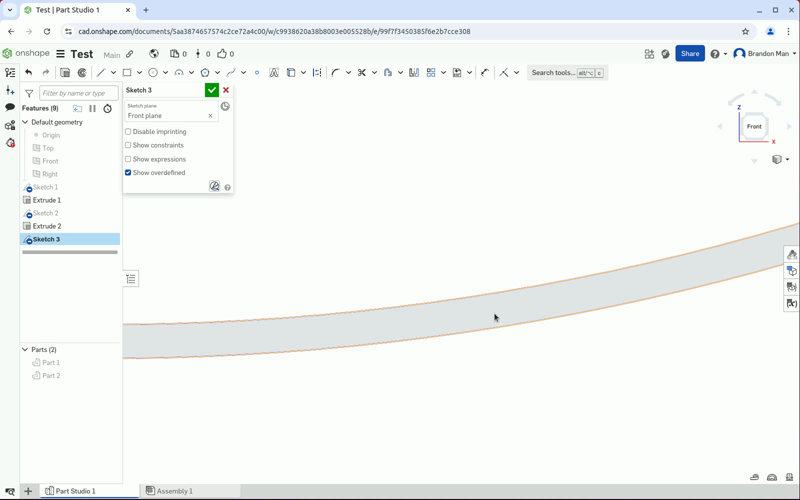
click(494, 313)
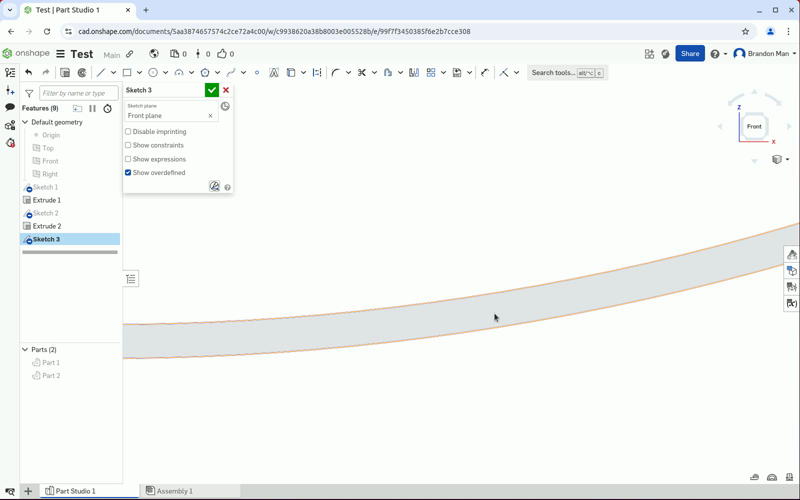
scroll(-6)
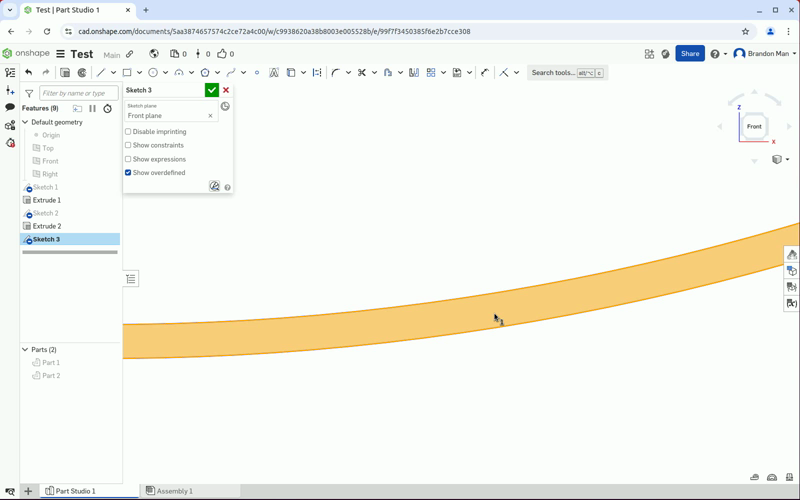
scroll(-6)
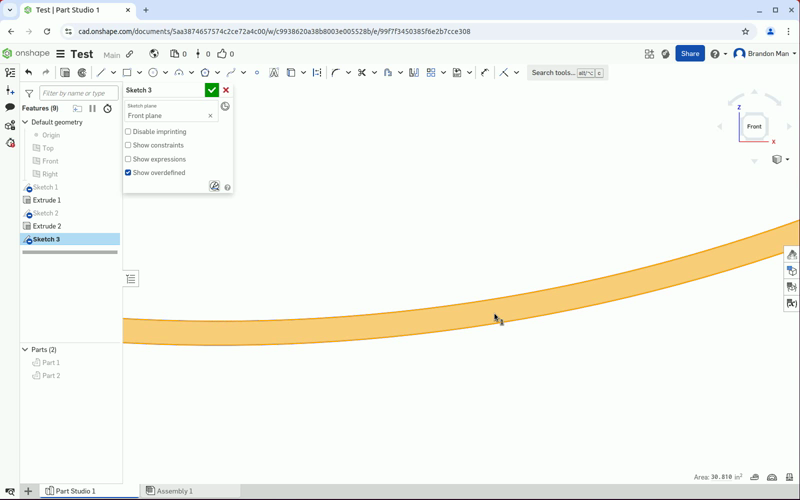
scroll(-6)
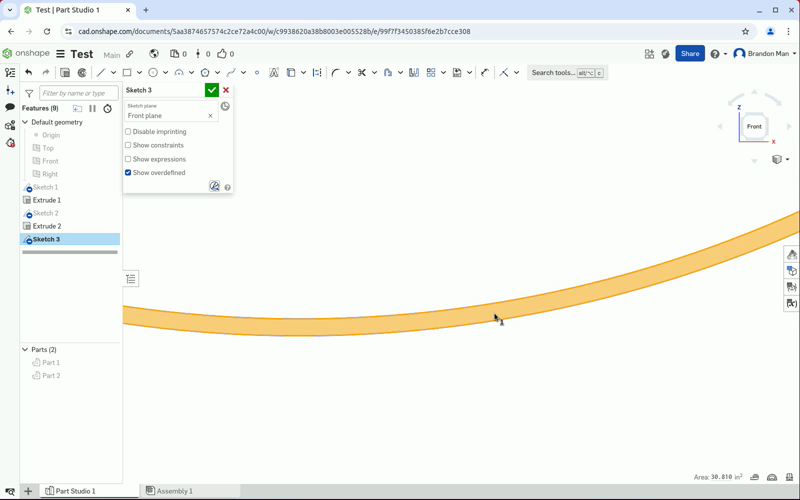
scroll(-6)
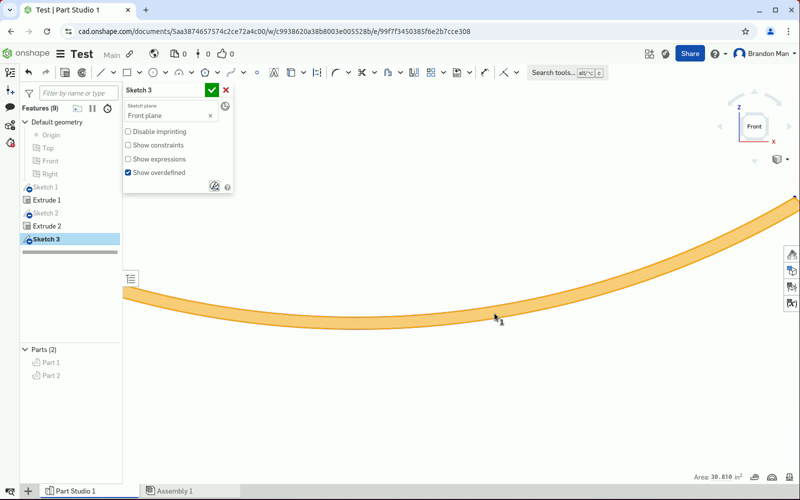
scroll(-6)
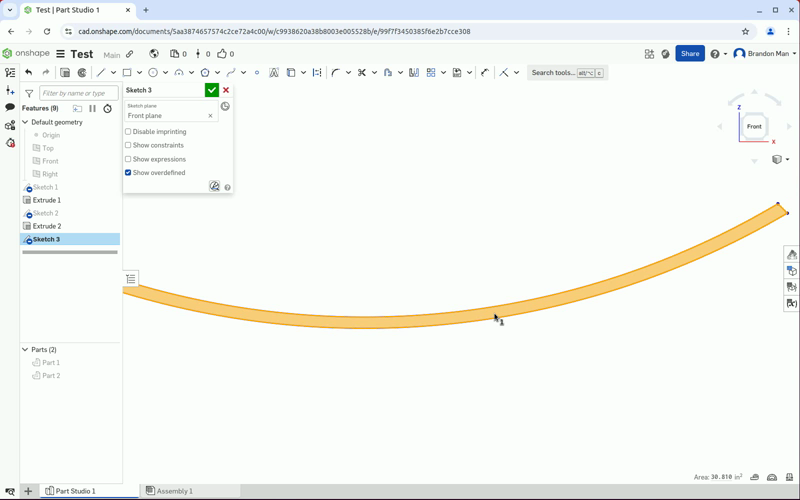
scroll(-6)
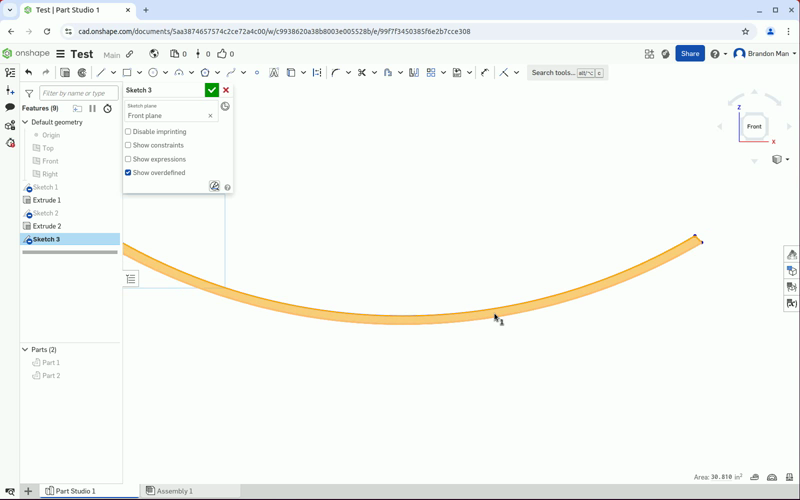
scroll(-6)
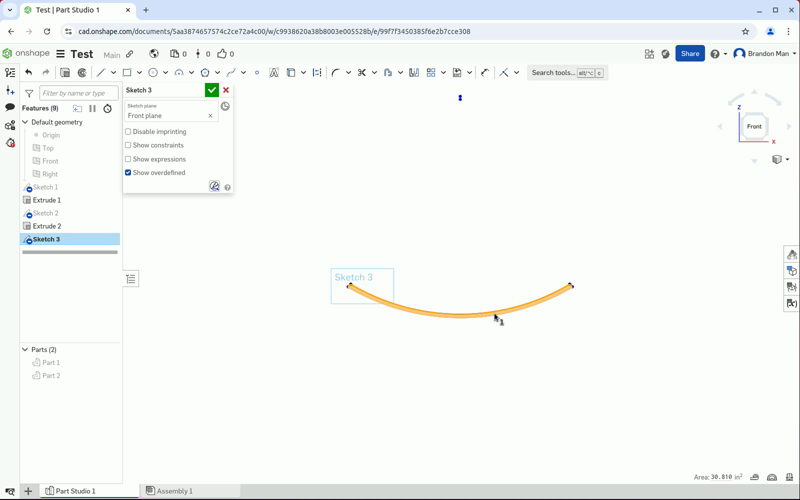
mouse_move(73, 352)
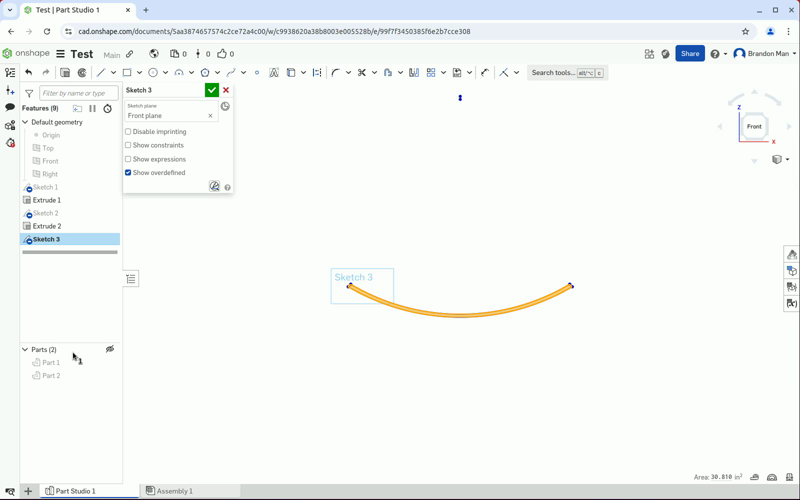
key(shift+y)
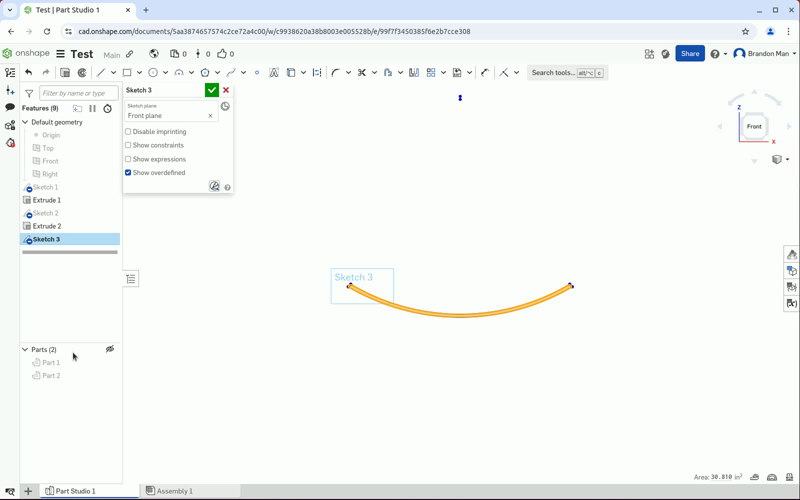
key(shift+e)
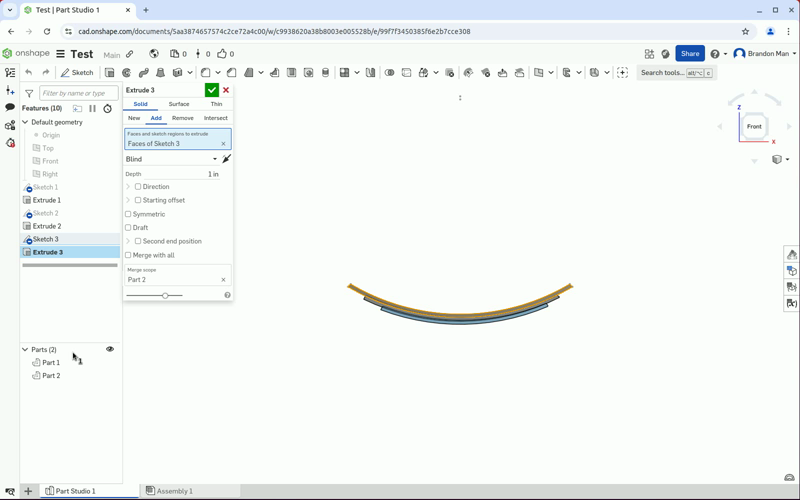
mouse_move(143, 106)
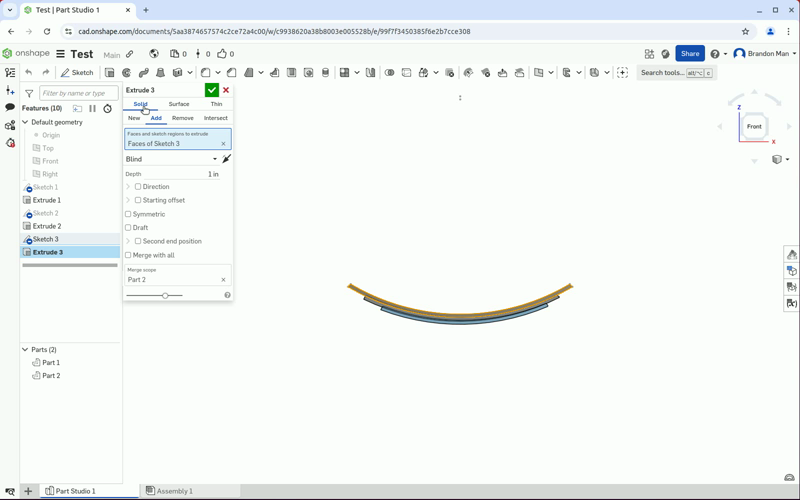
click(143, 106)
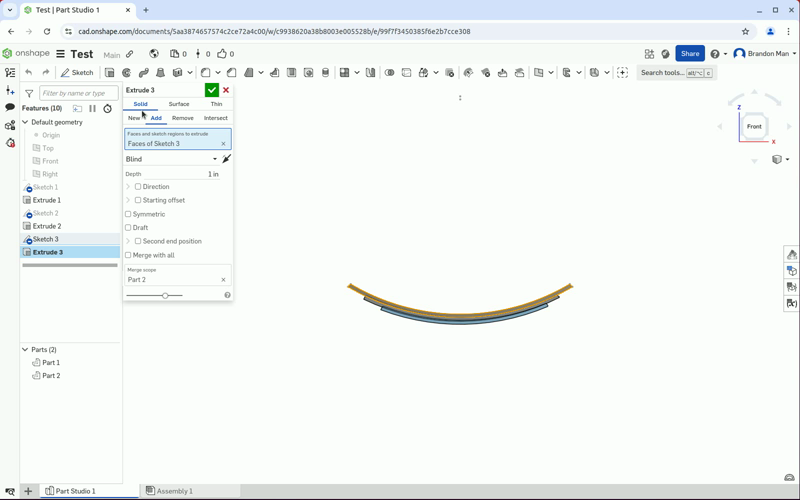
mouse_move(137, 120)
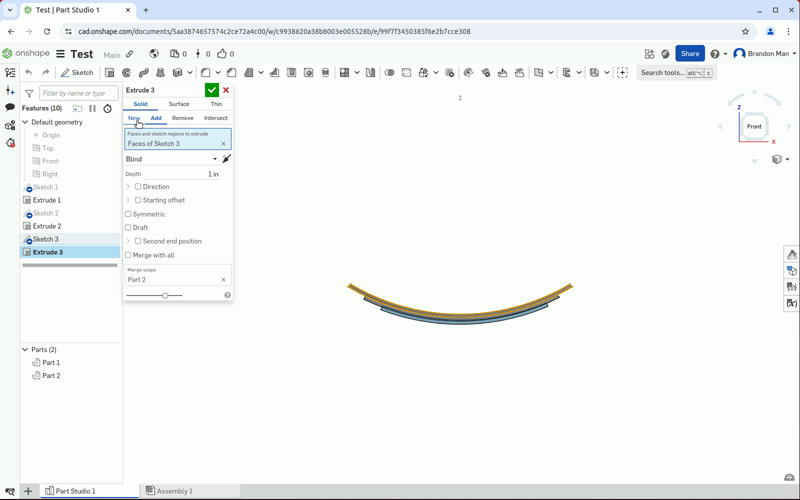
click(137, 120)
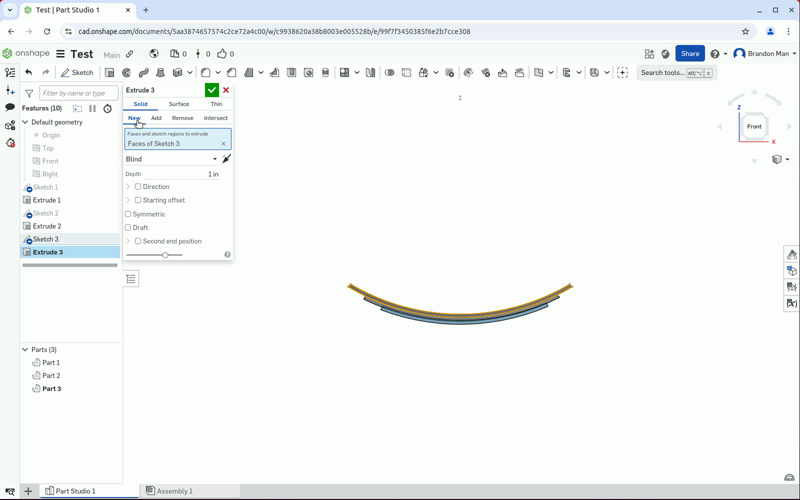
key(tab, 4)
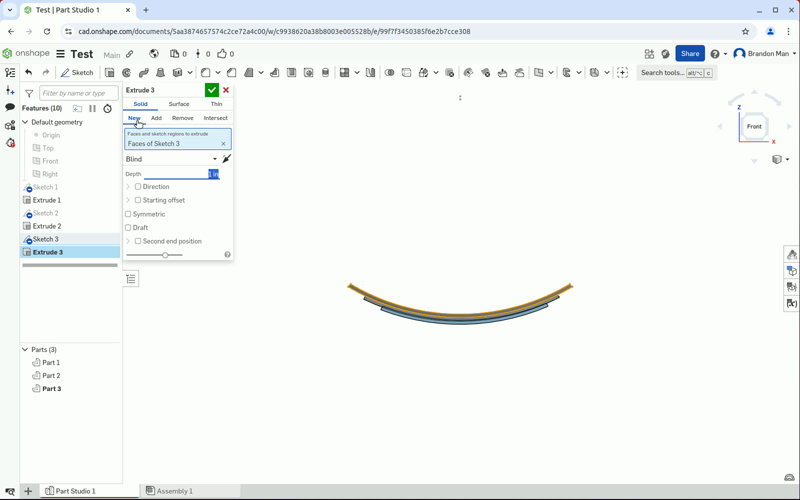
text(5.777)
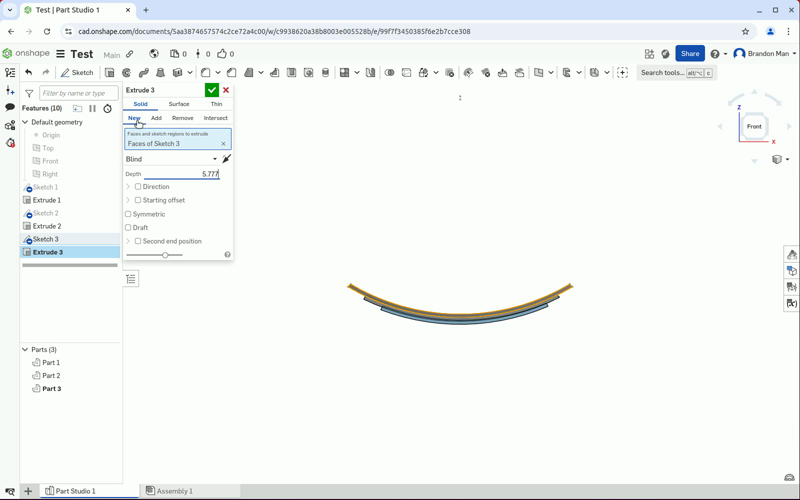
key(enter)
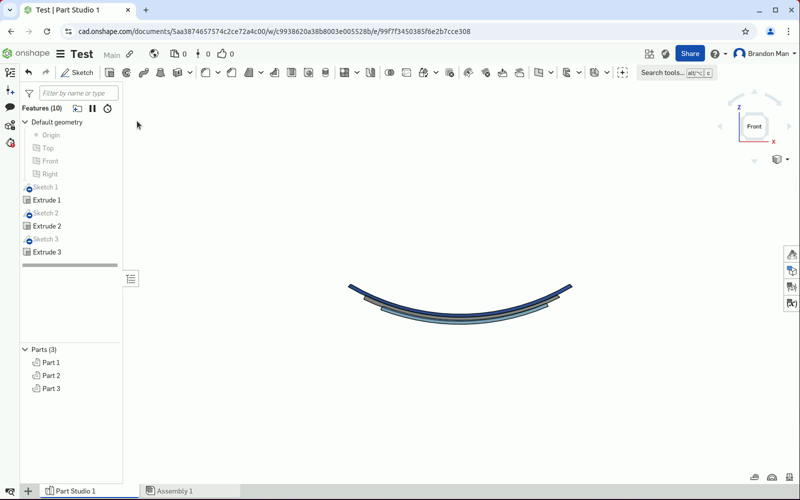
key(shift+h)
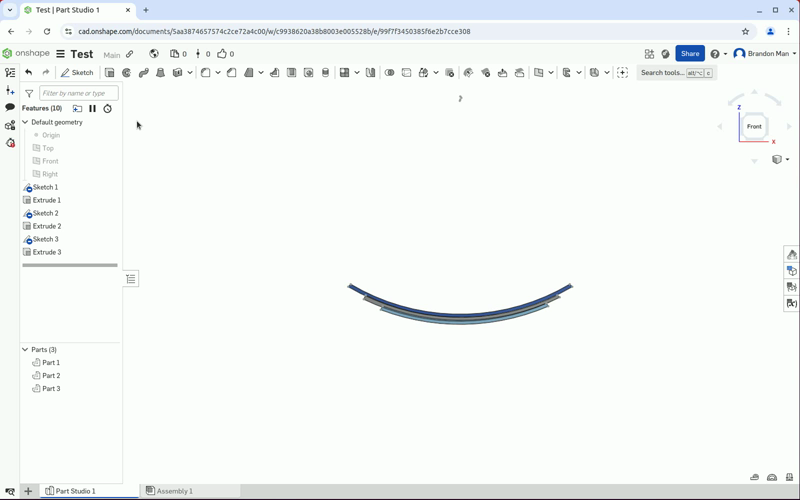
key(shift+h)
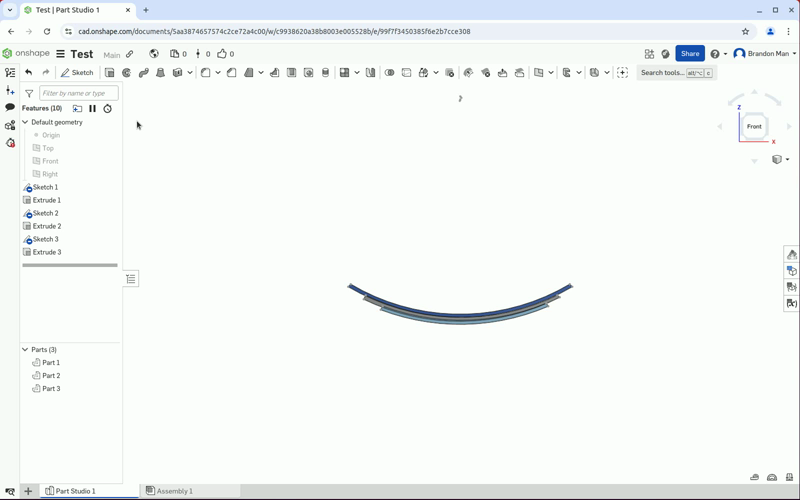
key(shift+7)
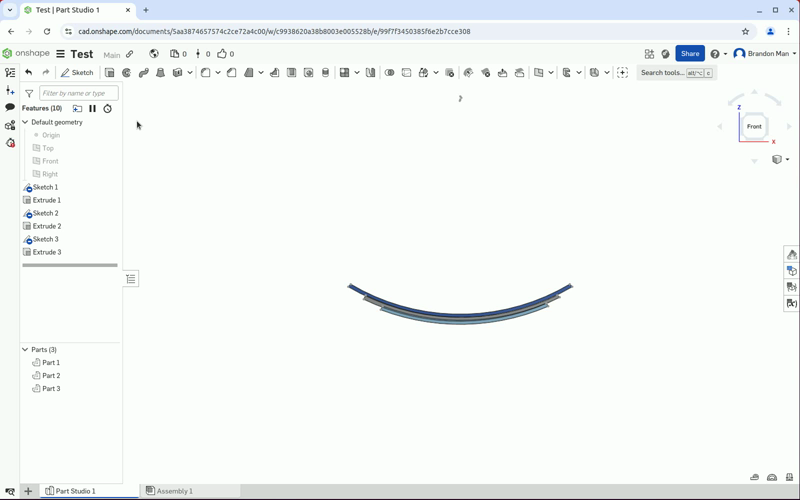
key(left, 2)
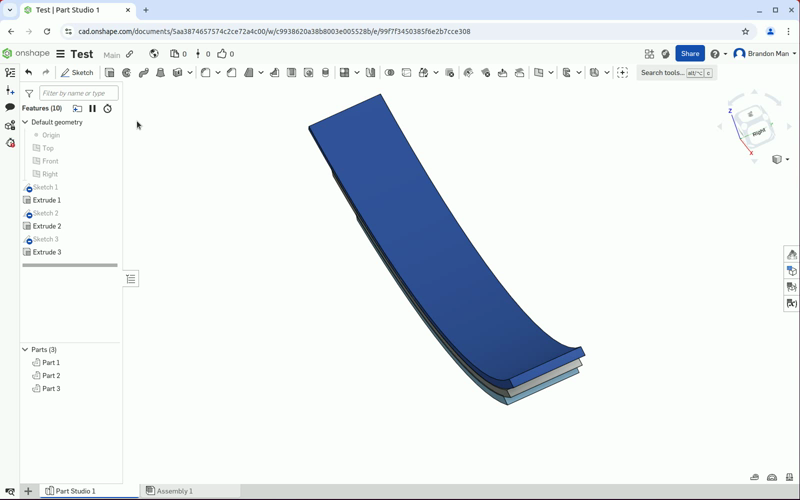
key(down, 2)
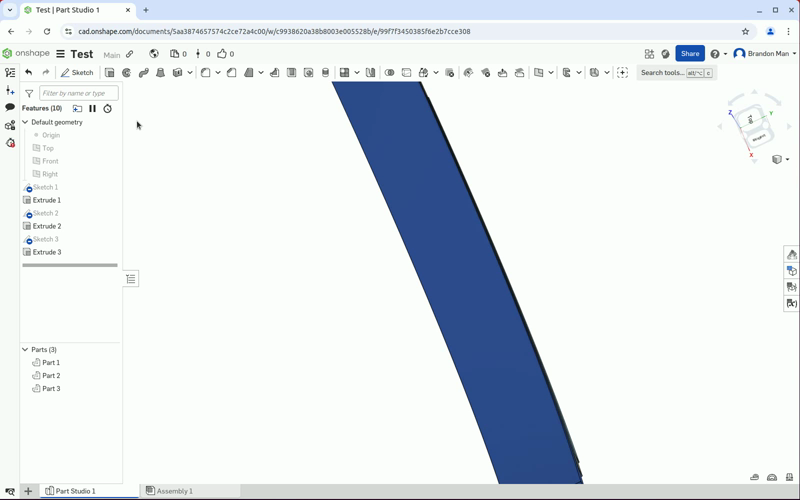
key(up, 2)
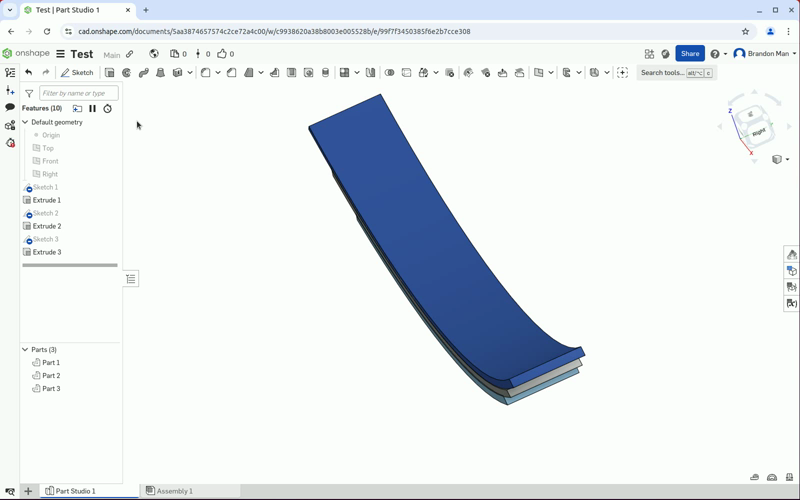
key(right, 2)
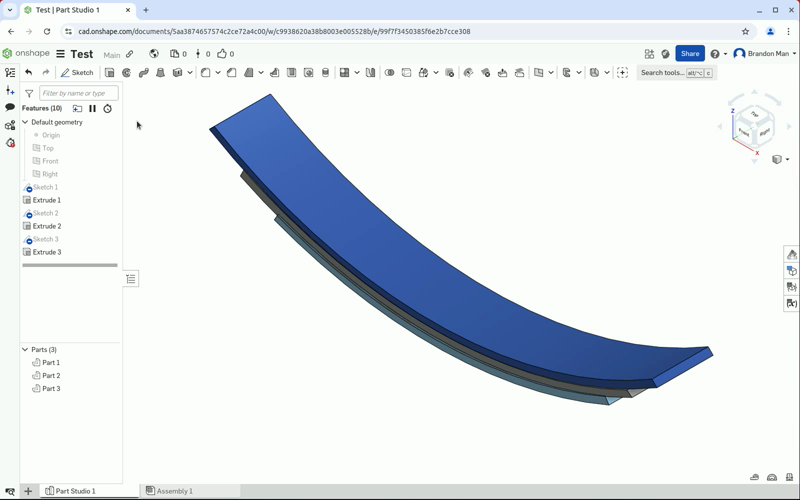
mouse_move(73, 189)
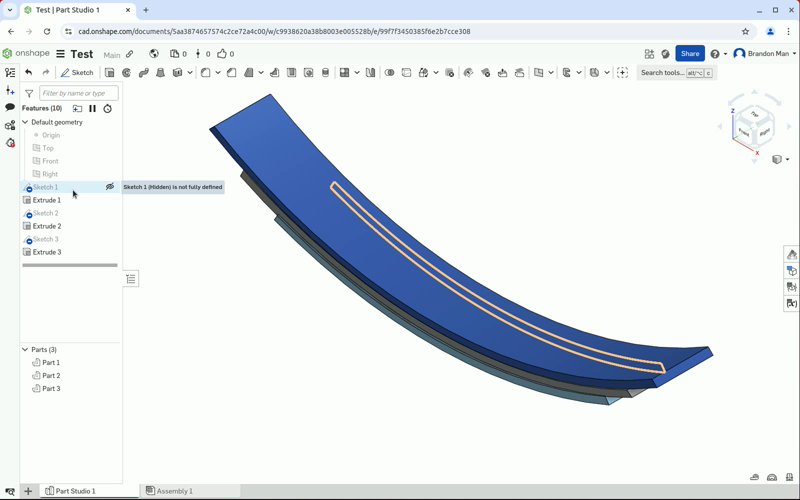
click(73, 189)